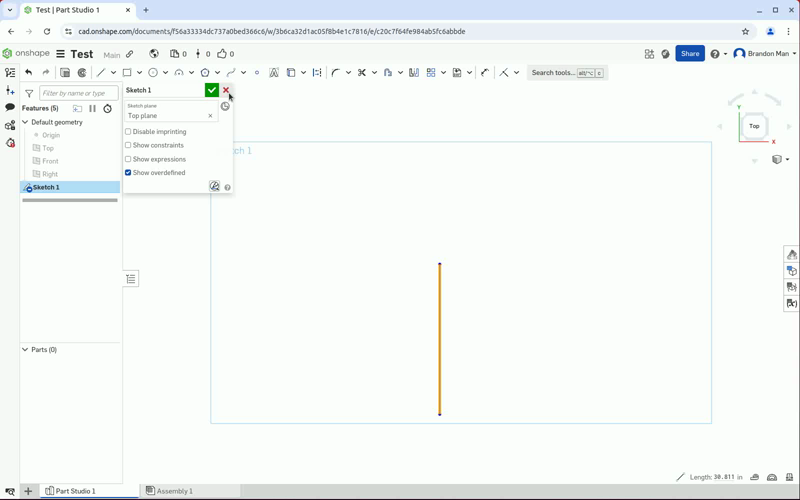
key(shift+h)
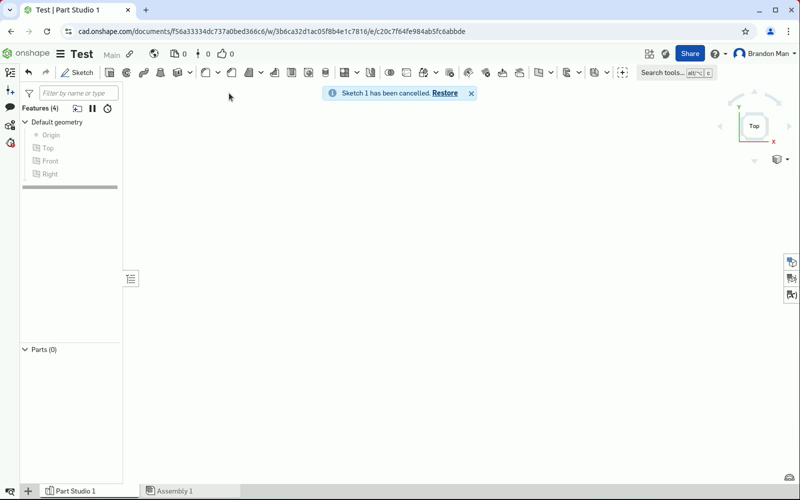
mouse_move(73, 352)
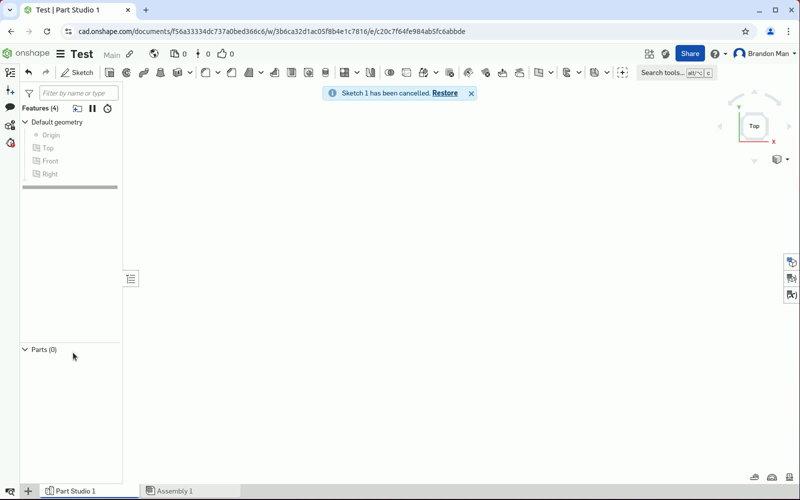
key(y)
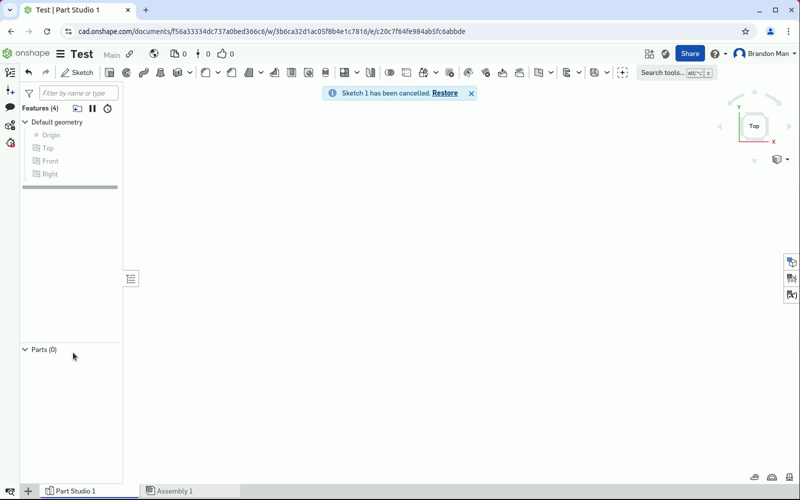
key(shift+p)
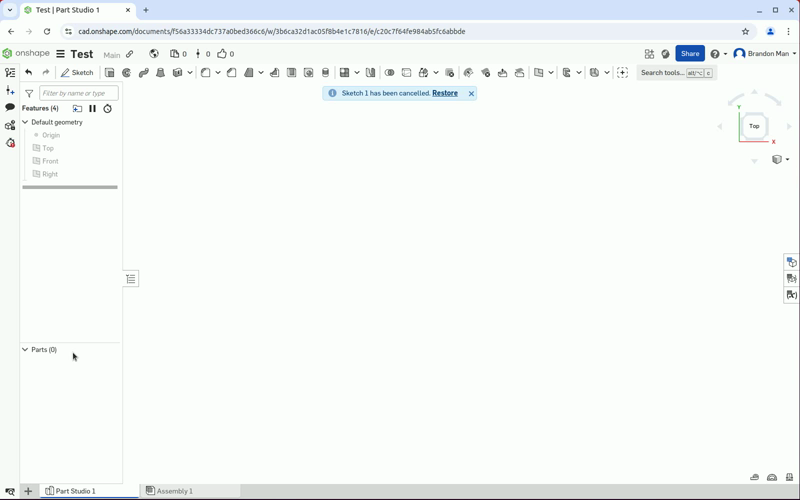
key(space)
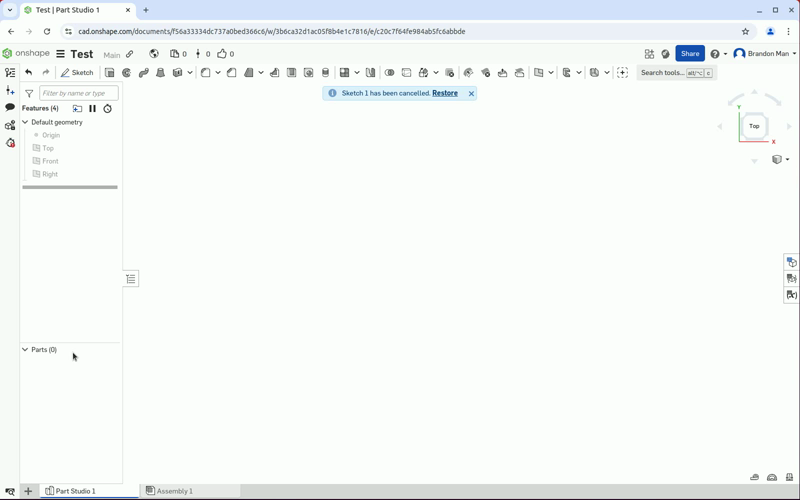
key_down(shift)
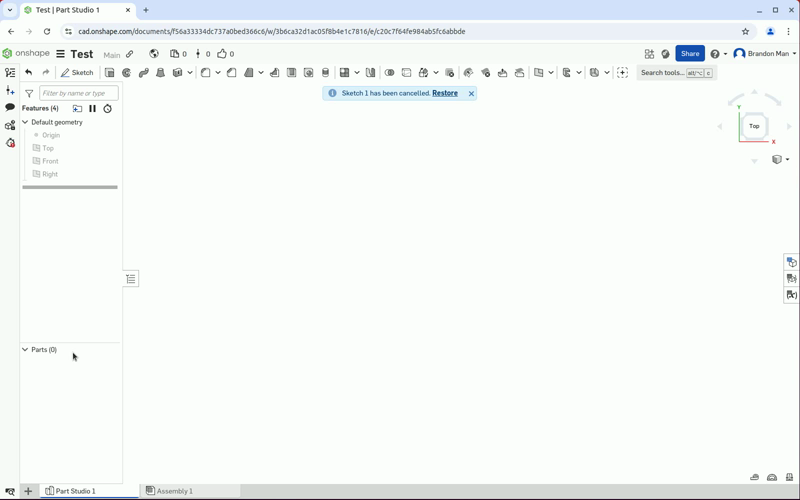
key(up)
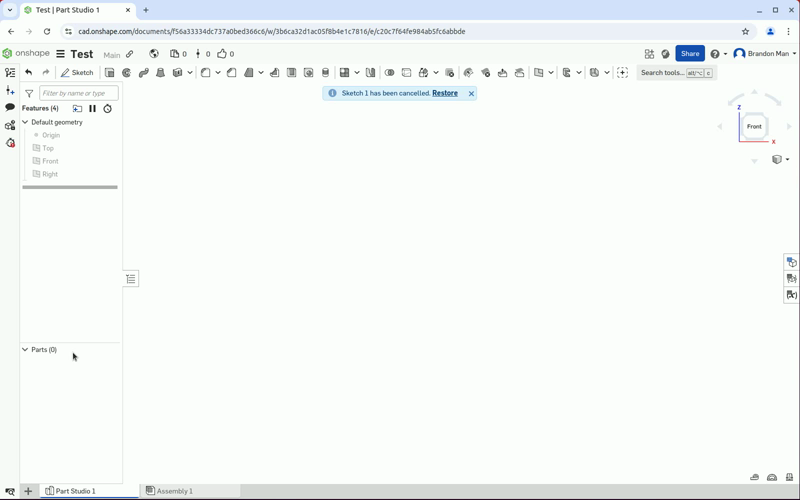
key_up(shift)
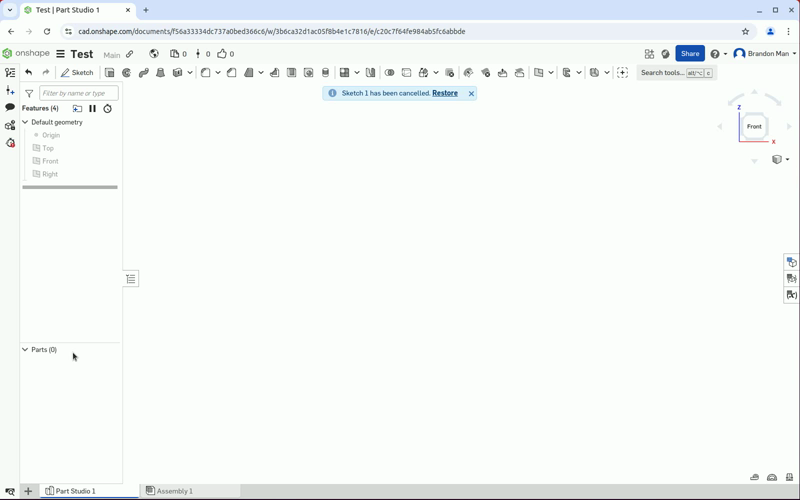
key(space)
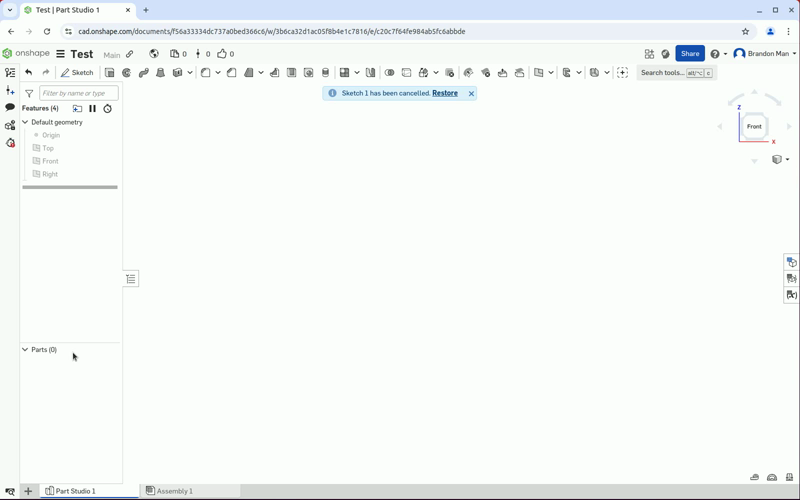
key_down(shift)
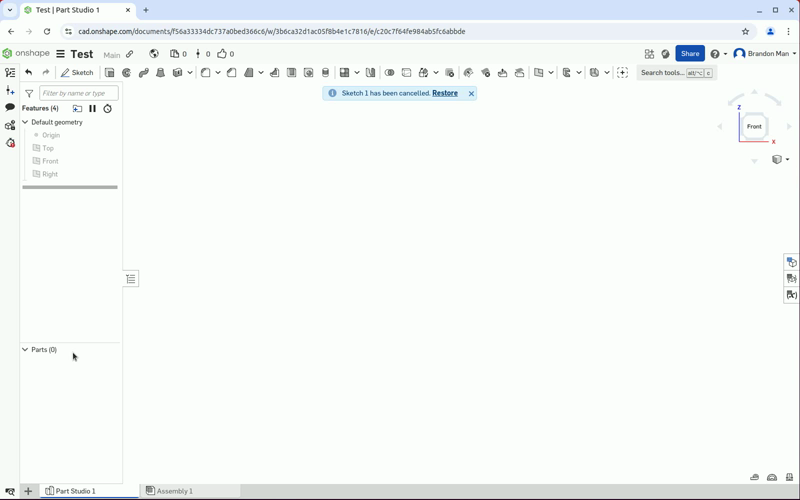
key(left)
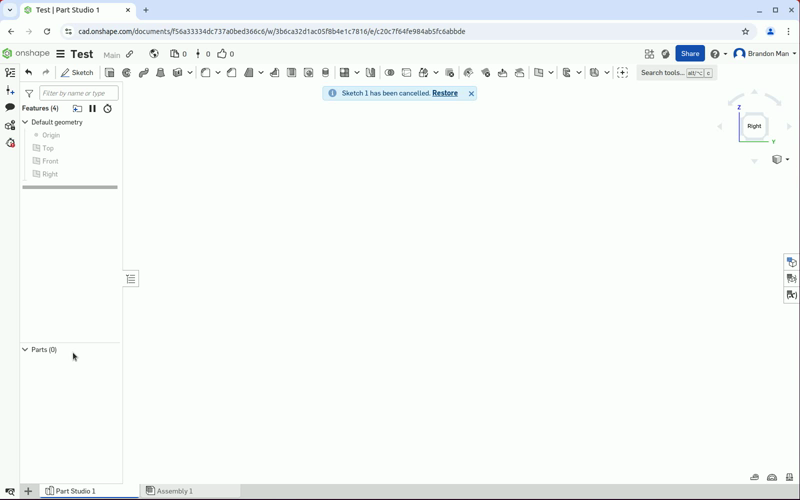
key_up(shift)
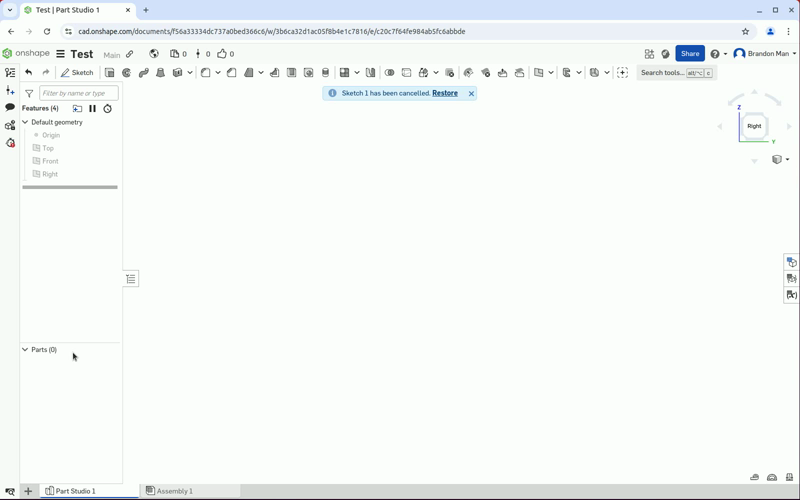
mouse_move(73, 352)
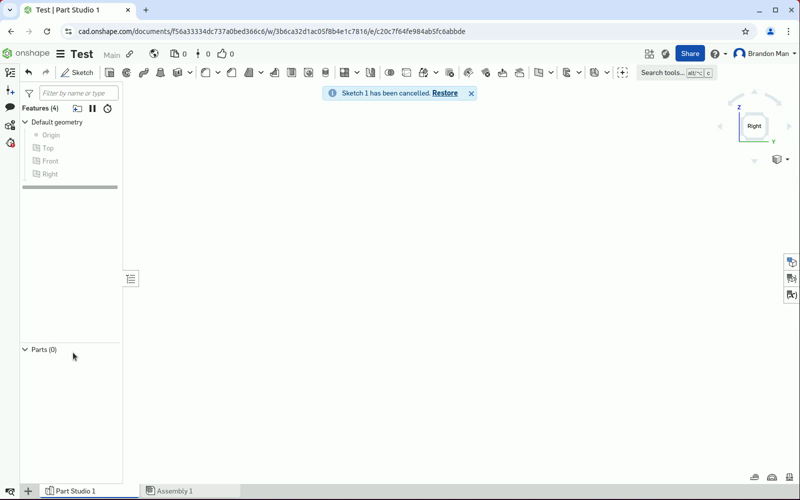
key(shift+y)
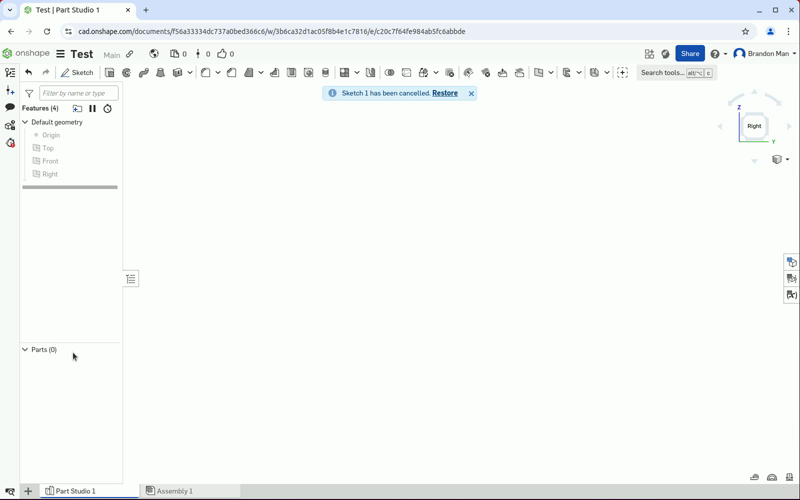
key(shift+s)
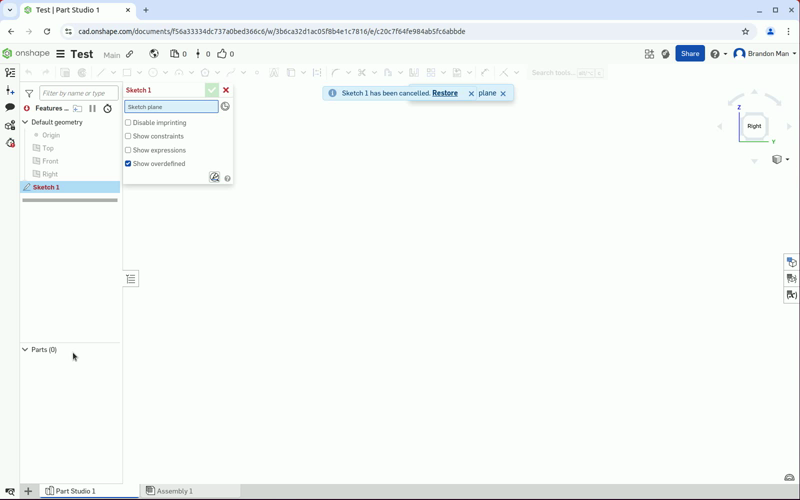
mouse_move(73, 176)
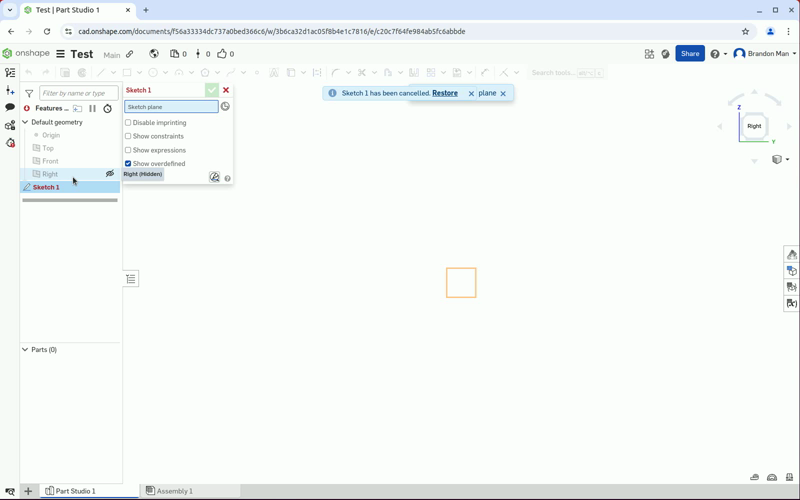
click(73, 176)
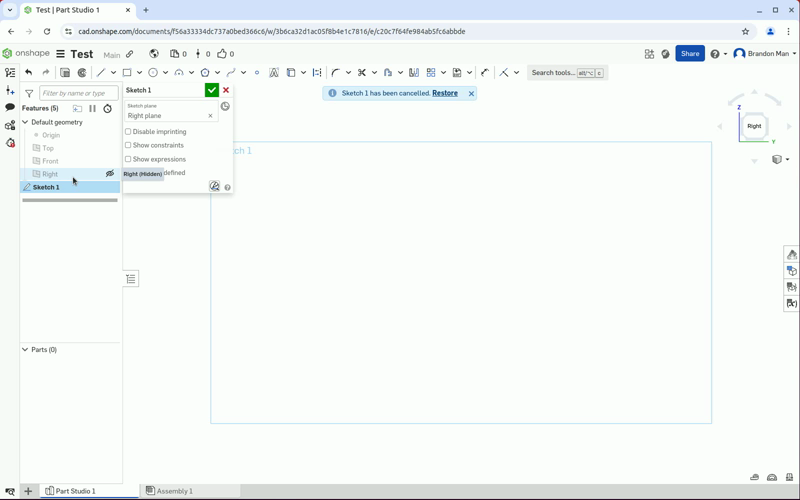
mouse_move(73, 352)
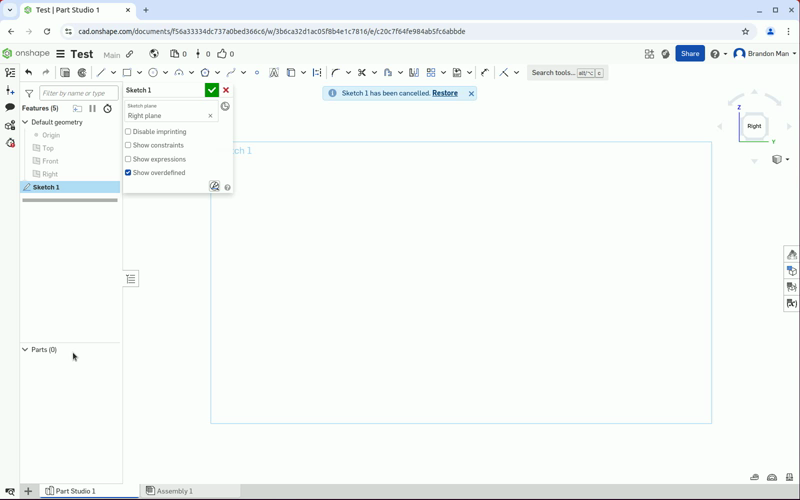
key(y)
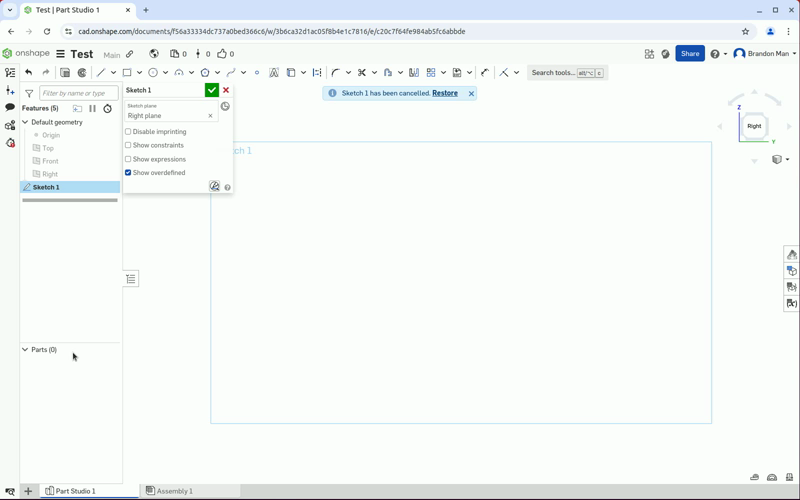
key(l)
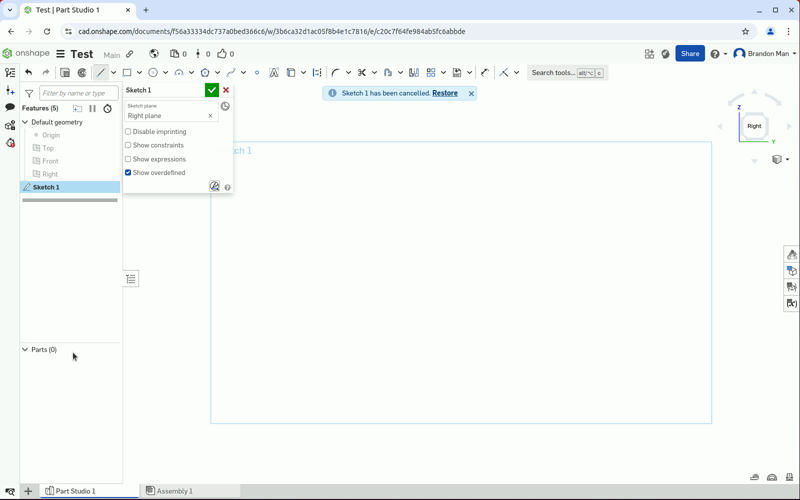
key_down(shift)
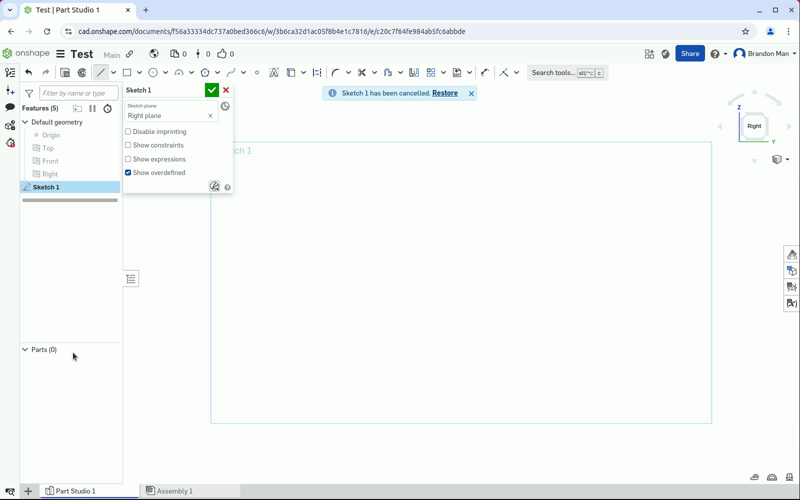
mouse_move(348, 252)
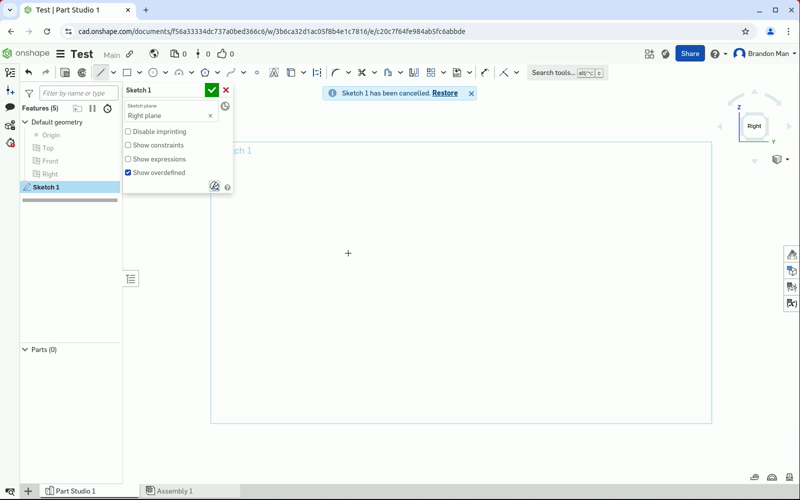
click(348, 252)
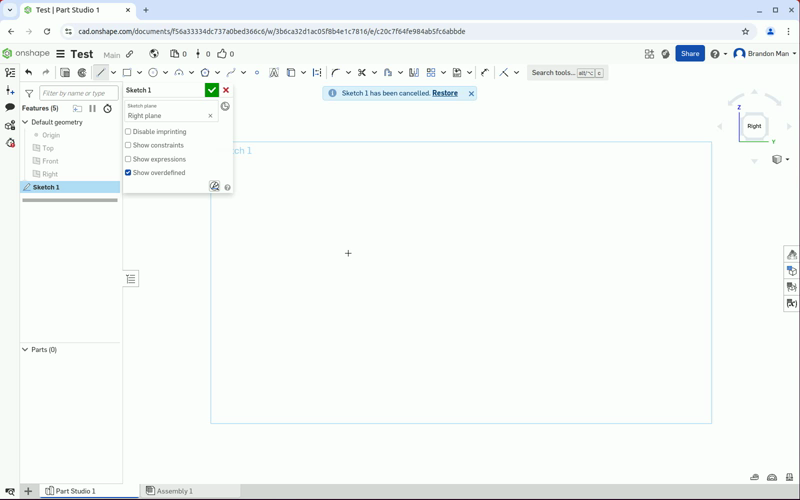
key_up(shift)
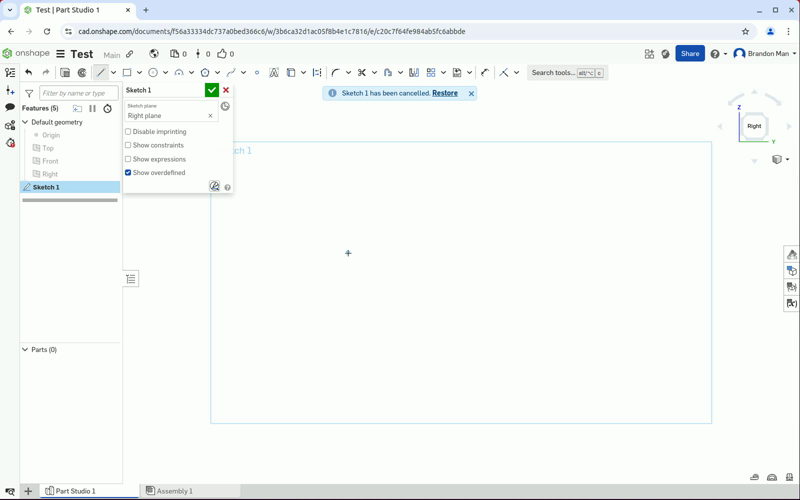
key_down(shift)
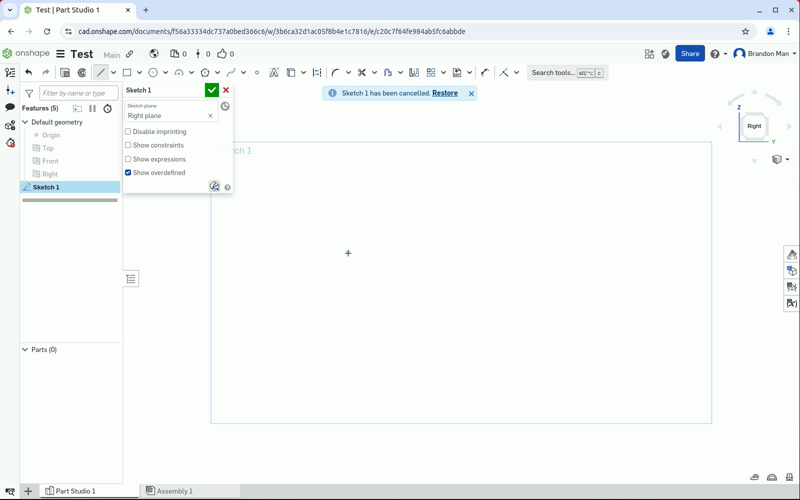
mouse_move(475, 252)
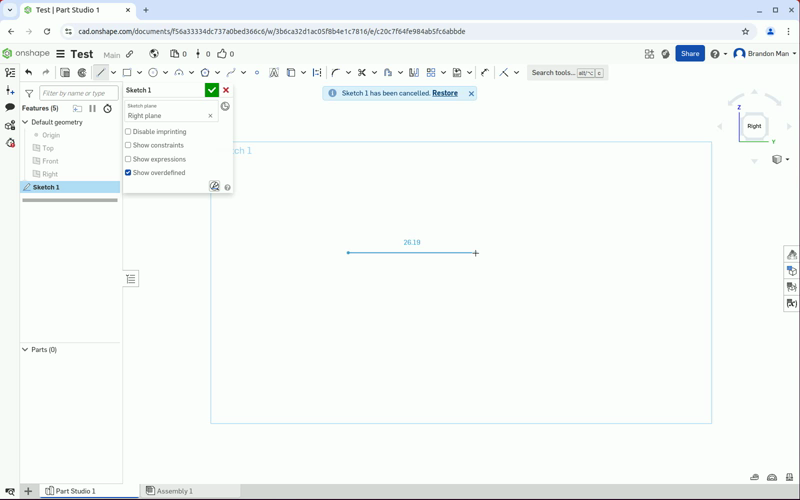
click(475, 252)
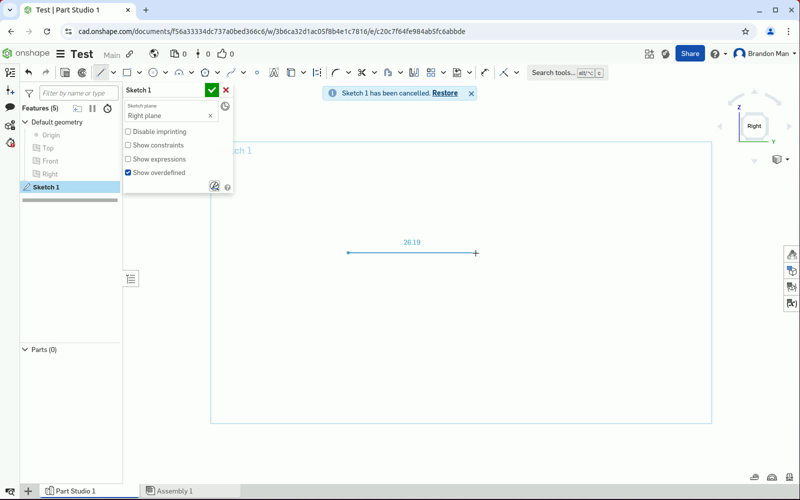
key_up(shift)
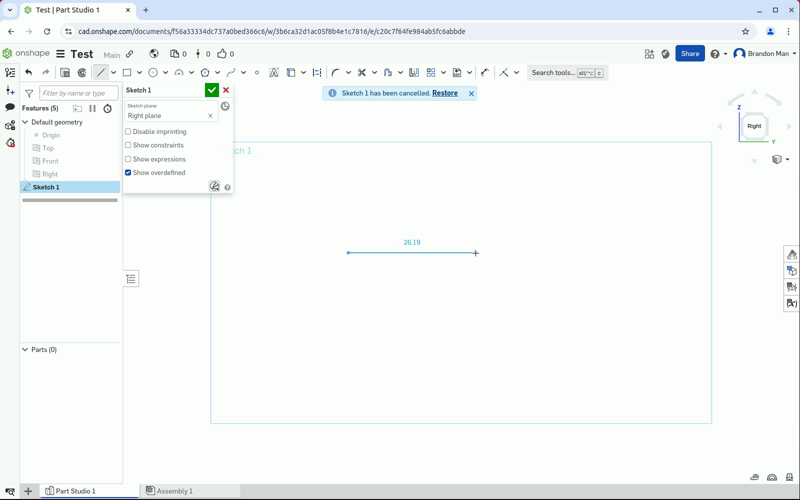
key_down(shift)
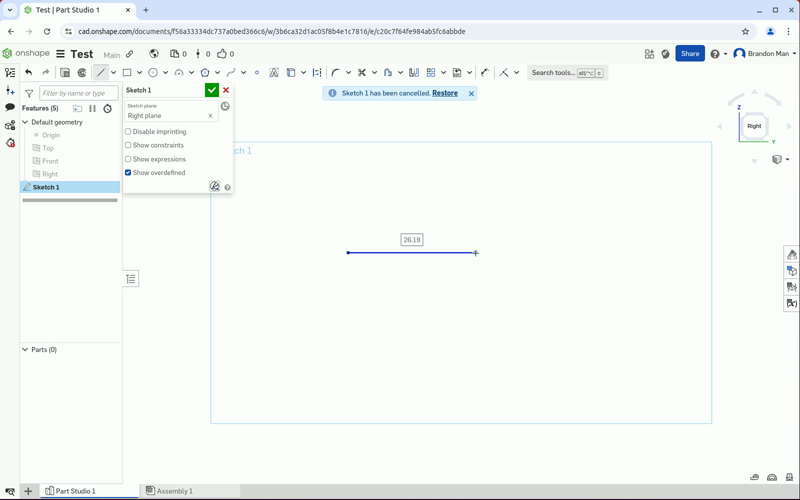
mouse_move(500, 321)
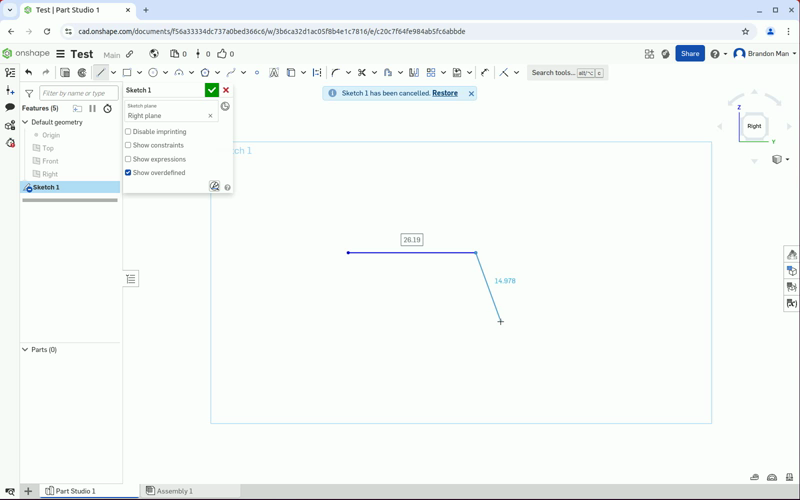
click(500, 321)
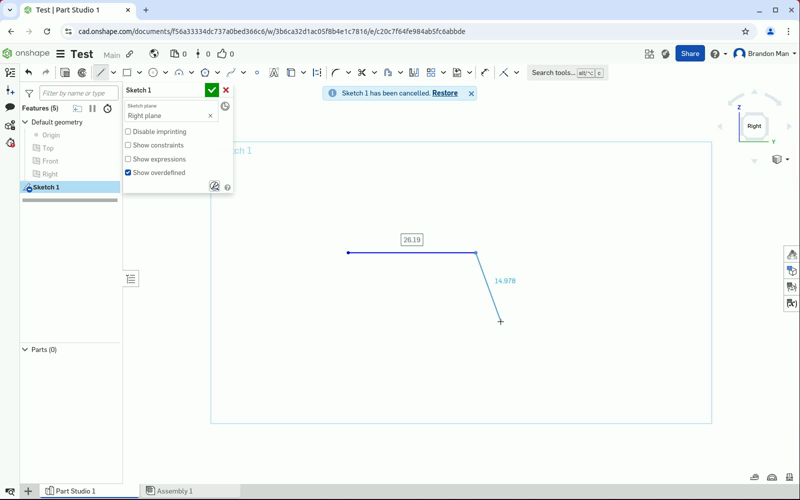
key_up(shift)
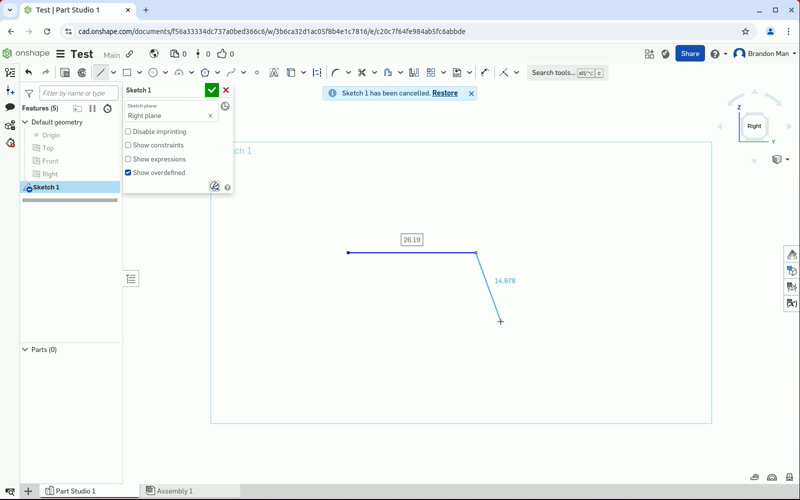
key_down(shift)
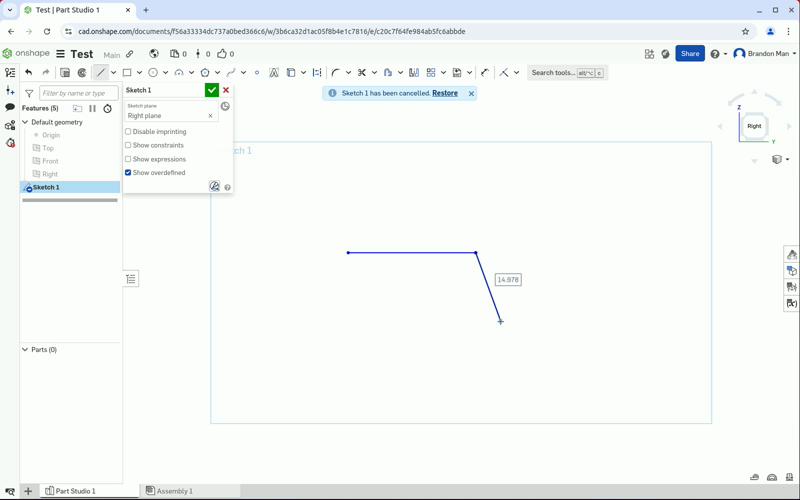
mouse_move(530, 321)
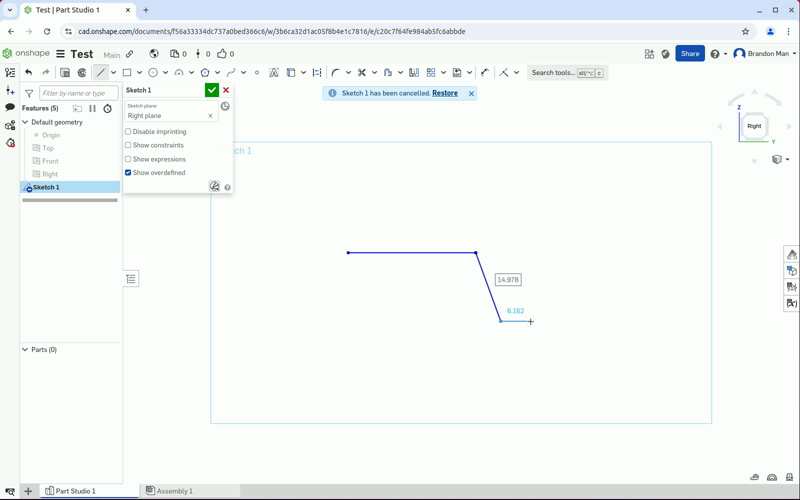
mouse_move(510, 321)
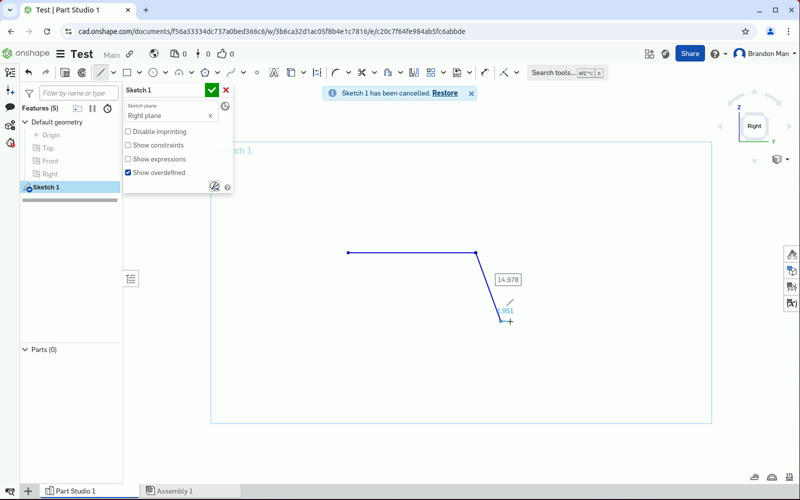
click(510, 321)
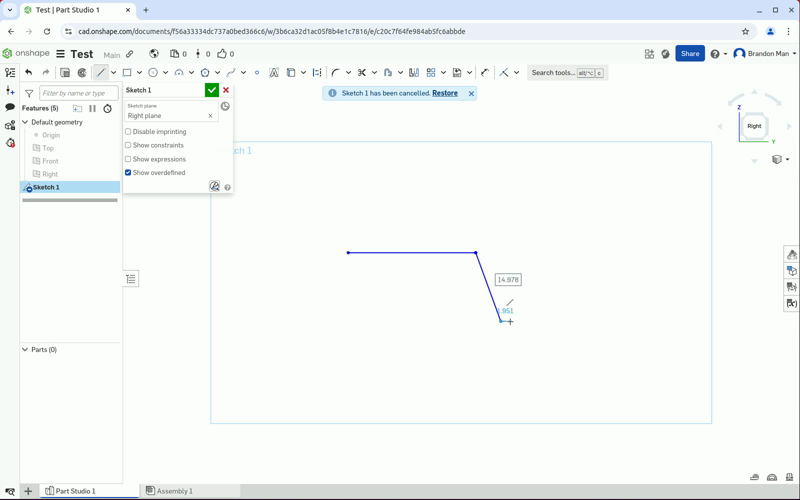
key_up(shift)
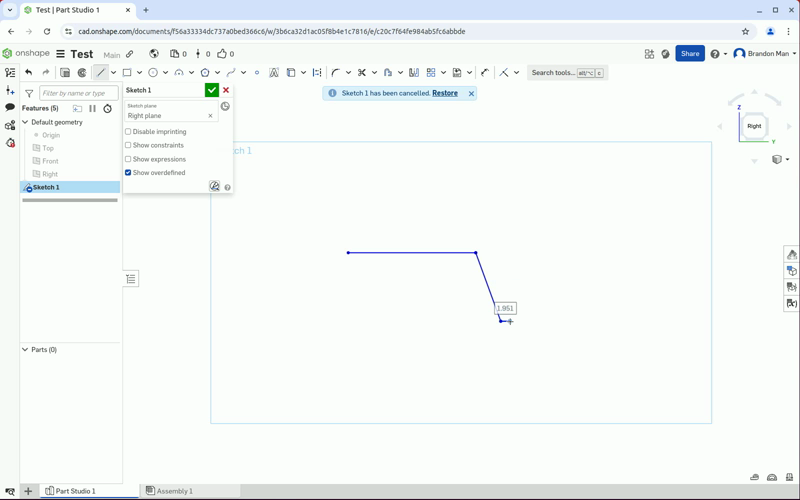
key_down(shift)
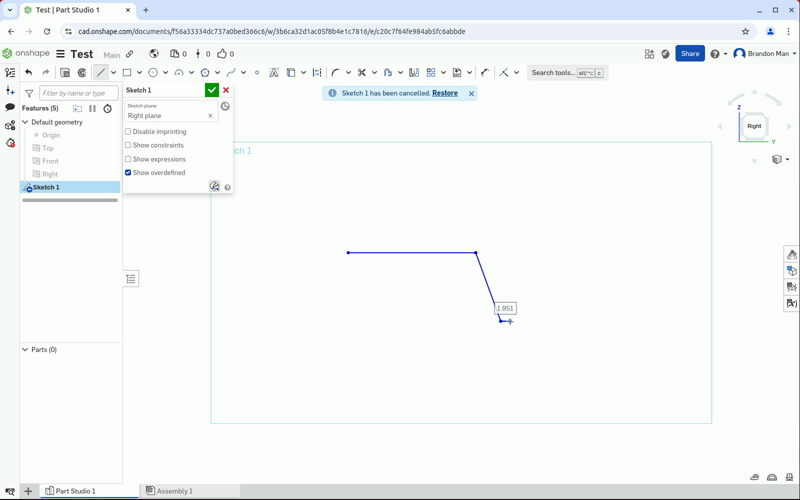
mouse_move(510, 252)
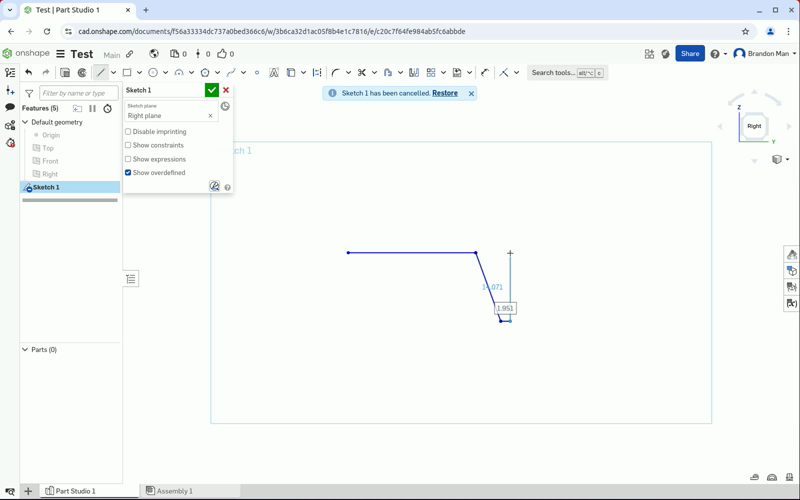
click(510, 252)
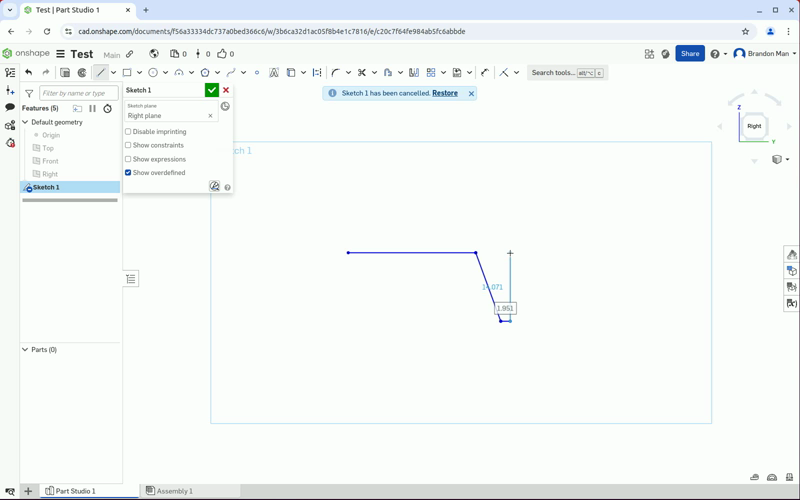
key_up(shift)
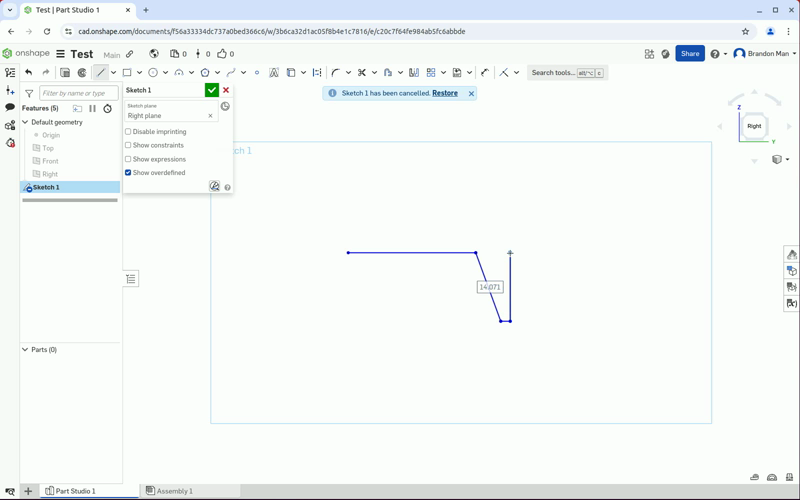
key_down(shift)
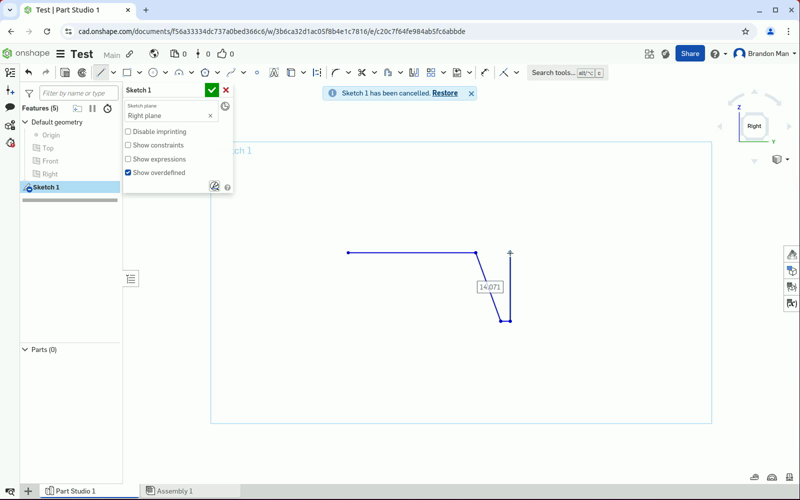
mouse_move(540, 252)
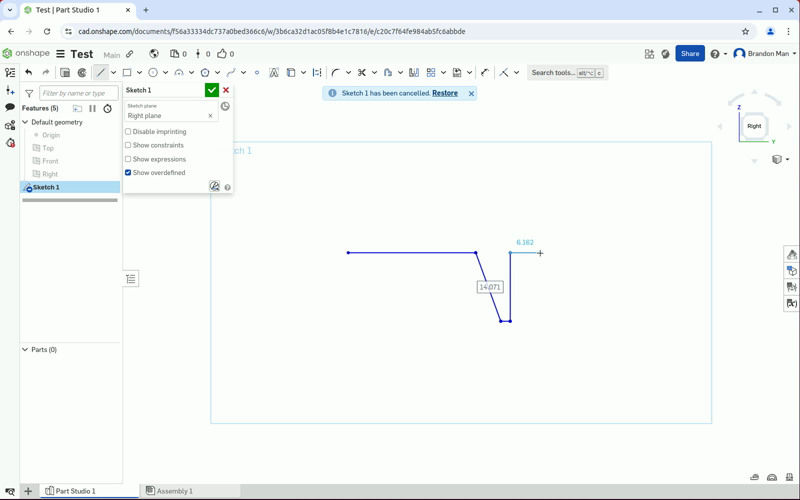
mouse_move(529, 252)
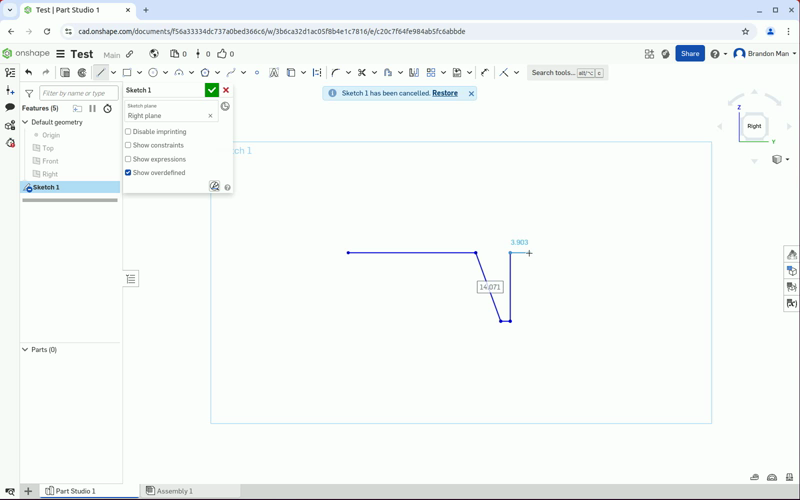
click(529, 252)
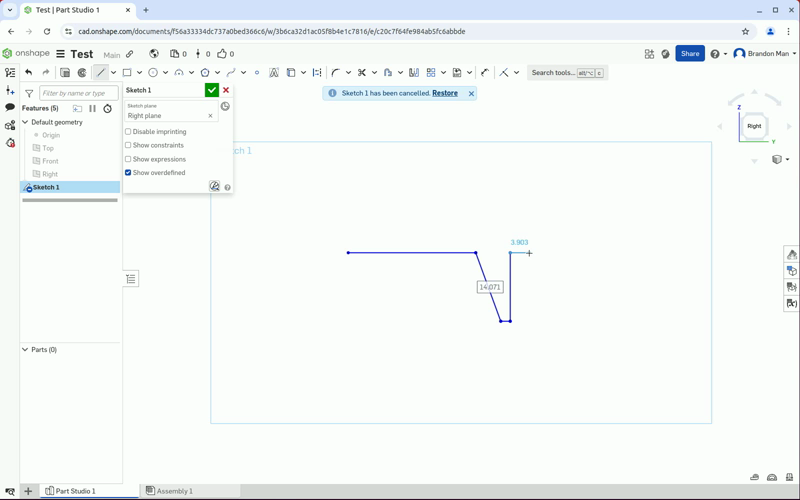
key_up(shift)
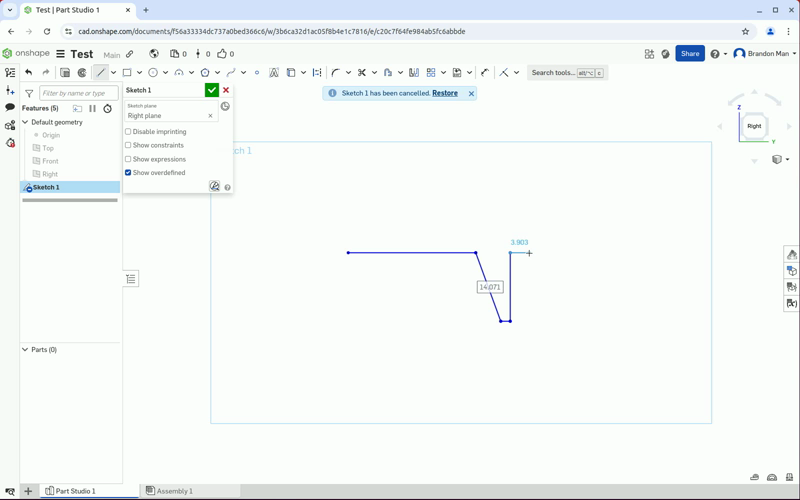
key_down(shift)
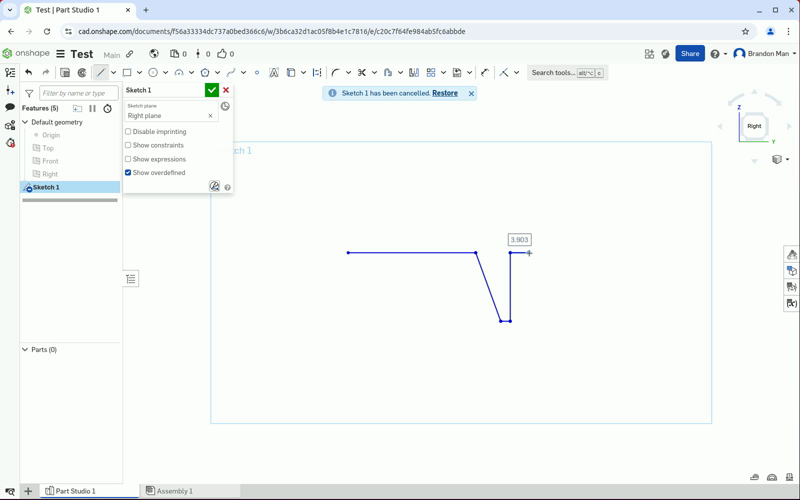
mouse_move(559, 252)
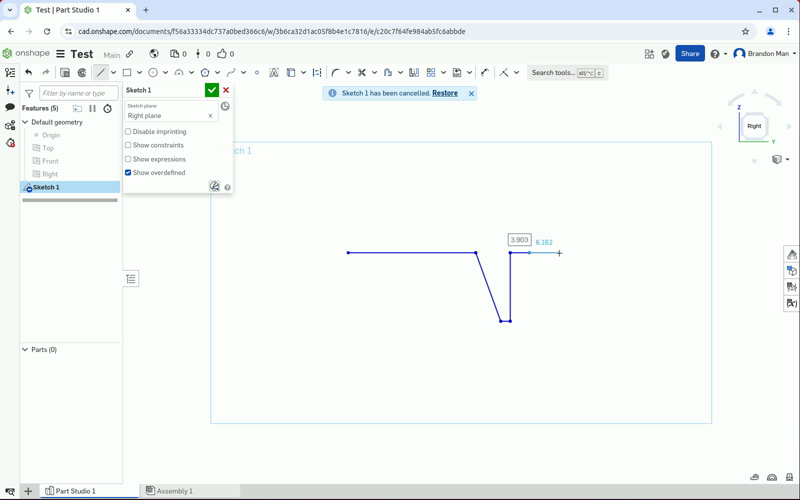
mouse_move(529, 243)
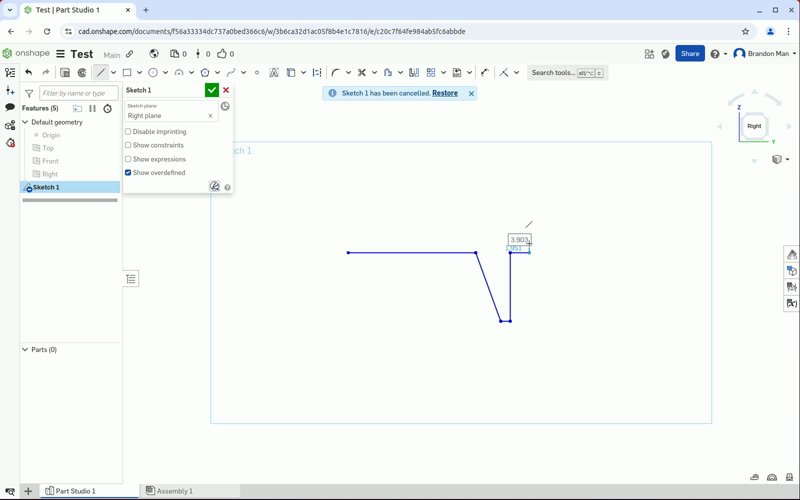
click(529, 243)
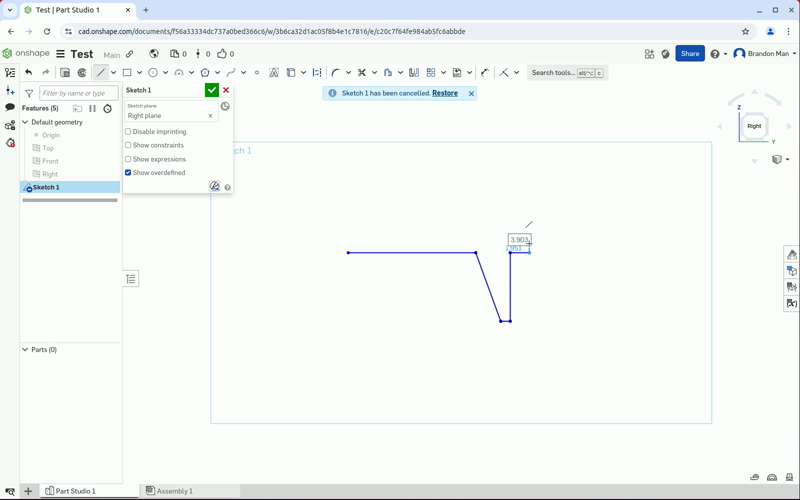
key_up(shift)
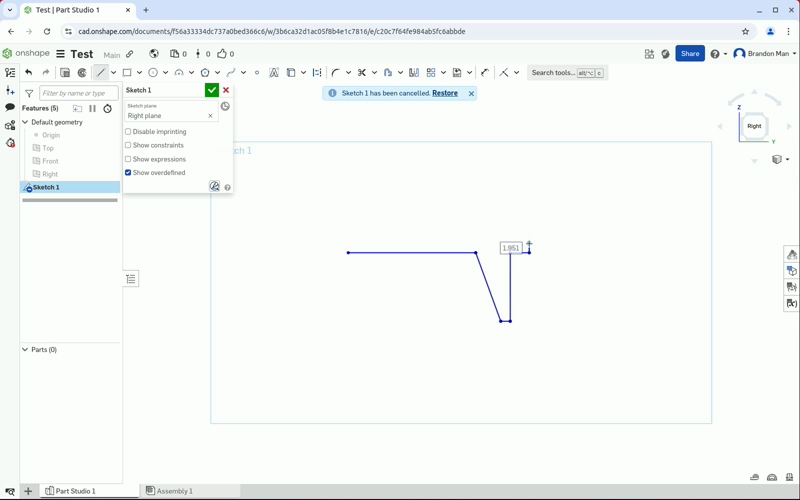
key_down(shift)
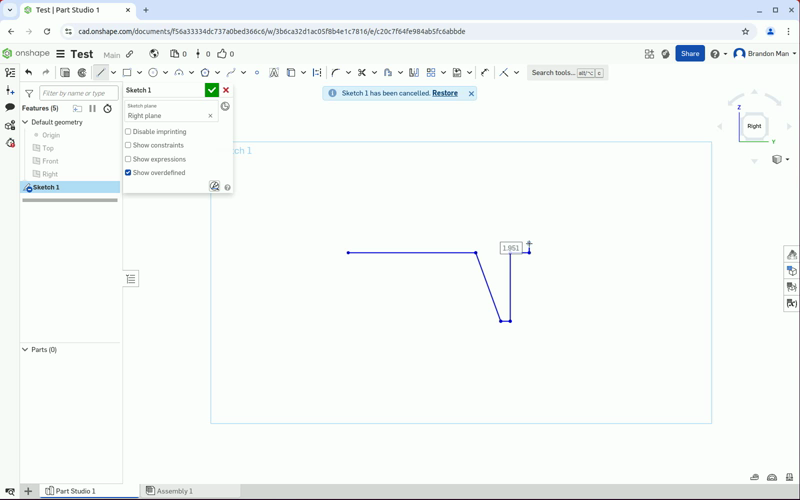
mouse_move(348, 243)
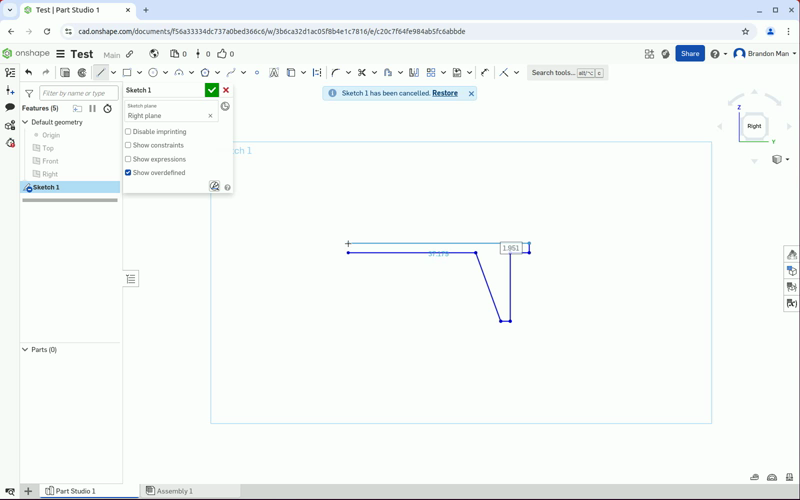
click(348, 243)
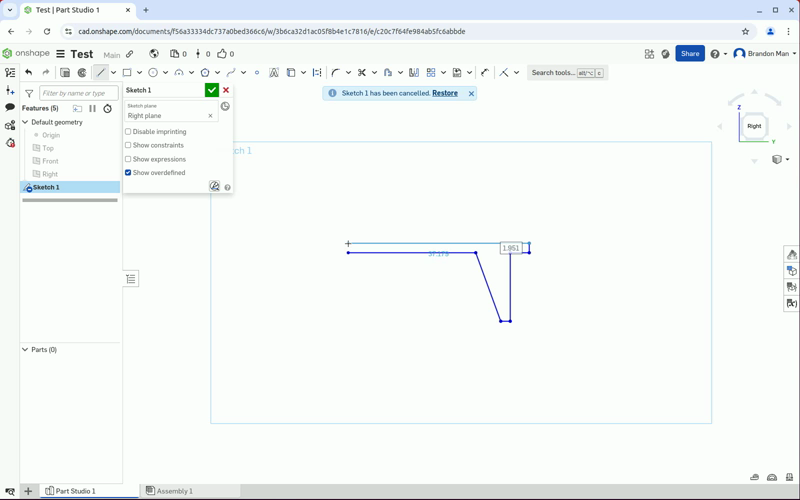
key_up(shift)
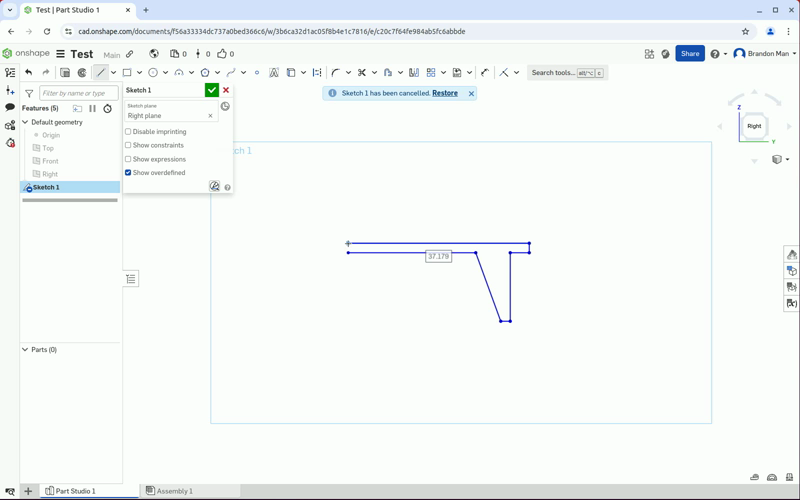
mouse_move(378, 243)
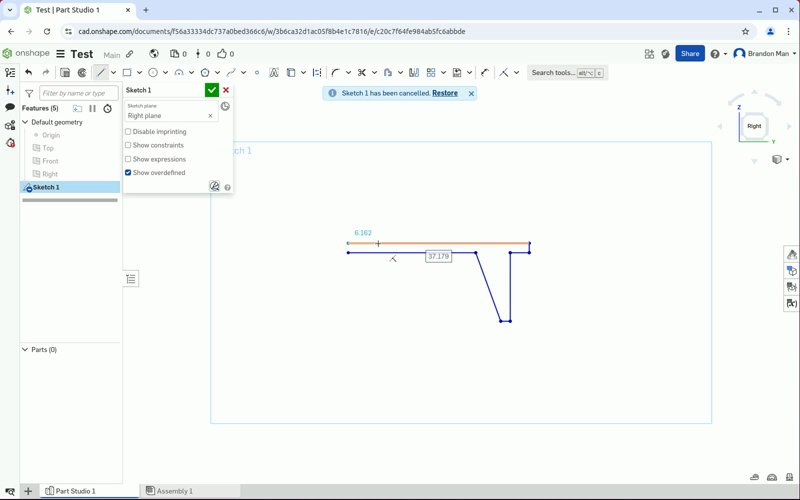
key_down(shift)
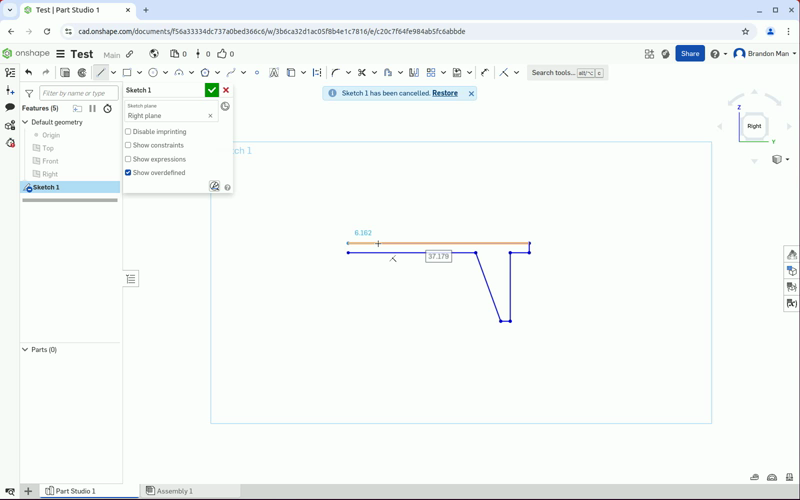
mouse_move(348, 252)
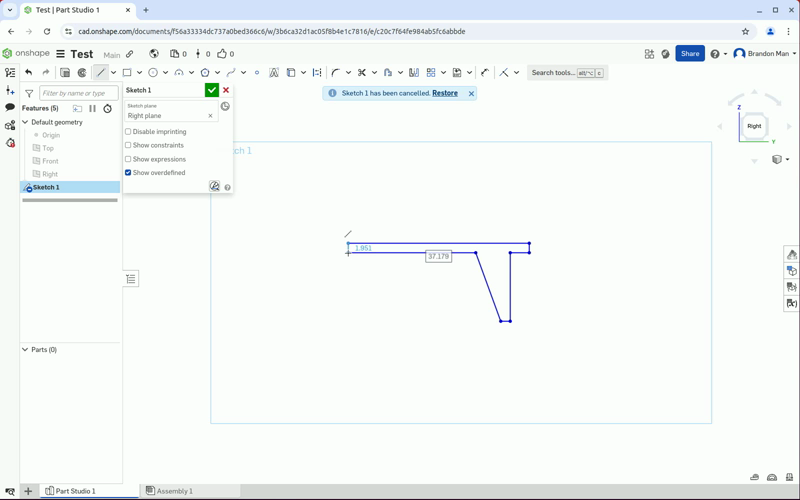
key_up(shift)
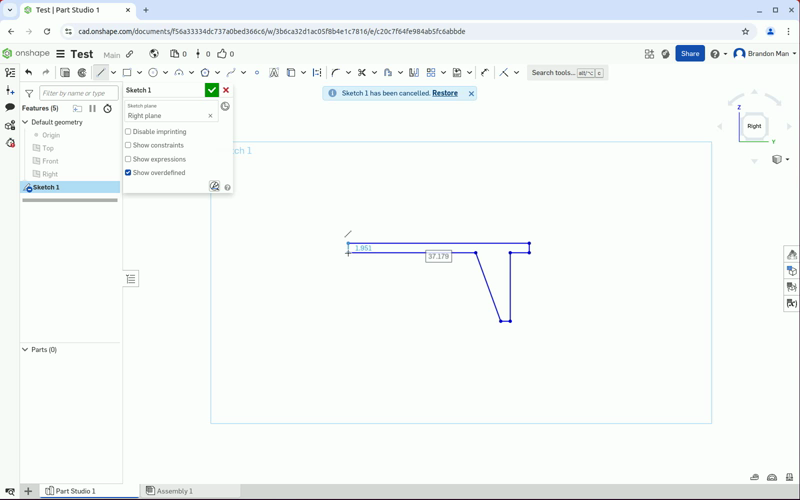
click(348, 252)
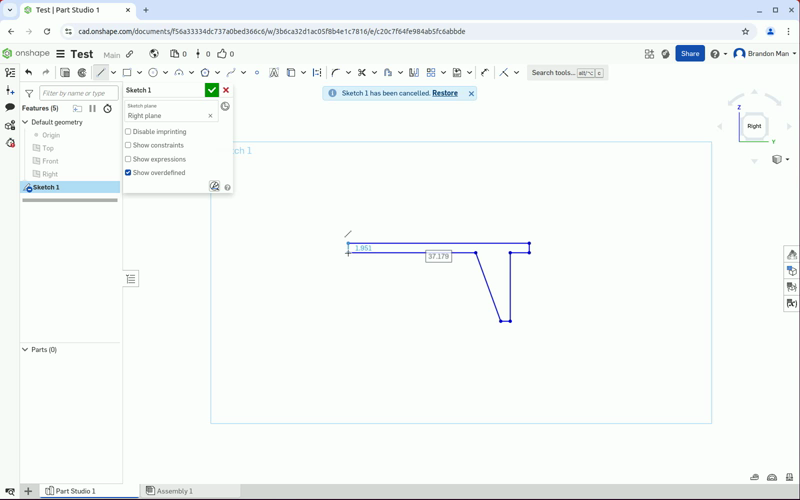
key(esc)
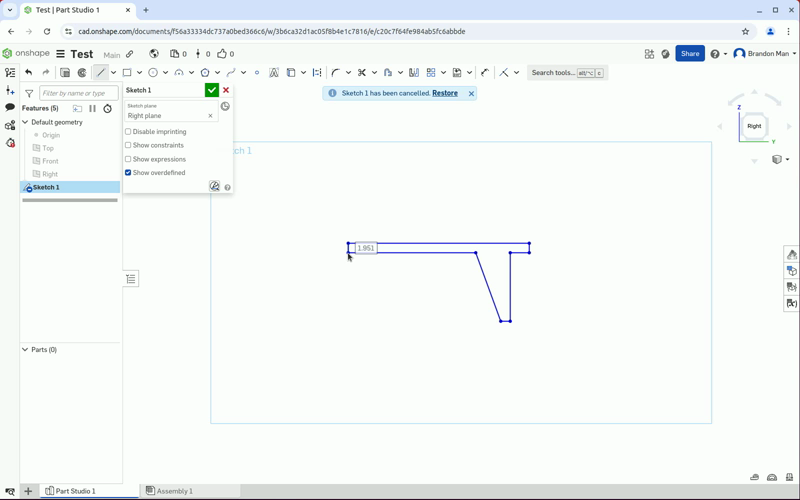
key(l)
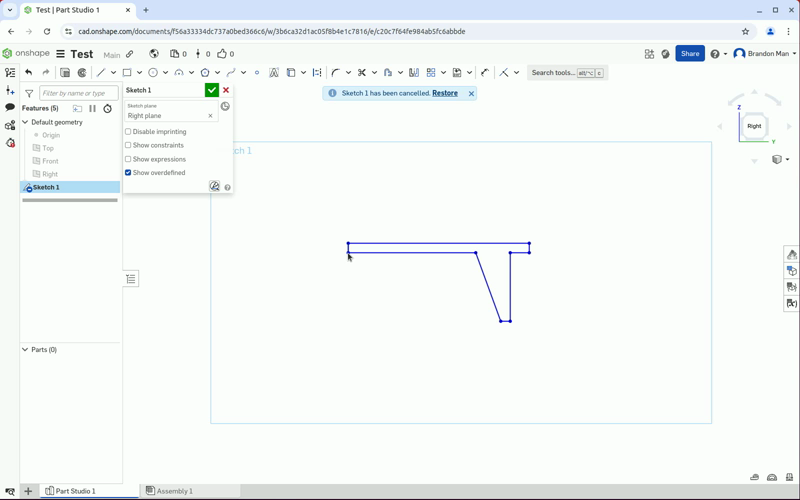
key_down(shift)
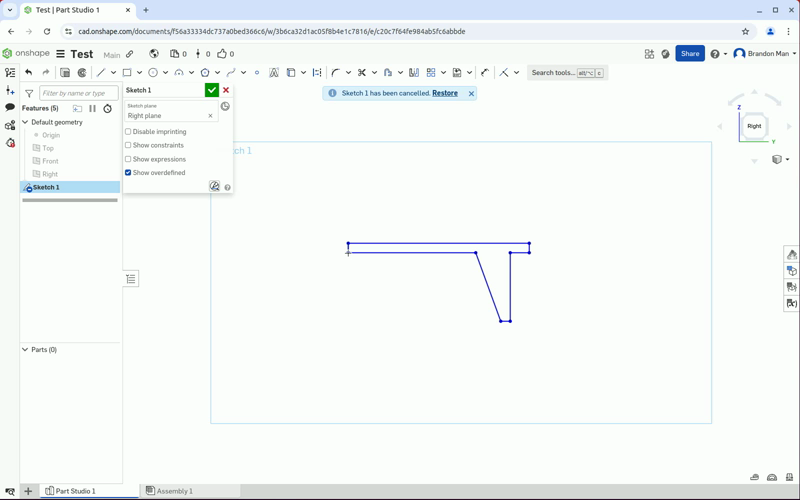
mouse_move(485, 252)
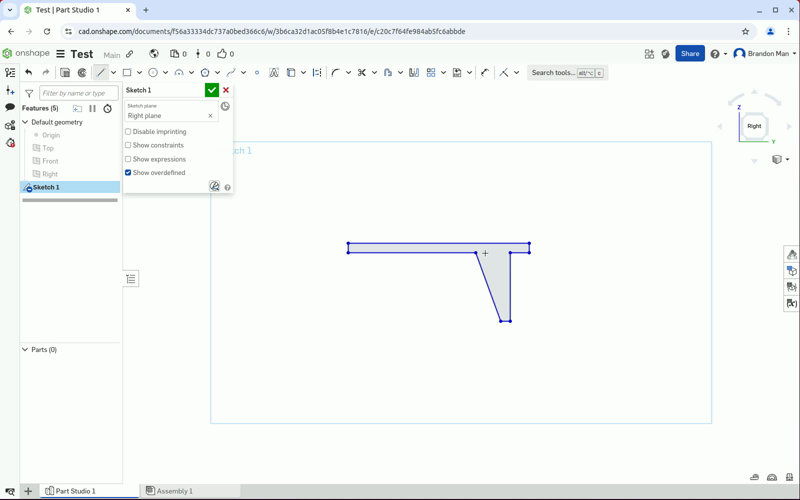
click(485, 252)
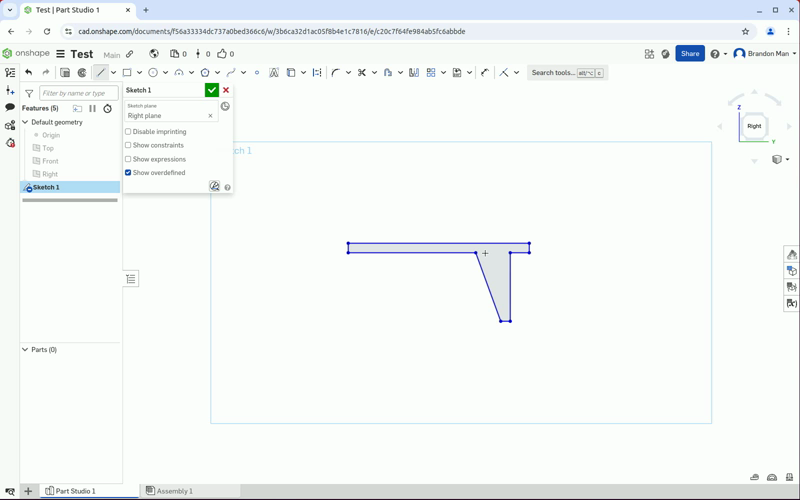
key_up(shift)
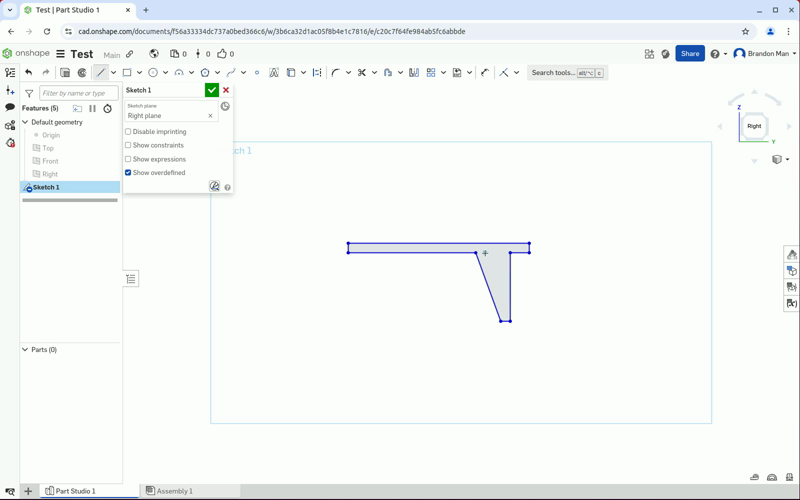
key_down(shift)
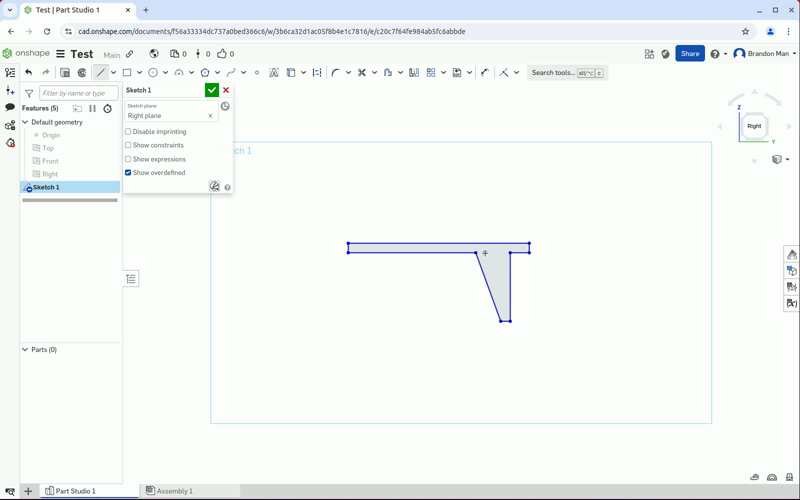
mouse_move(515, 252)
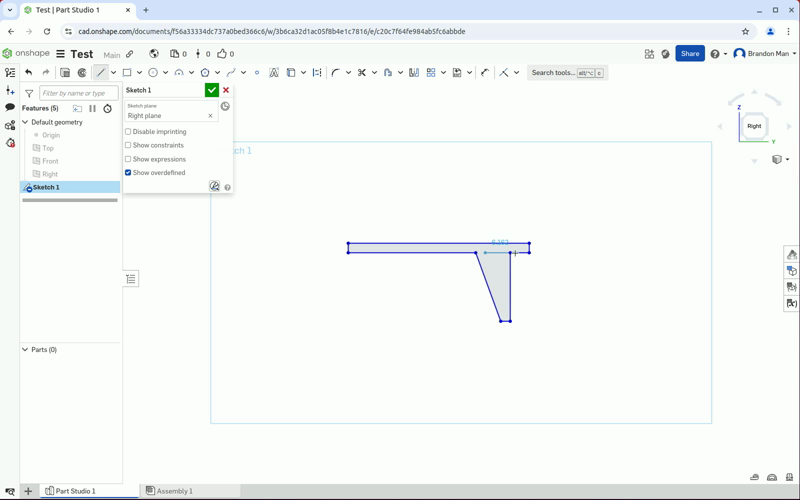
mouse_move(500, 292)
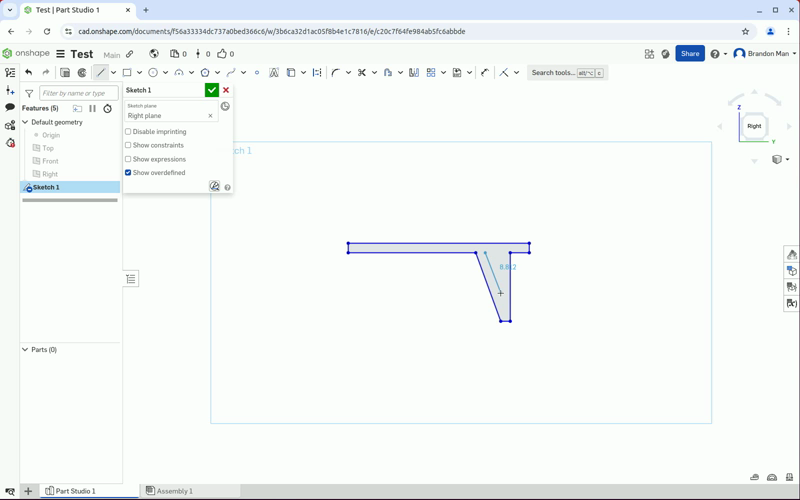
click(500, 292)
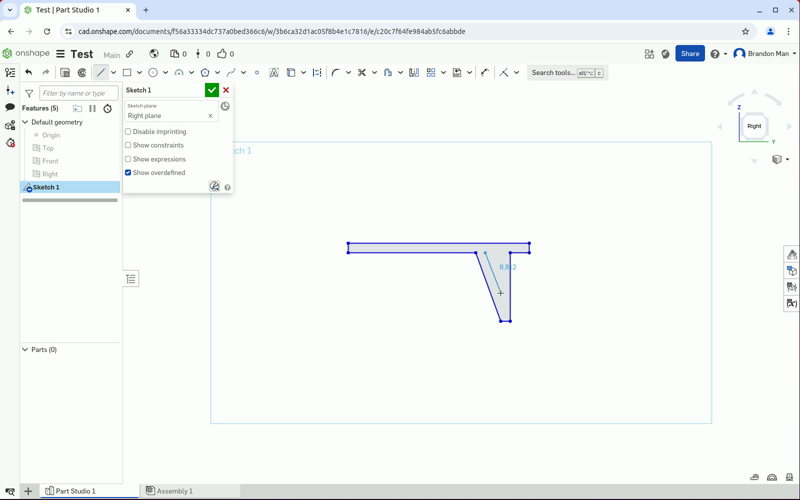
key_up(shift)
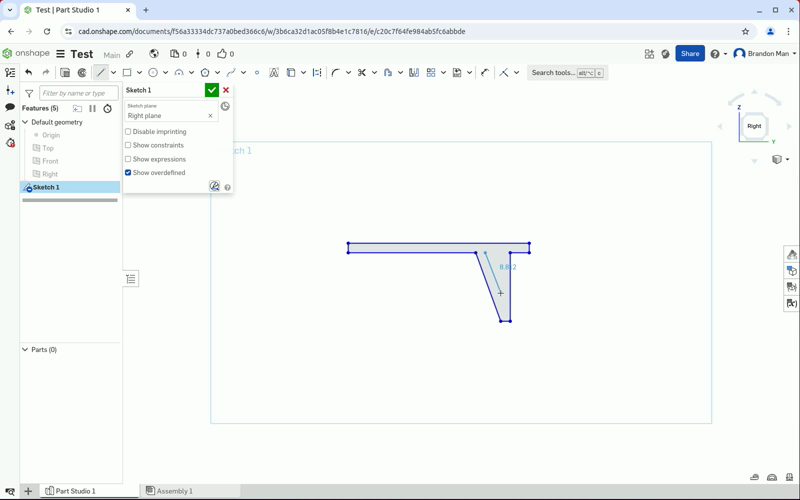
key_down(shift)
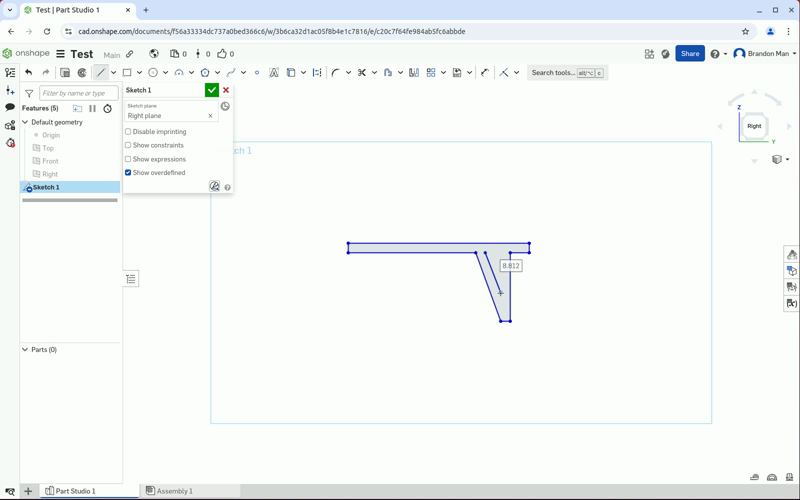
mouse_move(530, 292)
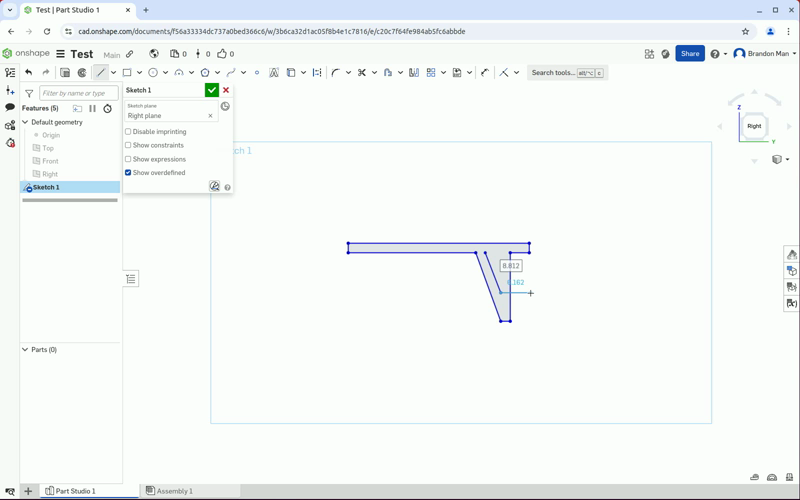
mouse_move(500, 252)
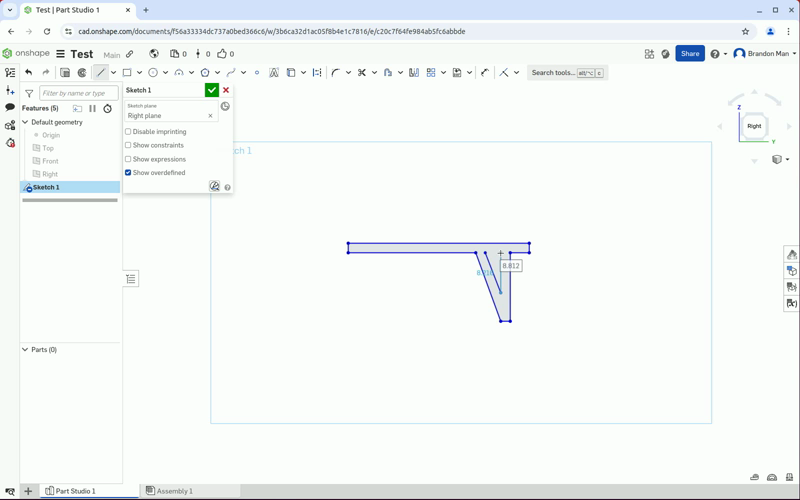
click(500, 252)
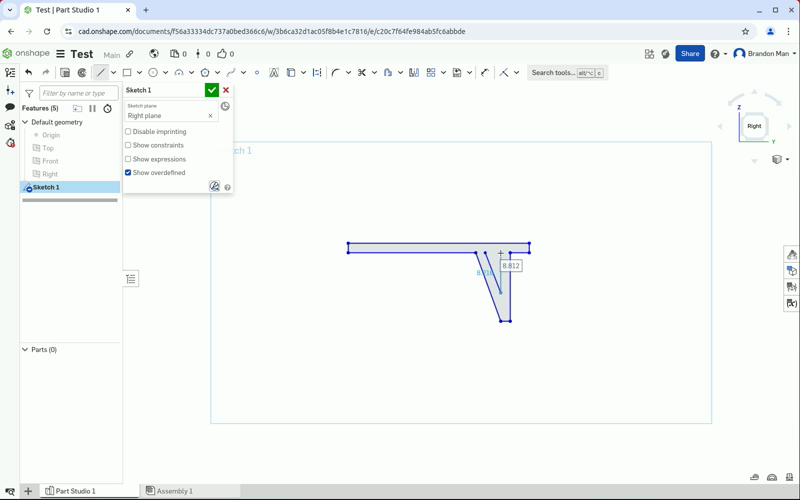
key_up(shift)
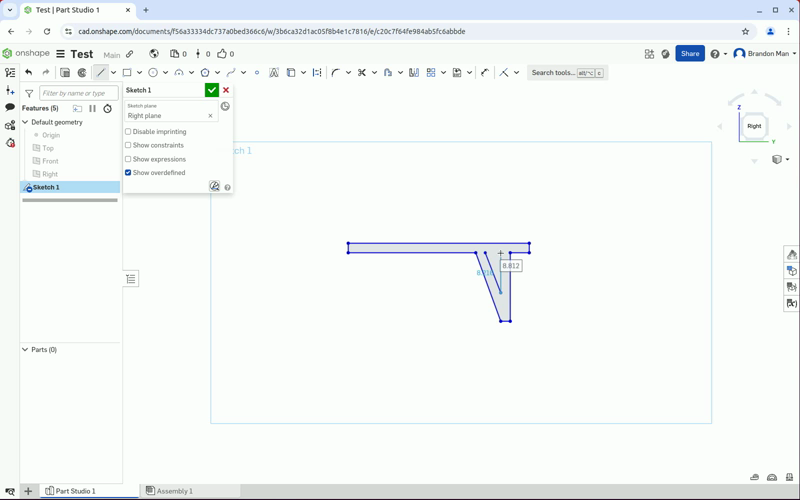
mouse_move(530, 252)
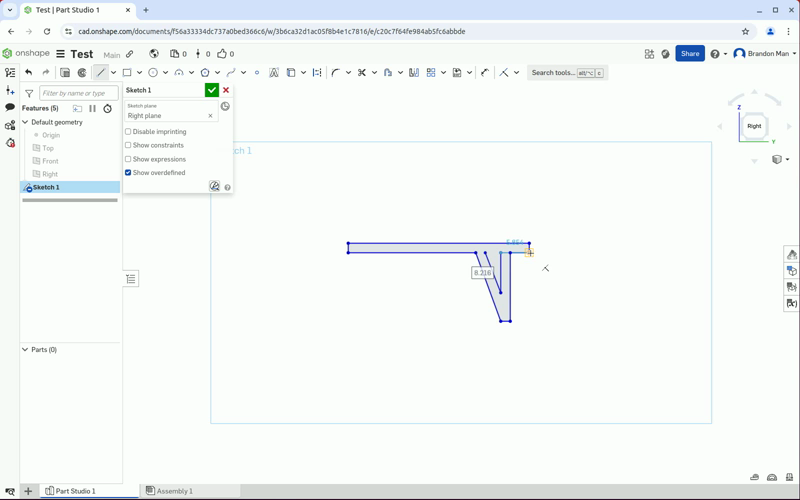
key_down(shift)
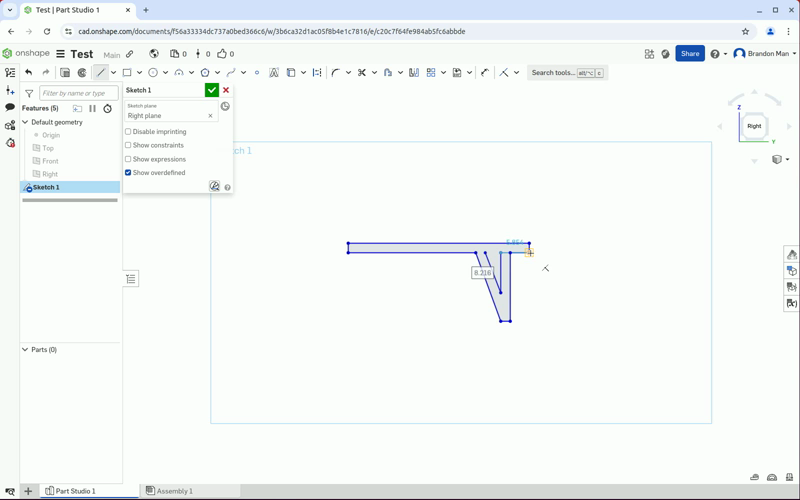
mouse_move(485, 252)
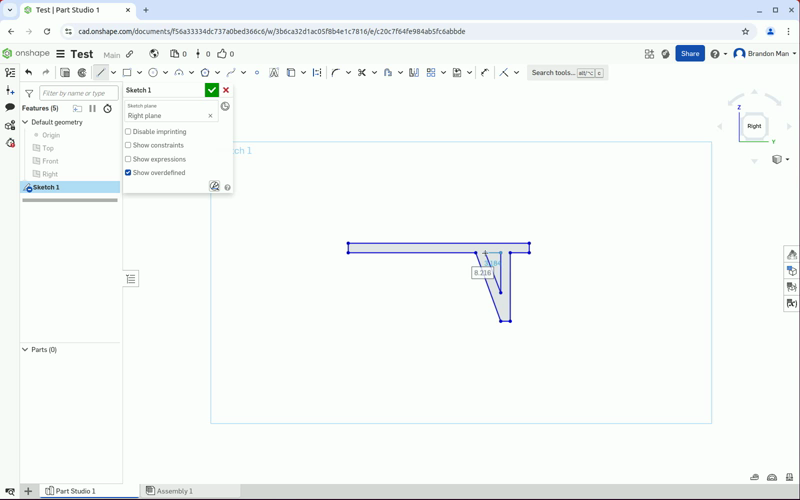
key_up(shift)
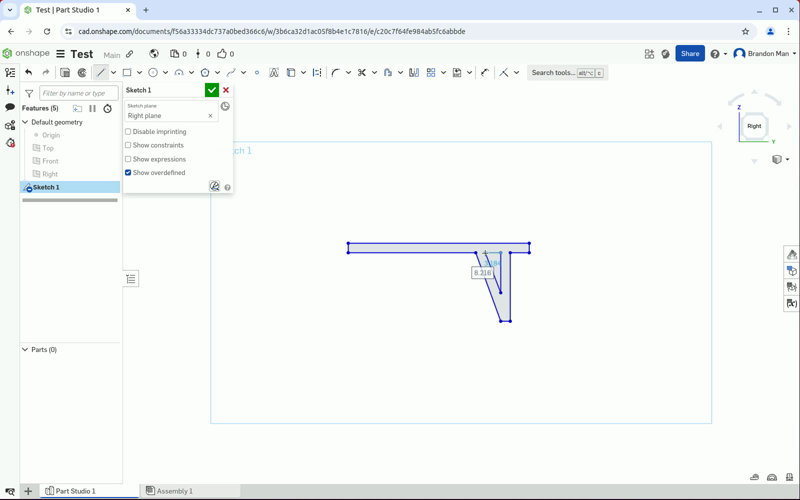
click(485, 252)
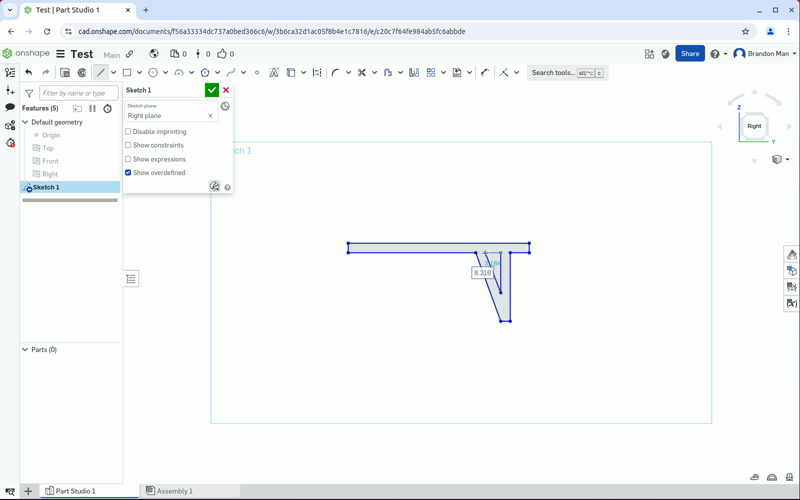
key(esc)
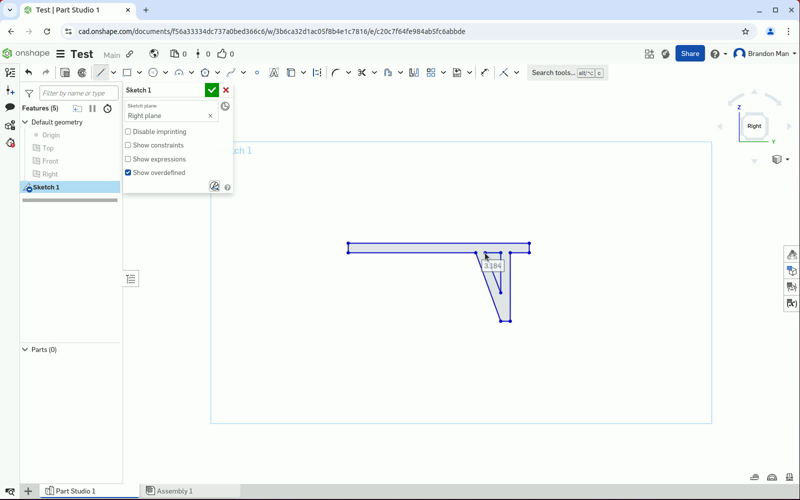
key(c)
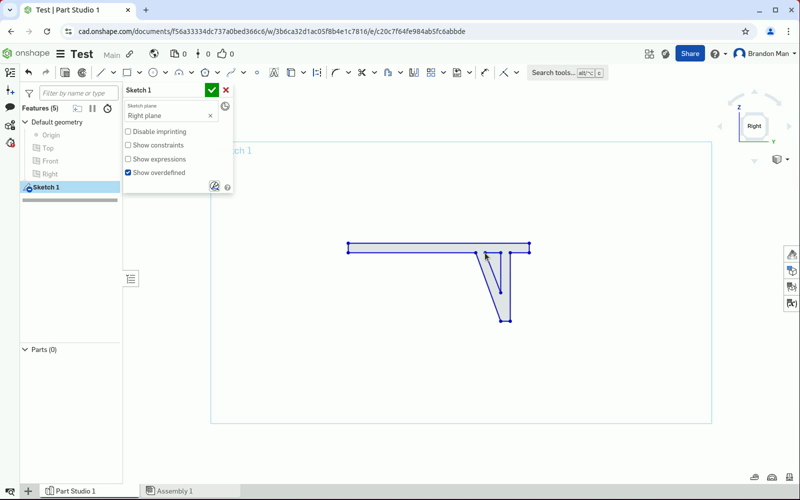
key_down(shift)
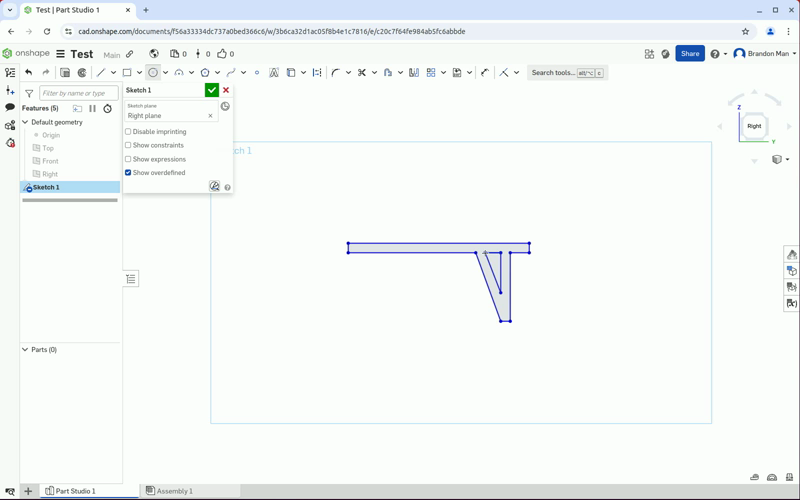
mouse_move(523, 246)
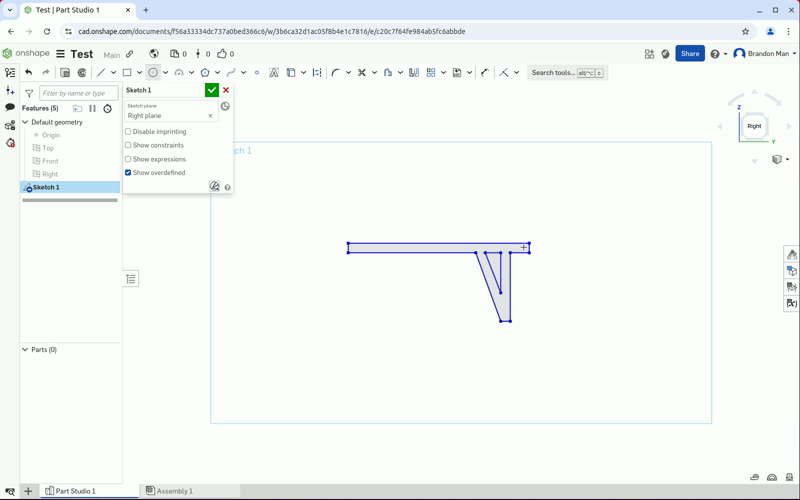
click(523, 246)
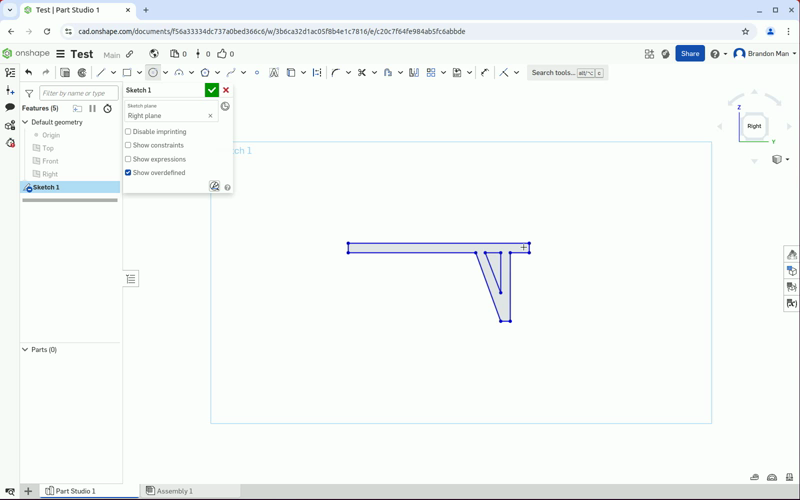
key_up(shift)
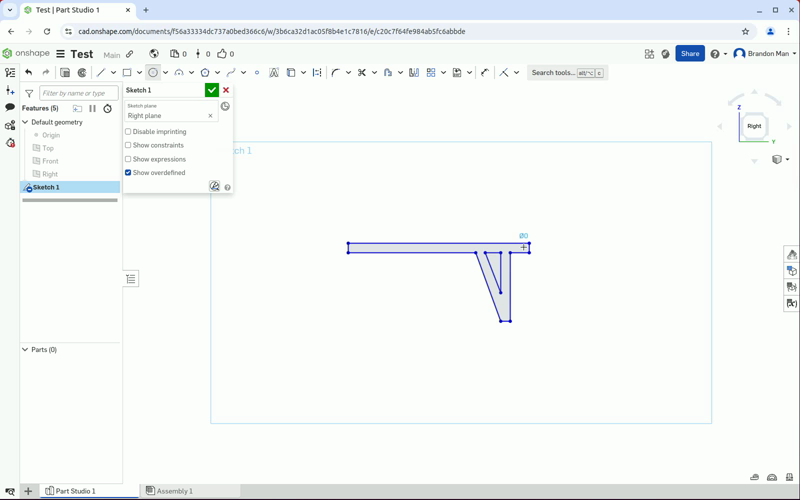
mouse_move(525, 246)
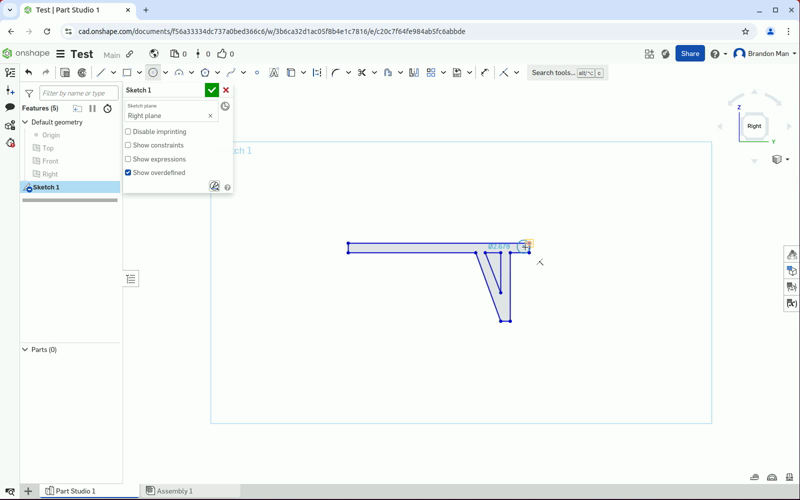
scroll(6)
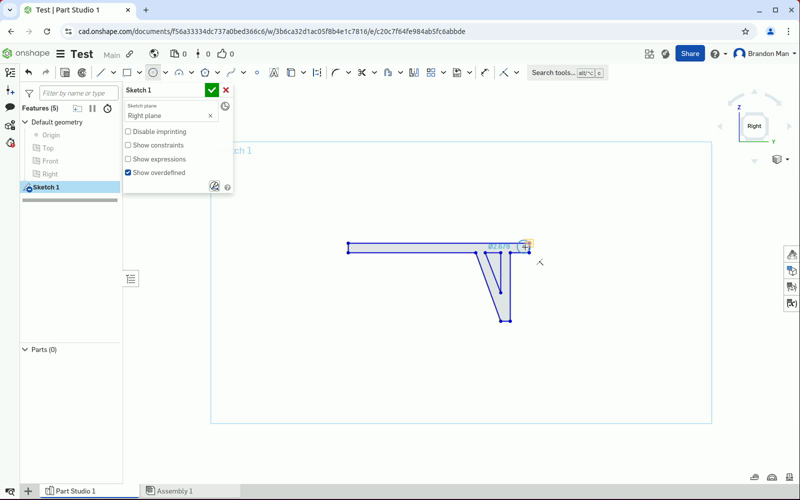
scroll(6)
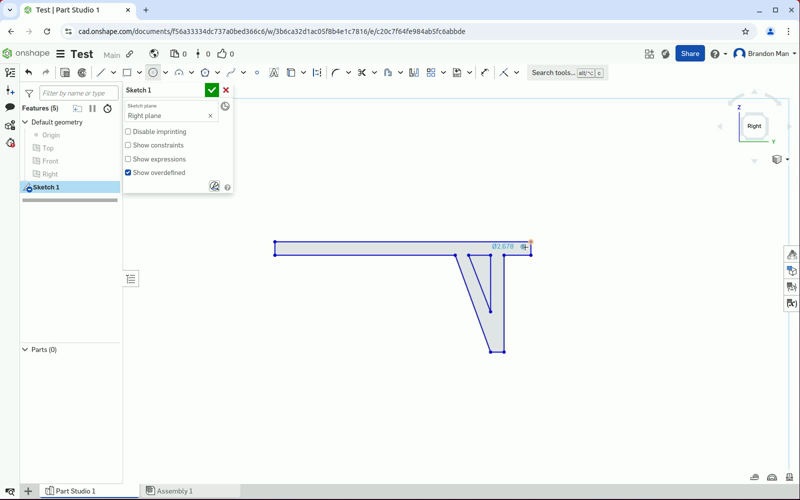
scroll(6)
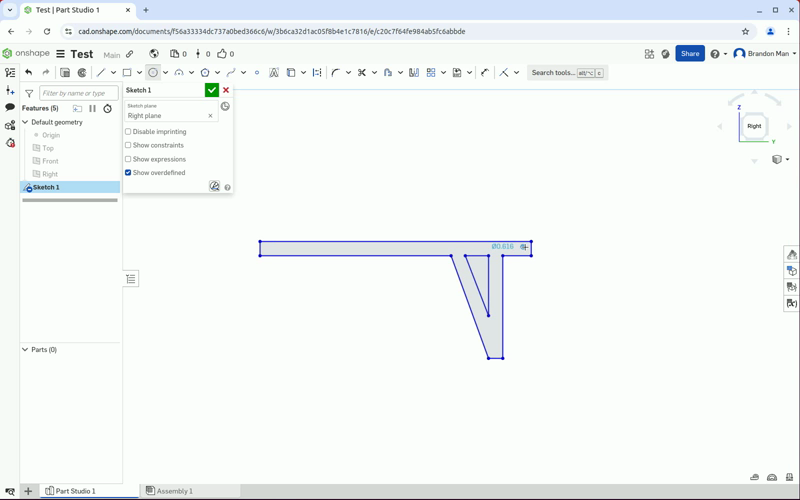
scroll(6)
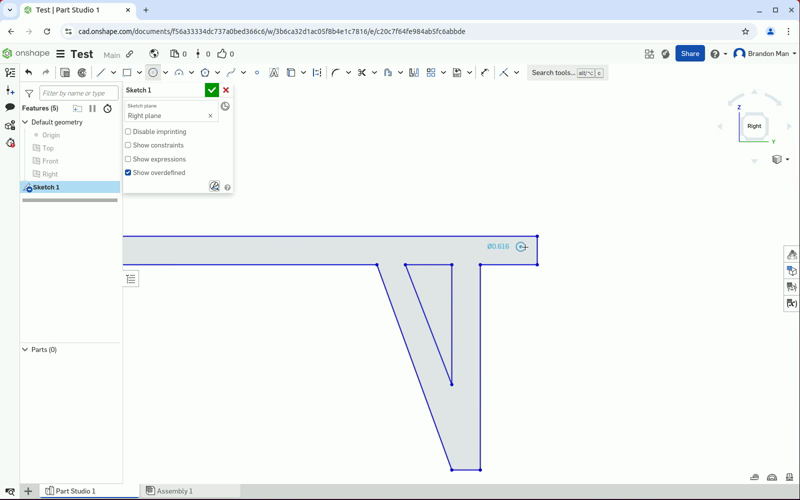
scroll(6)
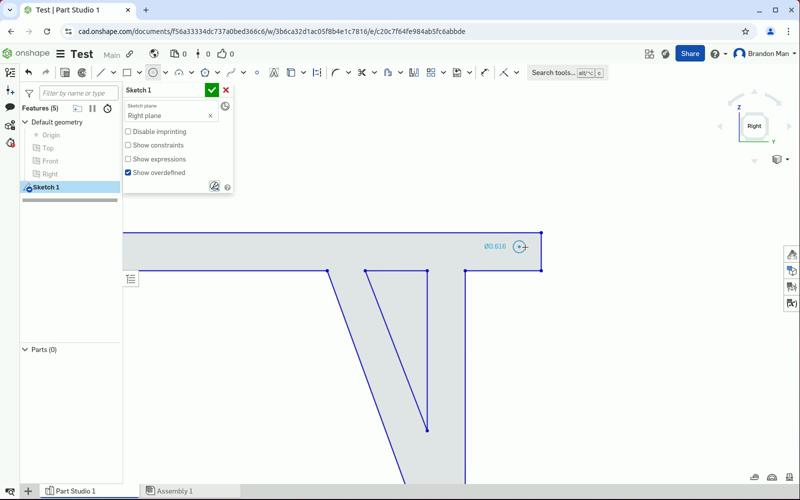
scroll(6)
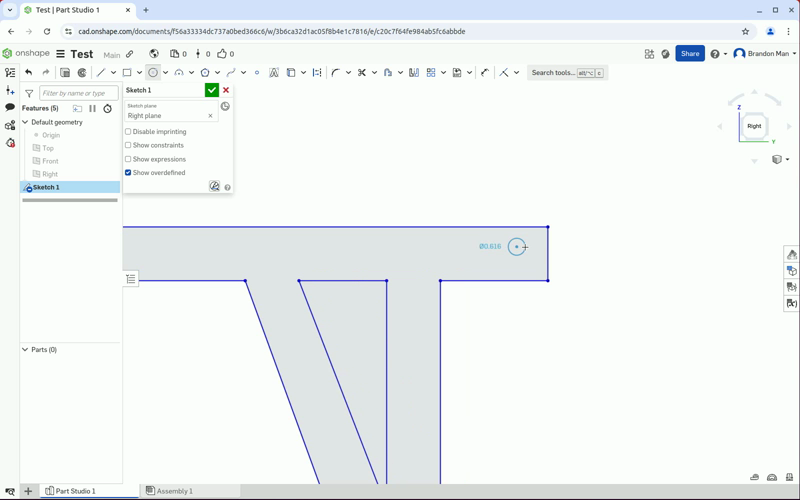
scroll(6)
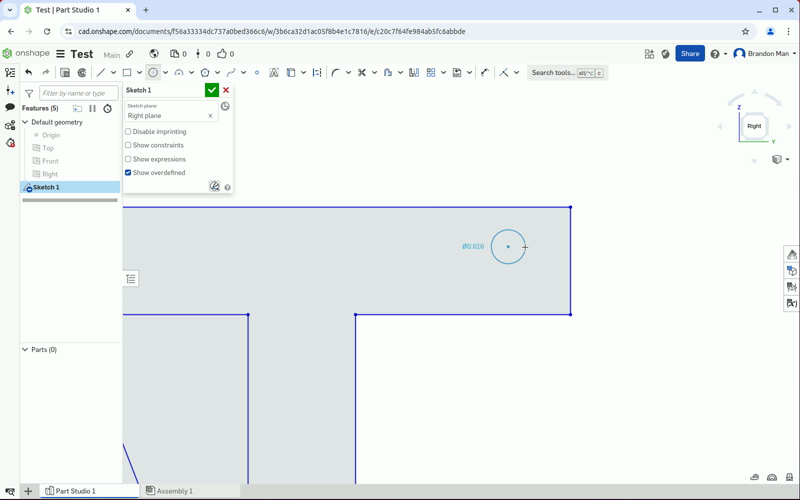
click(525, 246)
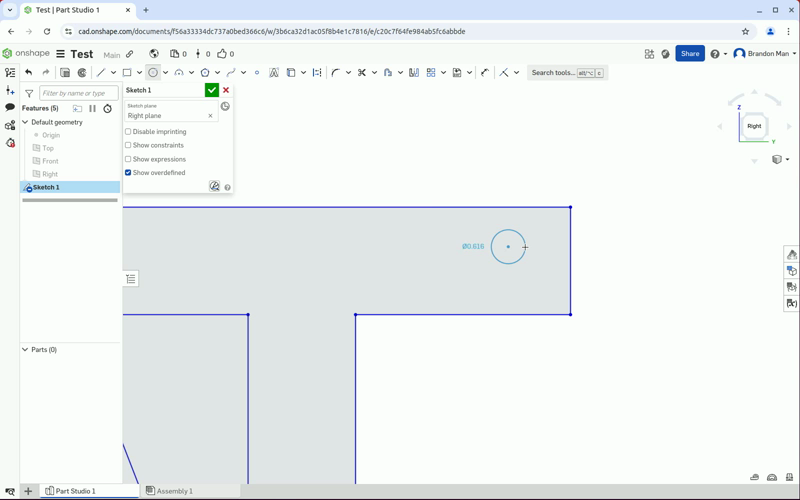
scroll(-6)
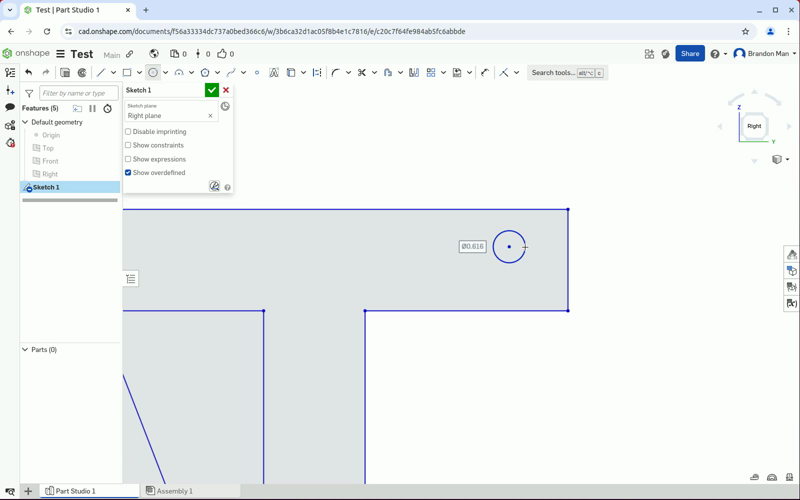
scroll(-6)
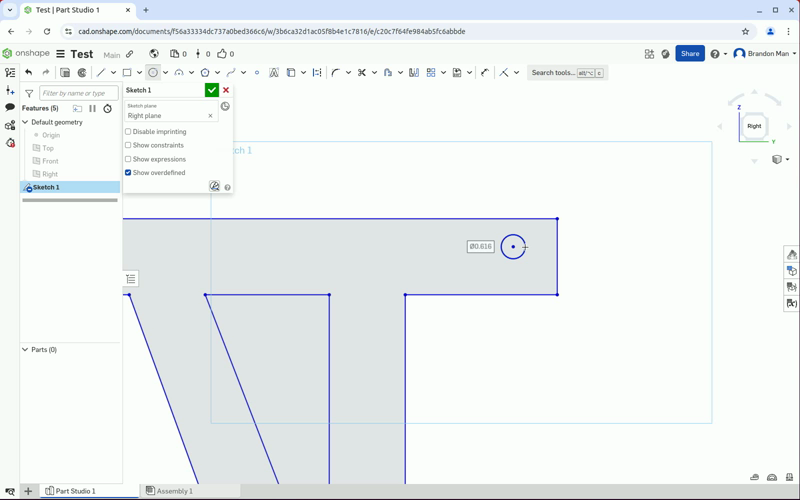
scroll(-6)
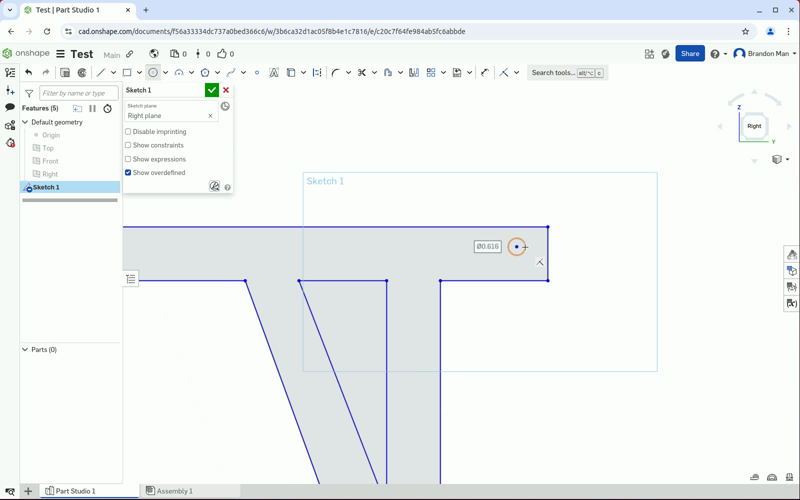
scroll(-6)
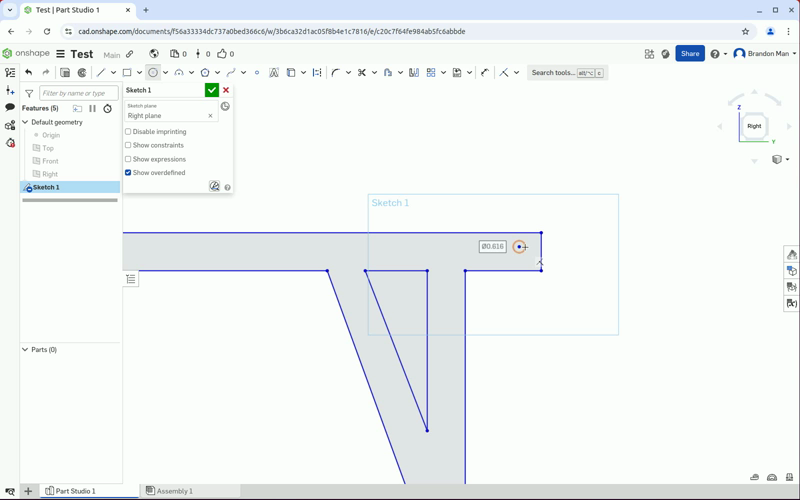
scroll(-6)
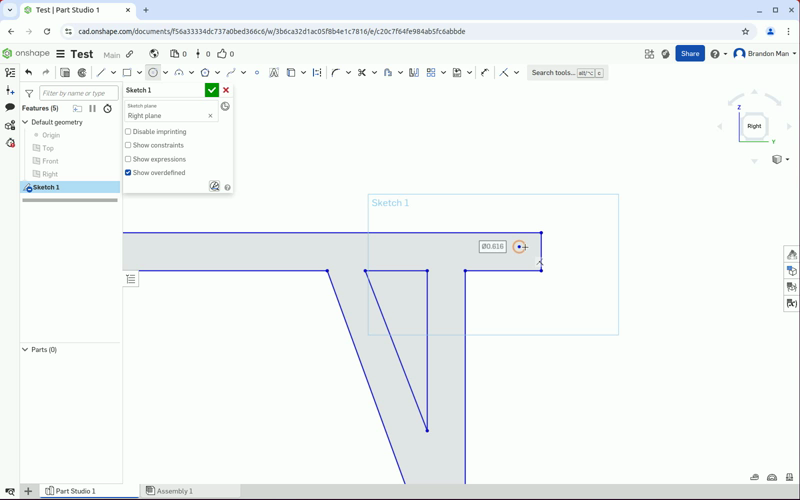
scroll(-6)
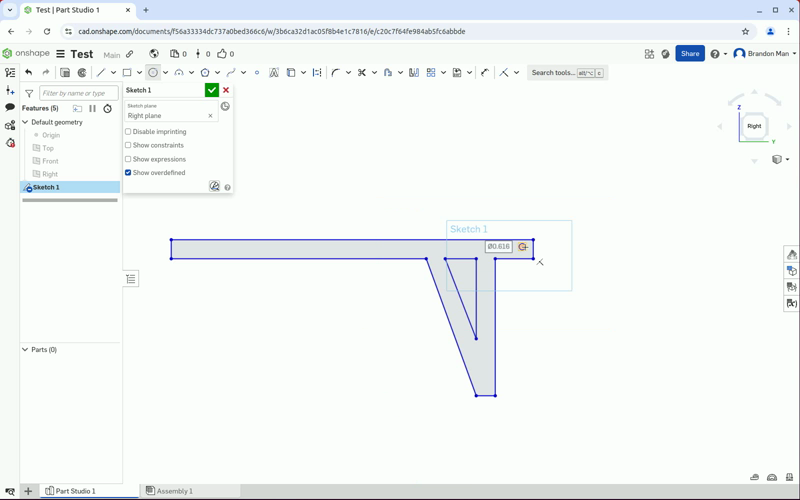
scroll(-6)
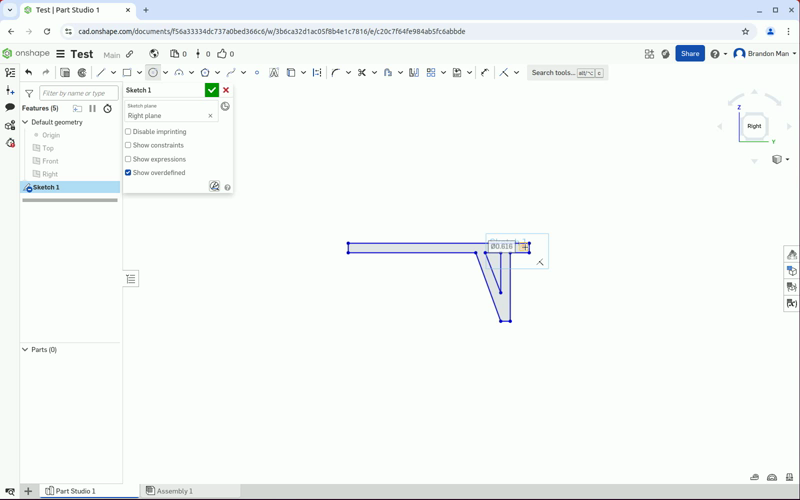
key(esc)
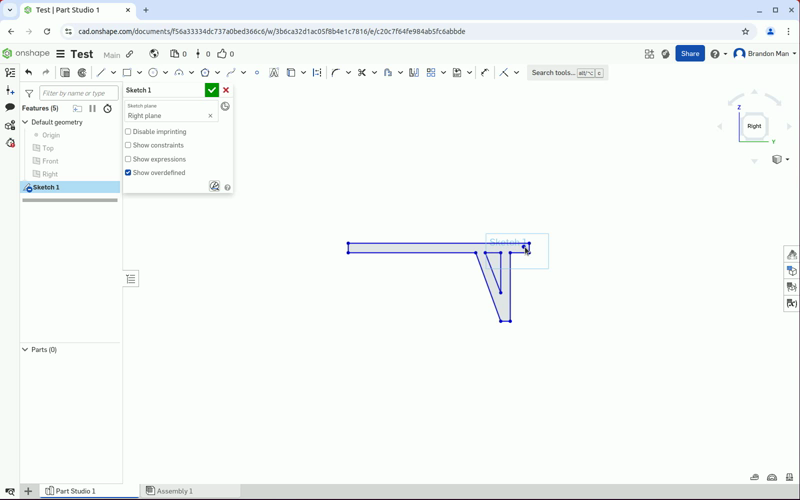
mouse_move(366, 250)
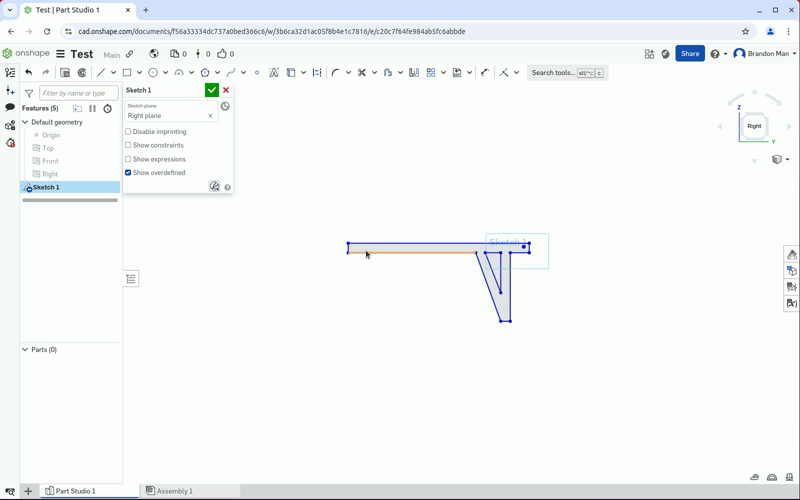
click(366, 250)
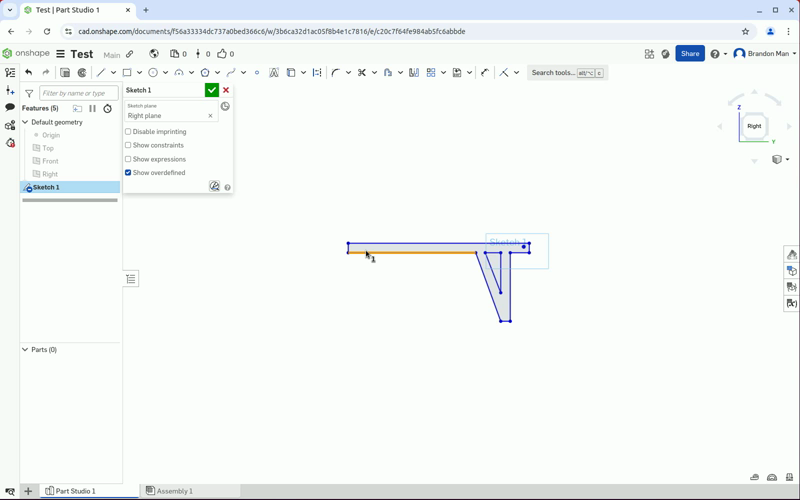
mouse_move(73, 352)
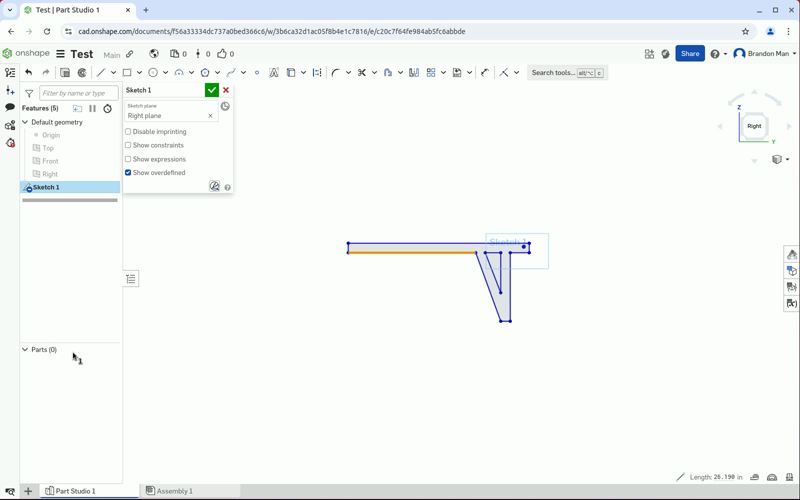
key(shift+y)
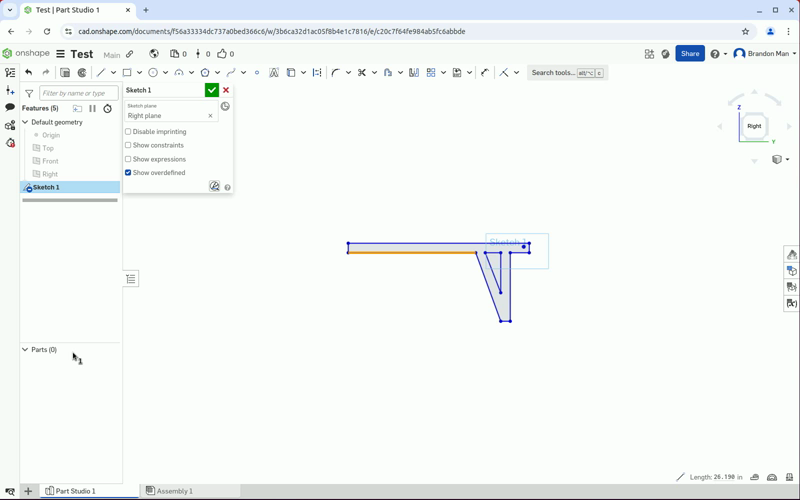
key(shift+e)
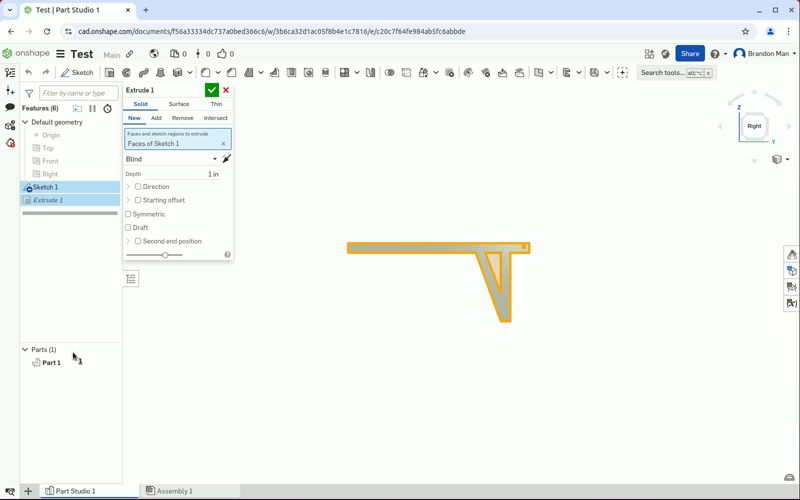
mouse_move(143, 106)
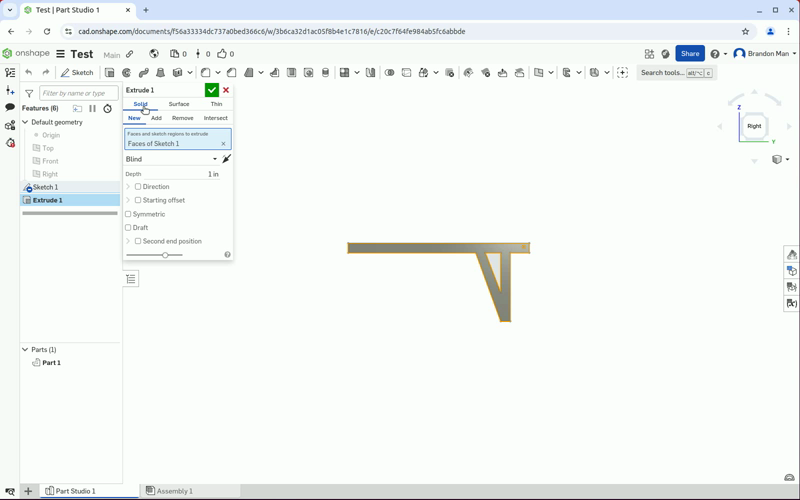
click(143, 106)
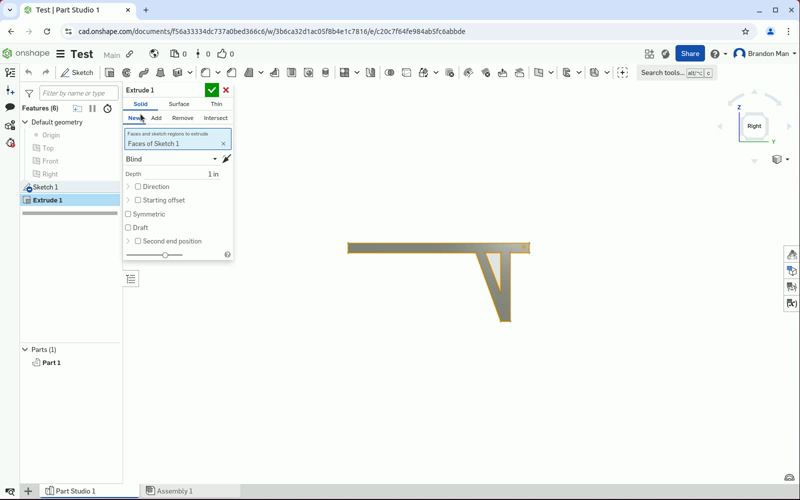
mouse_move(137, 120)
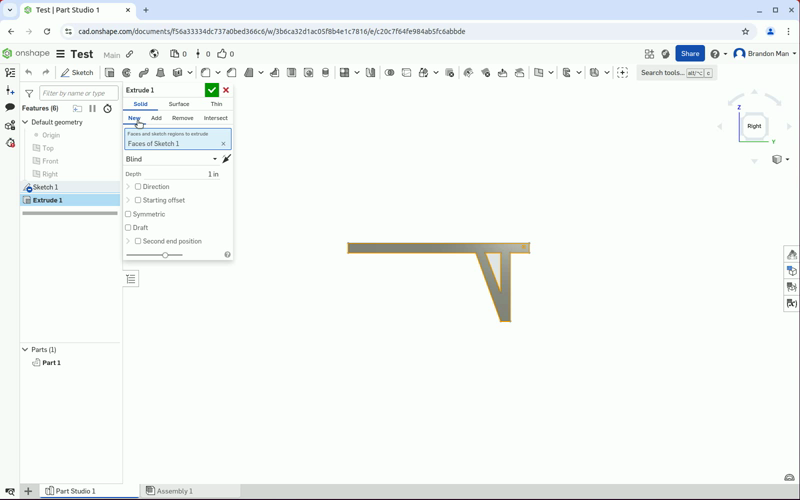
click(137, 120)
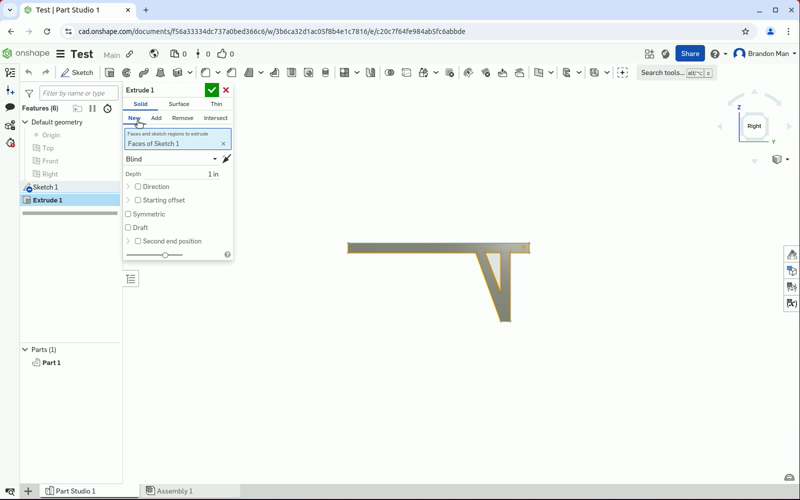
key(tab, 4)
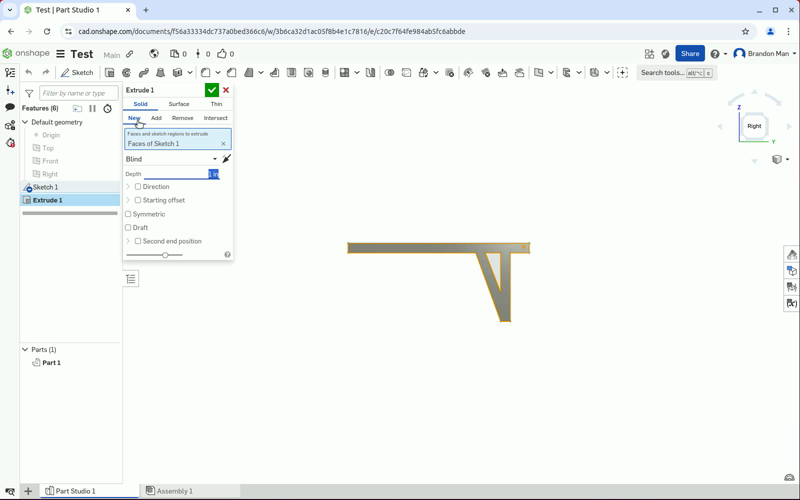
text(0.241)
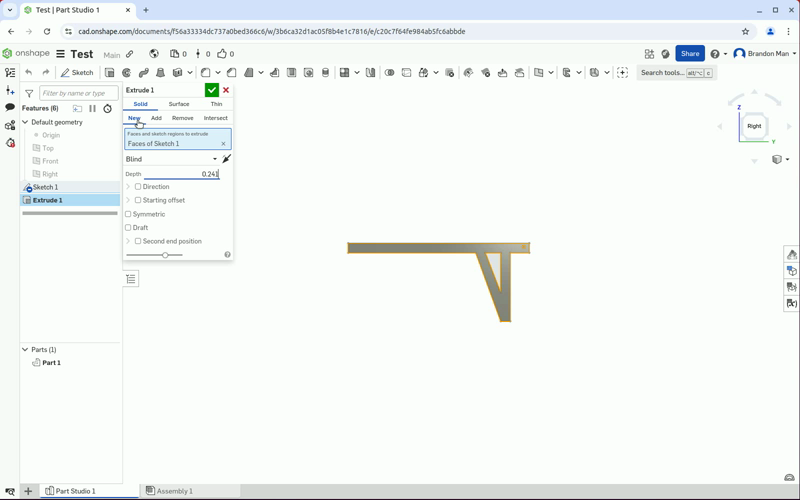
key(enter)
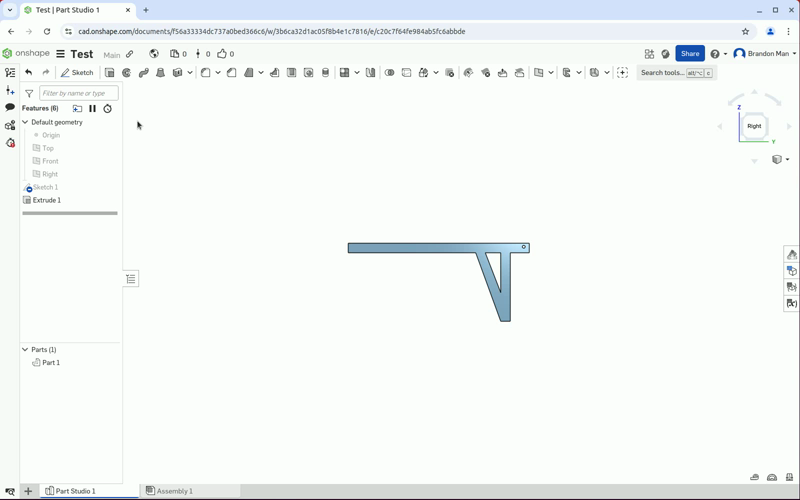
key(shift+h)
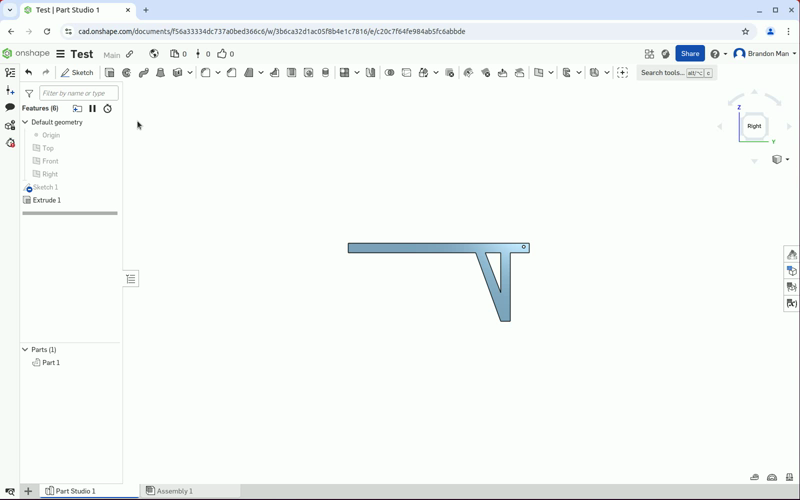
key(shift+h)
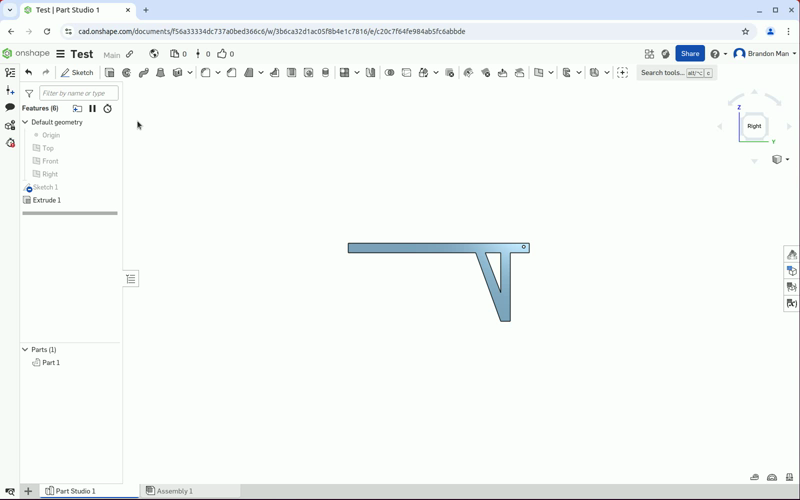
mouse_move(73, 189)
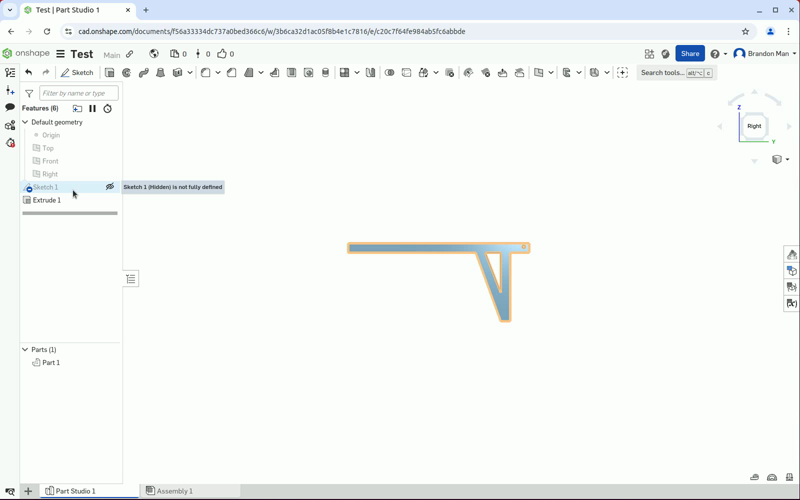
click(73, 189)
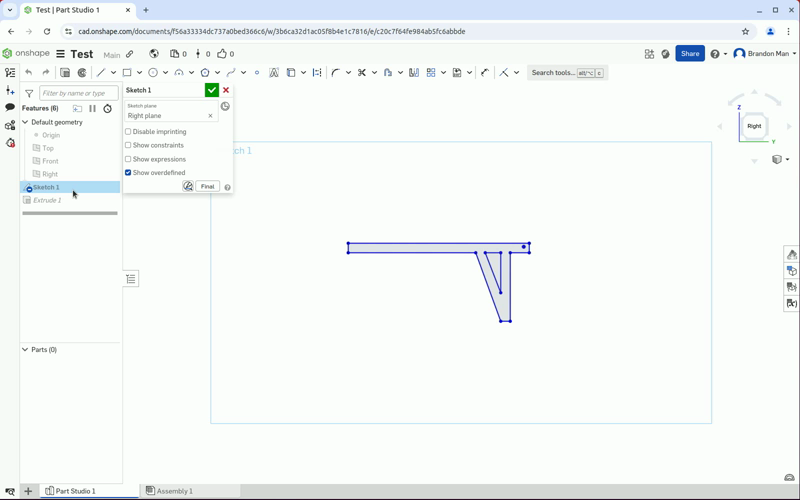
mouse_move(229, 92)
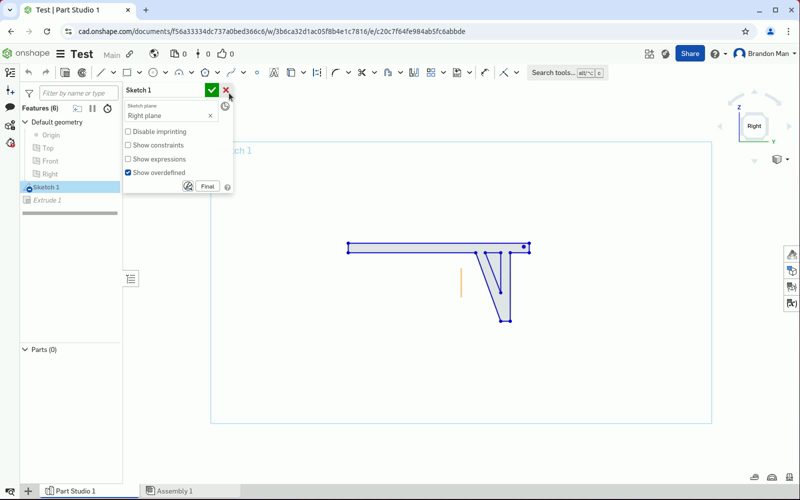
click(229, 92)
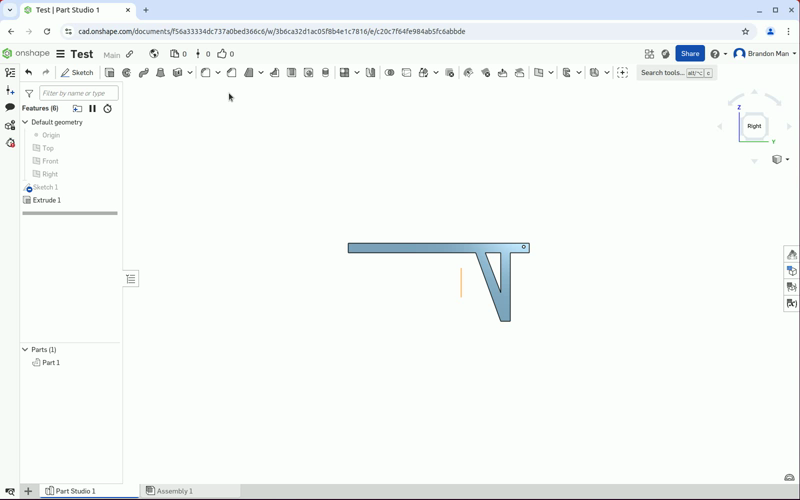
mouse_move(541, 75)
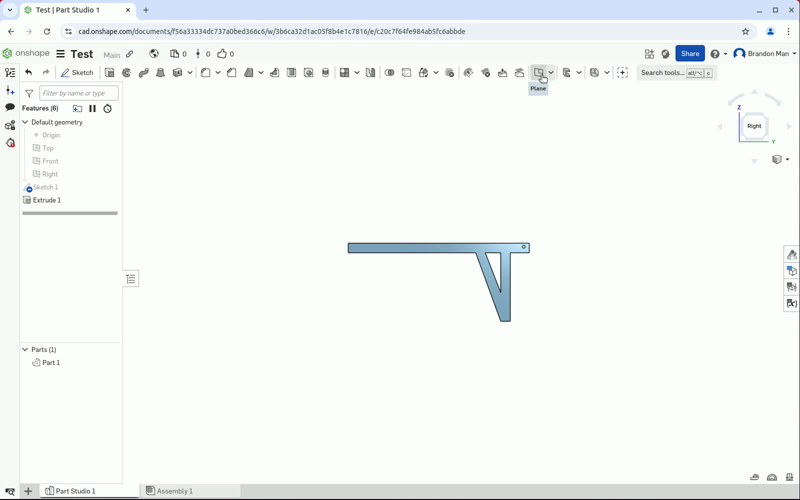
click(541, 75)
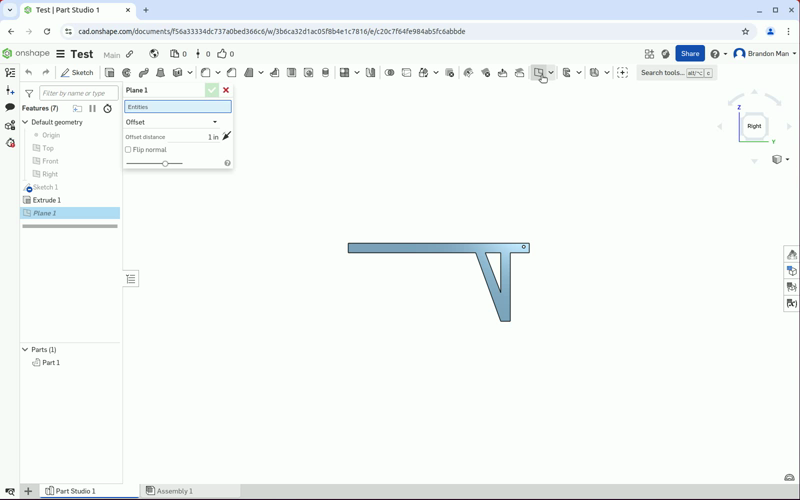
mouse_move(73, 176)
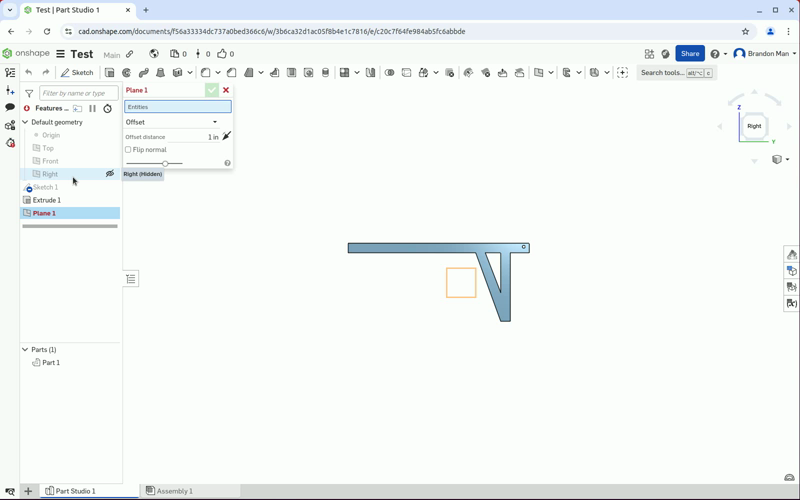
click(73, 176)
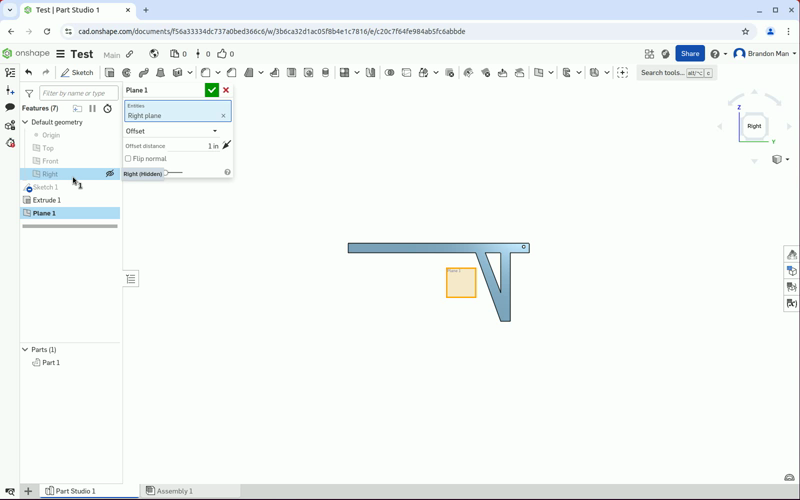
key(tab, 2)
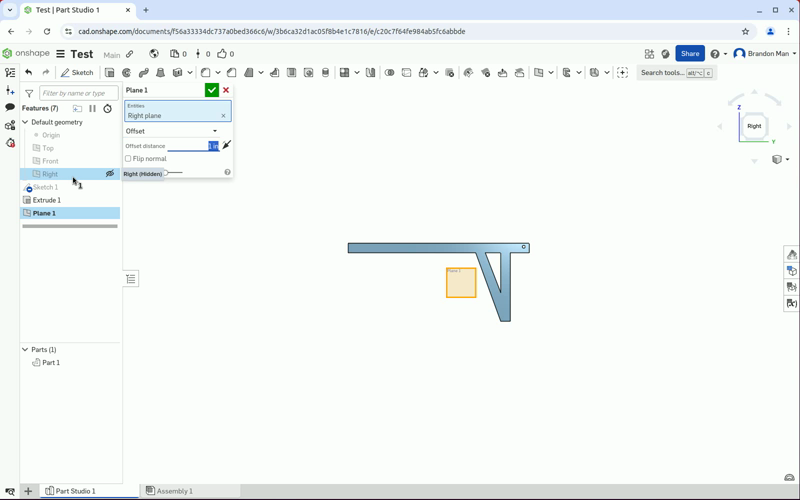
text(0.246)
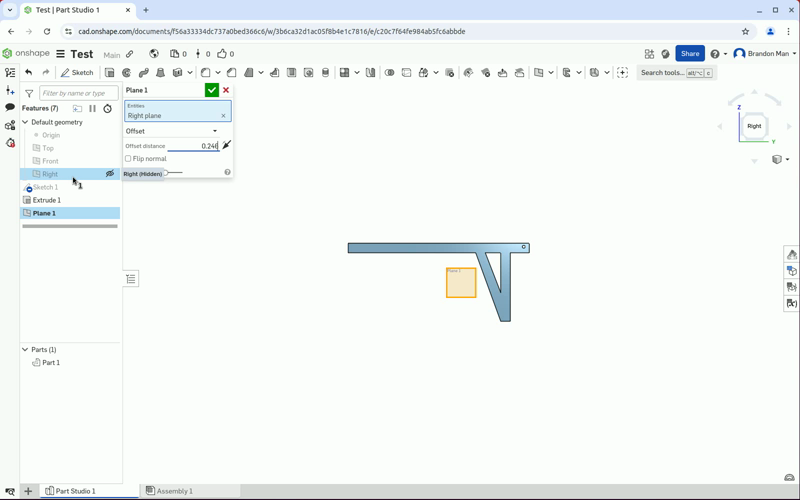
key(enter, 2)
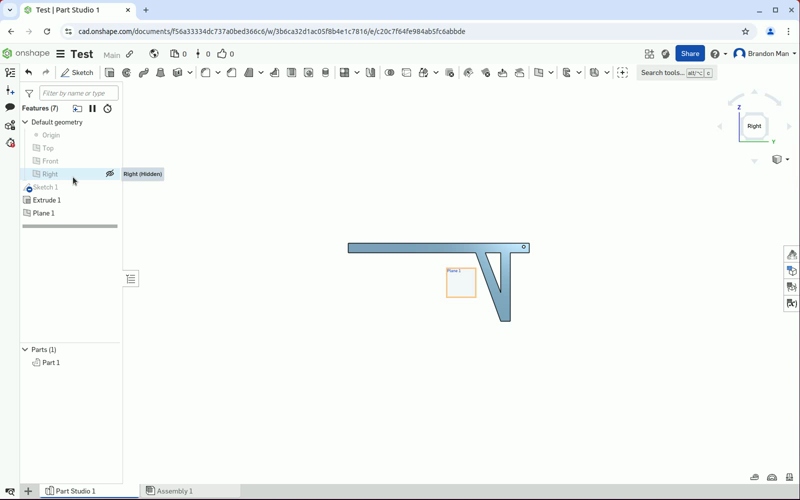
key(shift+s)
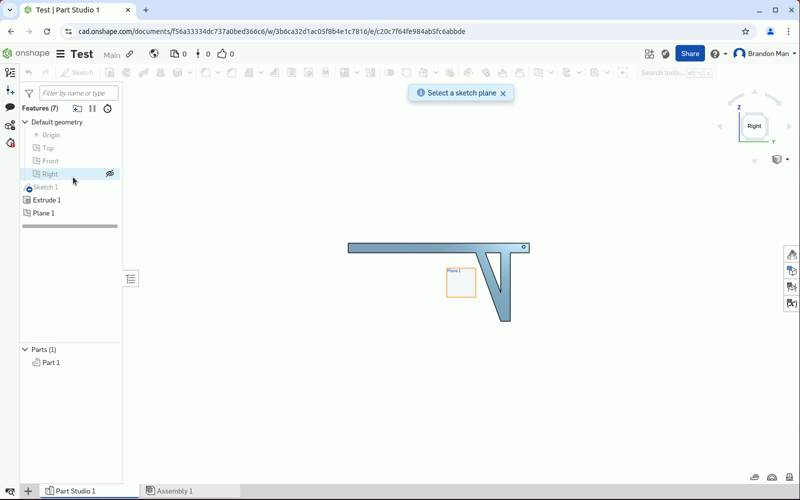
mouse_move(73, 215)
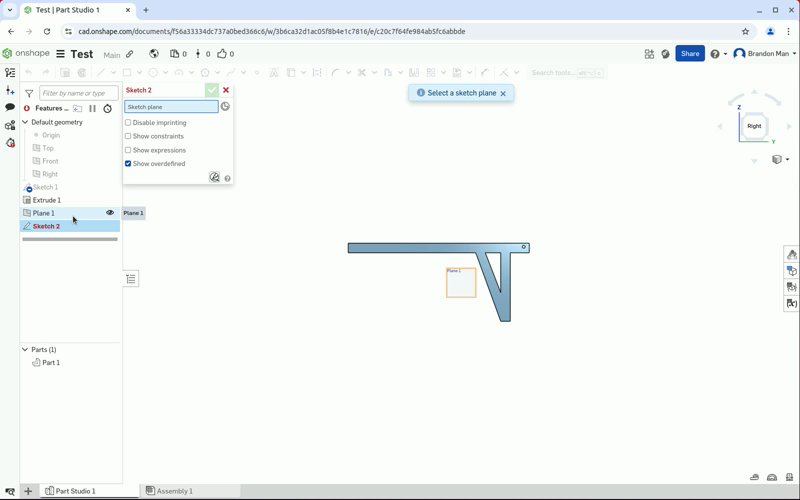
click(73, 215)
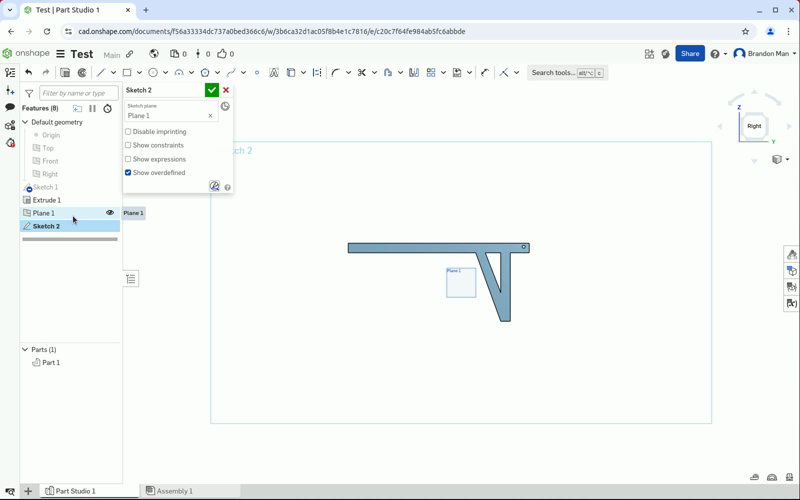
mouse_move(73, 352)
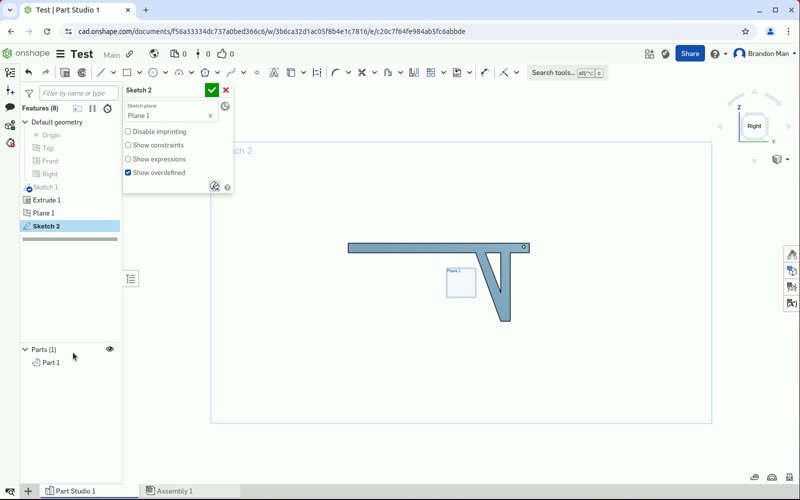
key(y)
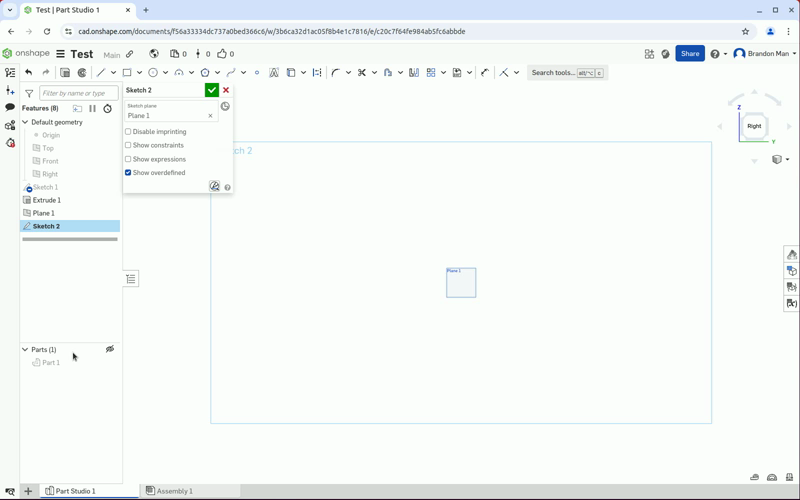
key(l)
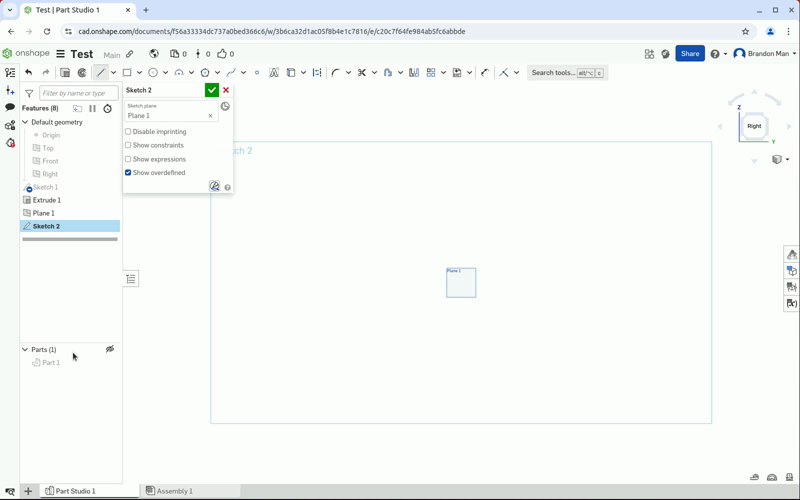
key_down(shift)
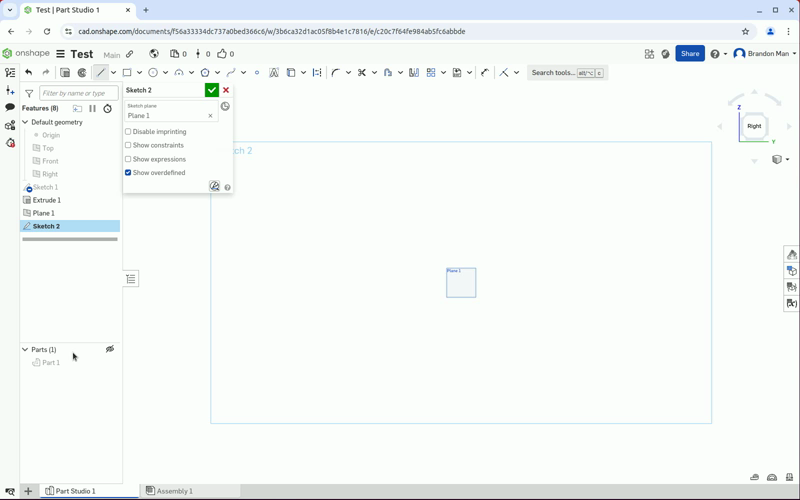
mouse_move(384, 320)
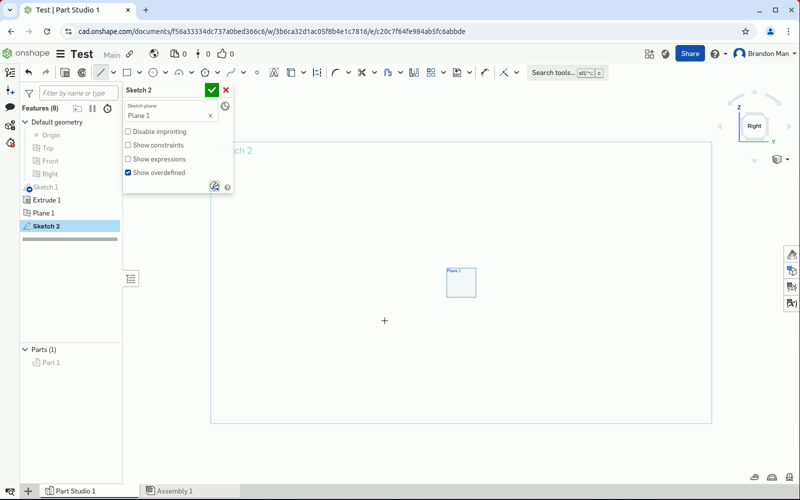
click(384, 320)
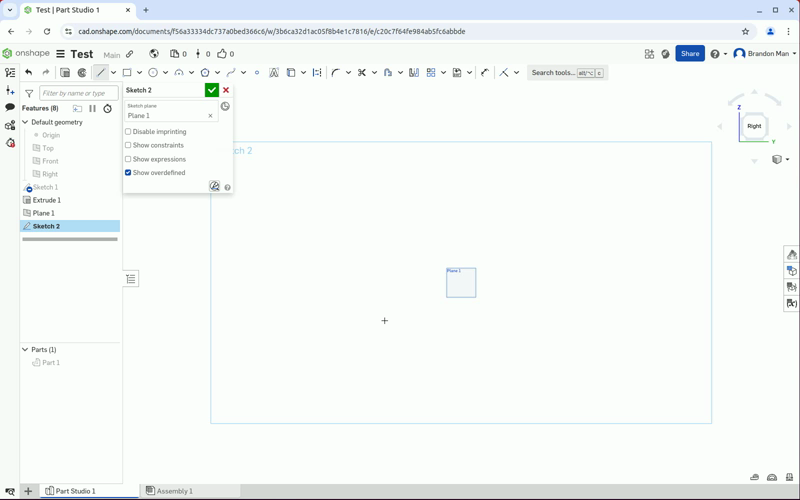
key_up(shift)
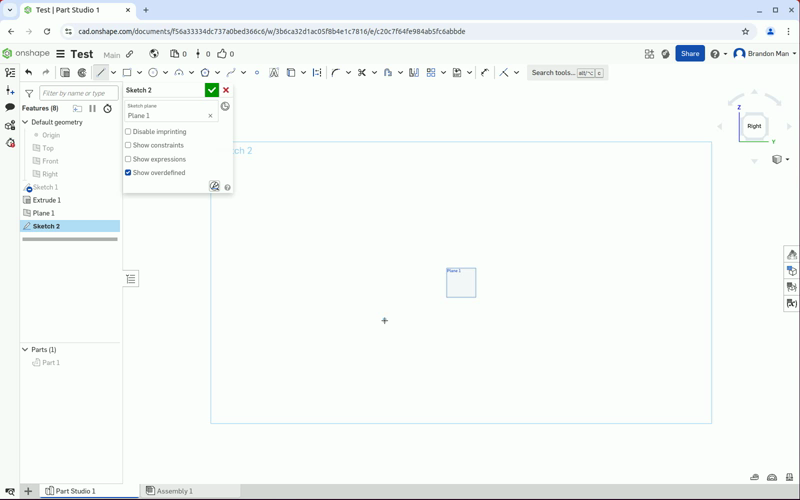
key_down(shift)
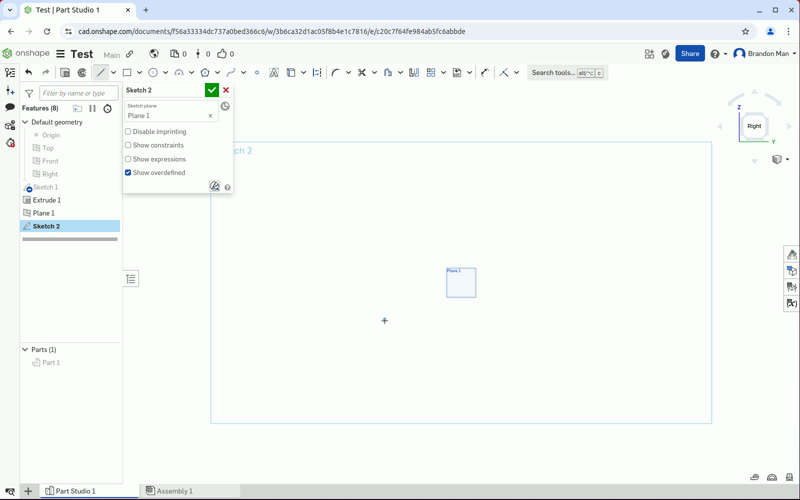
mouse_move(414, 320)
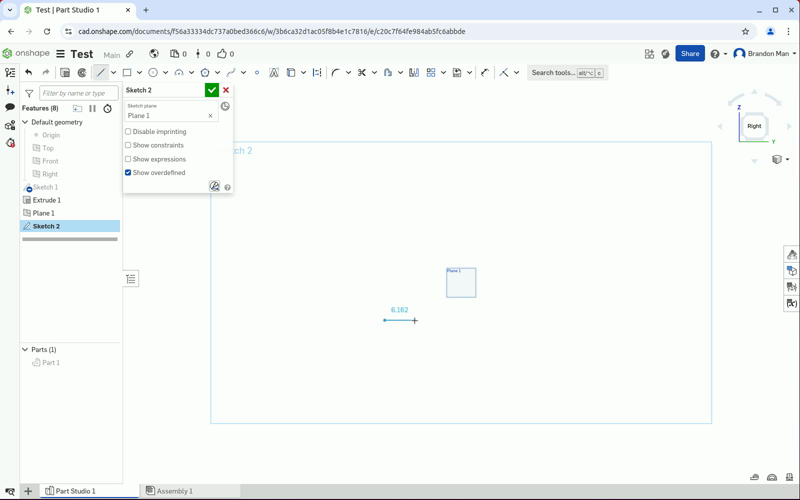
mouse_move(394, 320)
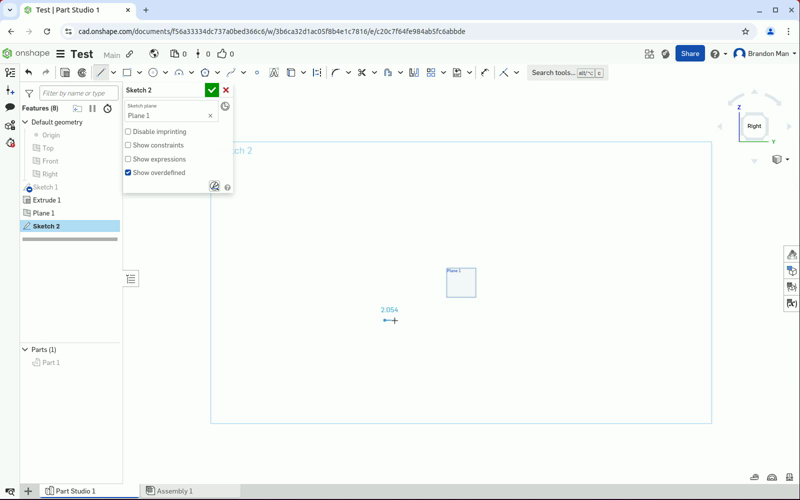
click(394, 320)
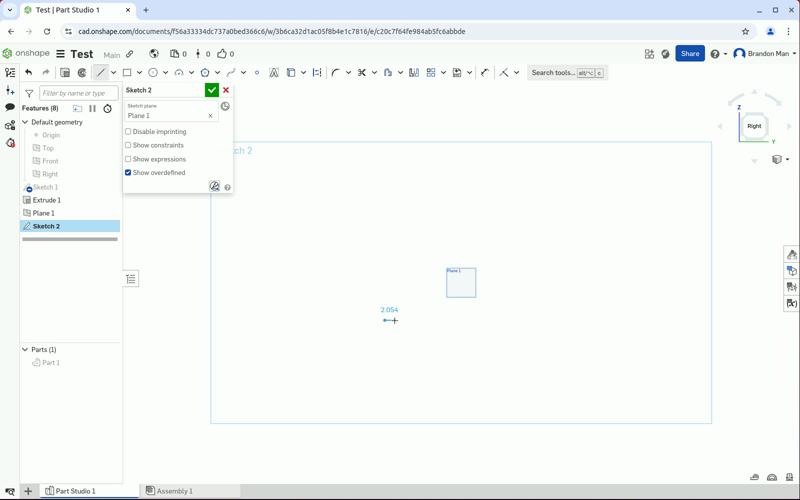
key_up(shift)
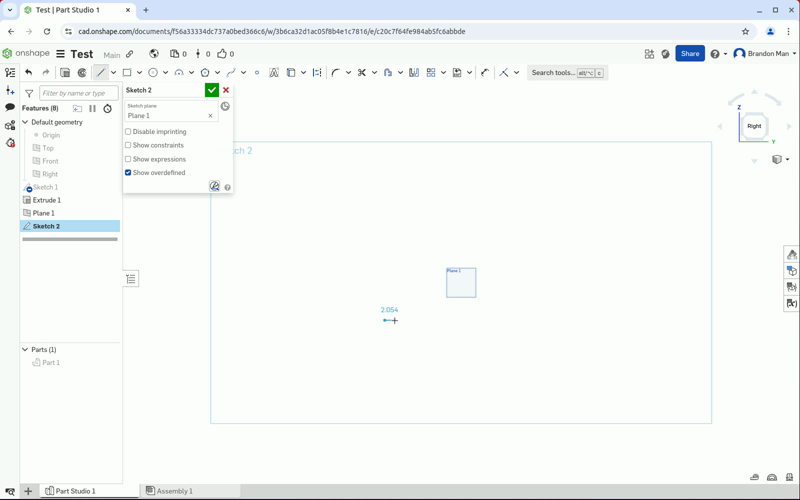
key_down(shift)
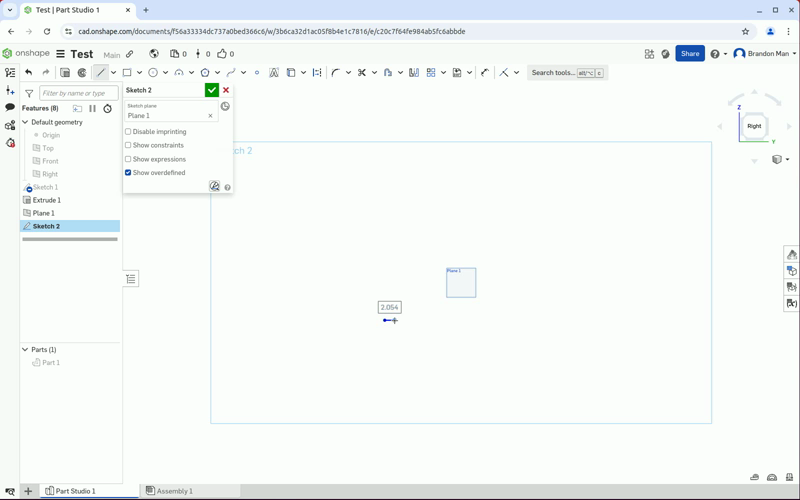
mouse_move(419, 252)
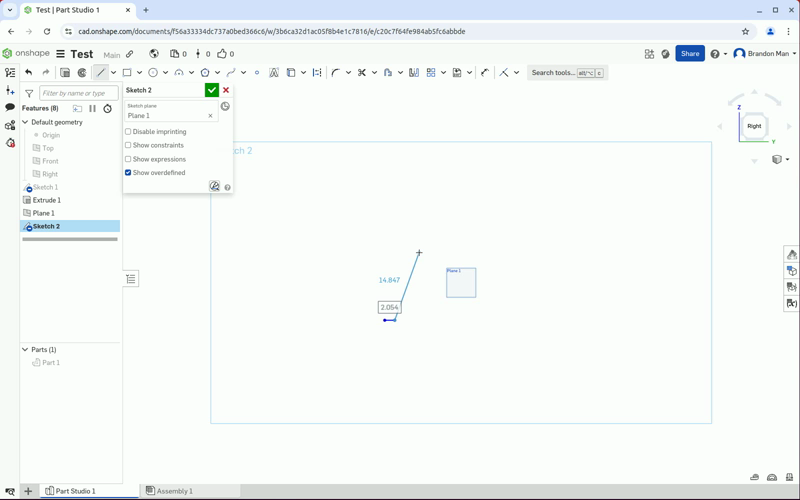
click(419, 252)
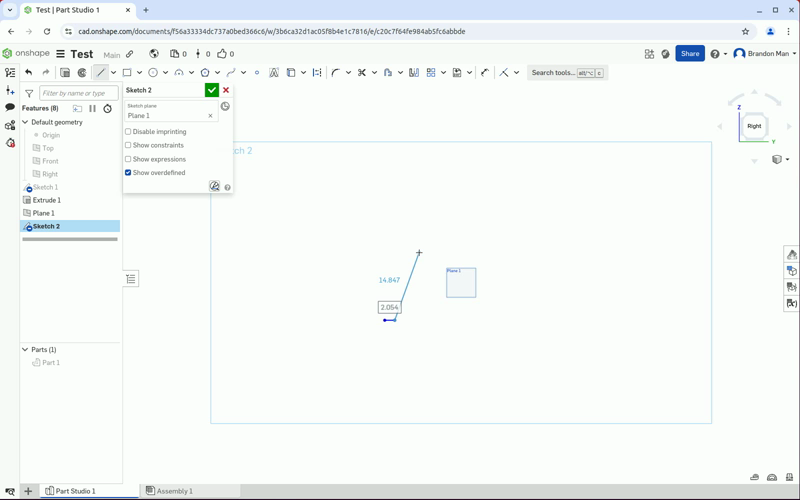
key_up(shift)
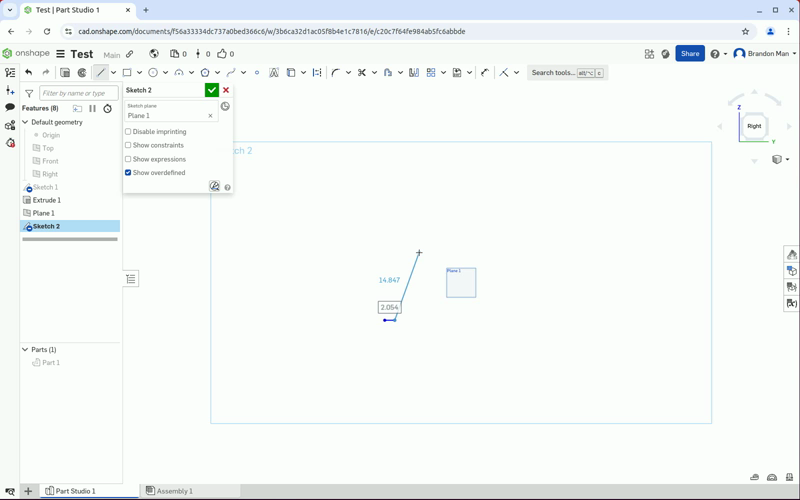
key_down(shift)
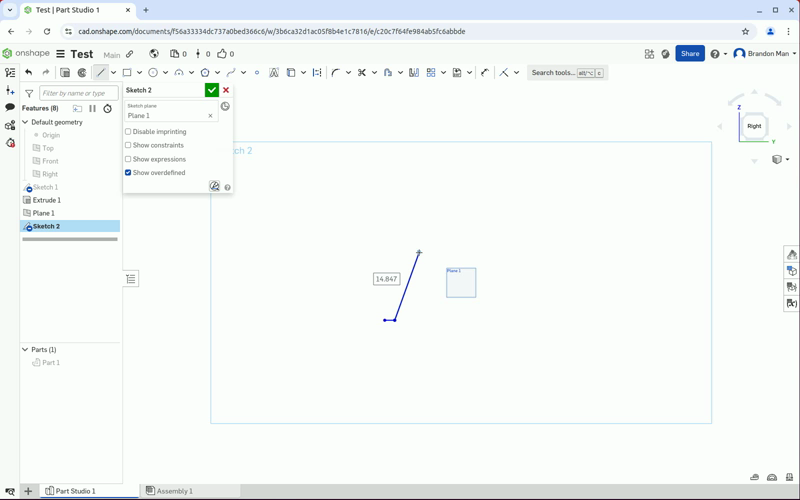
mouse_move(449, 252)
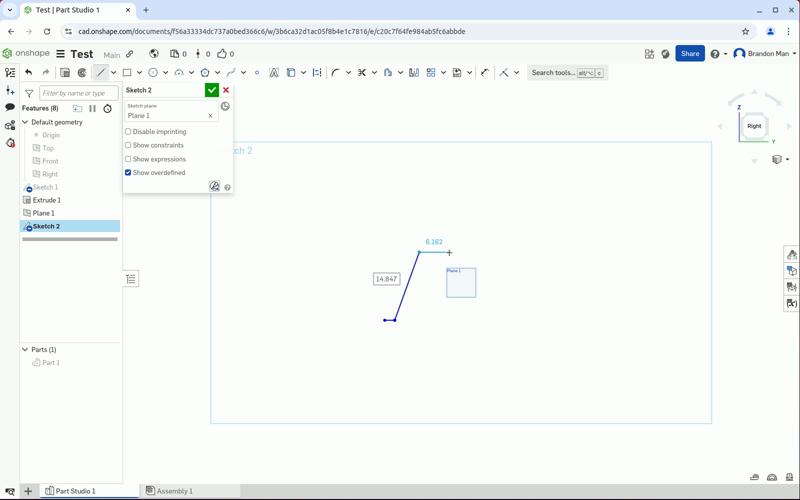
mouse_move(409, 252)
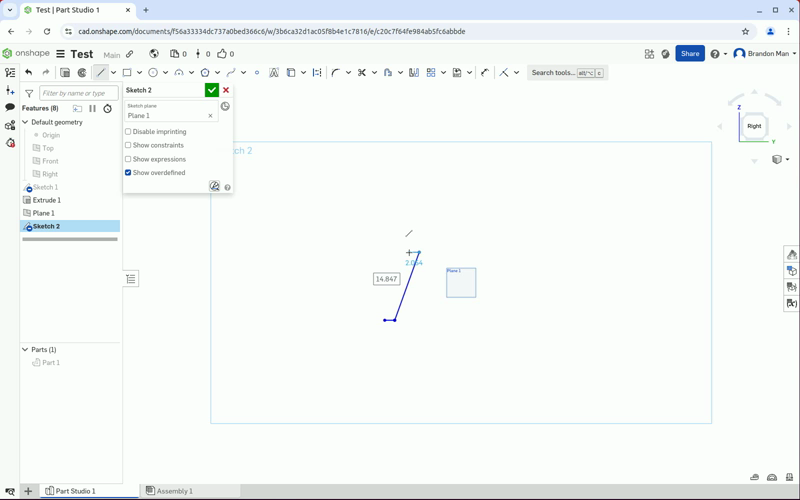
click(409, 252)
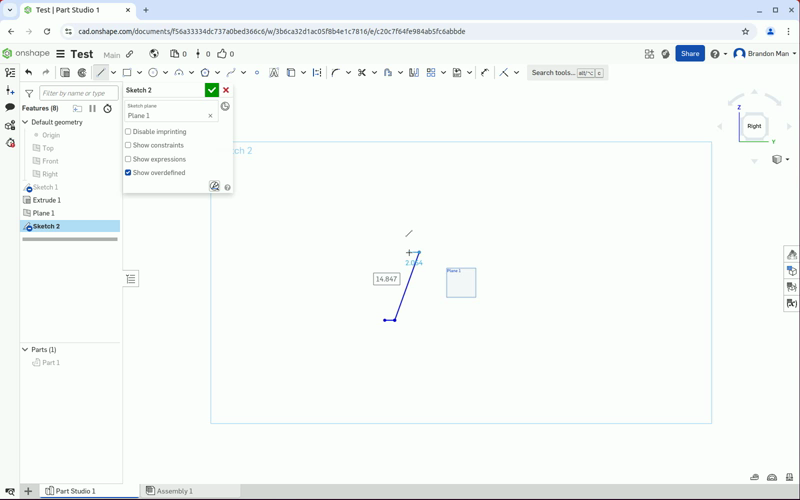
key_up(shift)
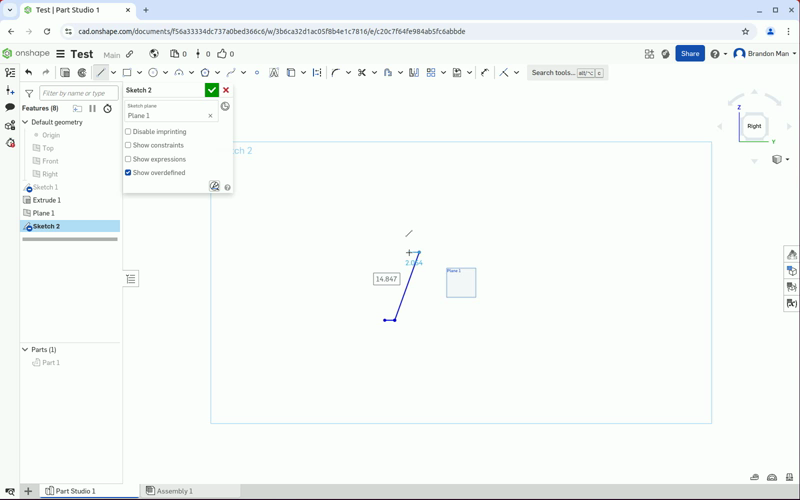
key_down(shift)
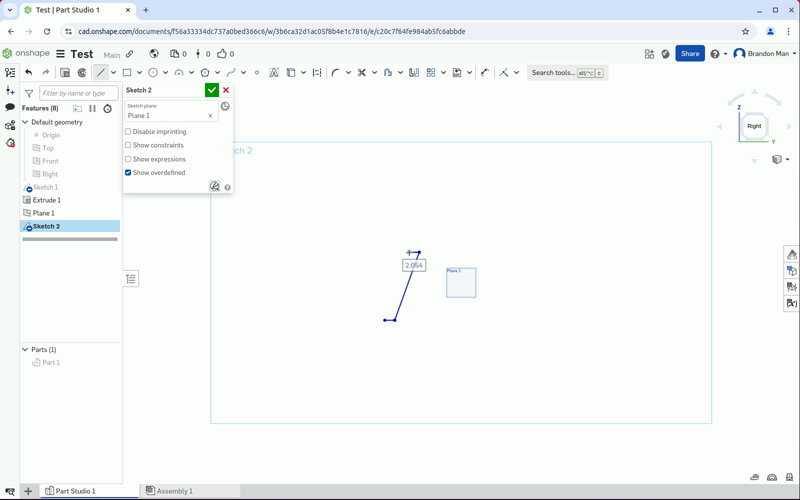
mouse_move(439, 252)
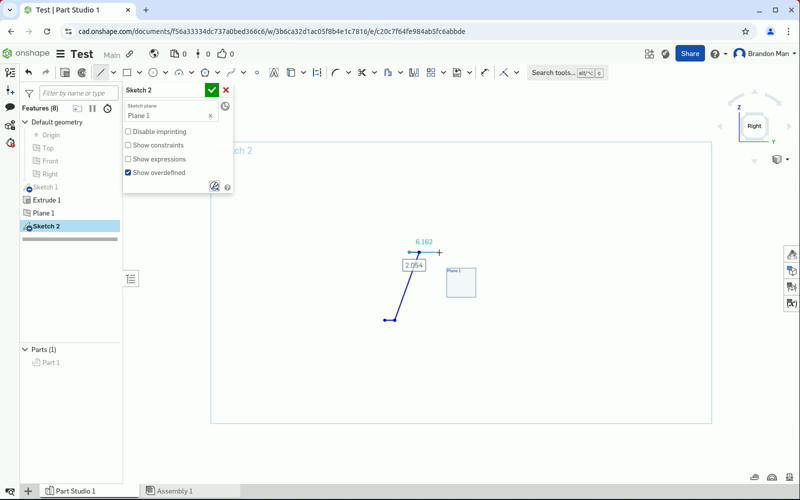
mouse_move(394, 291)
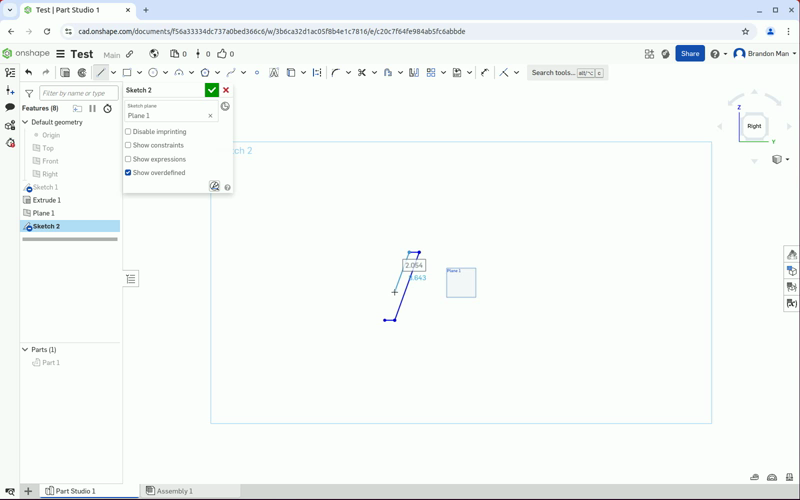
click(394, 291)
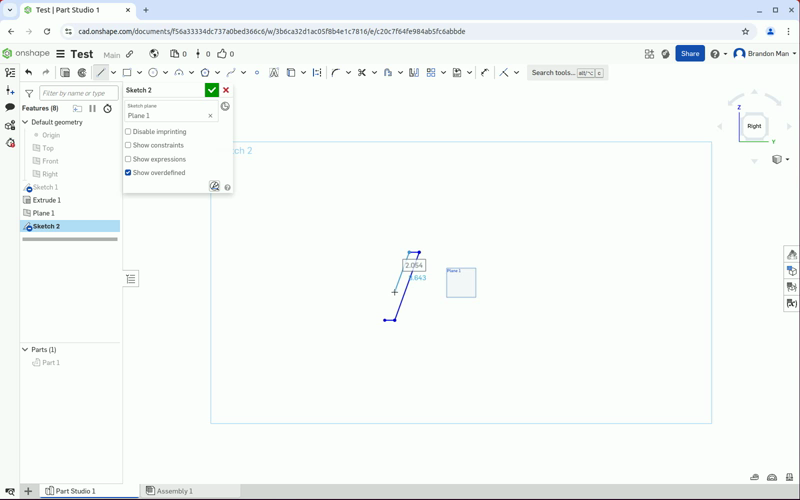
key_up(shift)
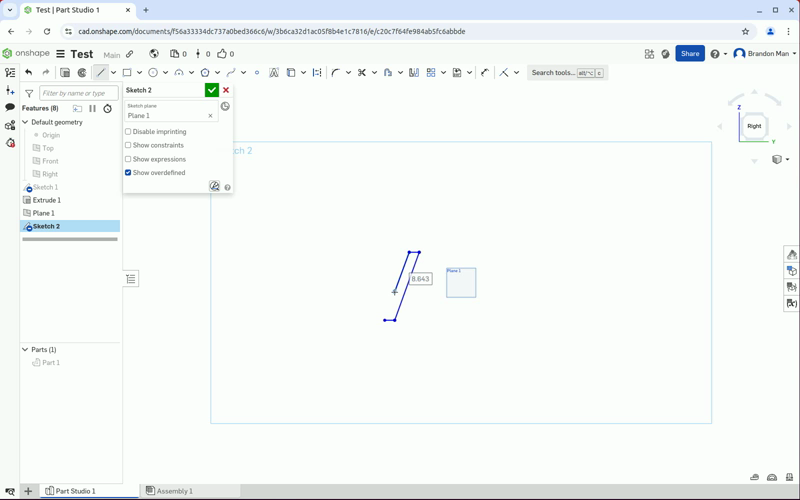
key_down(shift)
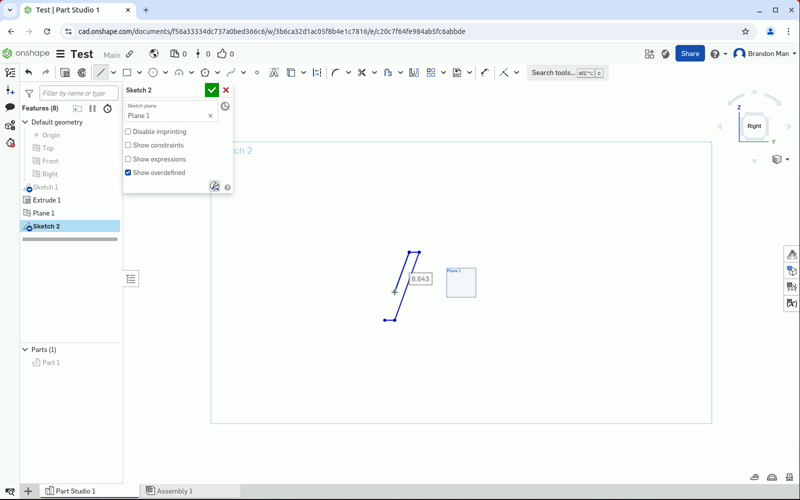
mouse_move(424, 291)
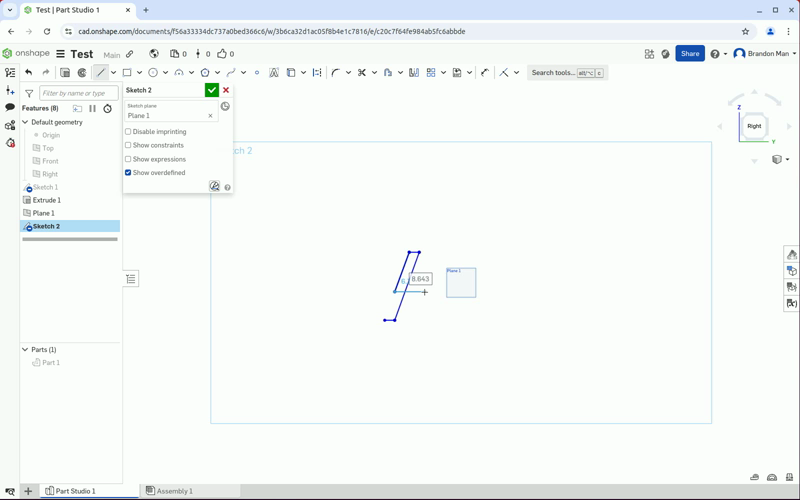
mouse_move(394, 252)
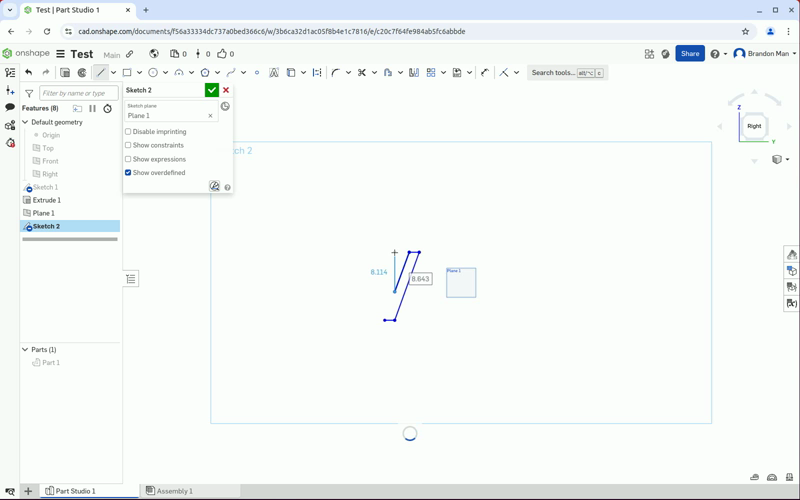
click(394, 252)
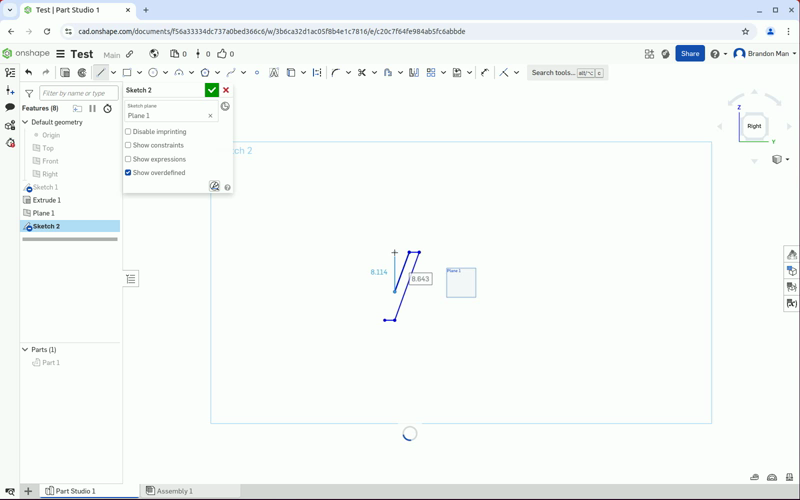
key_up(shift)
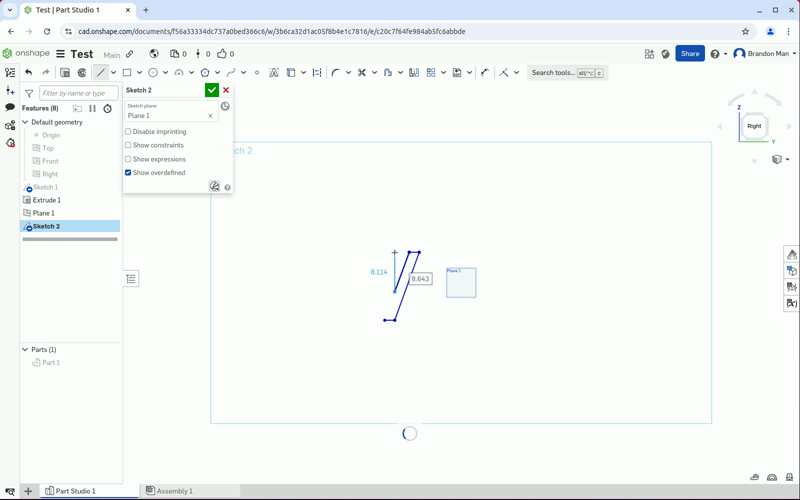
key_down(shift)
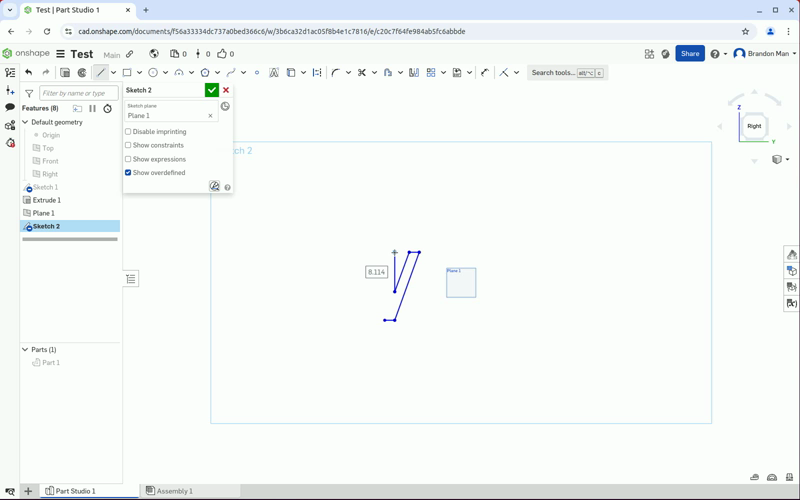
mouse_move(424, 252)
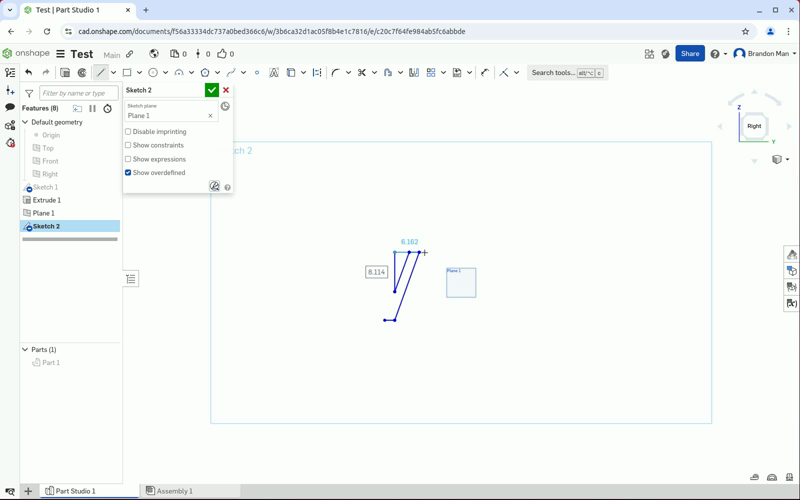
mouse_move(384, 252)
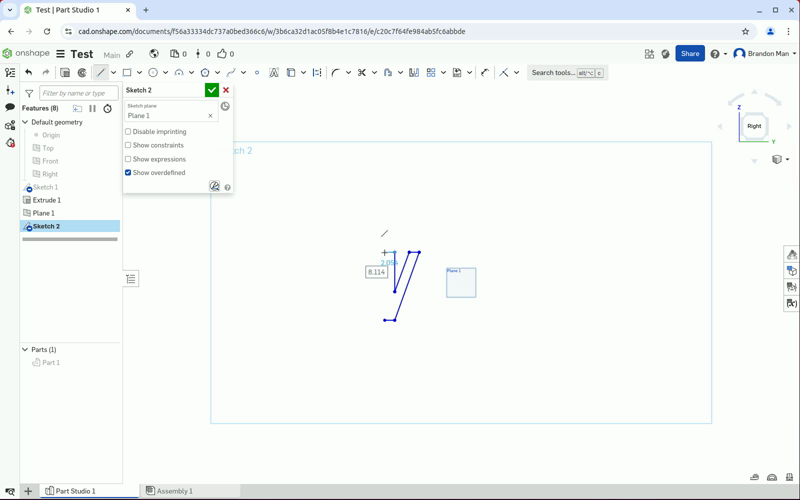
click(384, 252)
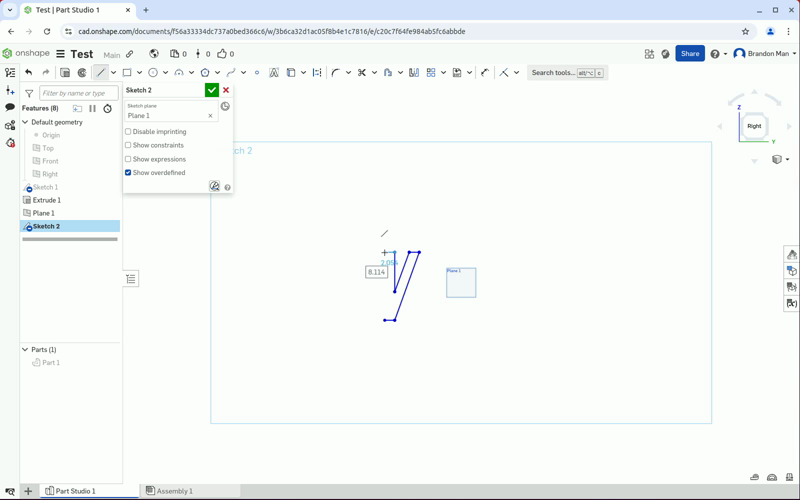
key_up(shift)
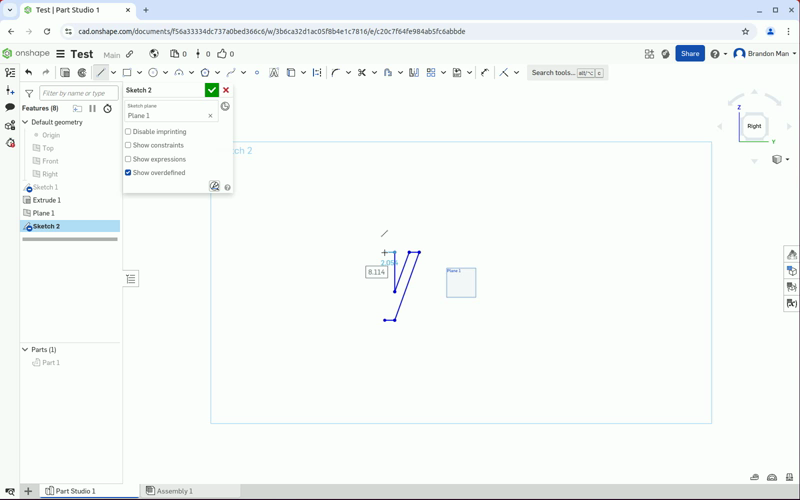
key_down(shift)
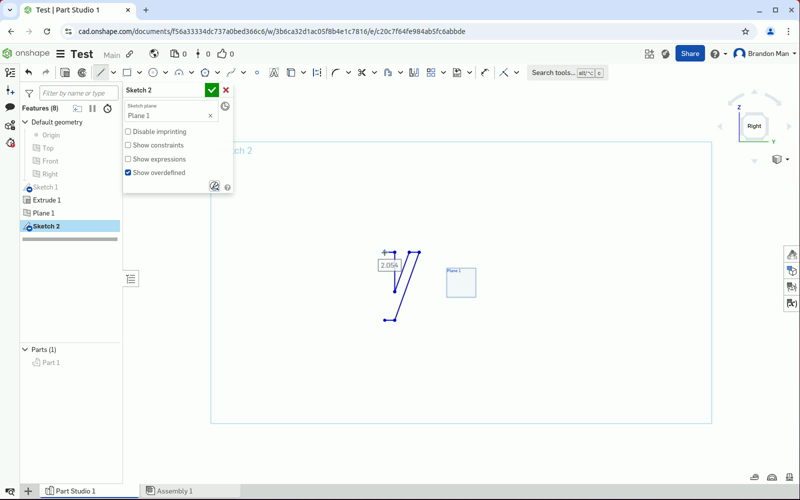
mouse_move(384, 320)
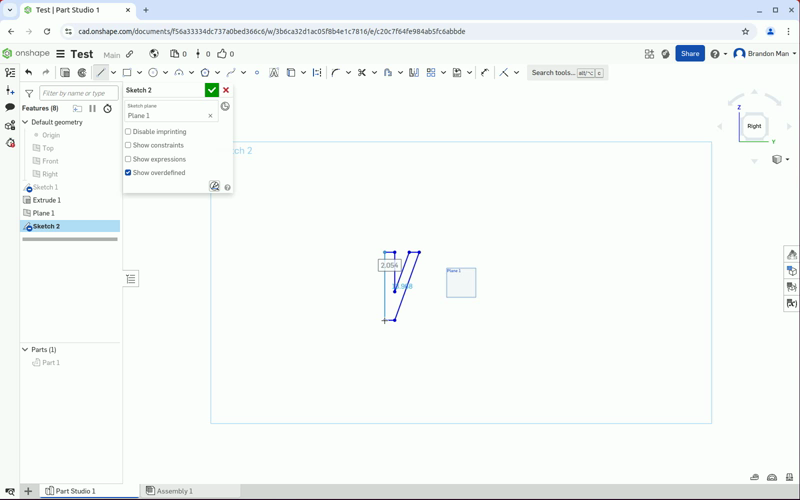
key_up(shift)
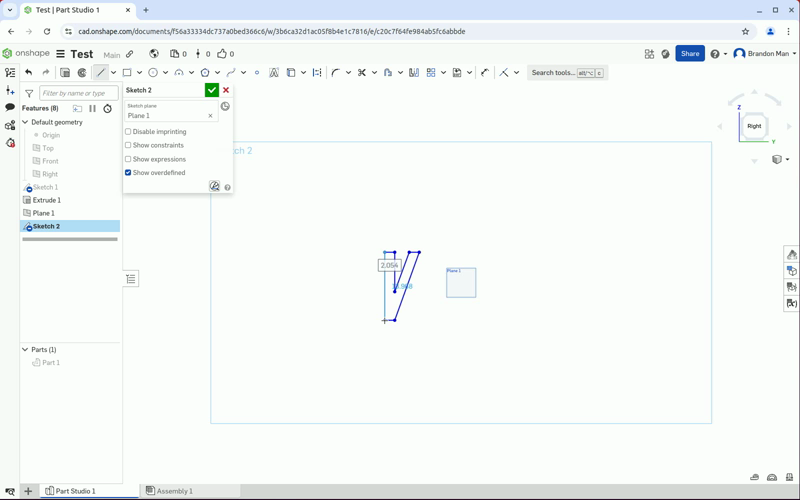
click(384, 320)
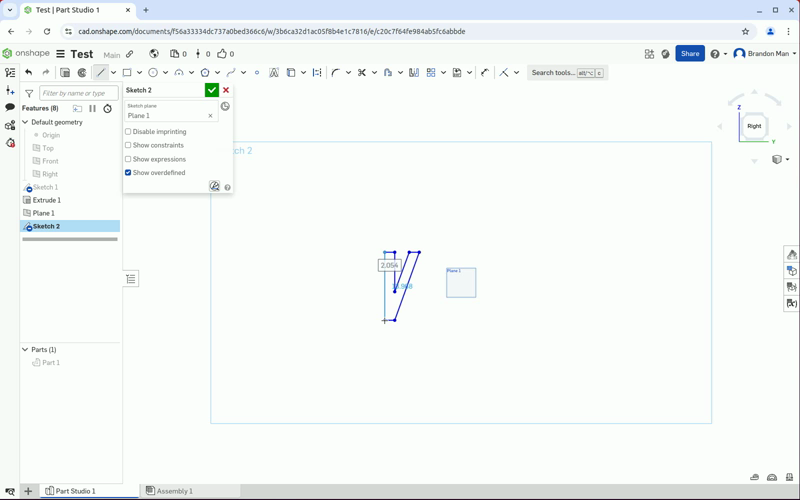
key(esc)
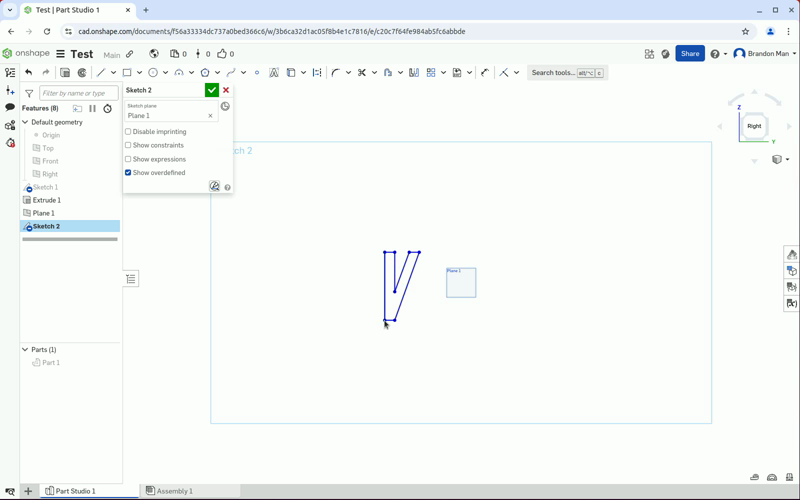
mouse_move(391, 310)
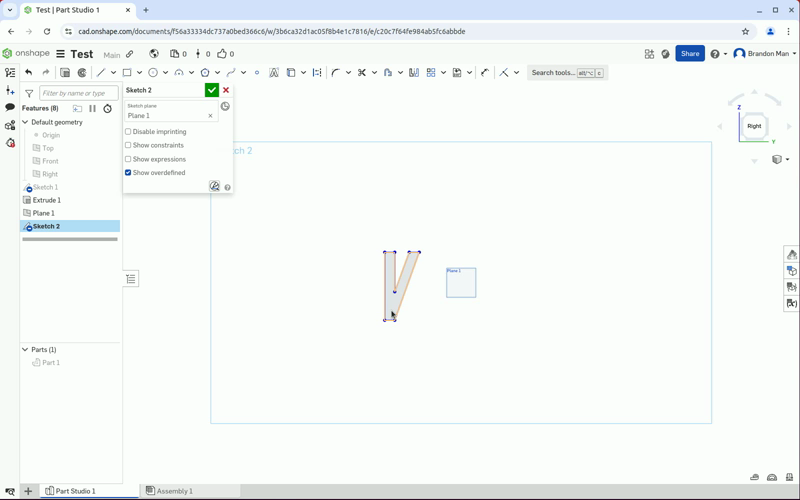
scroll(6)
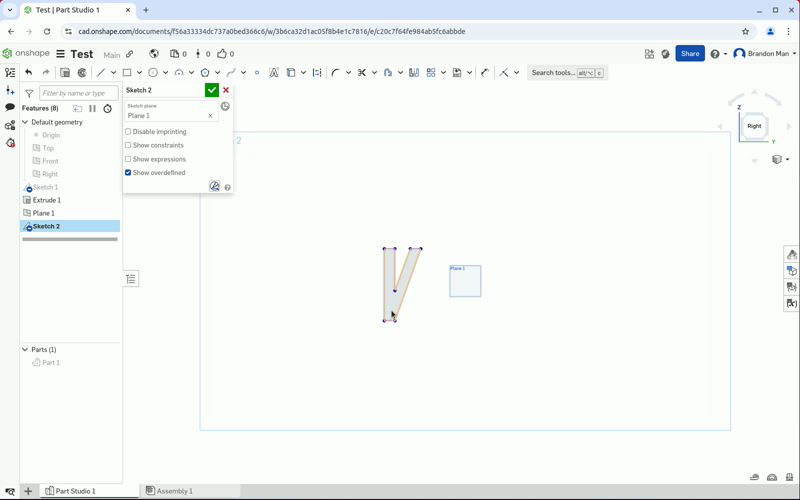
scroll(6)
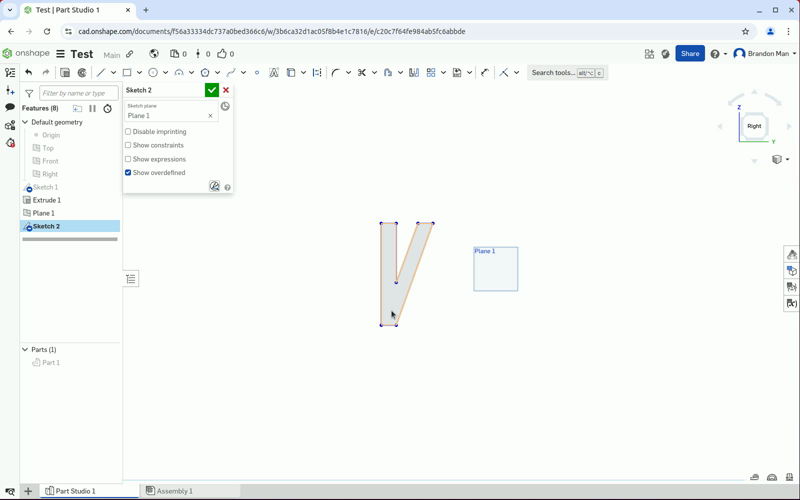
scroll(6)
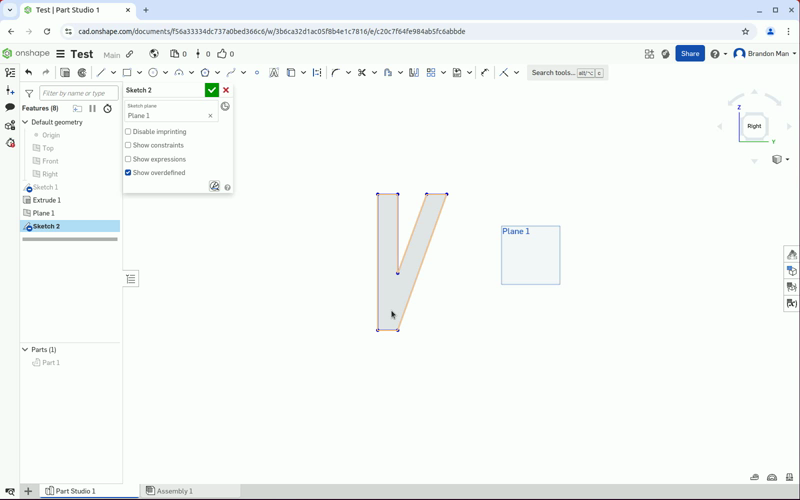
scroll(6)
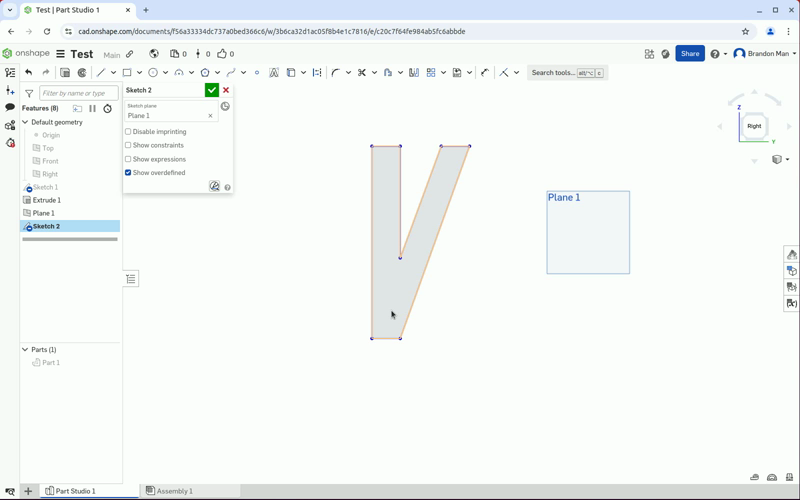
scroll(6)
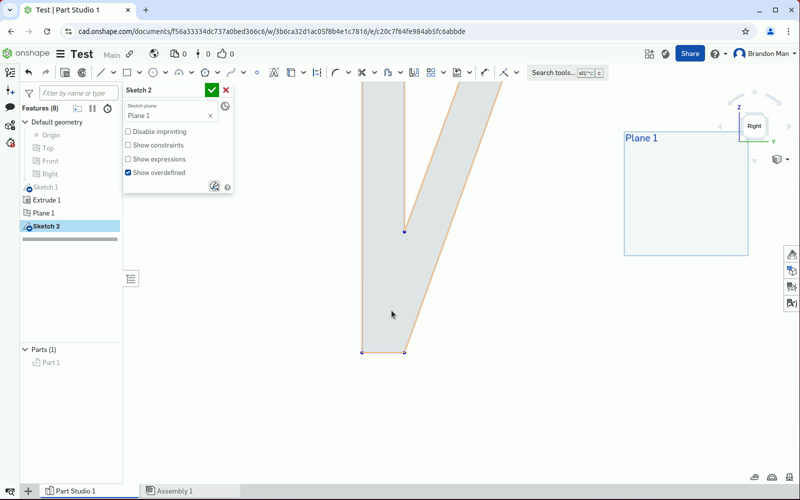
scroll(6)
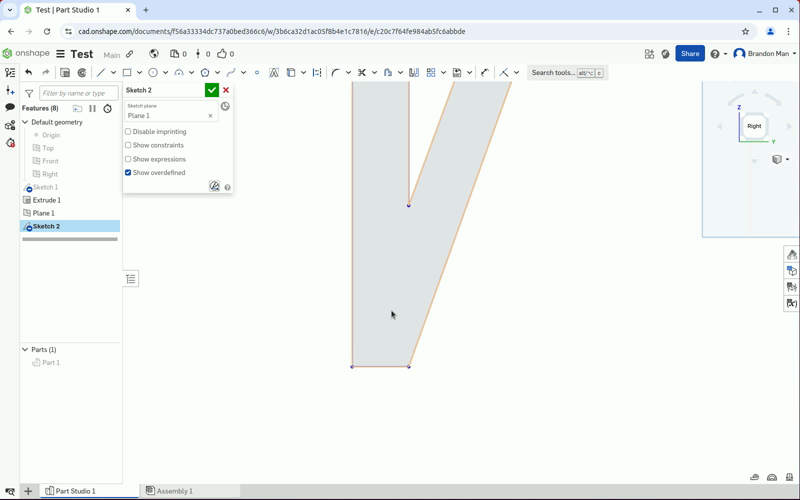
scroll(6)
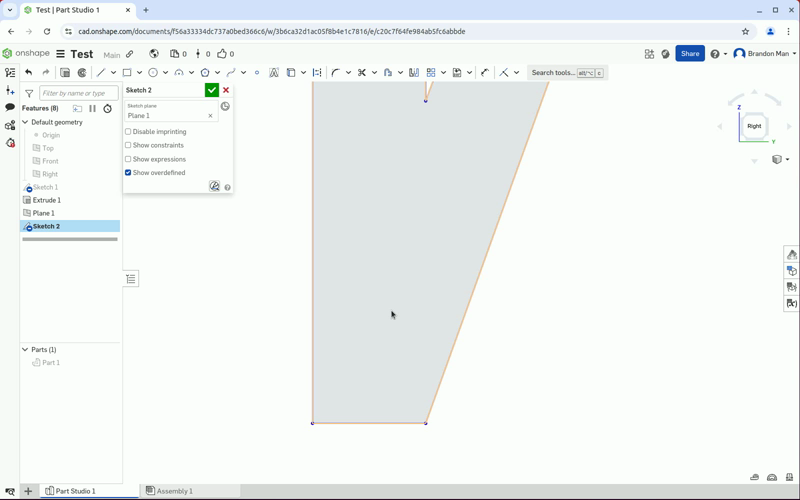
click(391, 310)
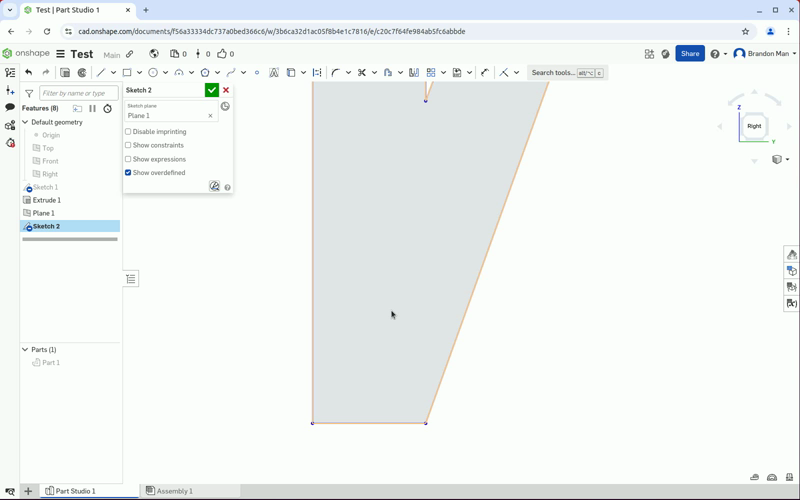
scroll(-6)
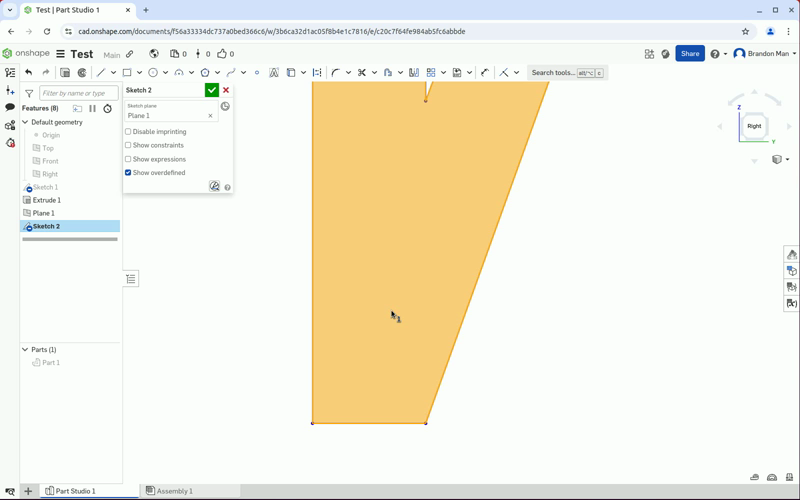
scroll(-6)
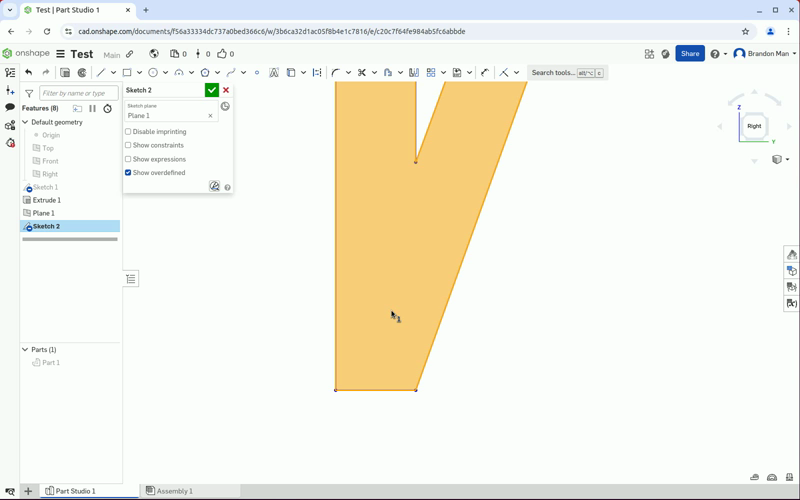
scroll(-6)
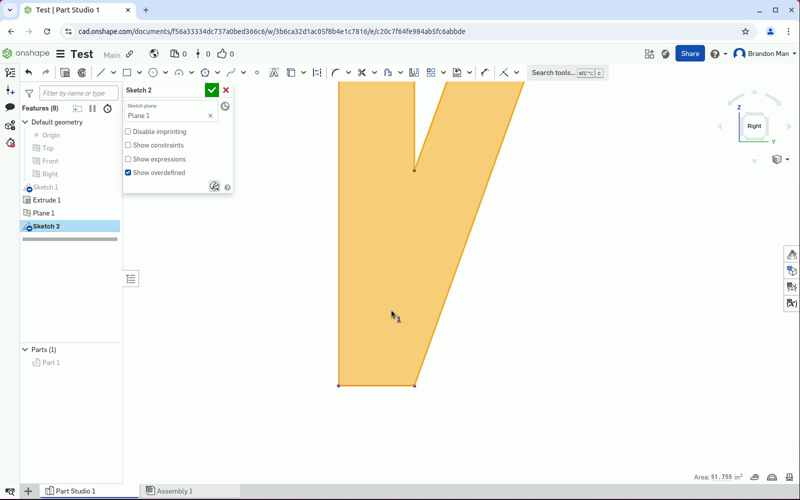
scroll(-6)
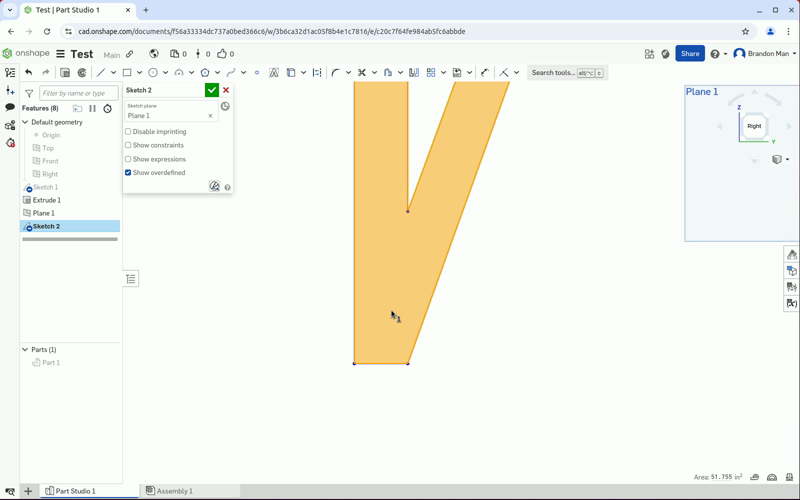
scroll(-6)
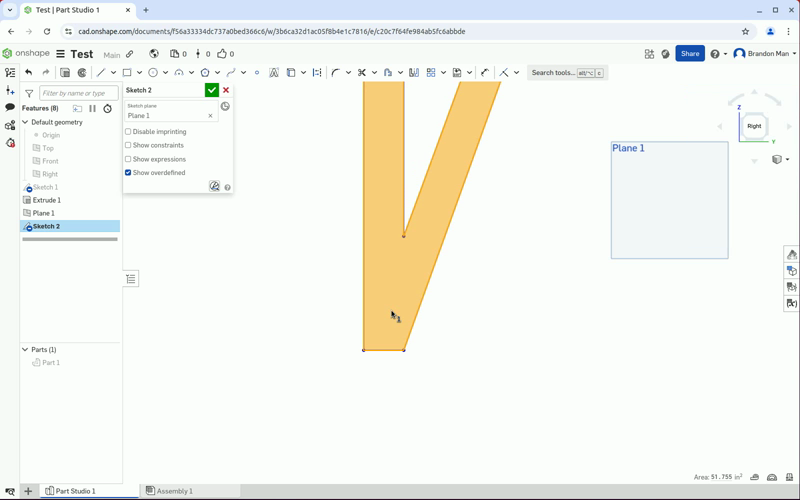
scroll(-6)
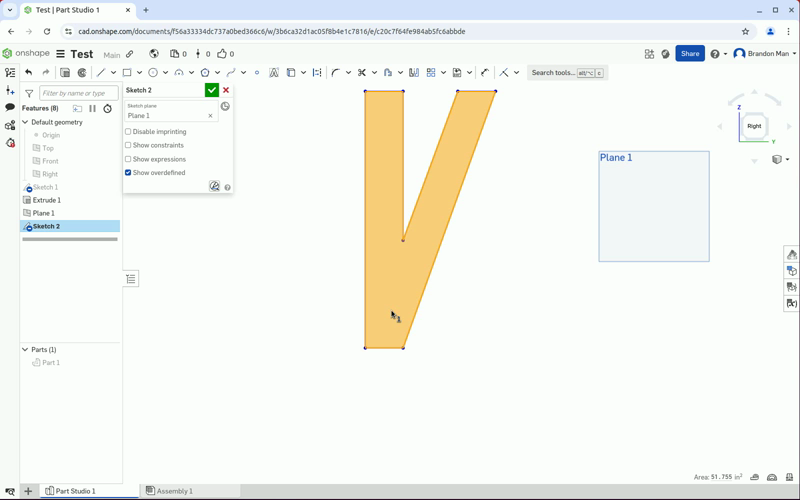
scroll(-6)
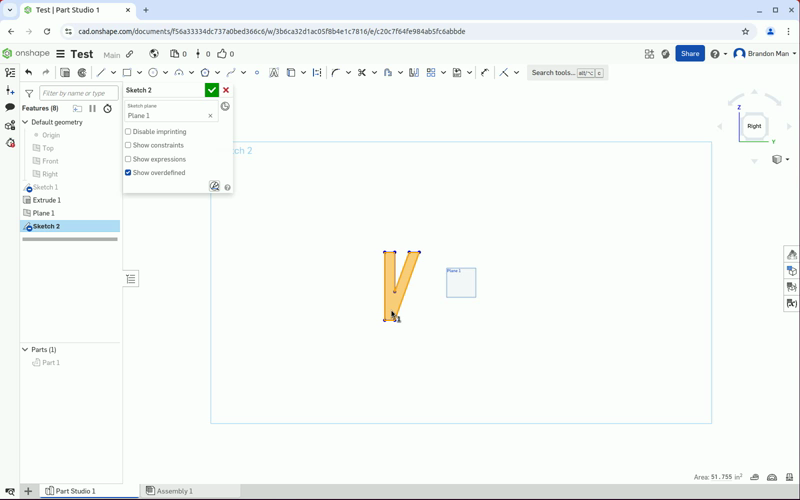
mouse_move(73, 352)
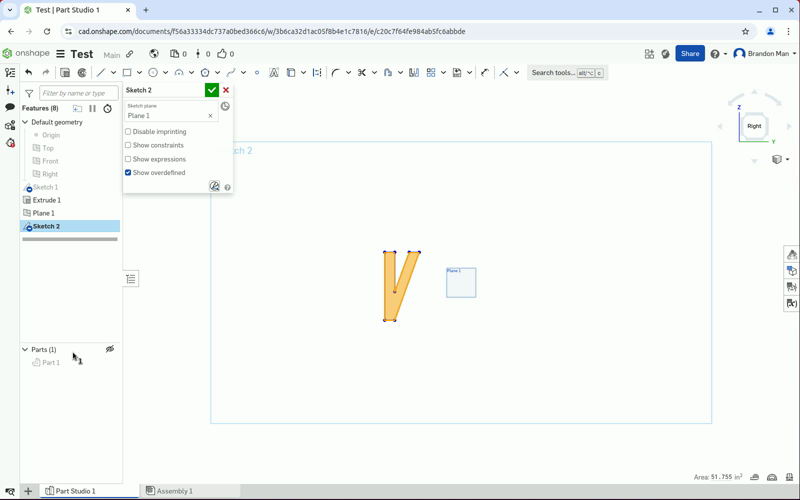
key(shift+y)
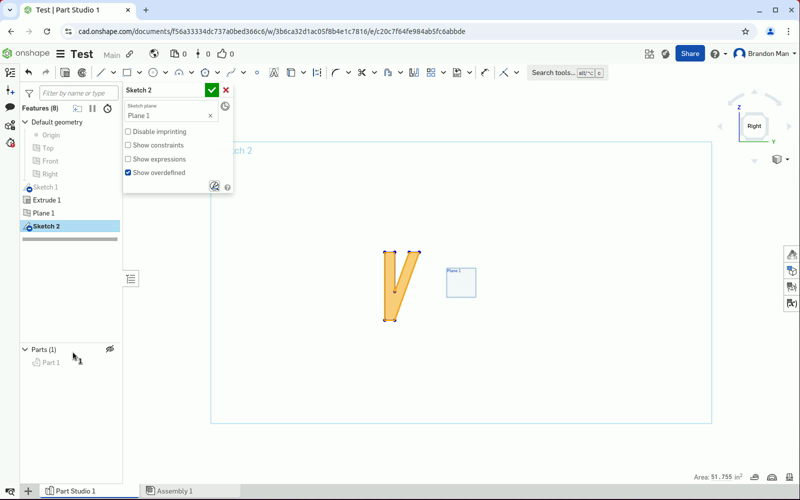
key(shift+e)
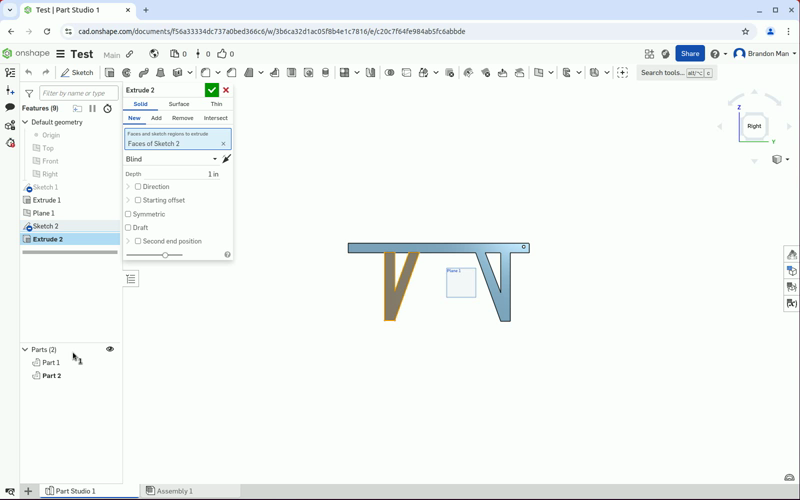
mouse_move(143, 106)
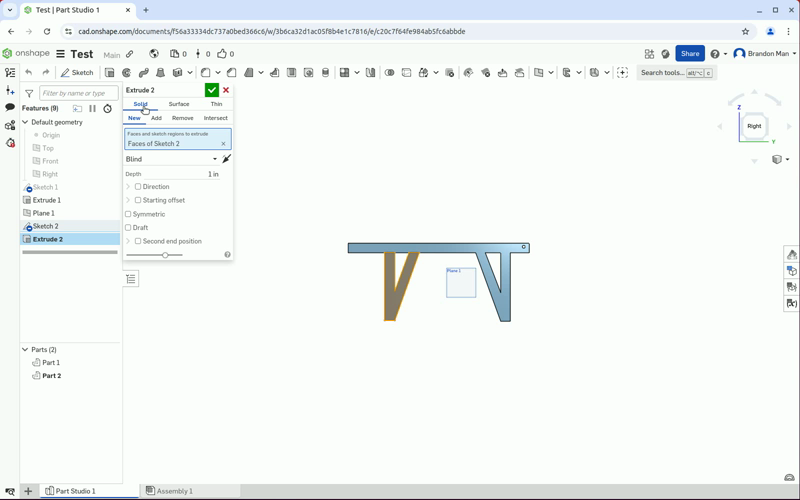
click(143, 106)
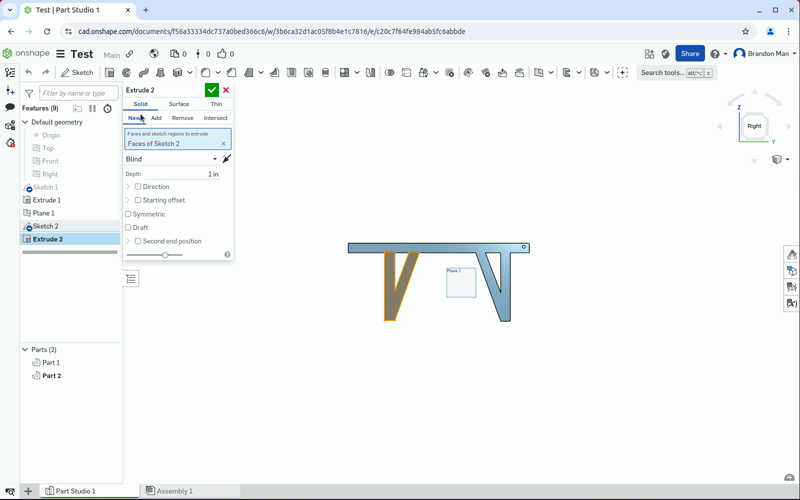
mouse_move(137, 120)
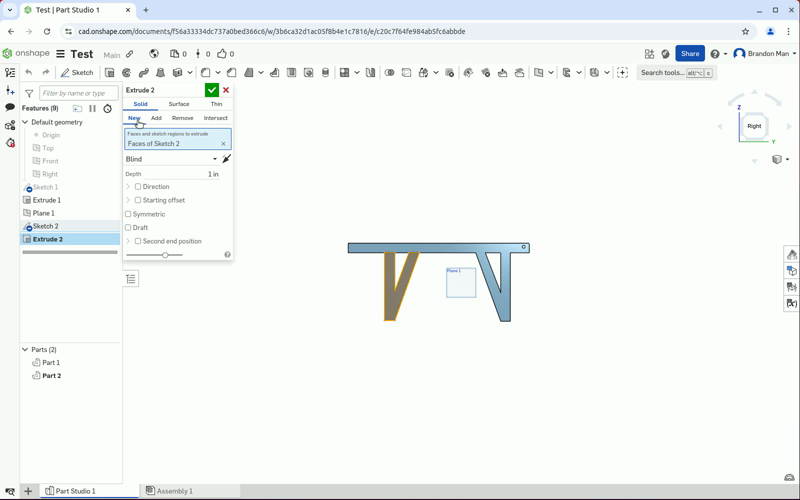
click(137, 120)
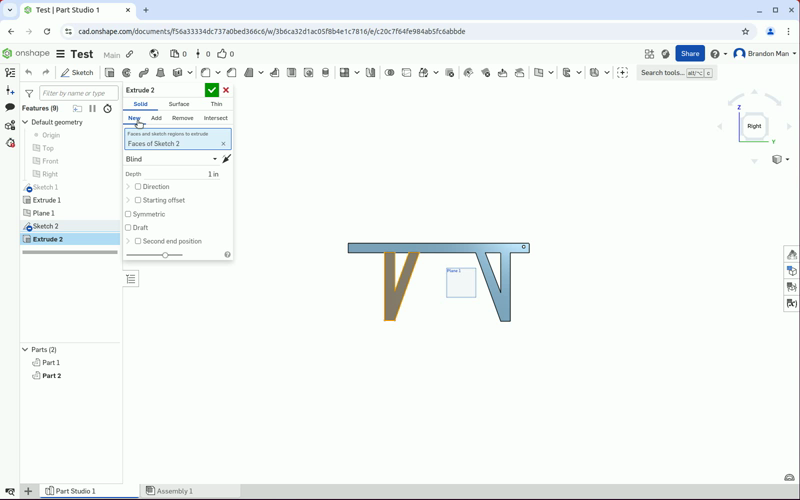
key(tab, 4)
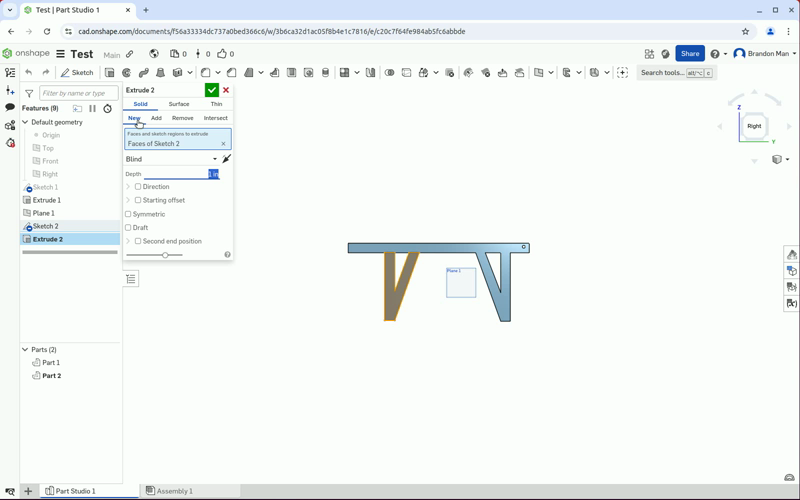
text(0.241)
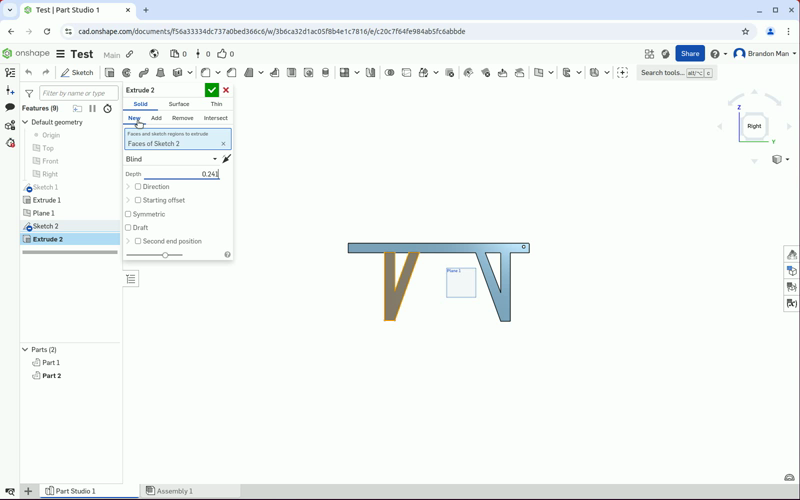
key(enter)
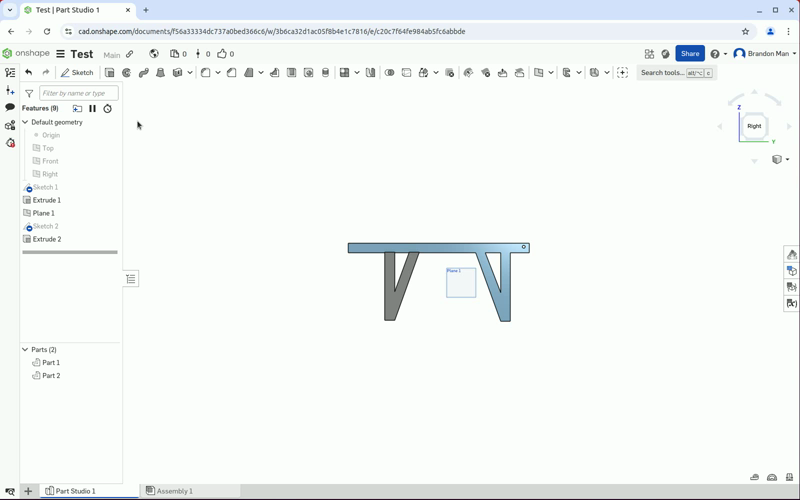
key(shift+h)
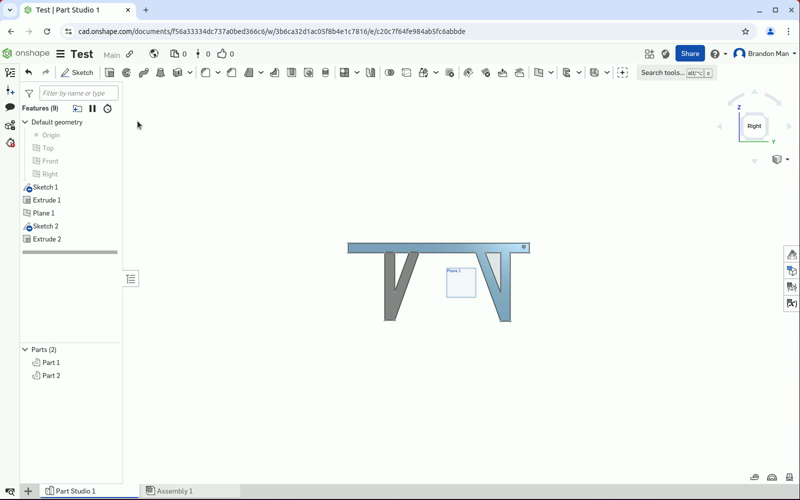
key(shift+h)
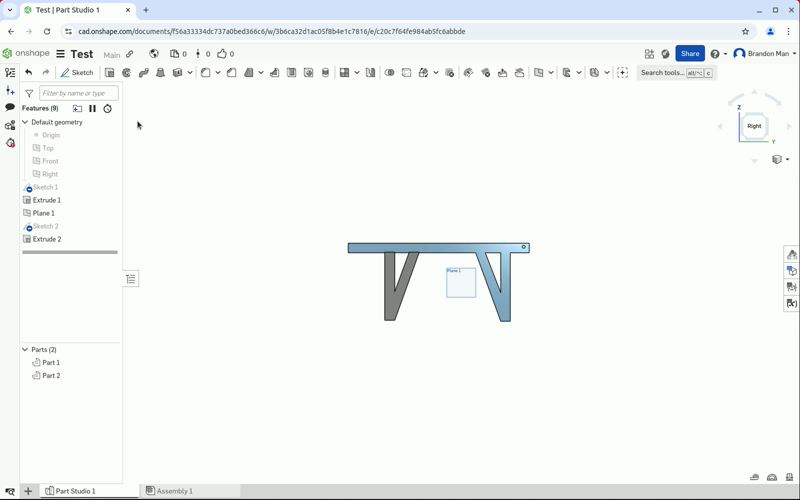
mouse_move(73, 189)
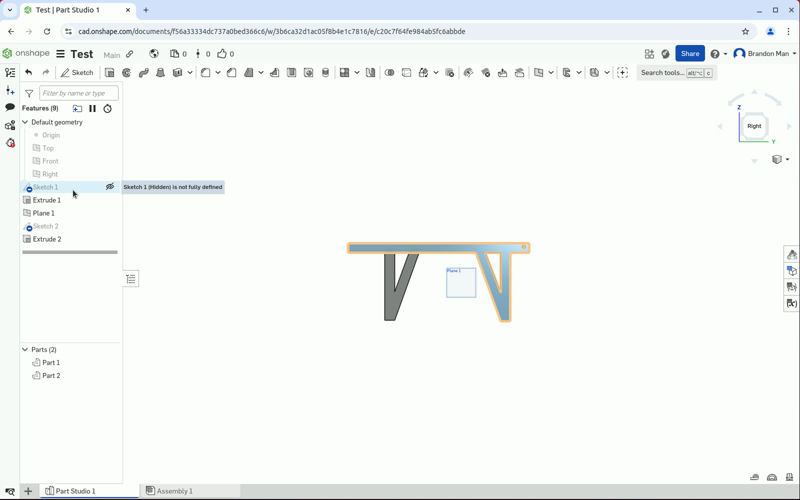
click(73, 189)
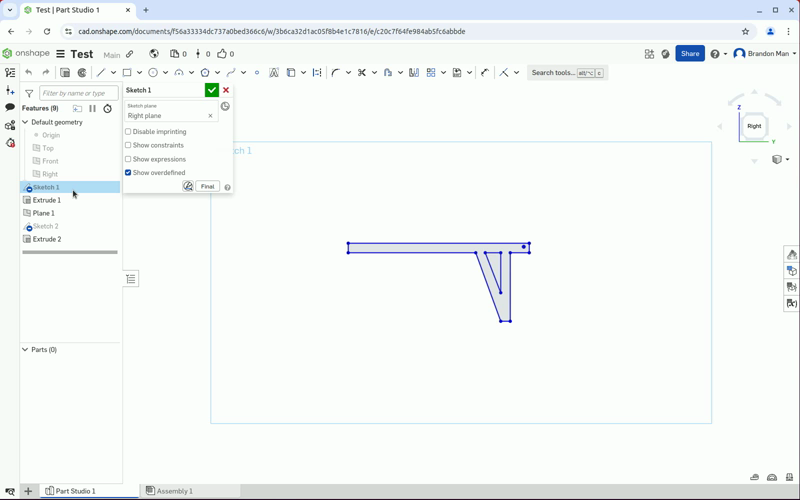
mouse_move(229, 92)
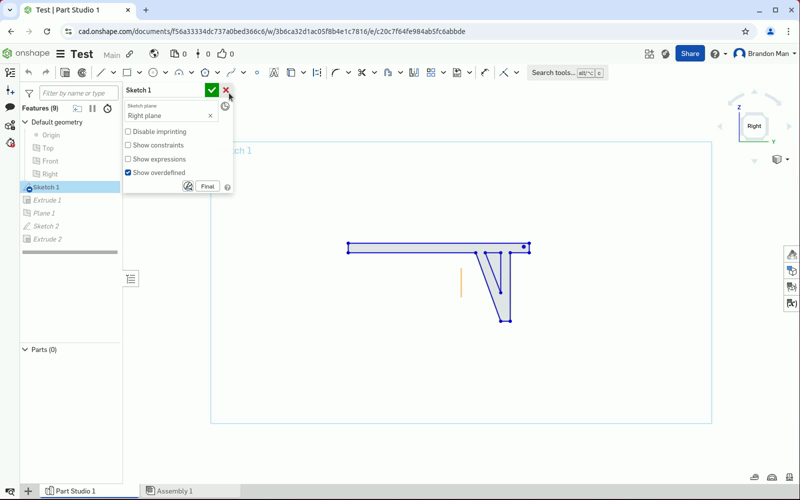
click(229, 92)
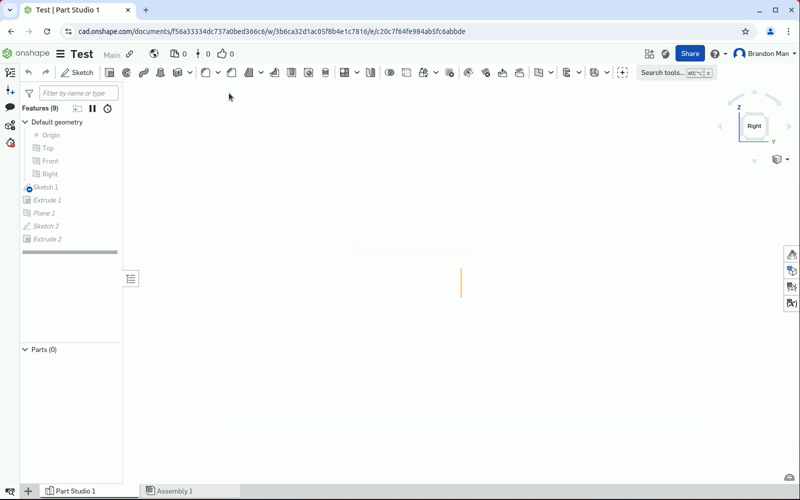
key(shift+s)
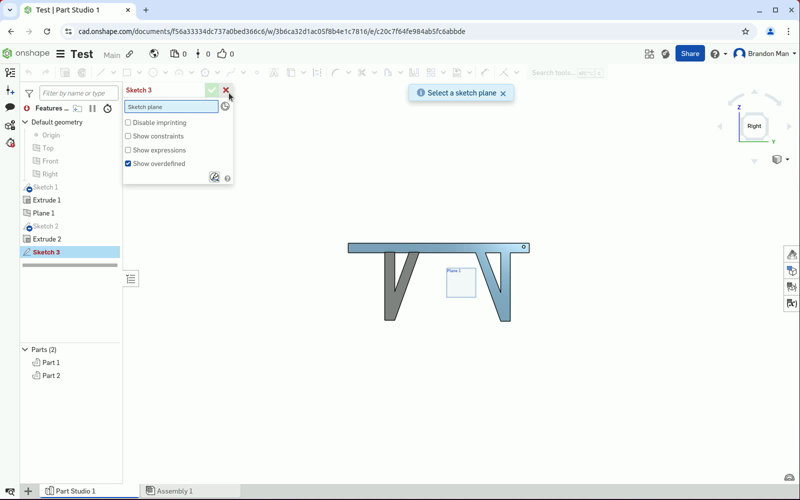
mouse_move(73, 215)
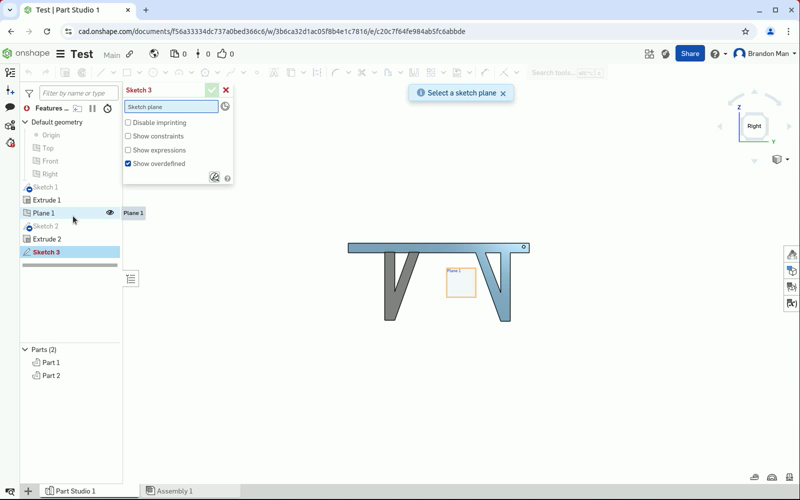
click(73, 215)
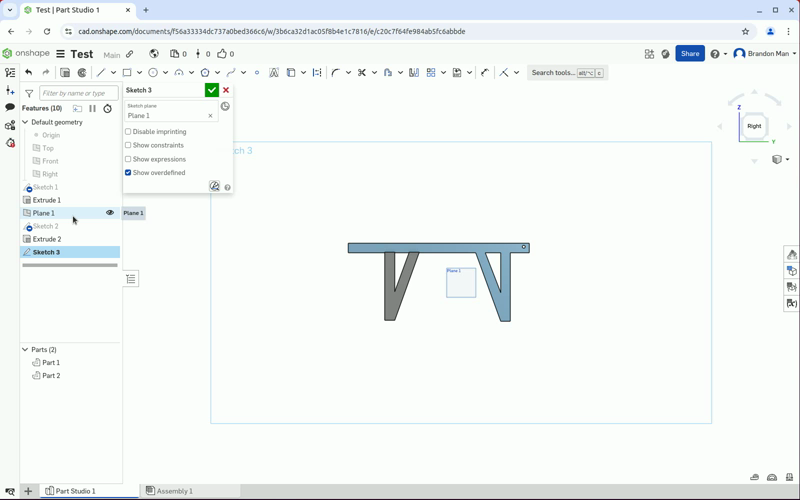
mouse_move(73, 352)
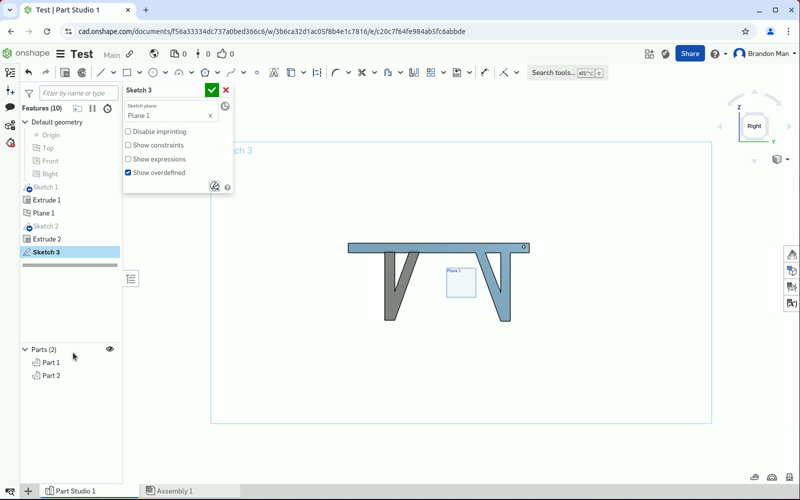
key(y)
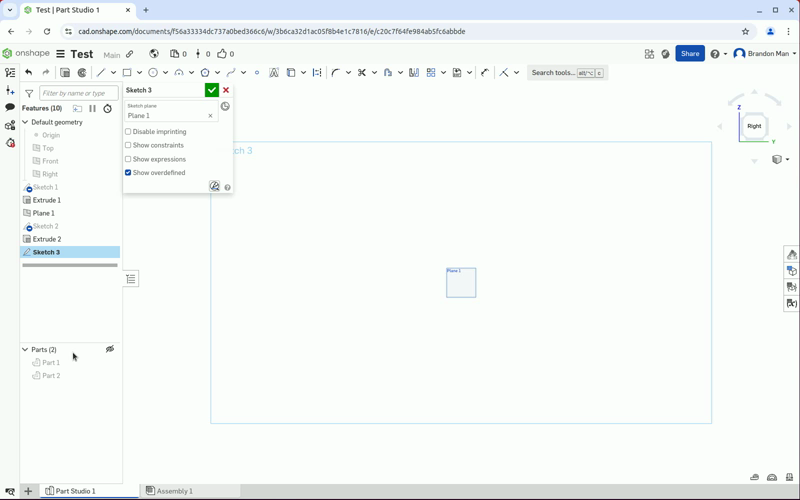
key(l)
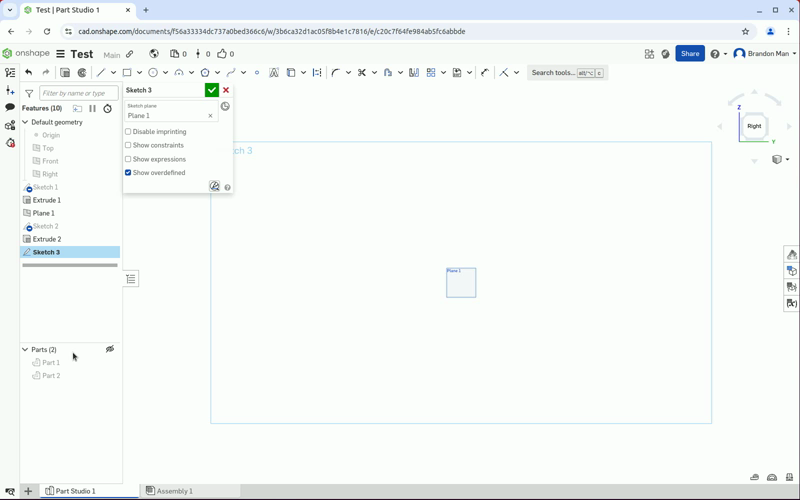
key_down(shift)
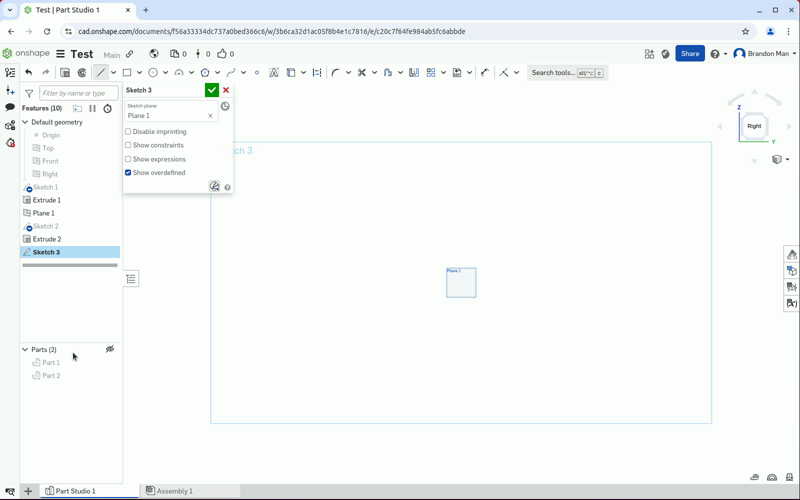
mouse_move(364, 252)
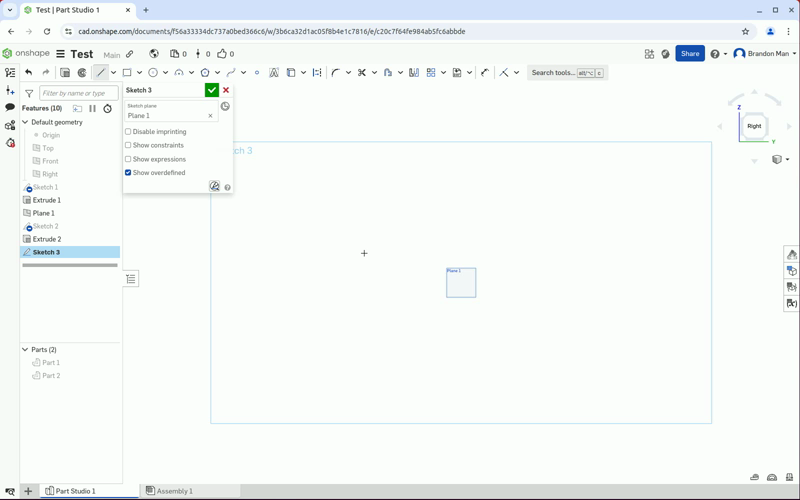
click(364, 252)
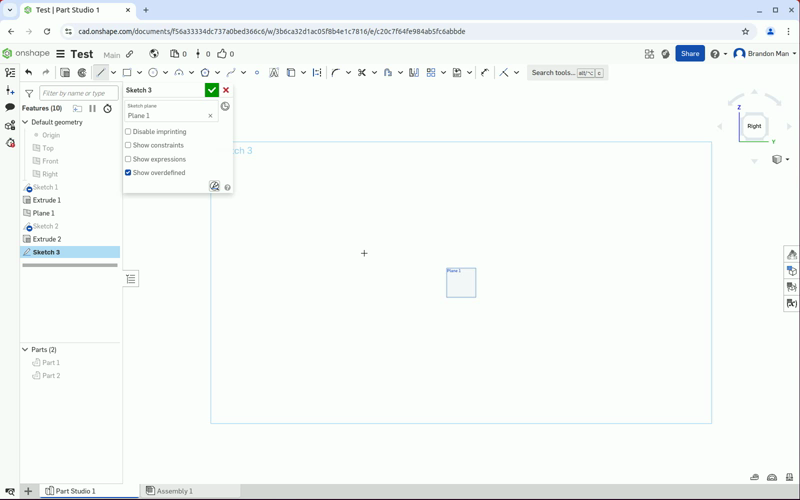
key_up(shift)
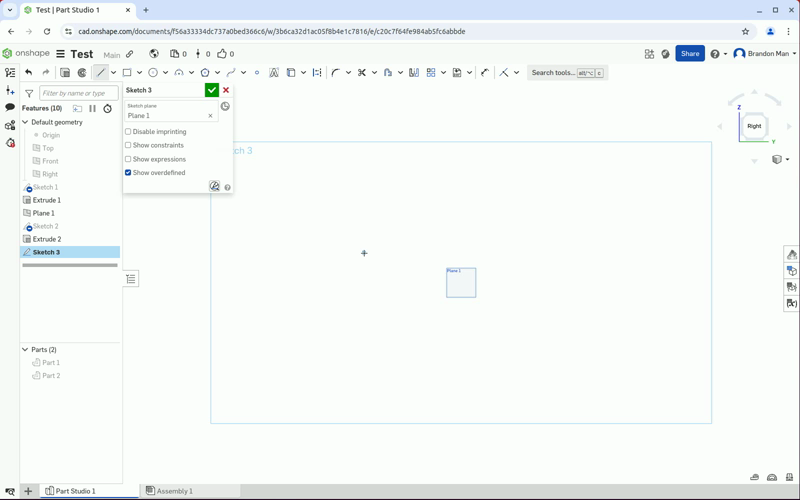
key_down(shift)
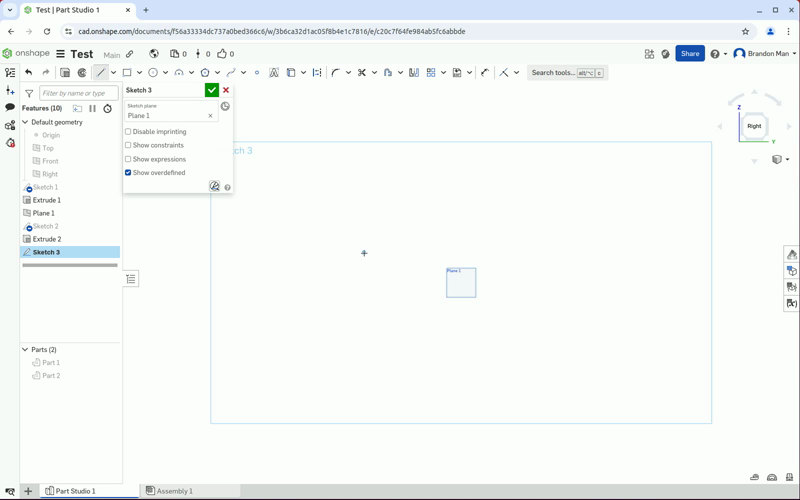
mouse_move(394, 252)
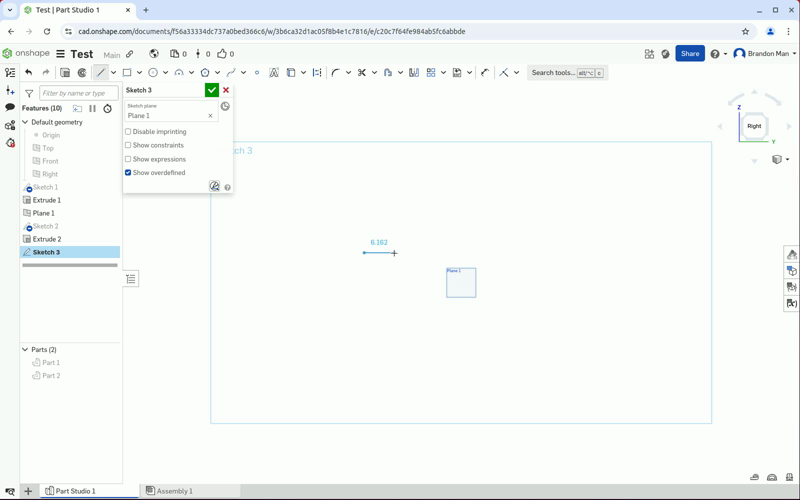
mouse_move(383, 252)
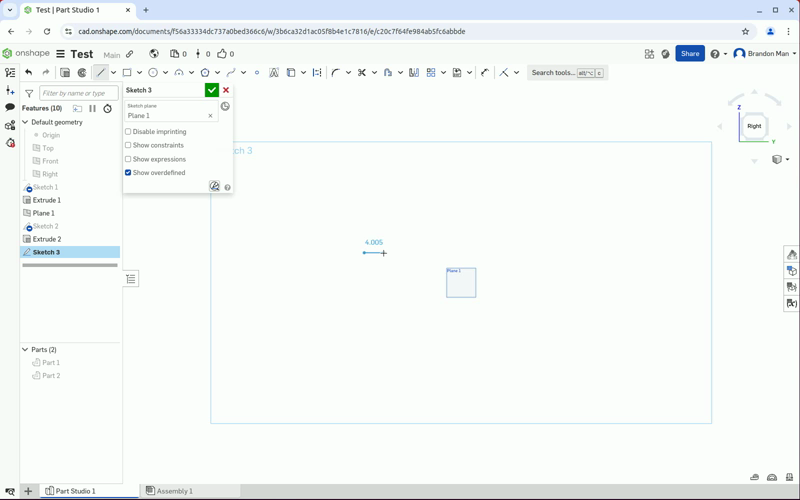
click(383, 252)
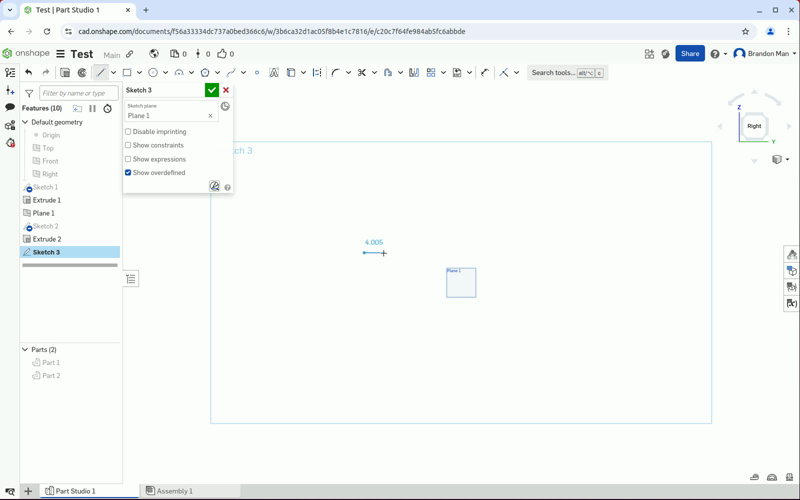
key_up(shift)
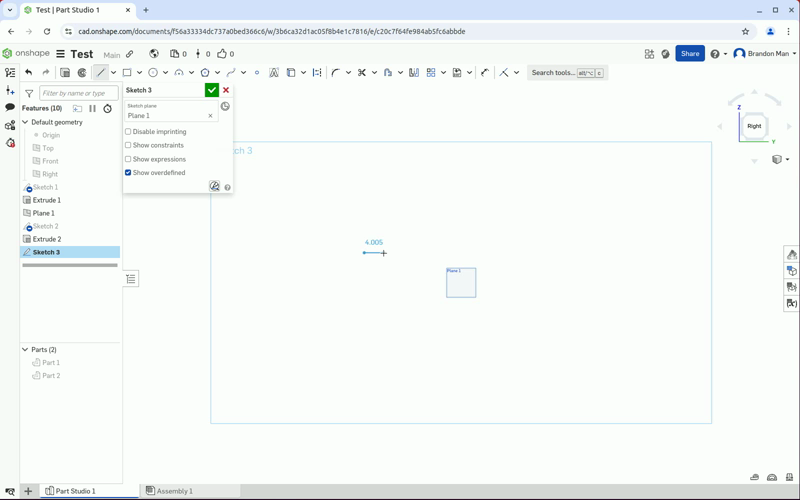
key_down(shift)
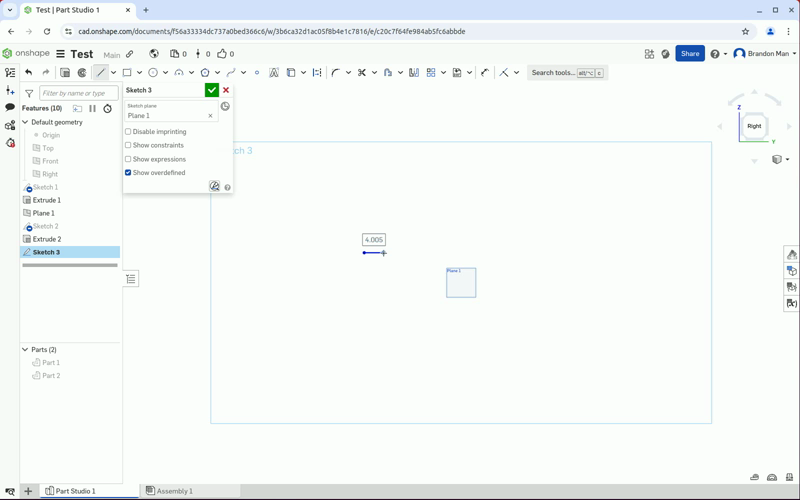
mouse_move(414, 252)
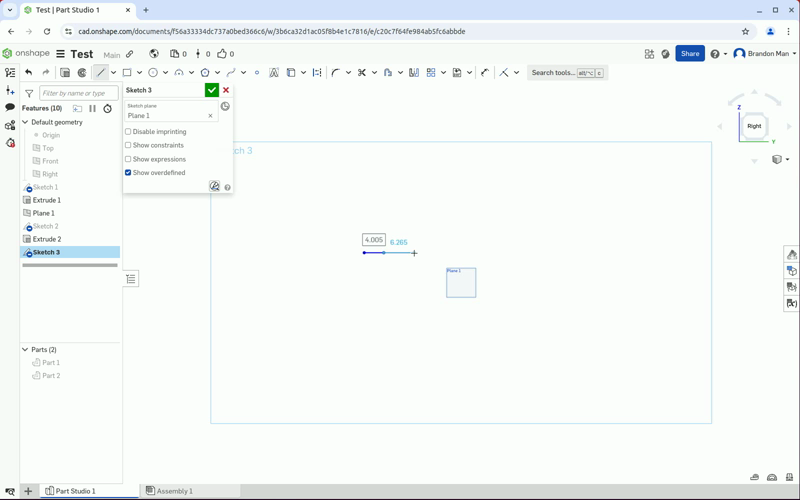
mouse_move(393, 252)
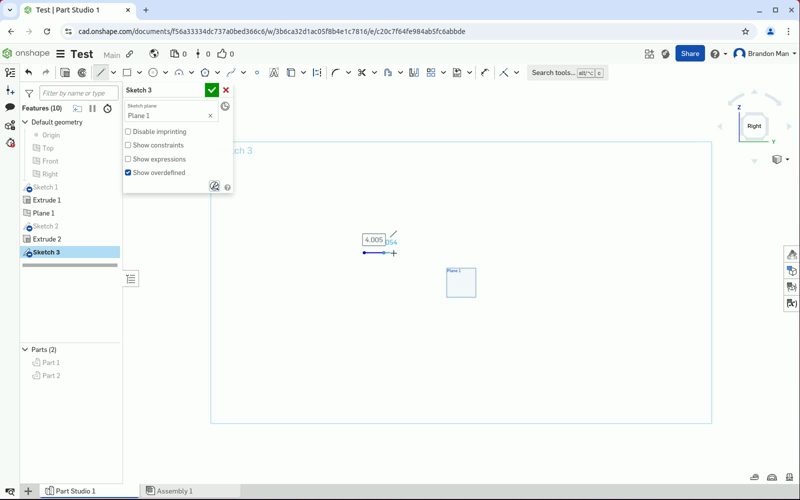
click(393, 252)
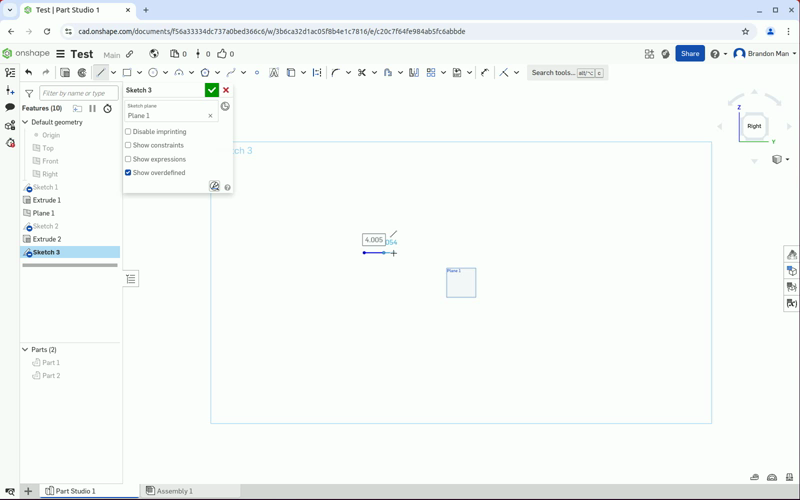
key_up(shift)
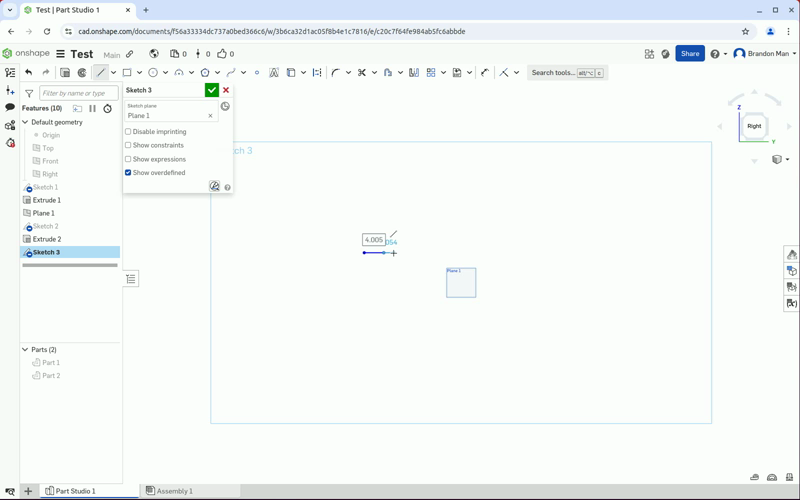
key_down(shift)
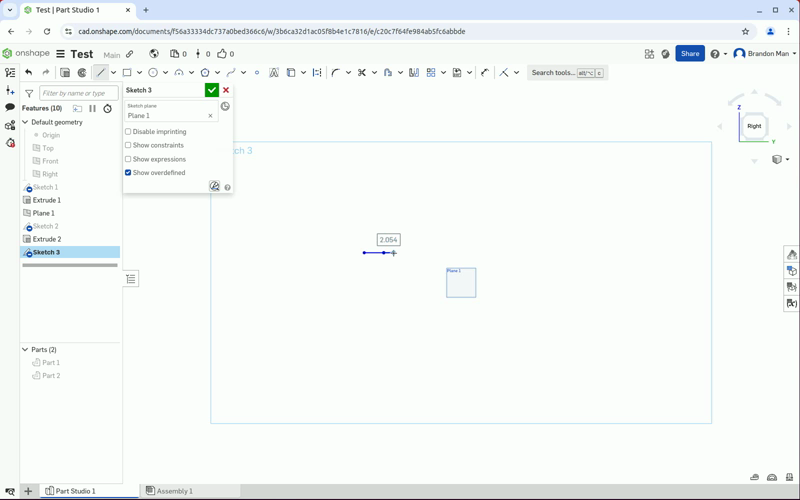
mouse_move(423, 252)
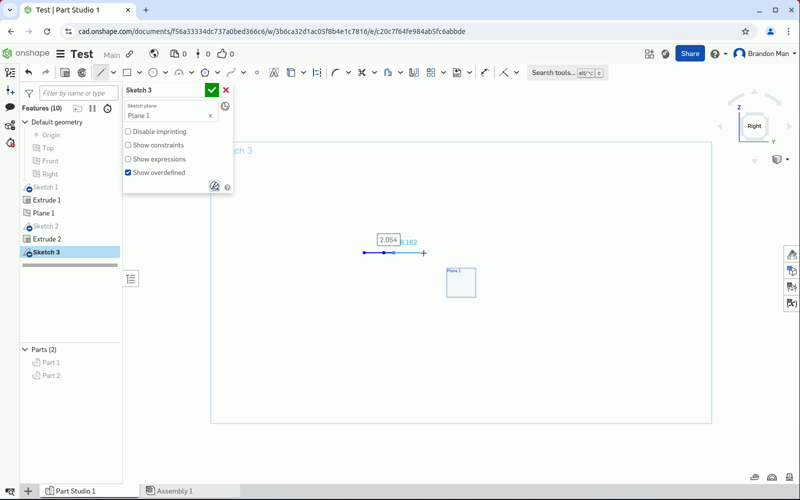
mouse_move(407, 252)
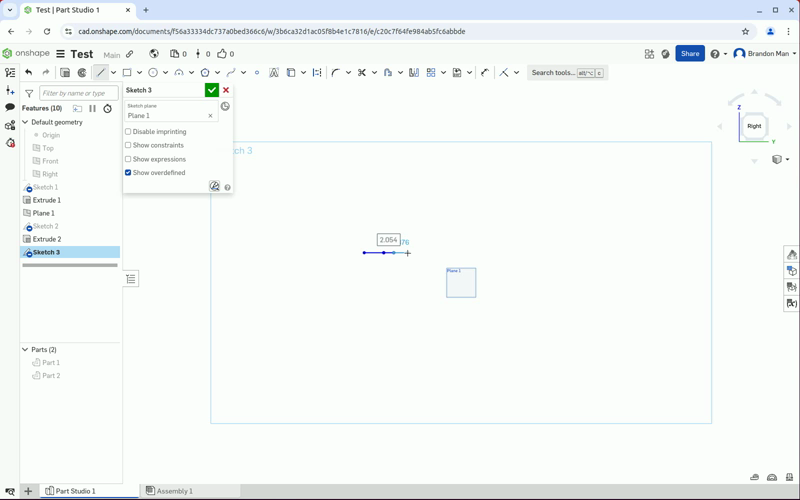
click(407, 252)
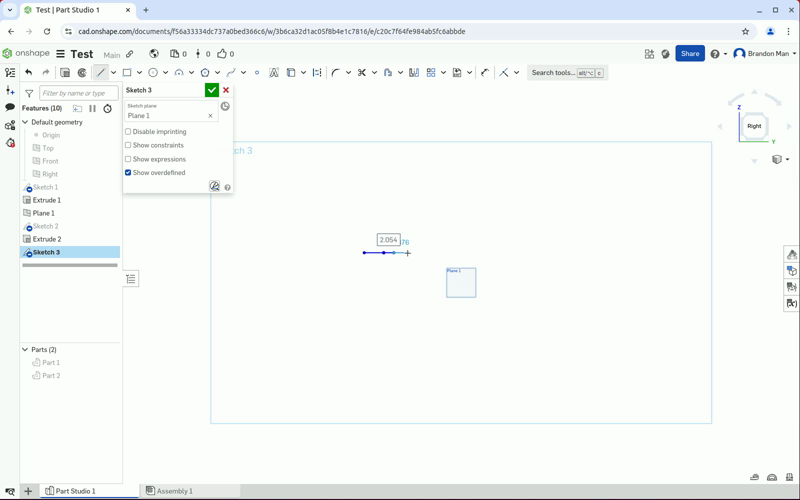
key_up(shift)
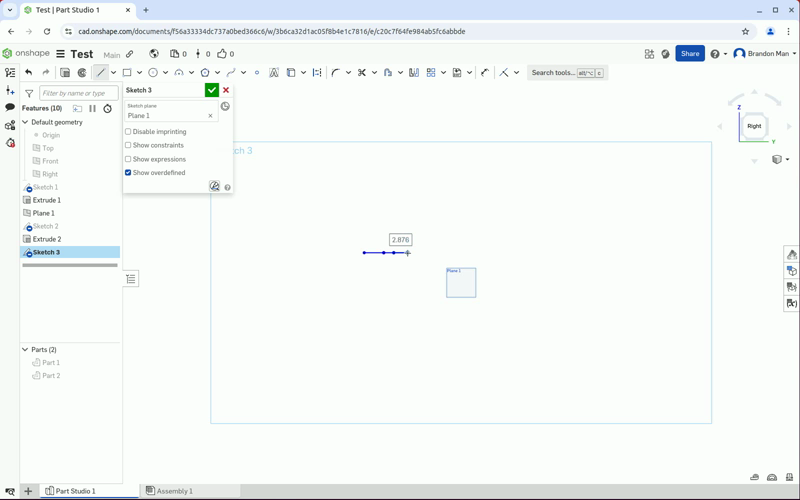
key_down(shift)
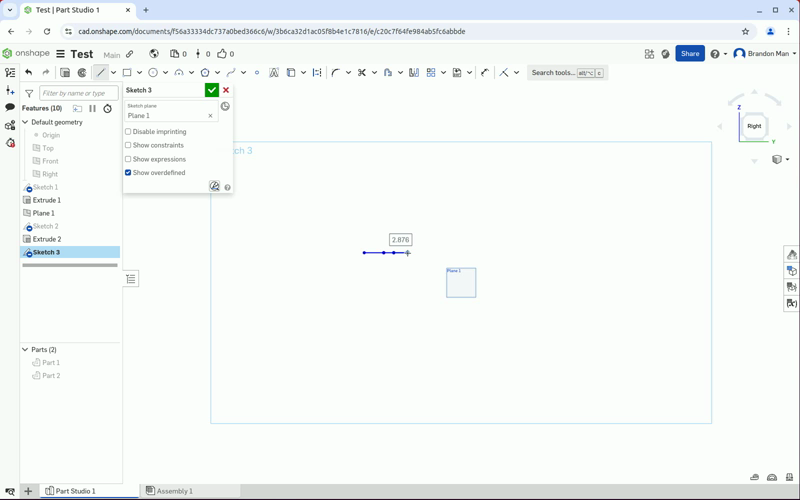
mouse_move(437, 252)
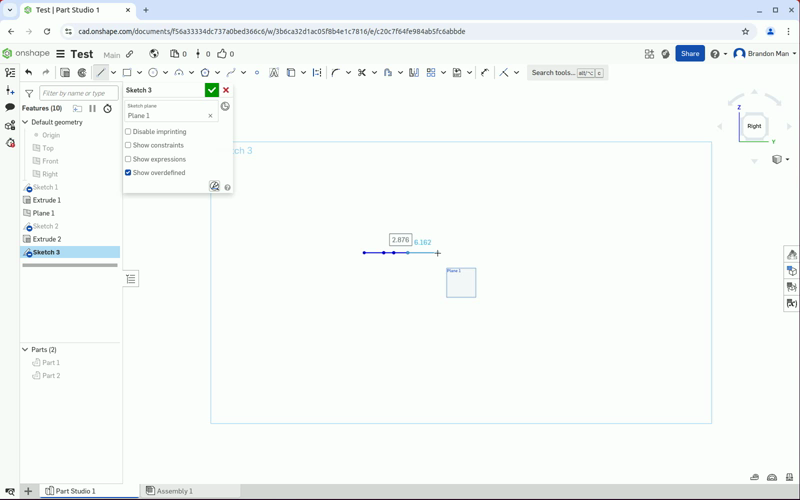
mouse_move(418, 252)
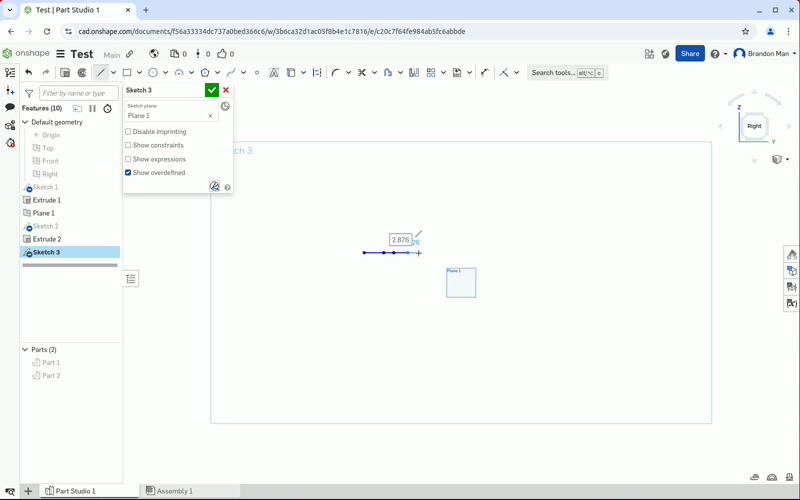
click(418, 252)
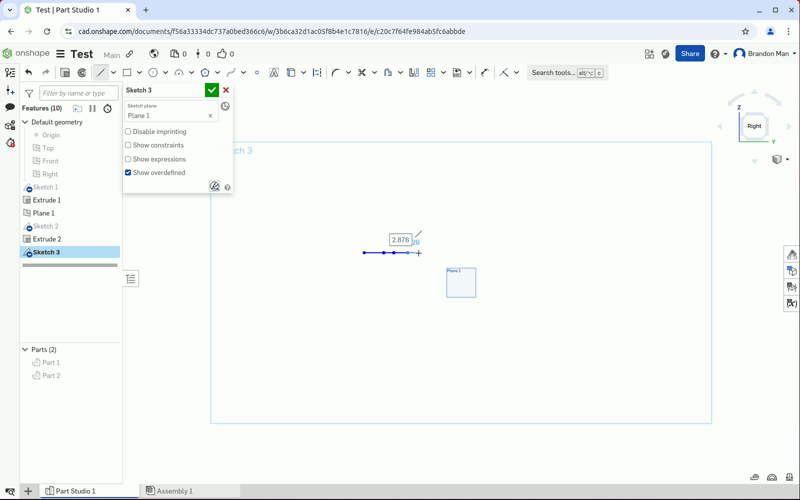
key_up(shift)
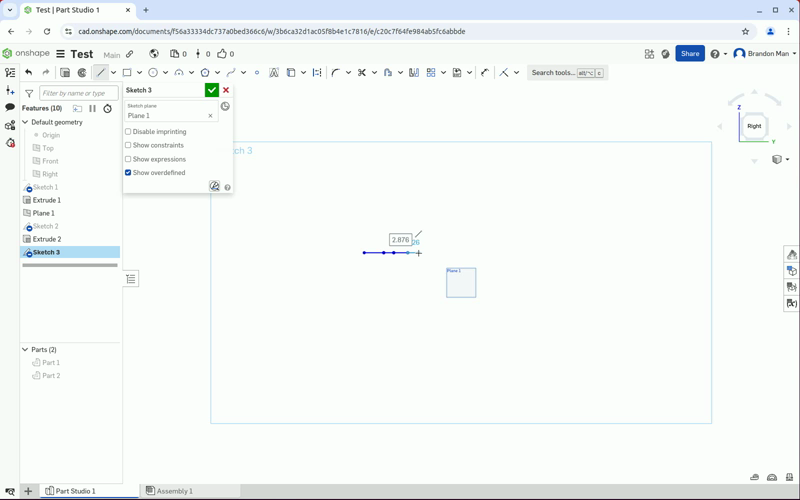
key_down(shift)
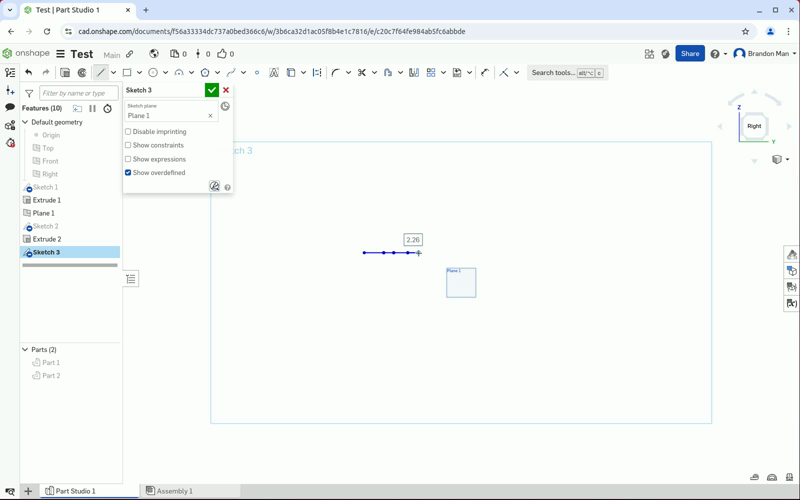
mouse_move(448, 252)
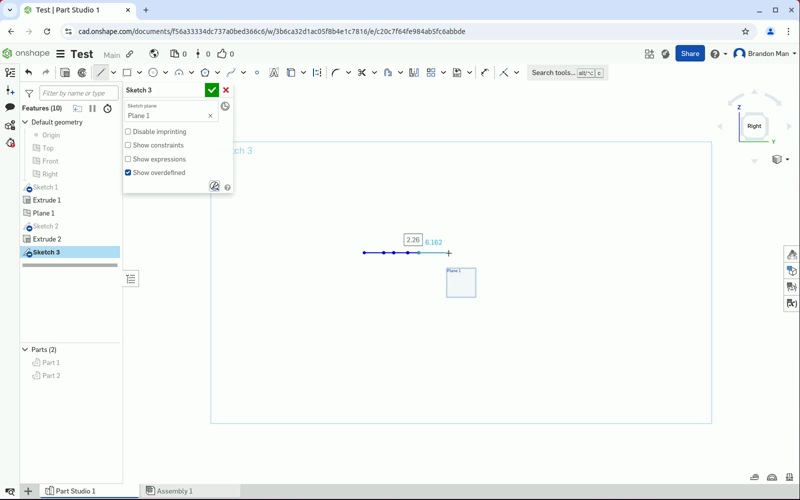
mouse_move(451, 252)
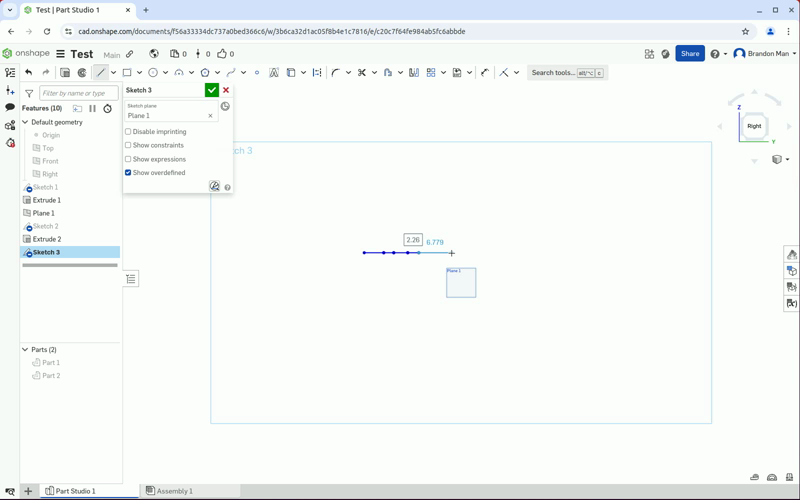
click(451, 252)
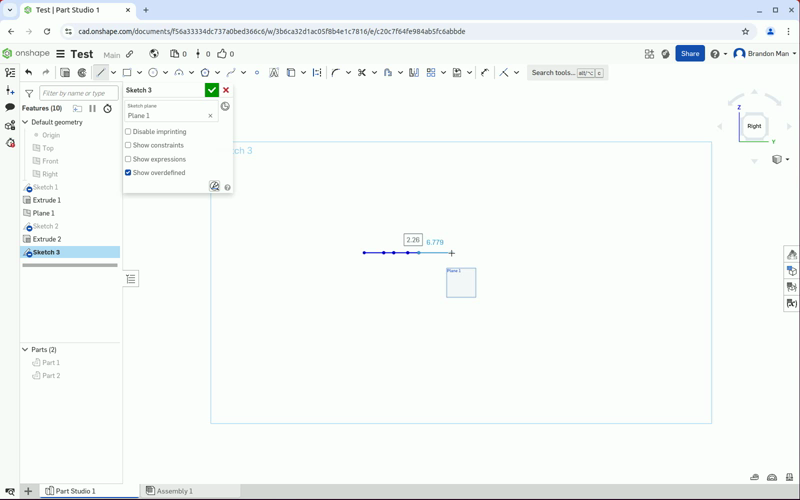
key_up(shift)
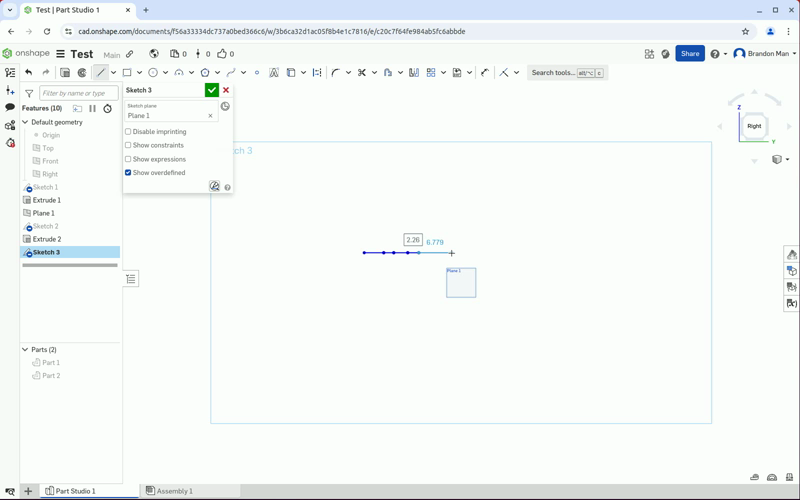
key_down(shift)
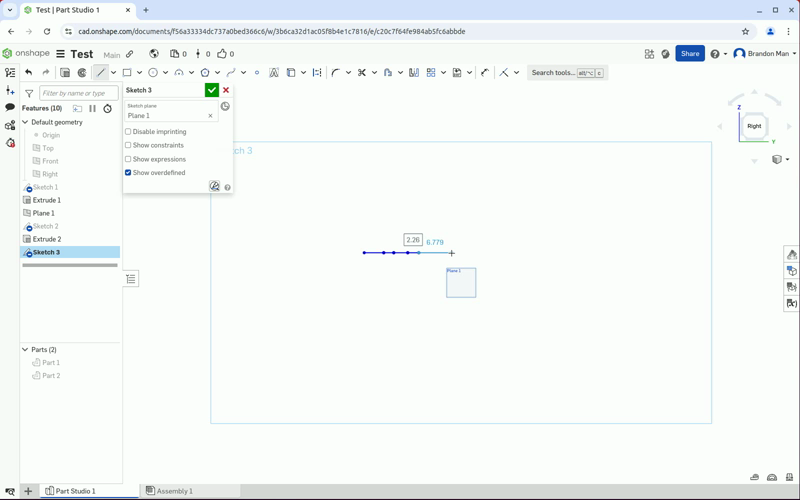
mouse_move(481, 252)
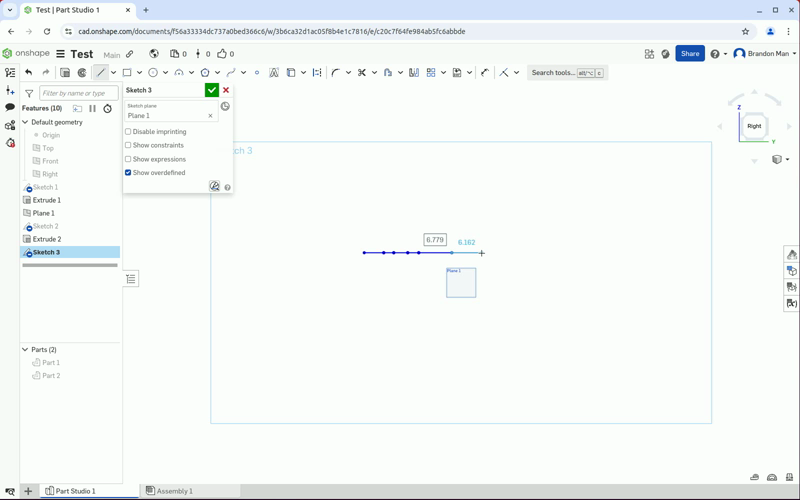
mouse_move(451, 242)
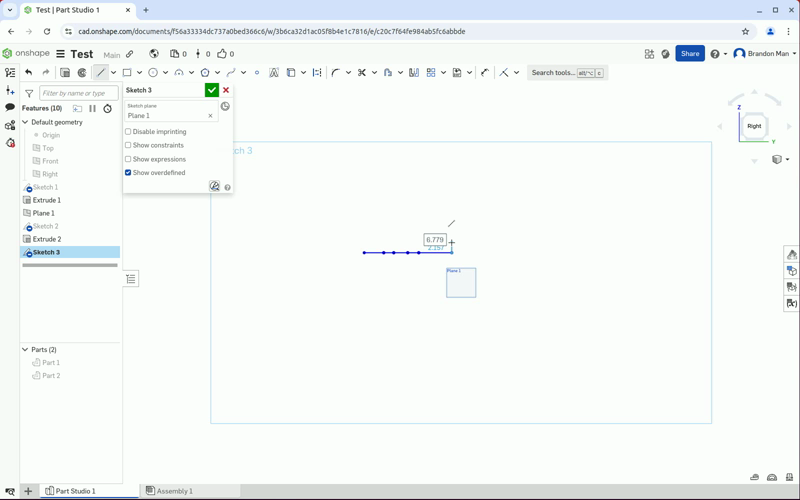
click(451, 242)
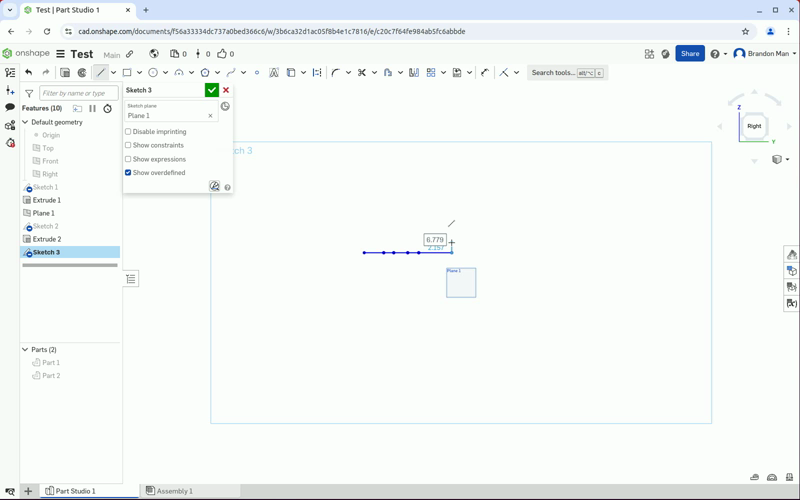
key_up(shift)
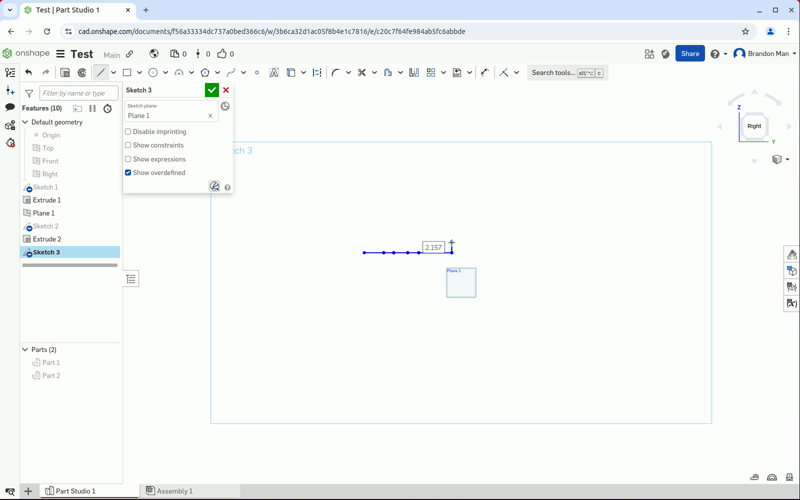
key_down(shift)
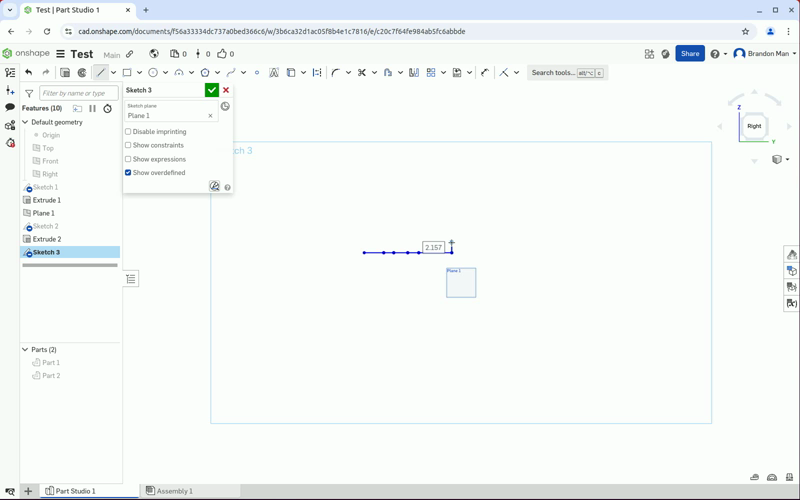
mouse_move(364, 242)
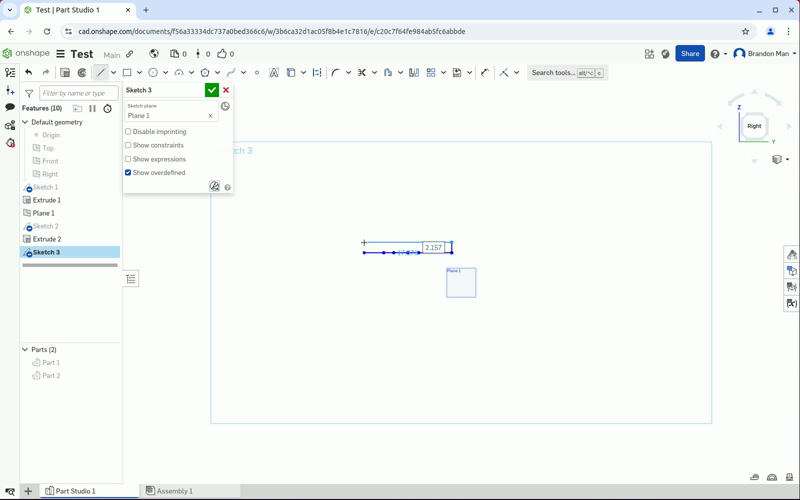
click(364, 242)
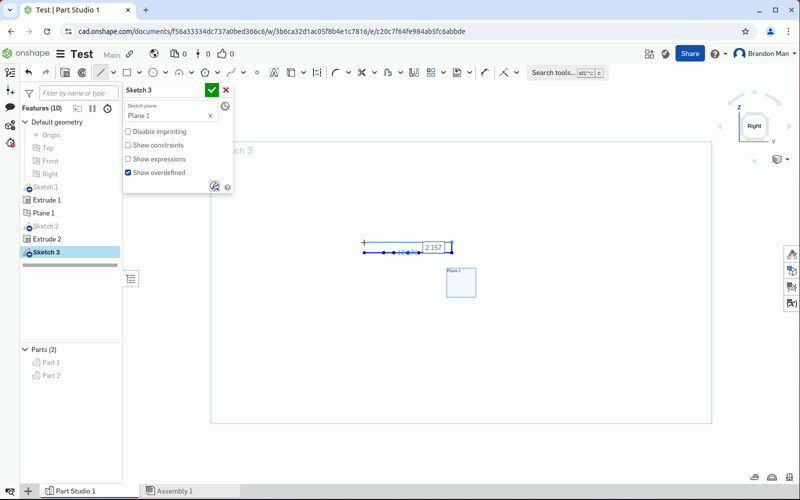
key_up(shift)
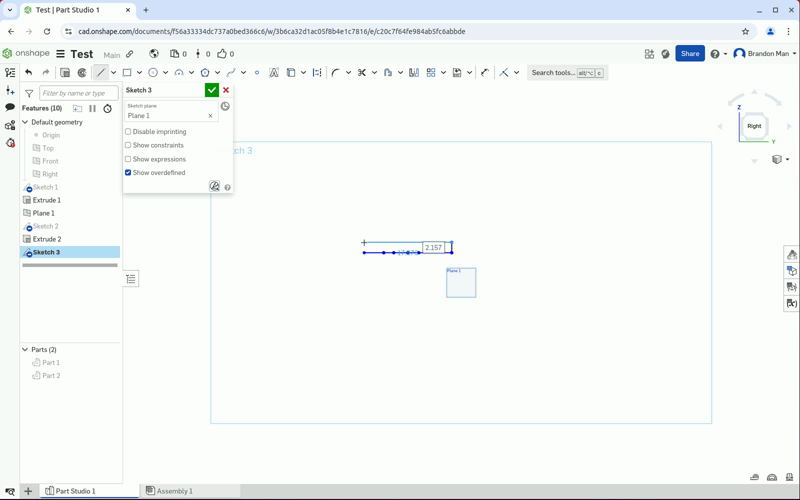
mouse_move(394, 242)
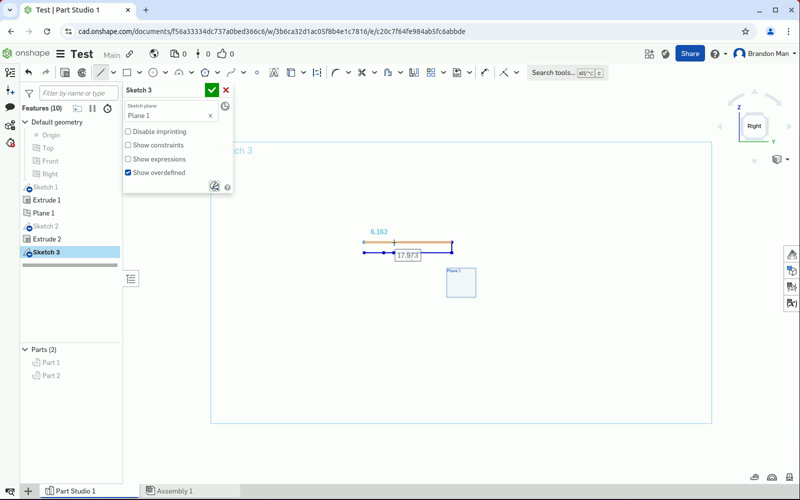
key_down(shift)
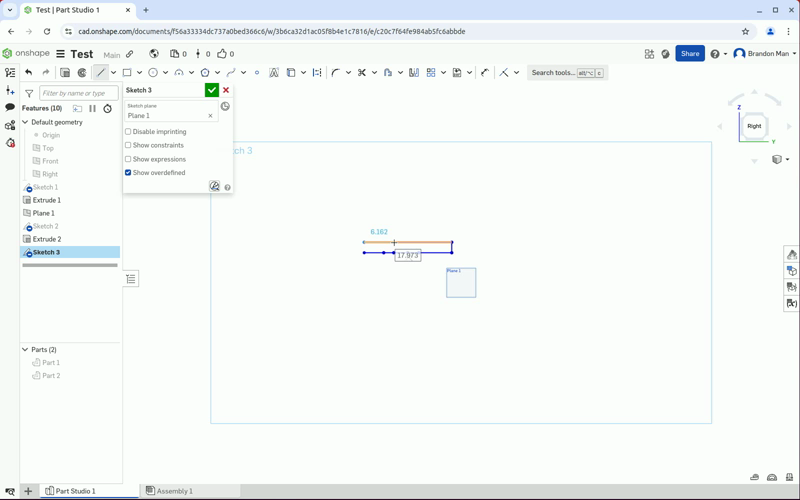
mouse_move(364, 252)
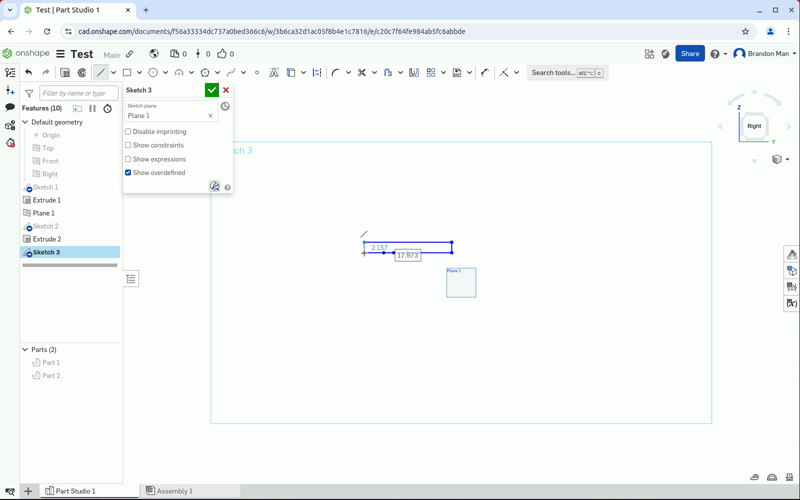
key_up(shift)
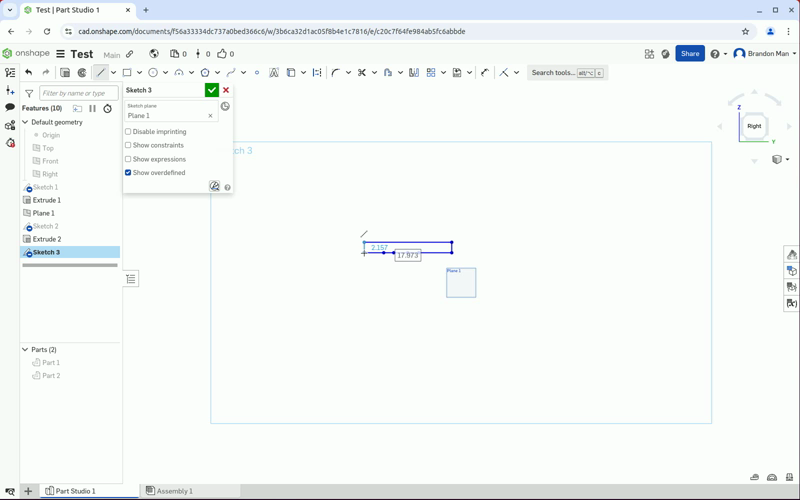
click(364, 252)
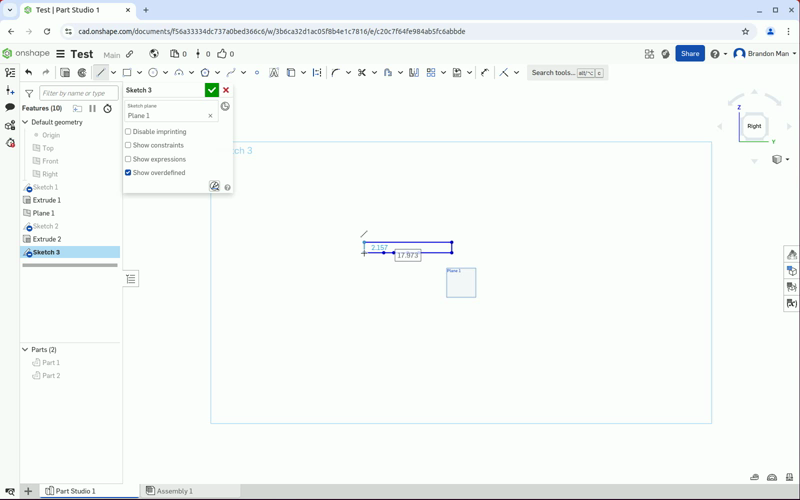
key(esc)
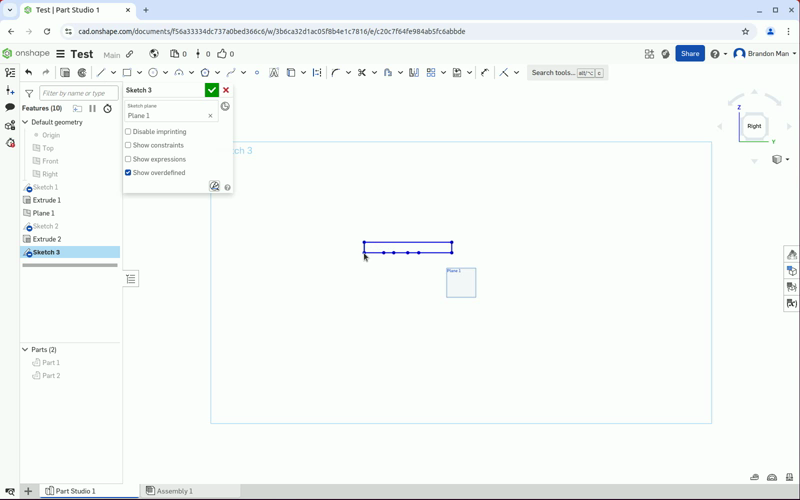
key(c)
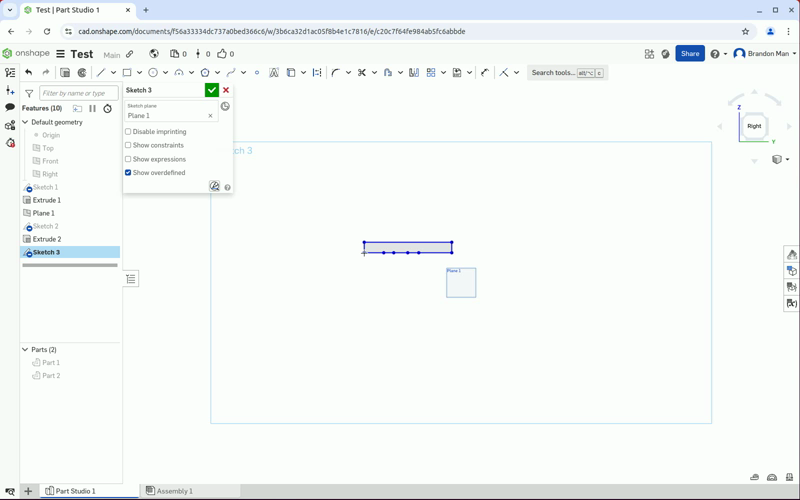
key_down(shift)
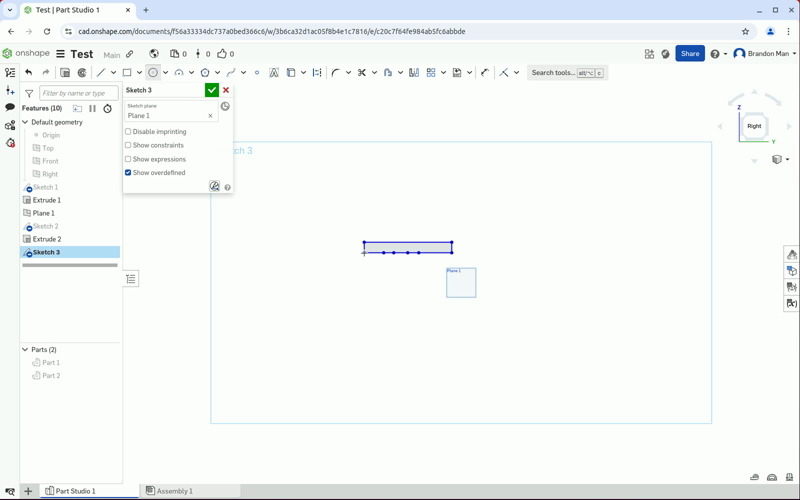
mouse_move(447, 247)
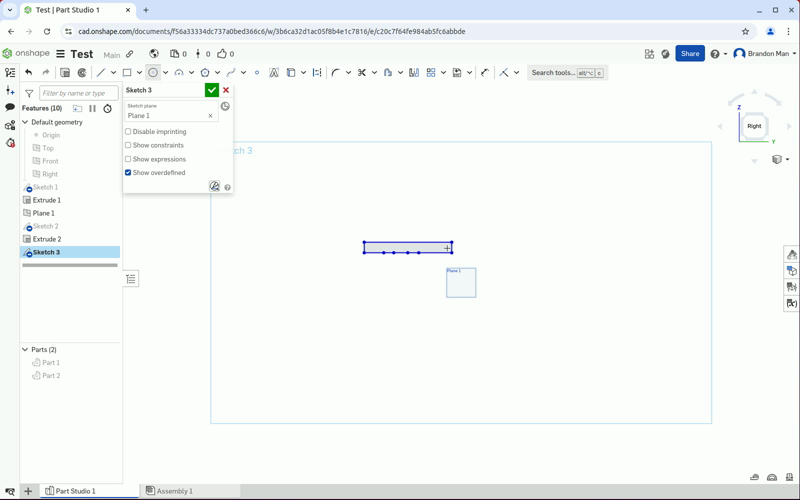
click(447, 247)
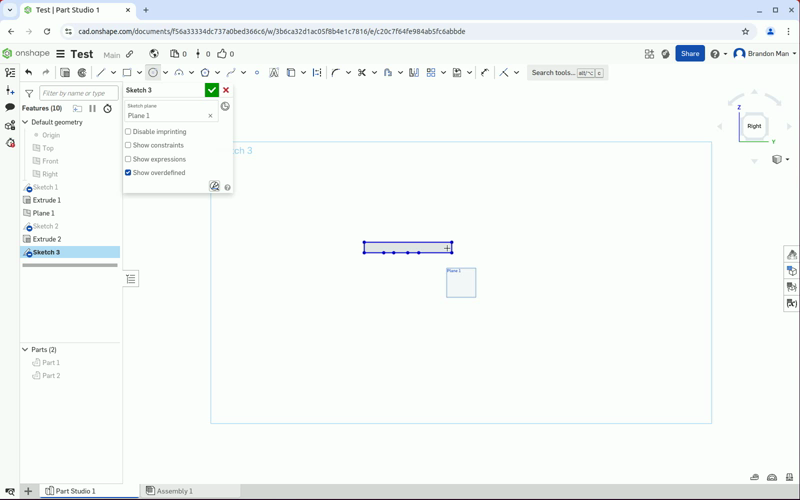
key_up(shift)
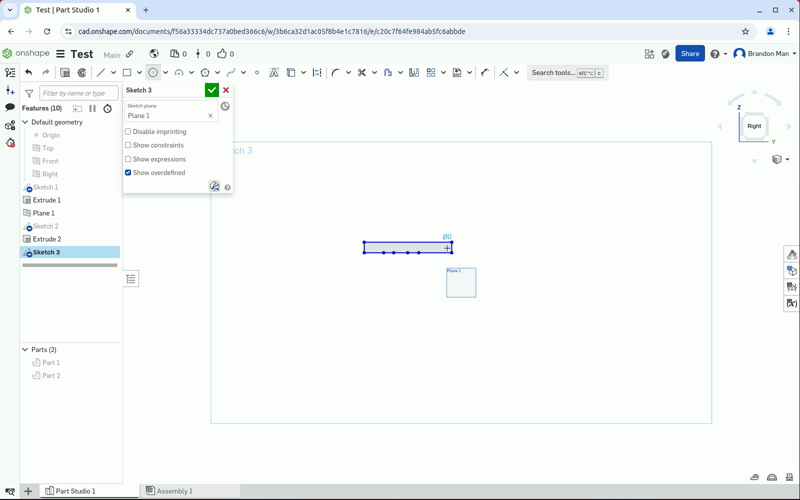
mouse_move(447, 247)
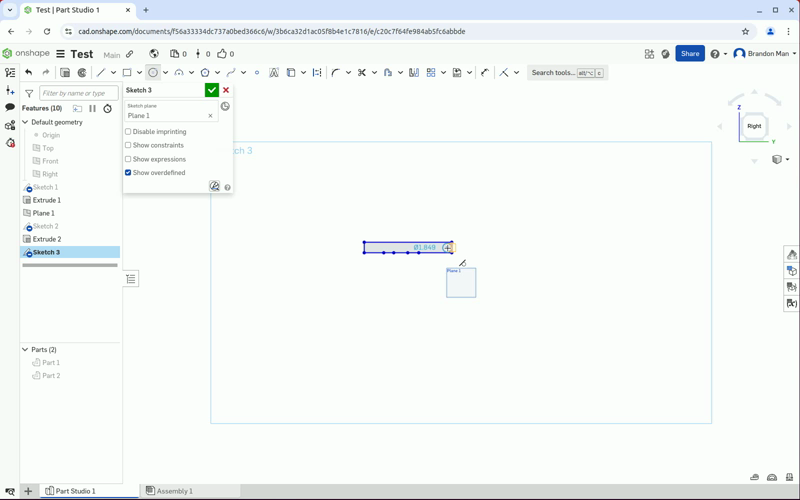
scroll(6)
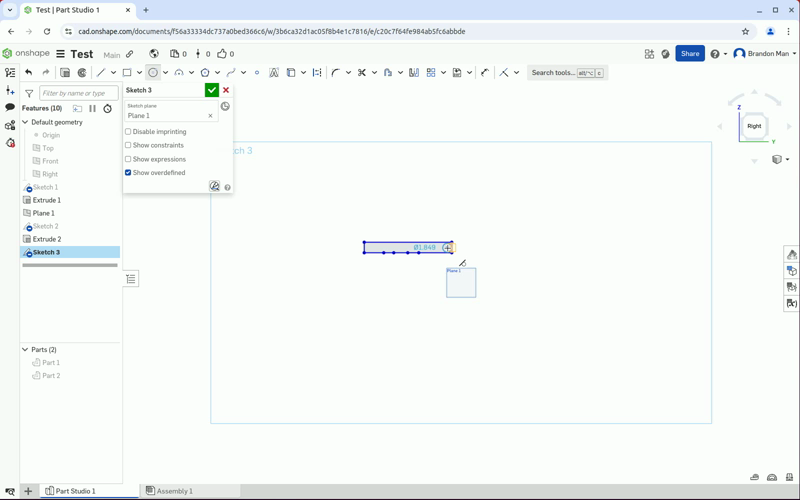
scroll(6)
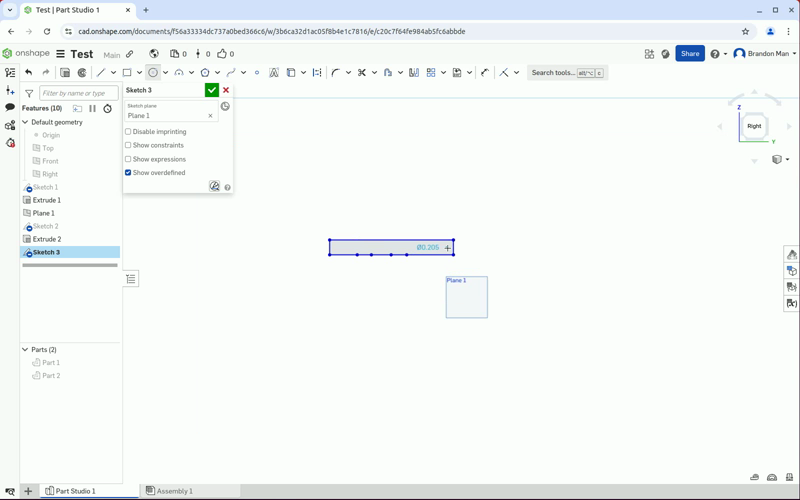
scroll(6)
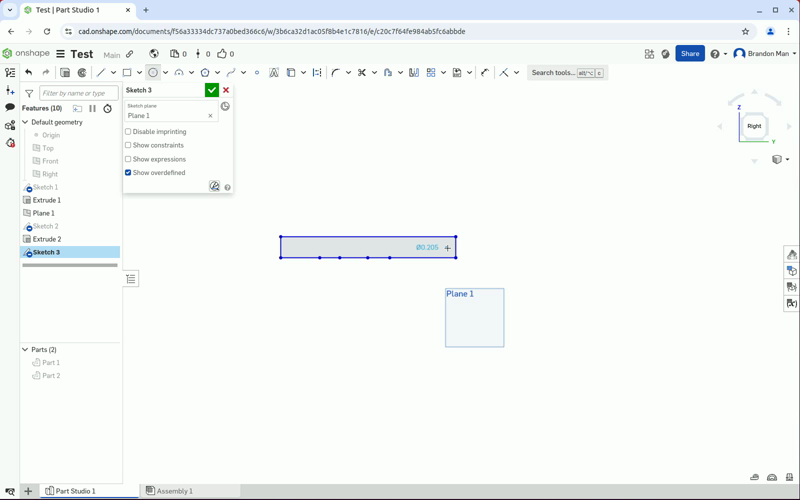
scroll(6)
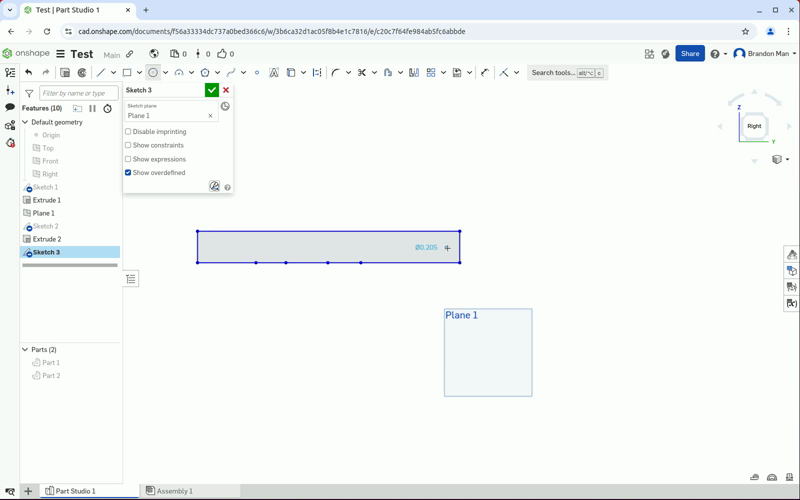
scroll(6)
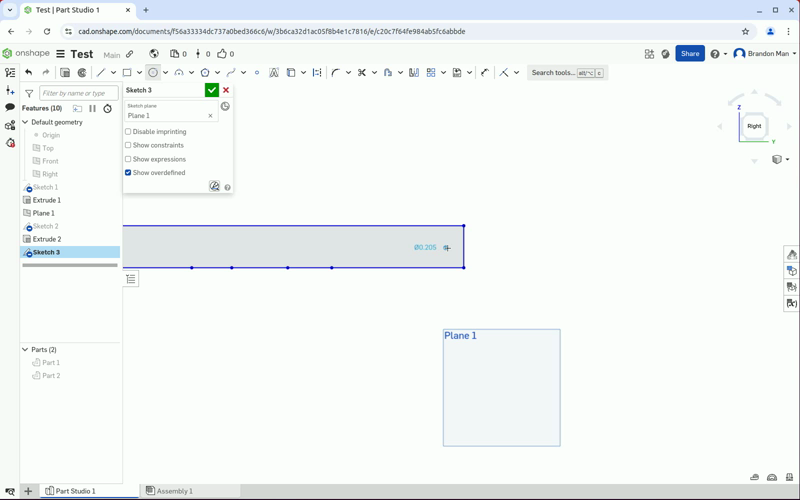
scroll(6)
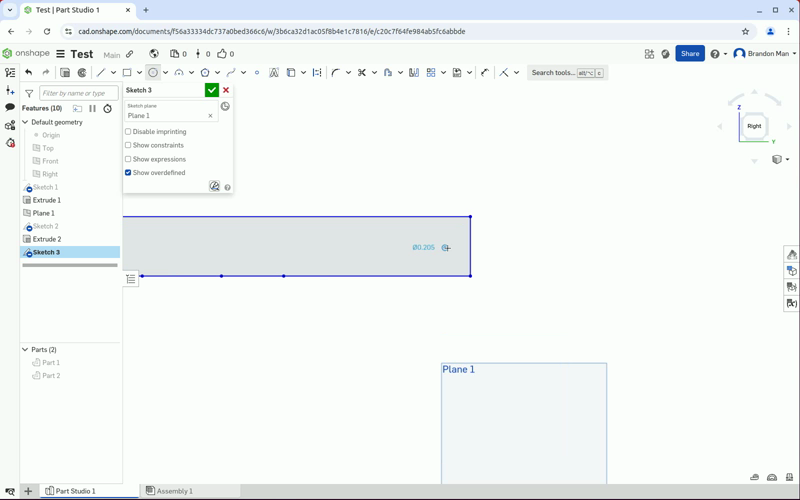
scroll(6)
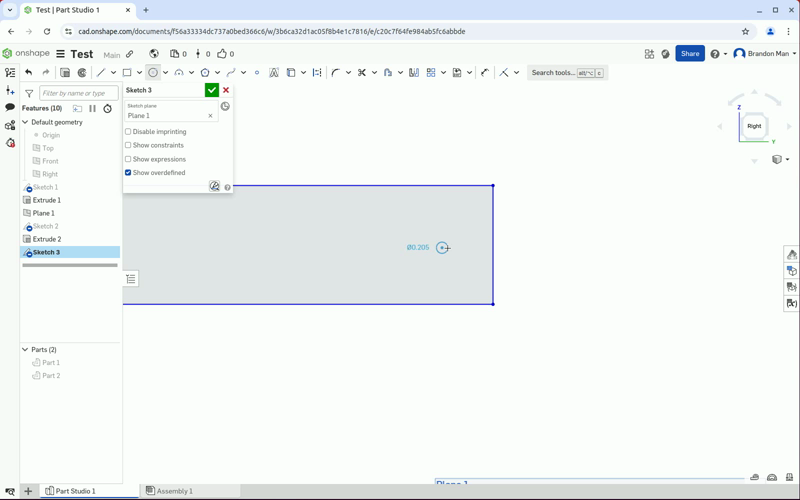
click(447, 247)
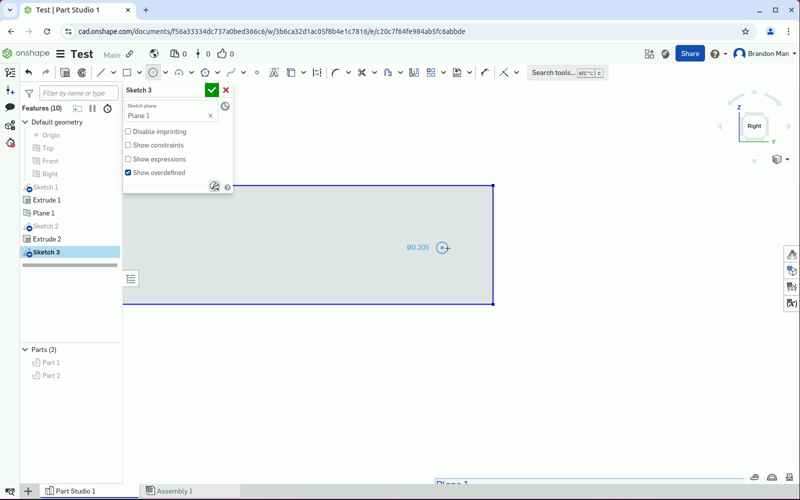
scroll(-6)
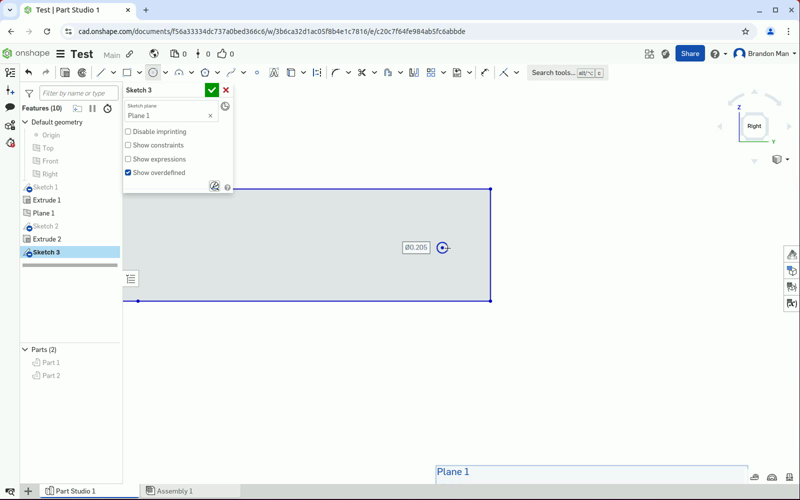
scroll(-6)
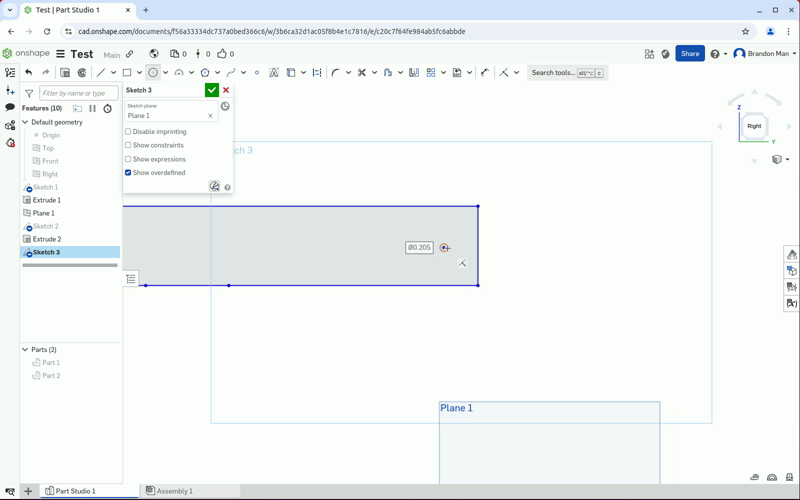
scroll(-6)
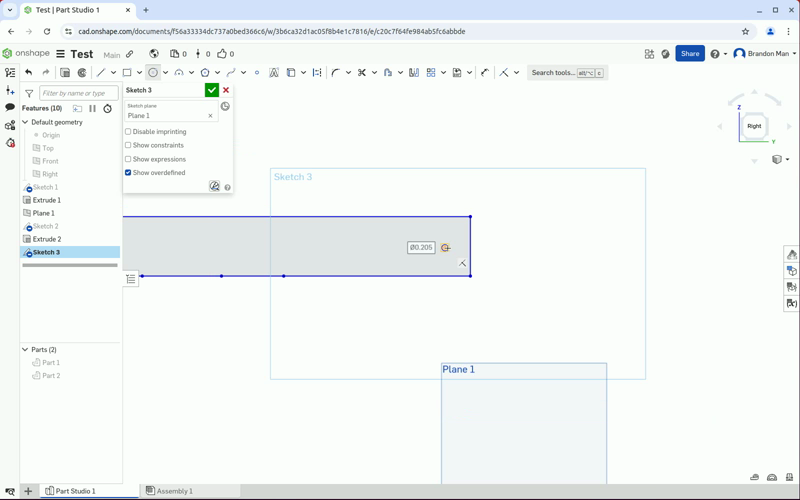
scroll(-6)
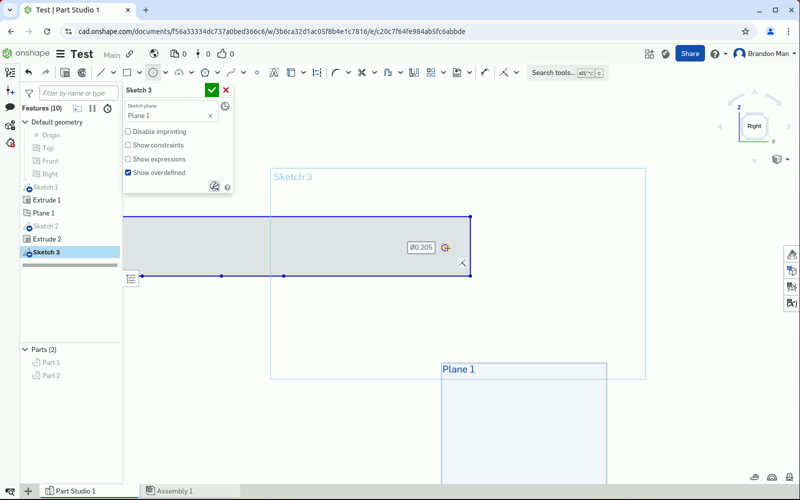
scroll(-6)
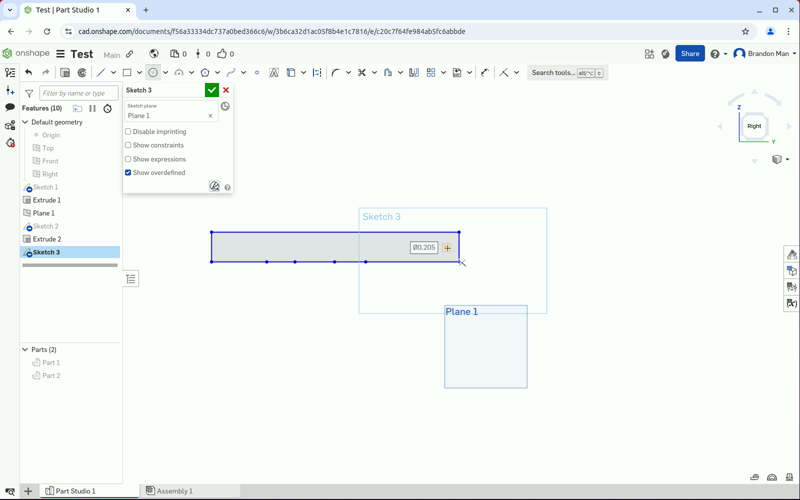
scroll(-6)
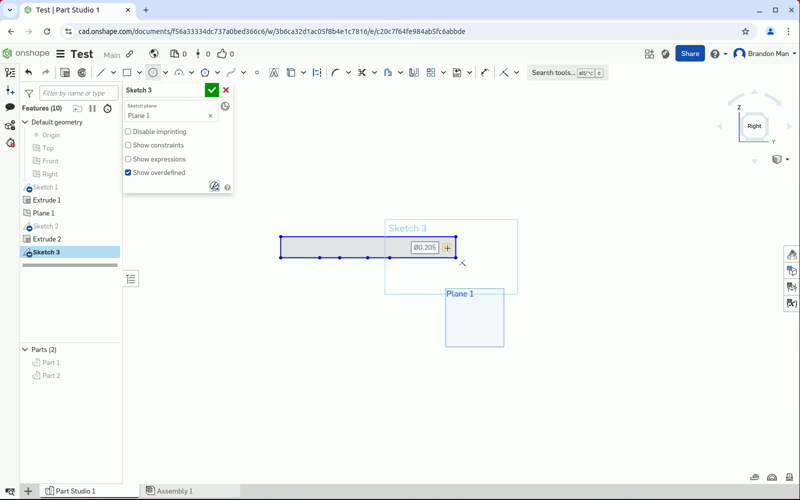
scroll(-6)
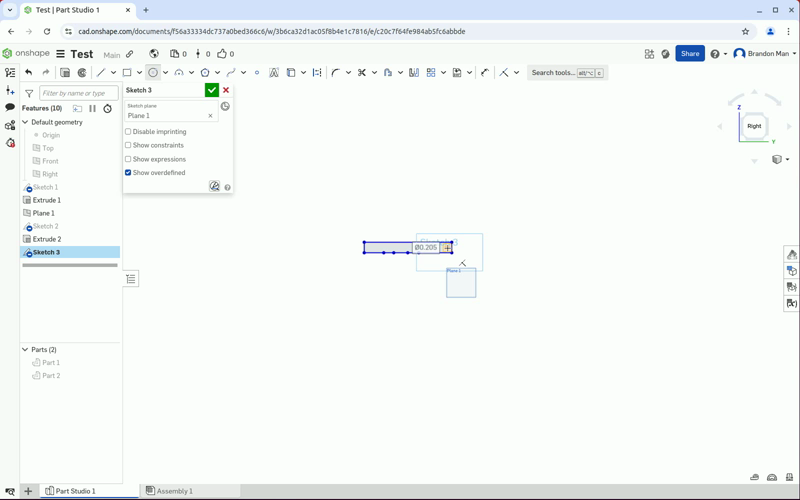
key(esc)
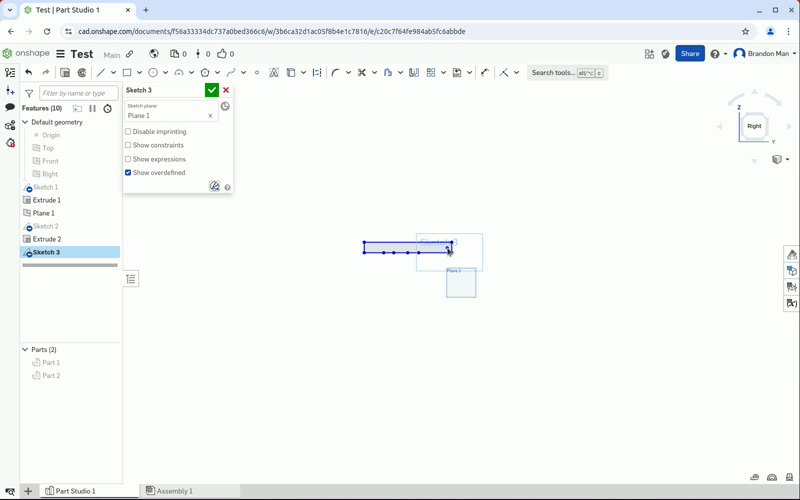
mouse_move(400, 246)
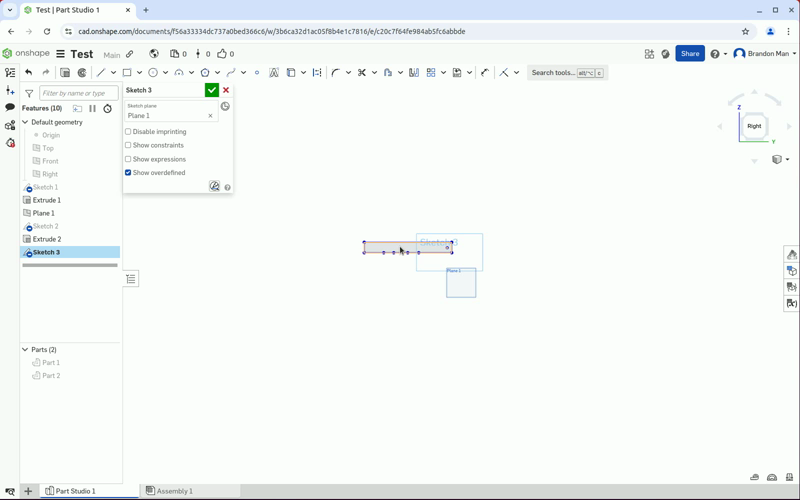
scroll(6)
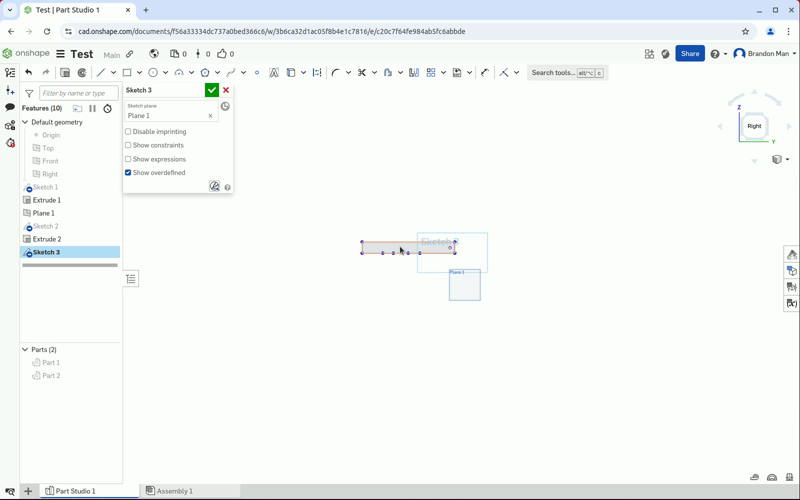
scroll(6)
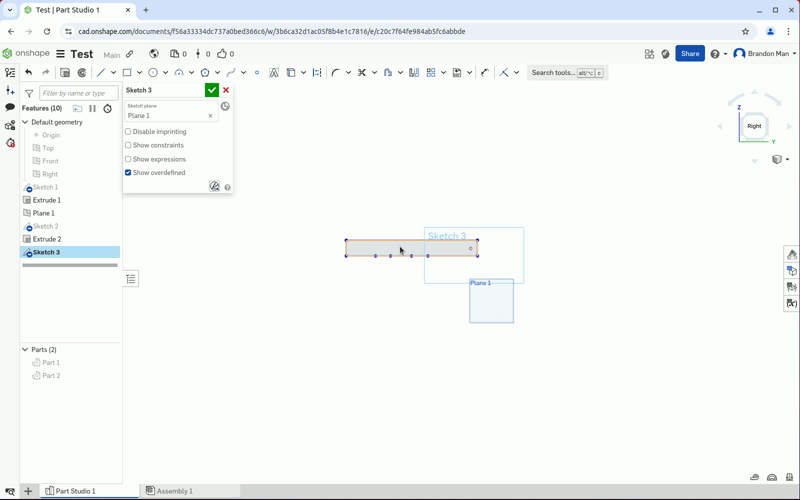
scroll(6)
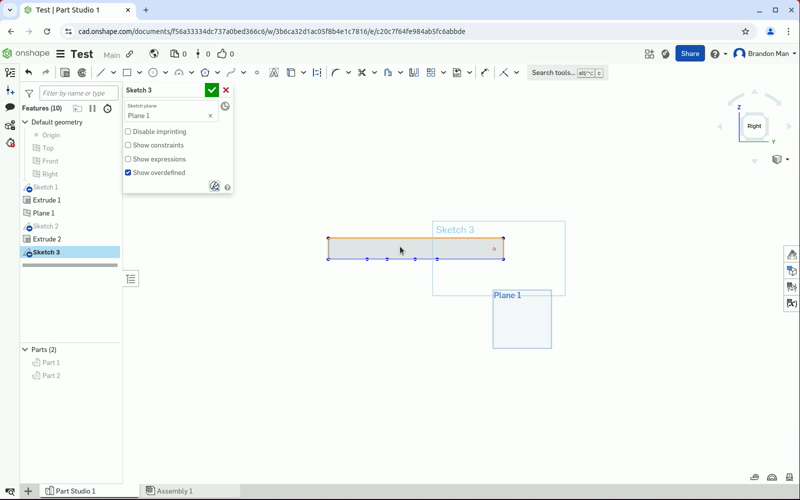
scroll(6)
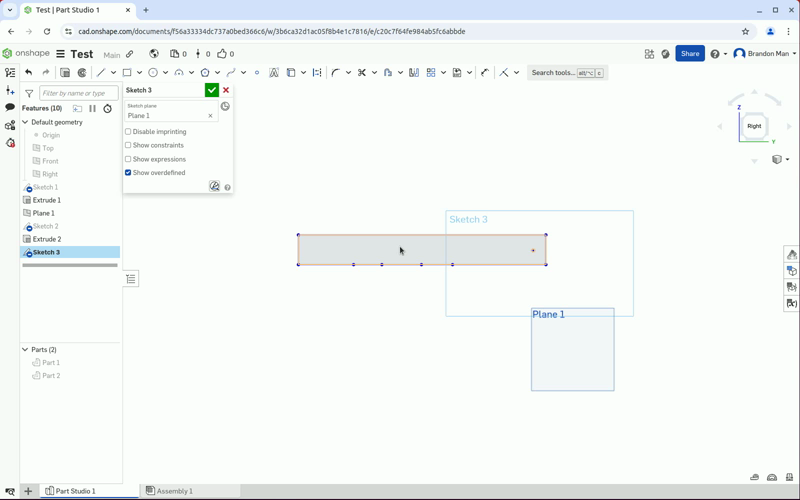
scroll(6)
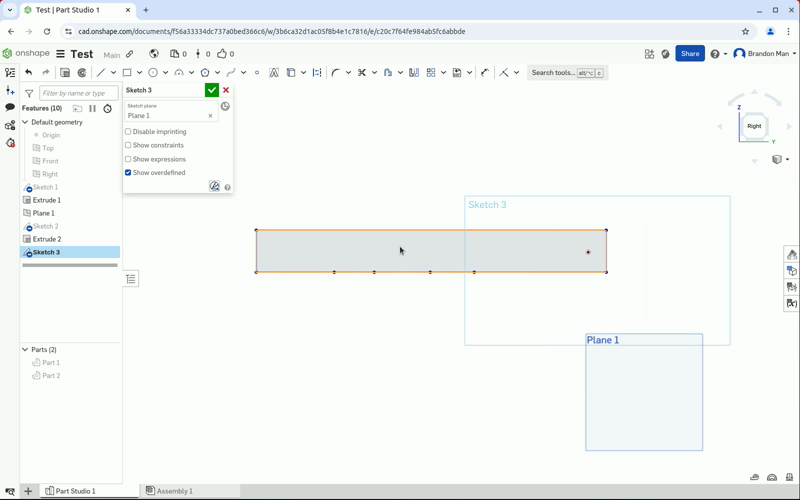
scroll(6)
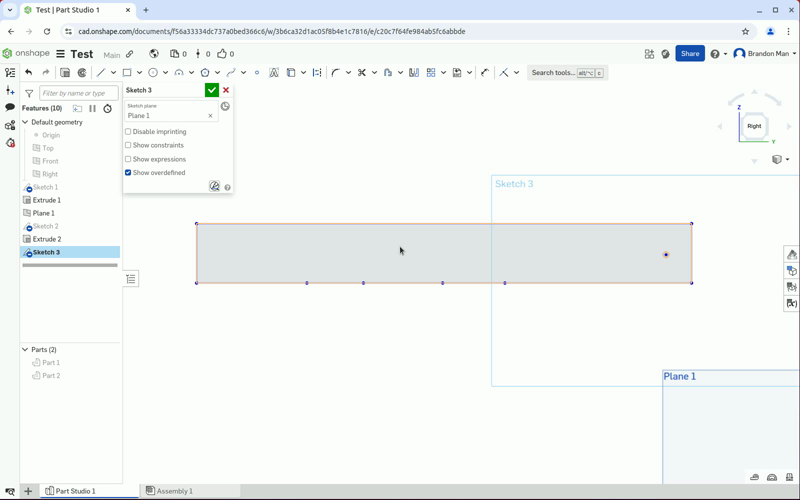
scroll(6)
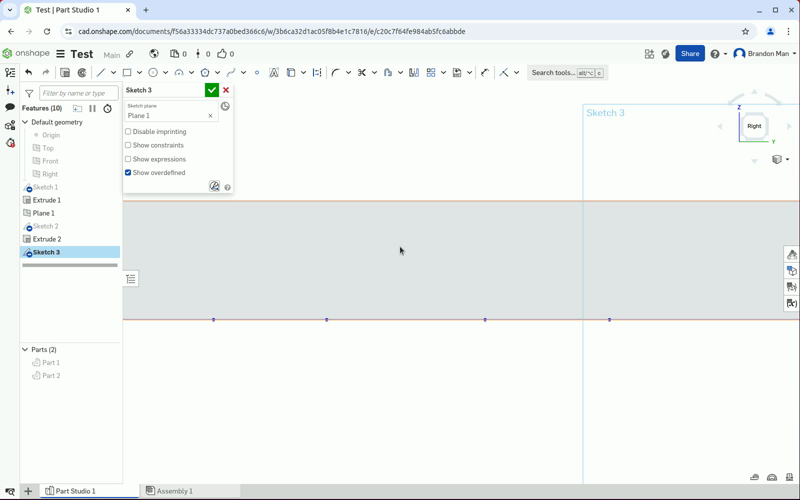
click(400, 246)
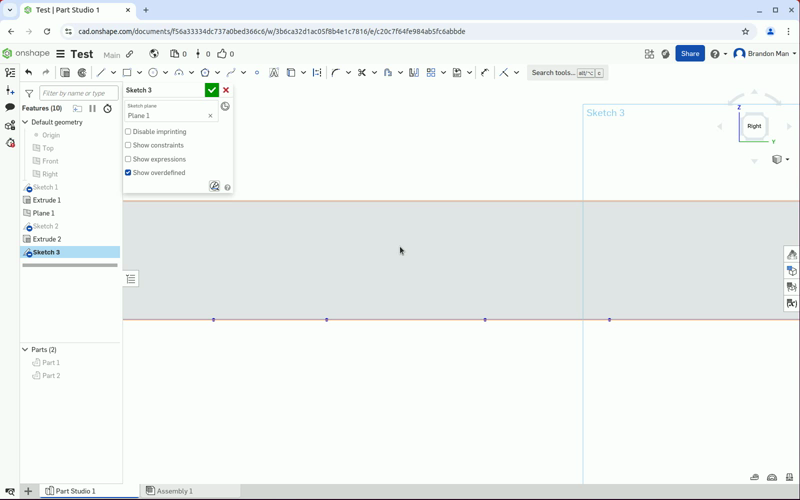
scroll(-6)
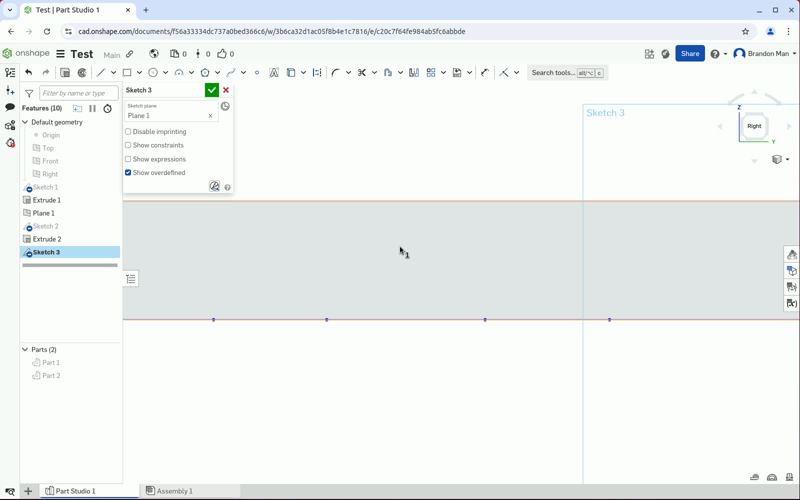
scroll(-6)
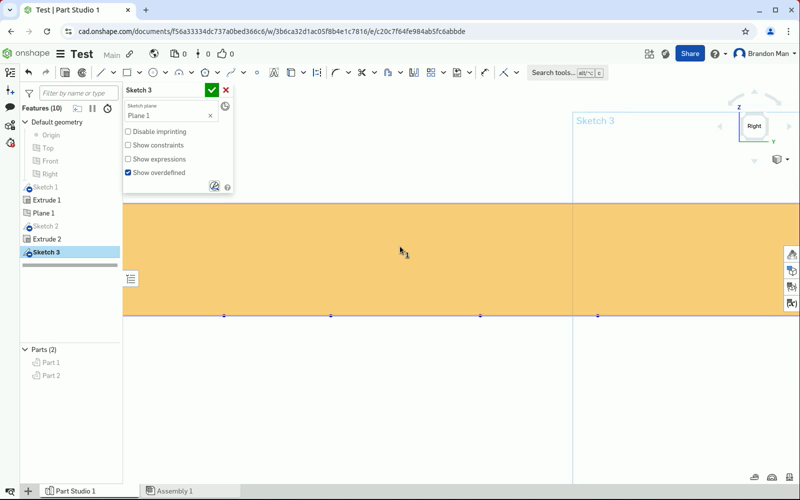
scroll(-6)
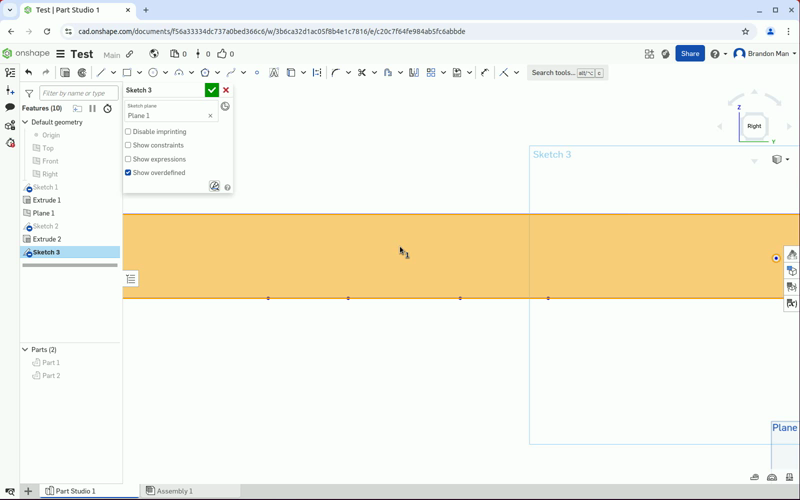
scroll(-6)
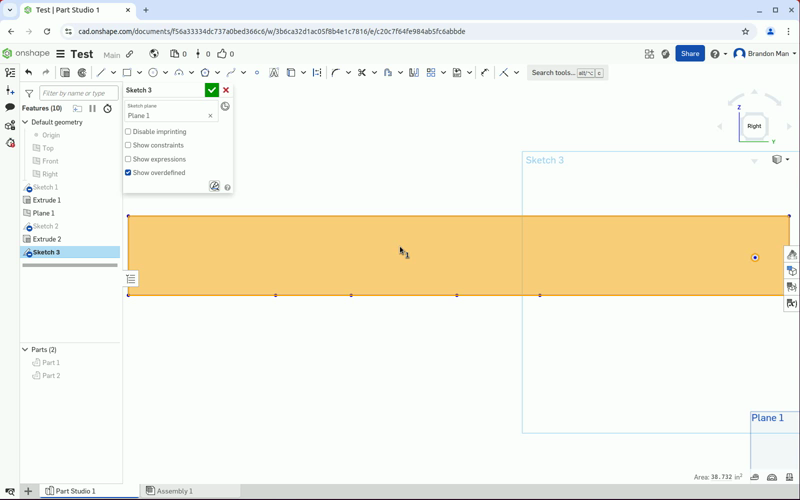
scroll(-6)
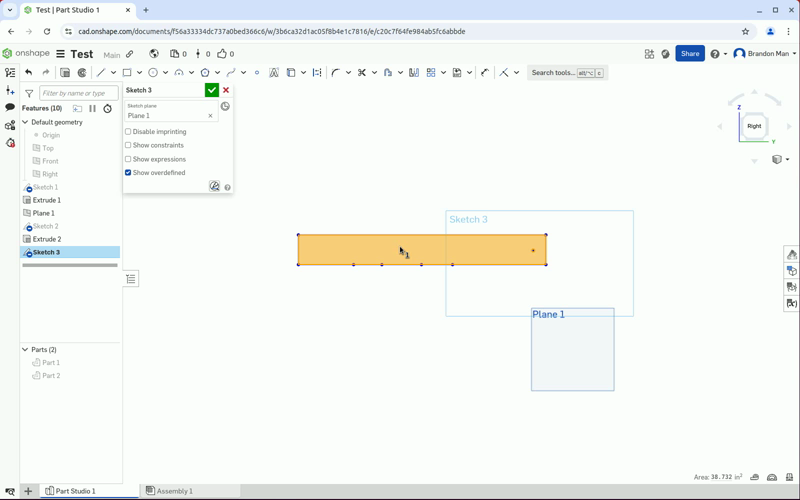
scroll(-6)
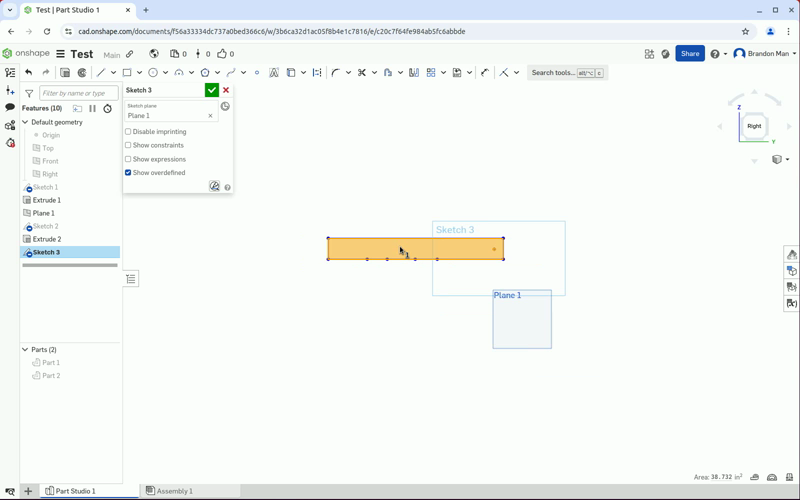
scroll(-6)
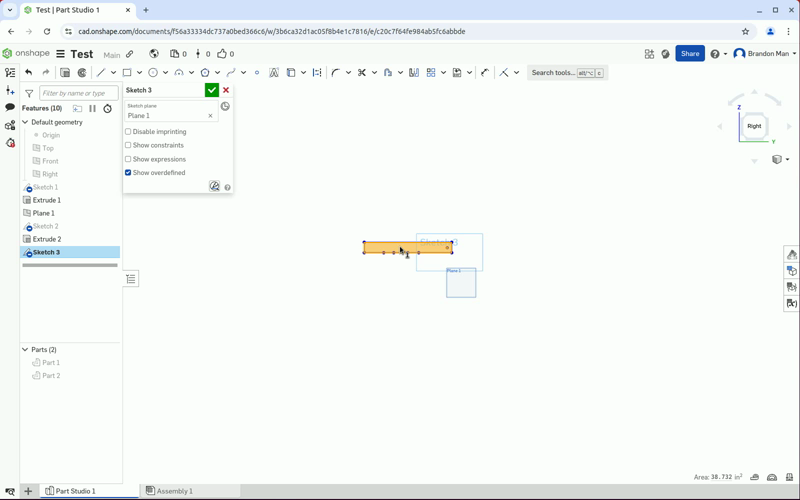
mouse_move(73, 352)
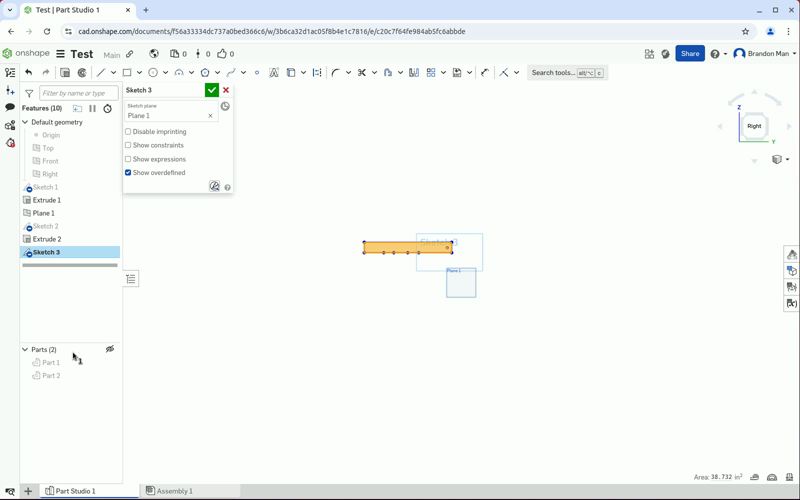
key(shift+y)
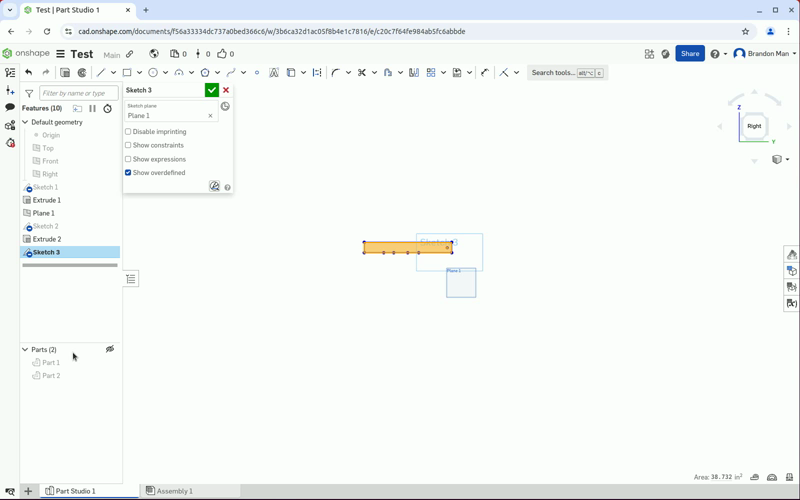
key(shift+e)
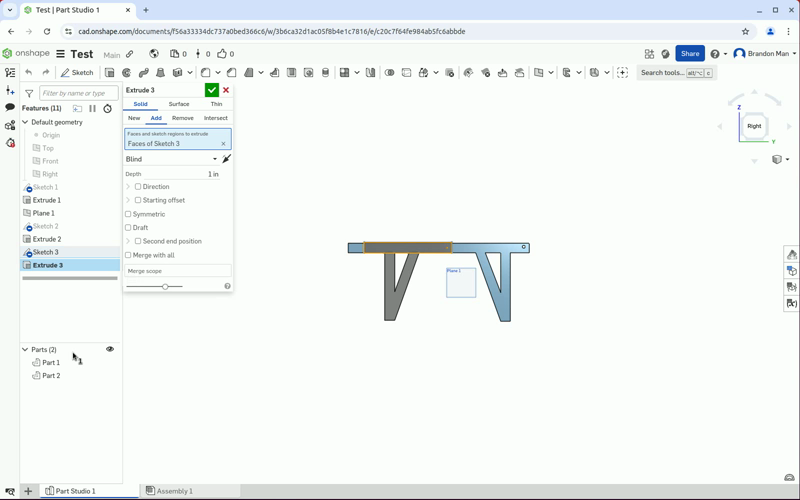
mouse_move(143, 106)
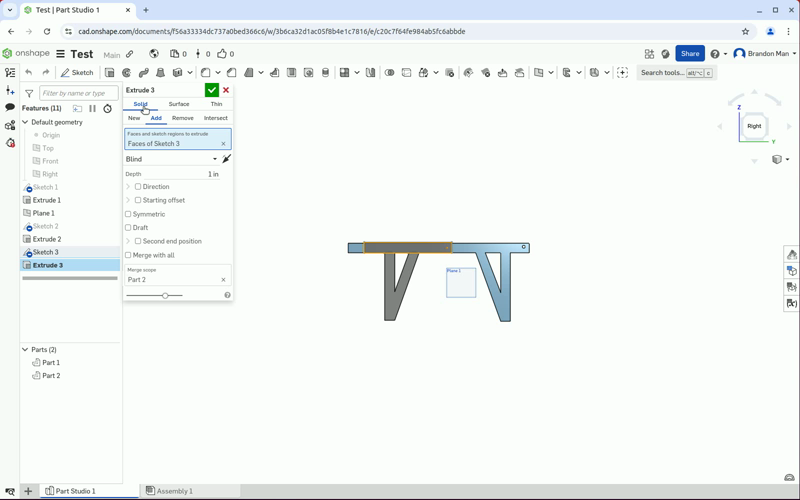
click(143, 106)
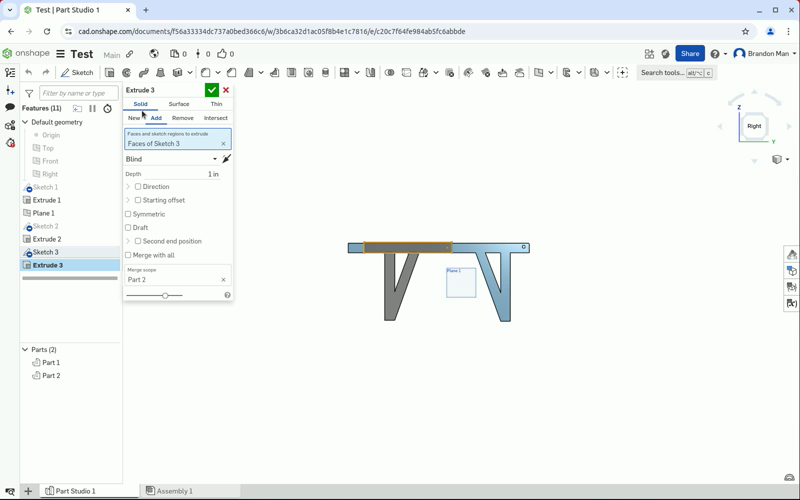
mouse_move(137, 120)
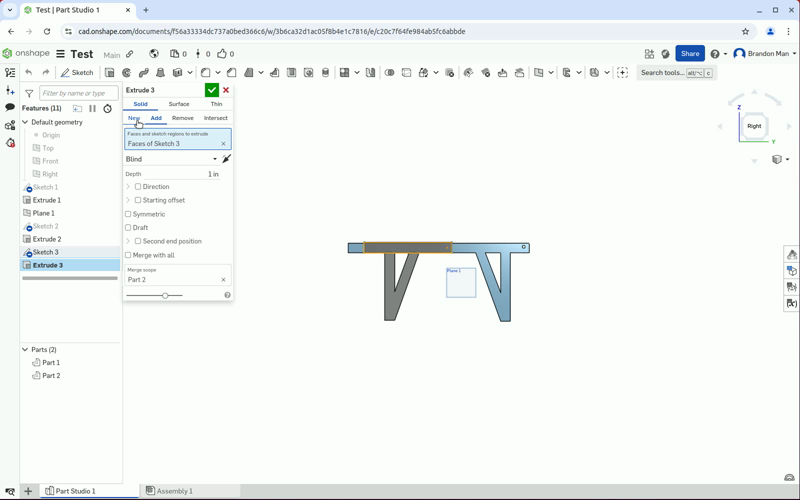
click(137, 120)
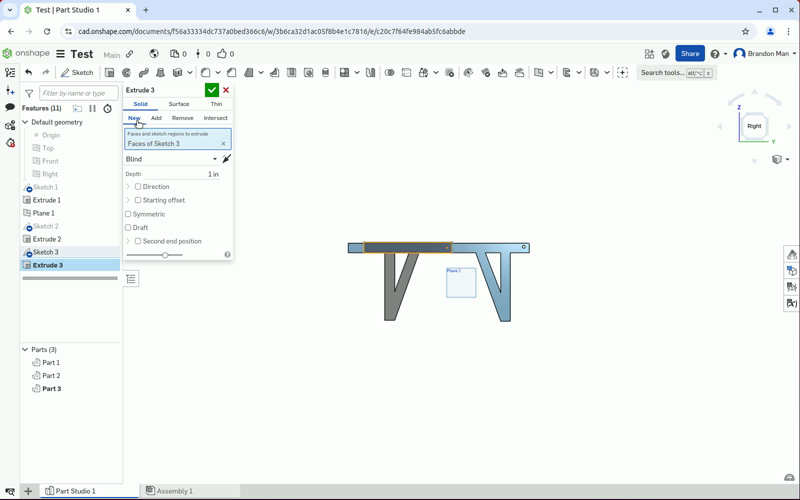
key(tab, 4)
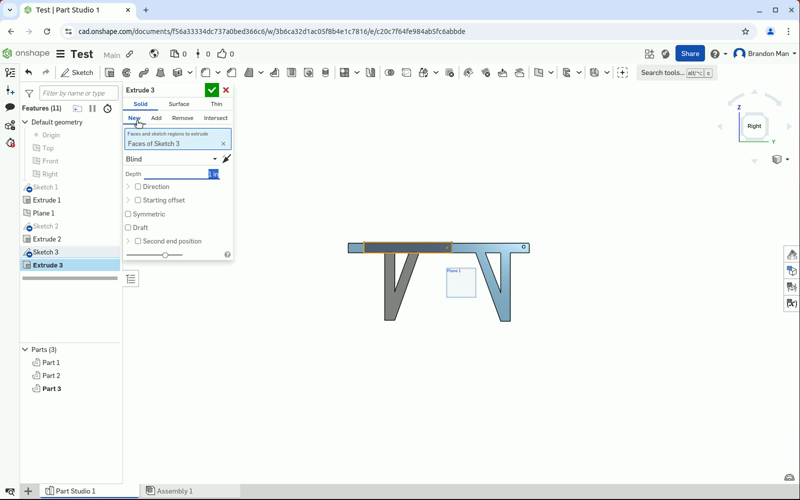
text(0.241)
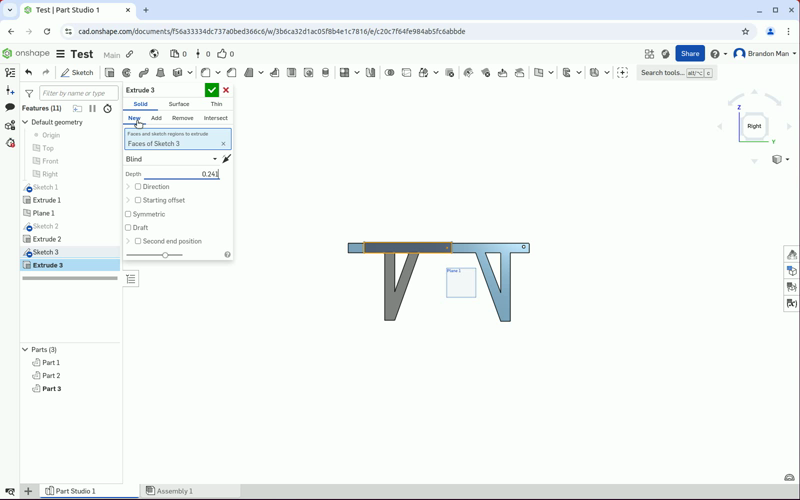
key(enter)
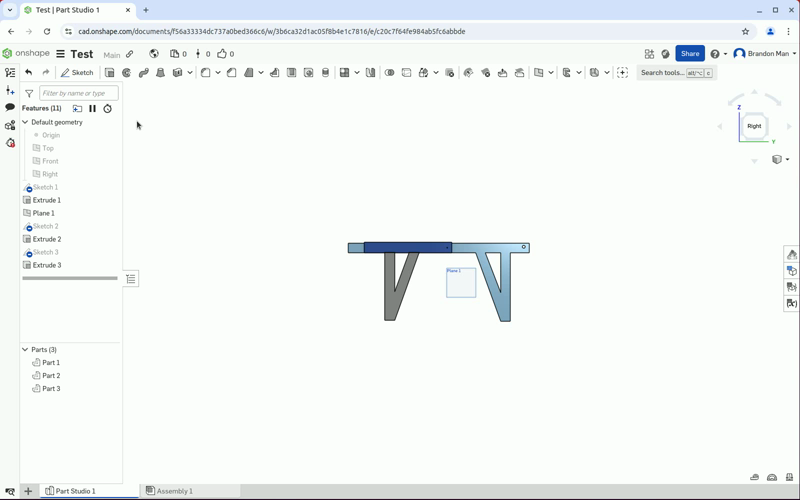
key(shift+h)
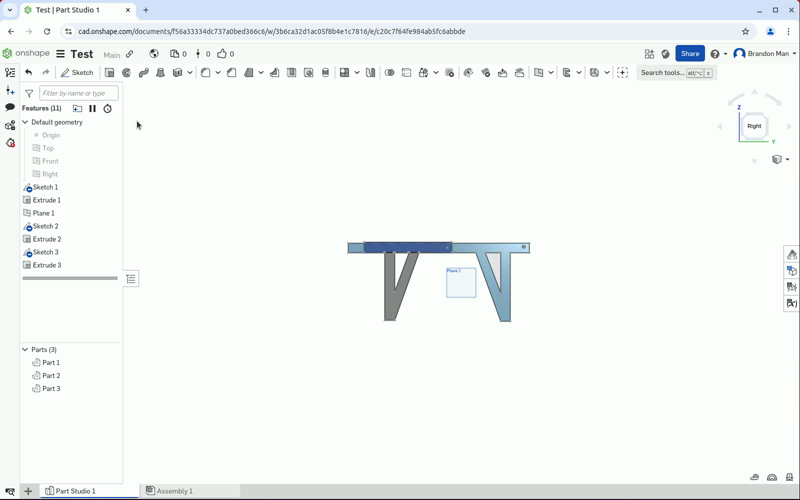
key(shift+h)
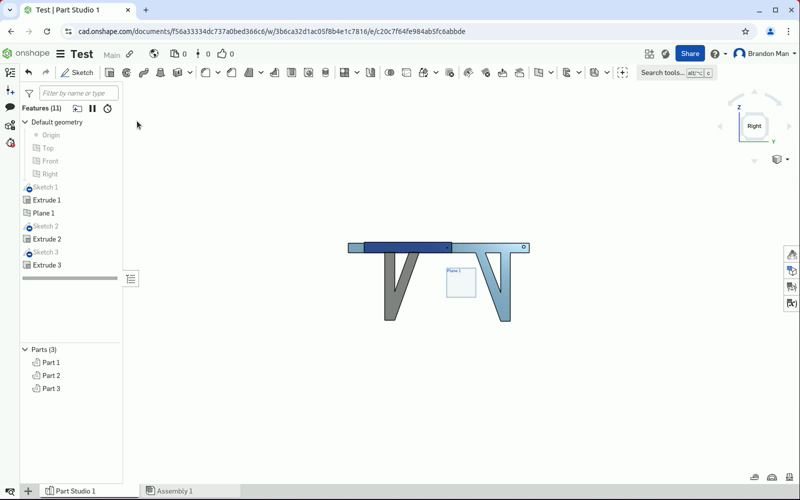
mouse_move(73, 189)
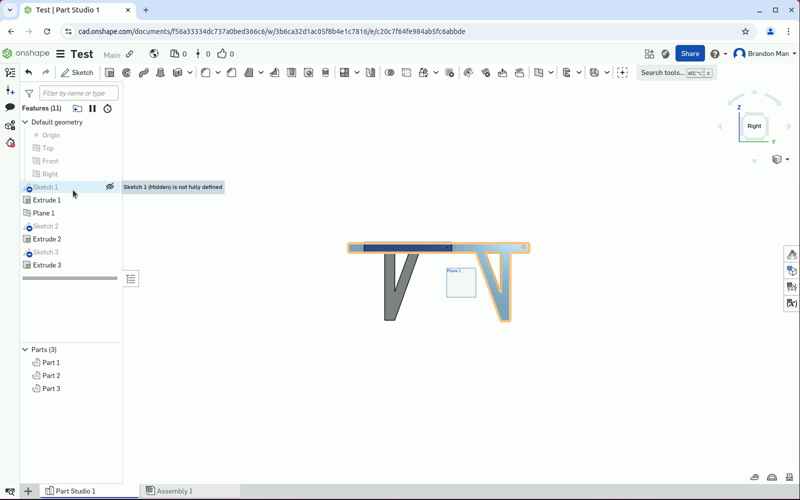
click(73, 189)
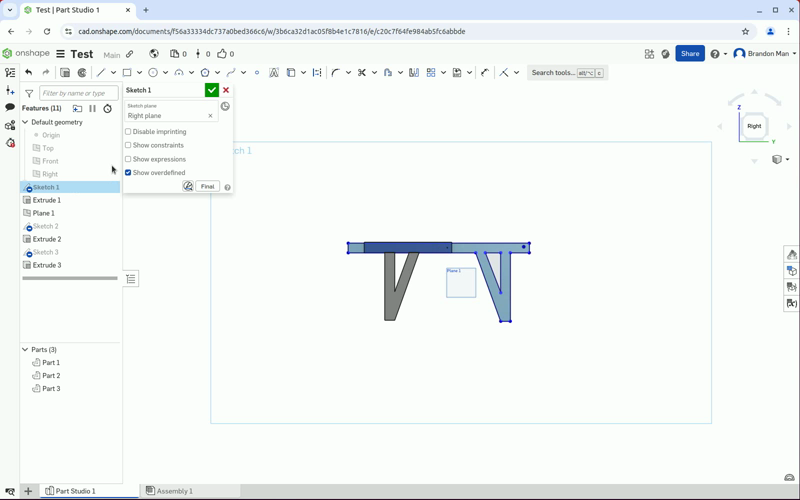
mouse_move(229, 92)
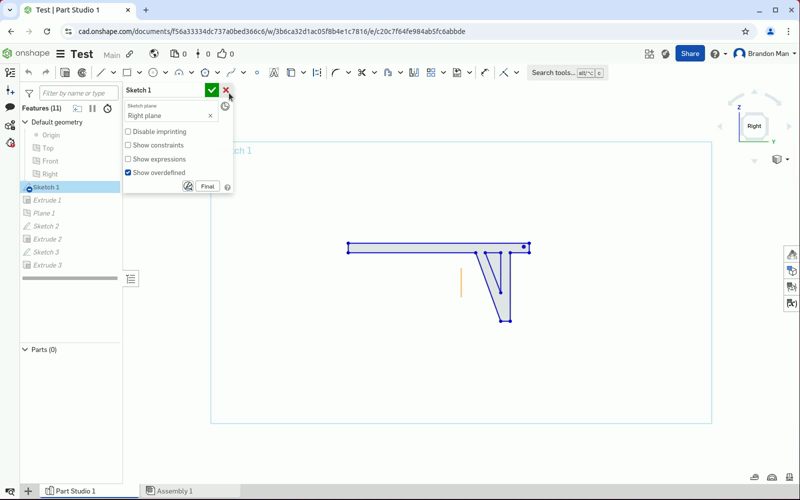
click(229, 92)
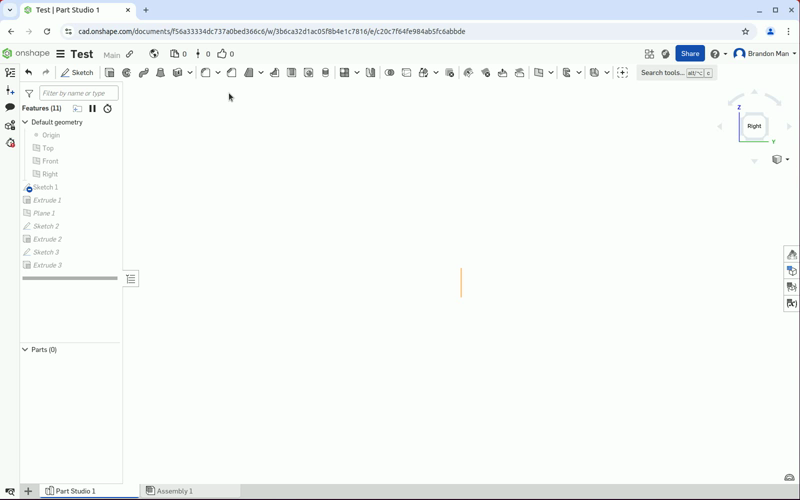
key(shift+s)
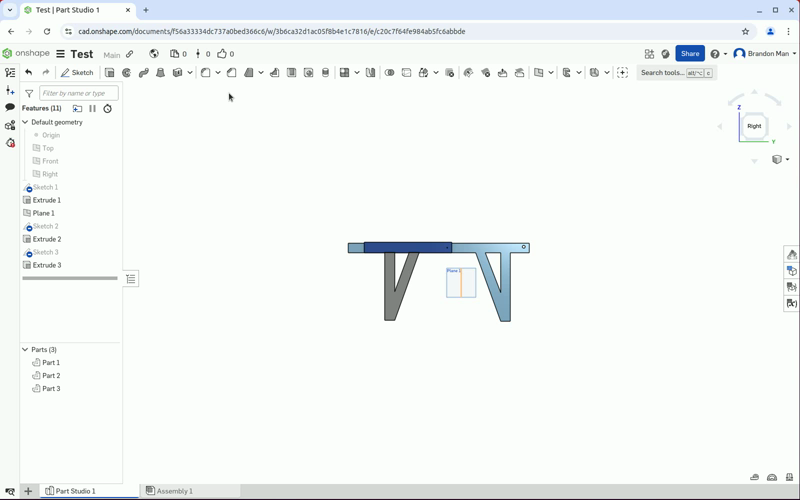
mouse_move(73, 215)
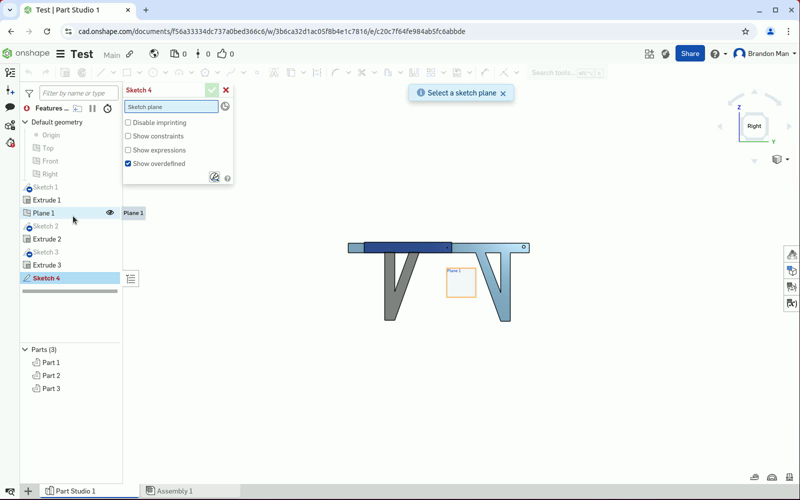
click(73, 215)
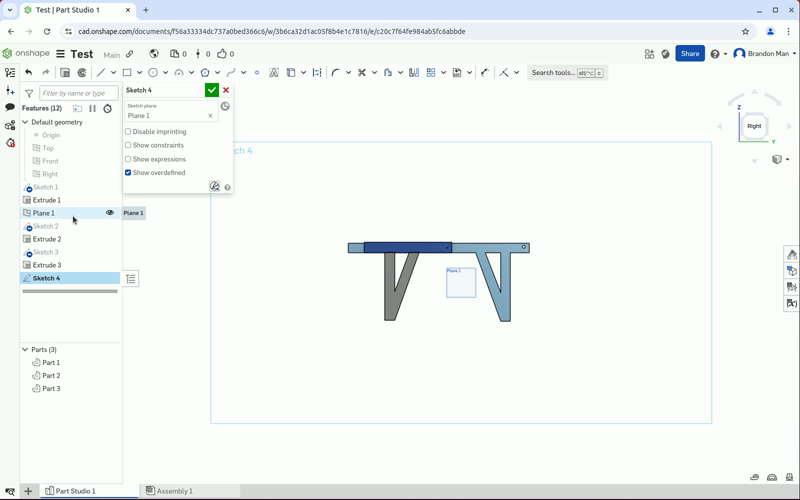
mouse_move(73, 352)
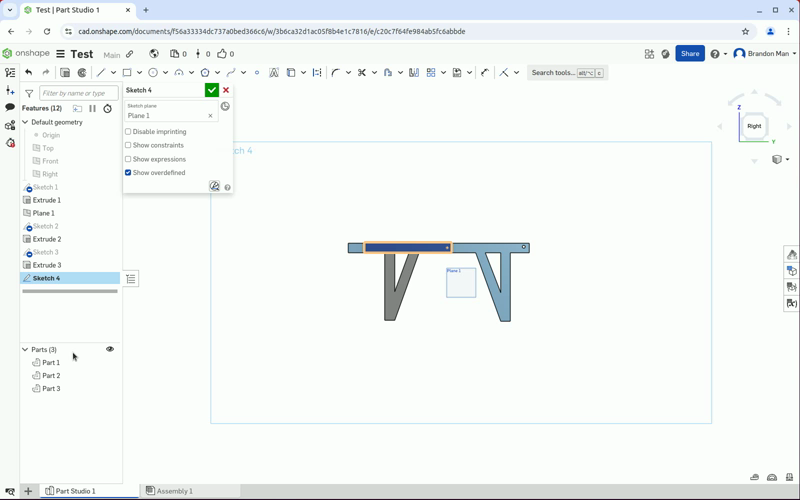
key(y)
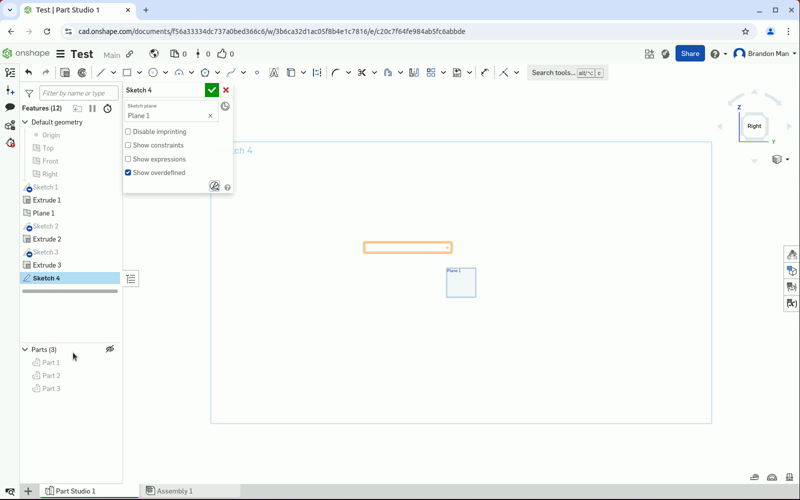
key(c)
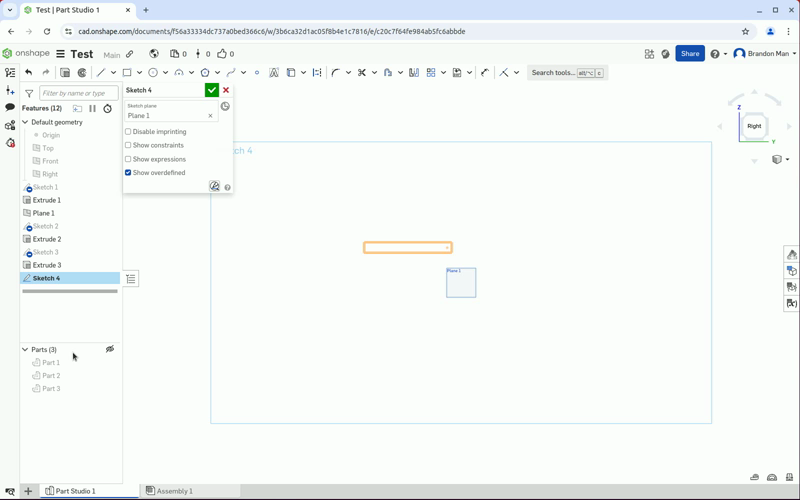
key_down(shift)
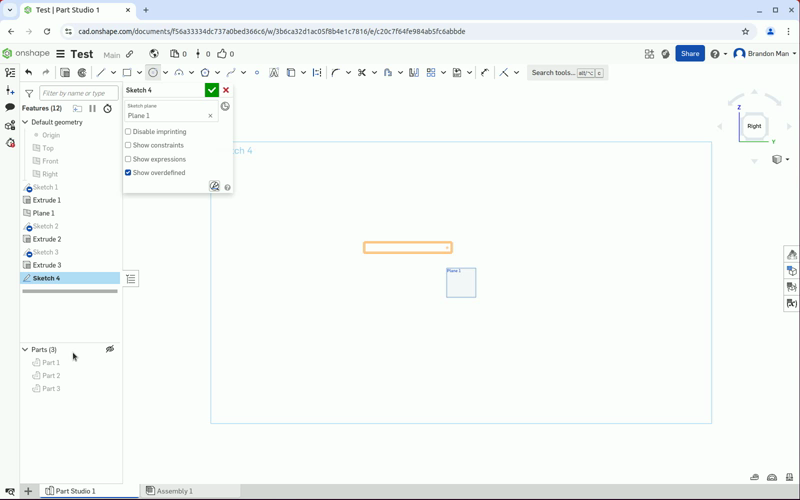
mouse_move(448, 247)
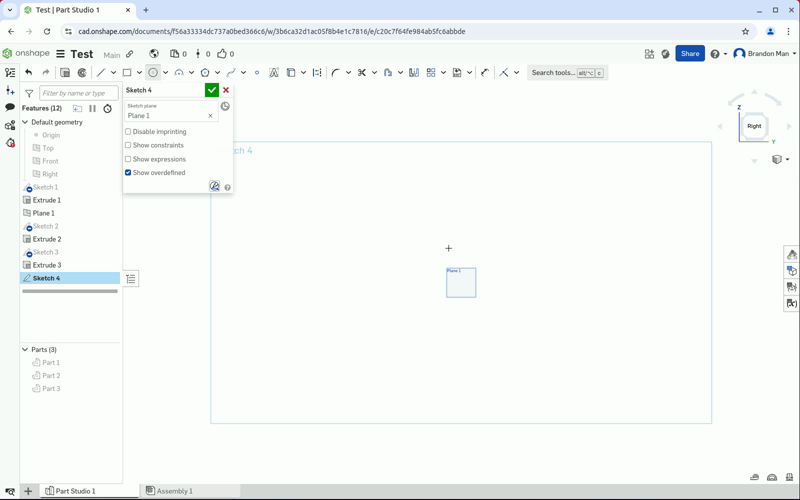
click(448, 247)
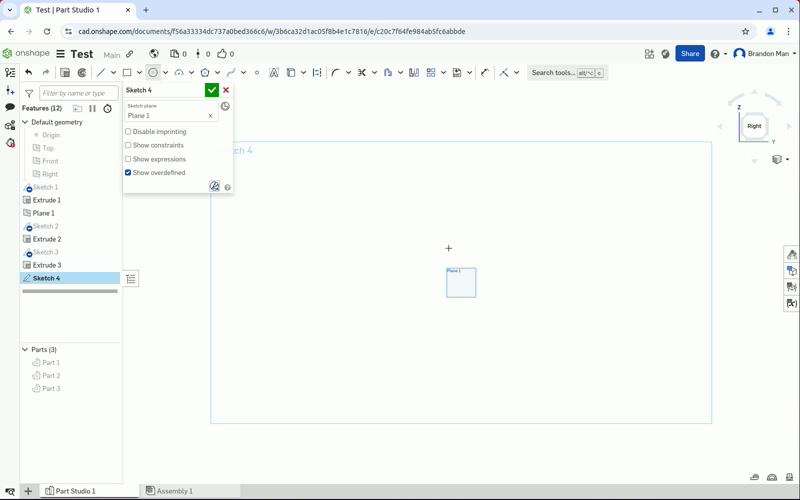
key_up(shift)
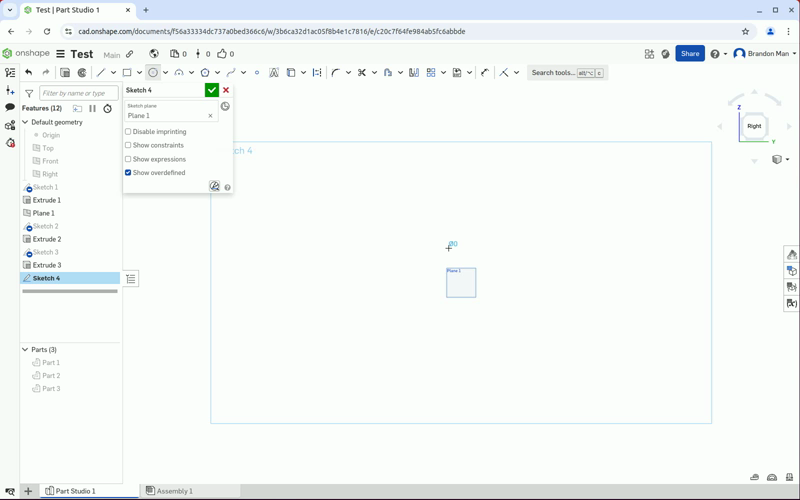
mouse_move(450, 247)
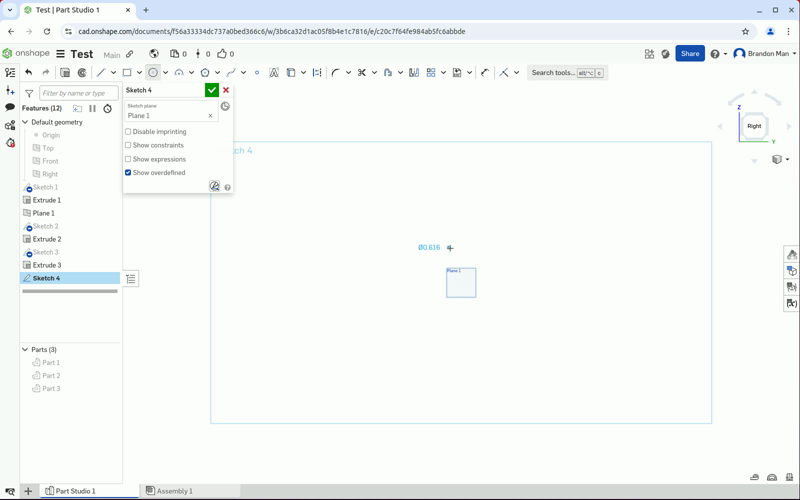
scroll(6)
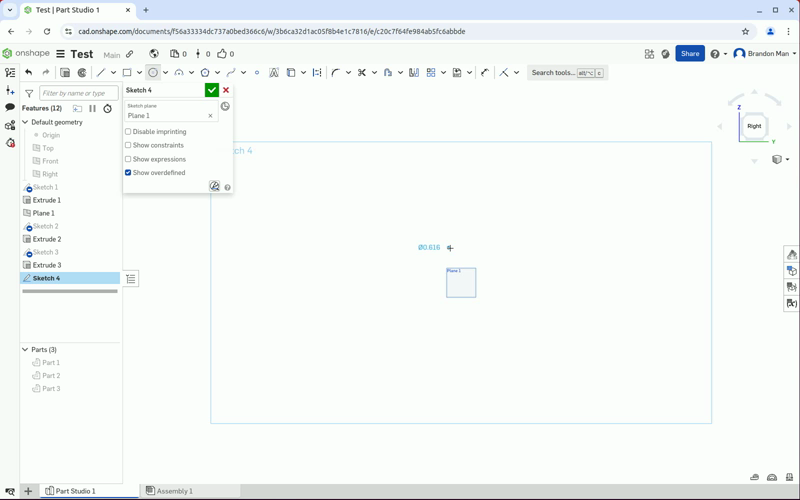
scroll(6)
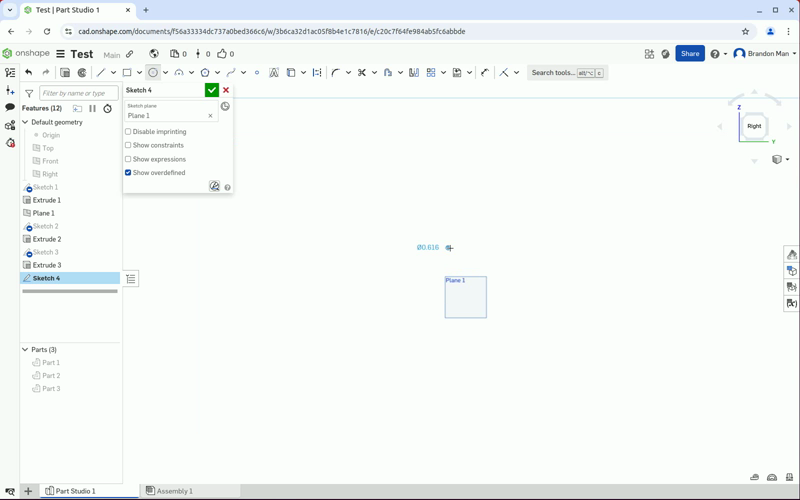
scroll(6)
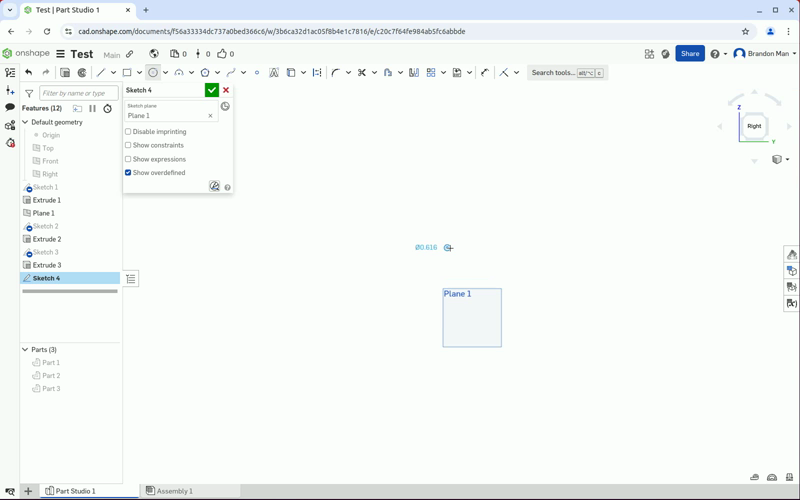
scroll(6)
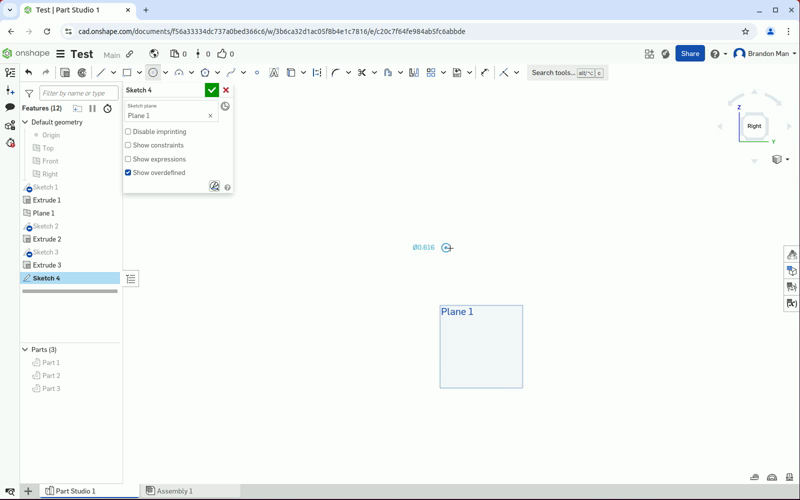
scroll(6)
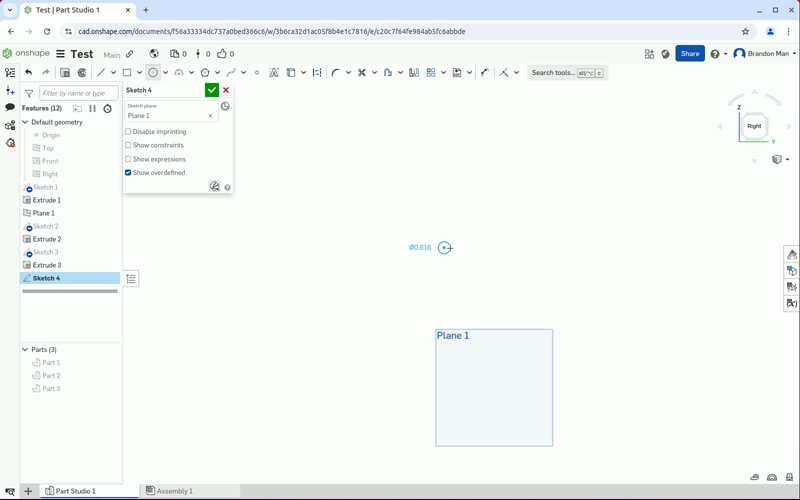
scroll(6)
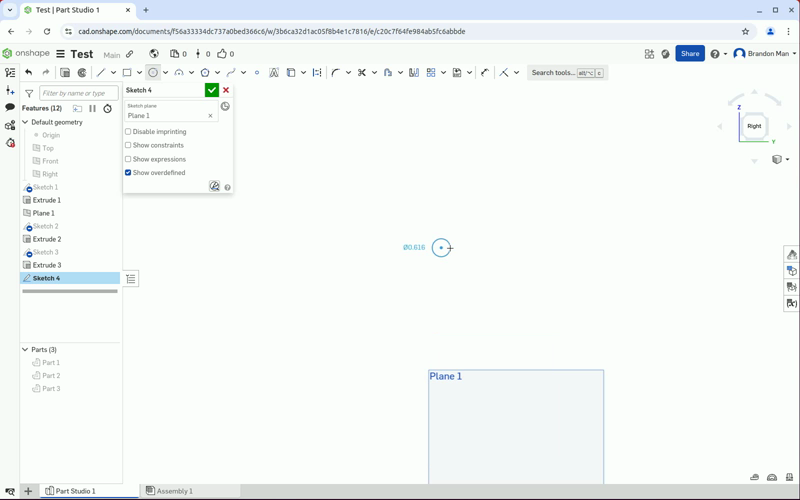
scroll(6)
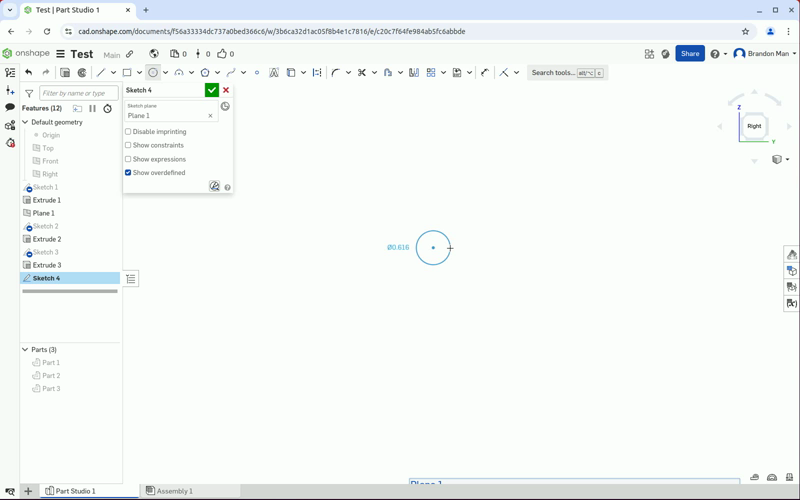
click(450, 247)
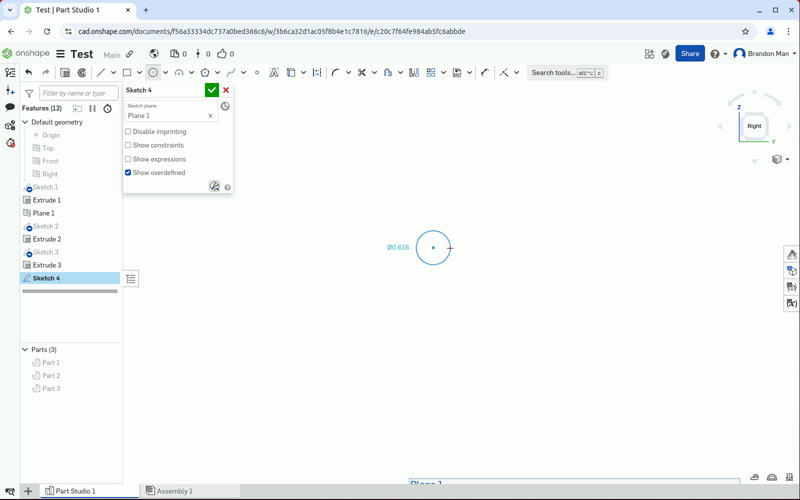
scroll(-6)
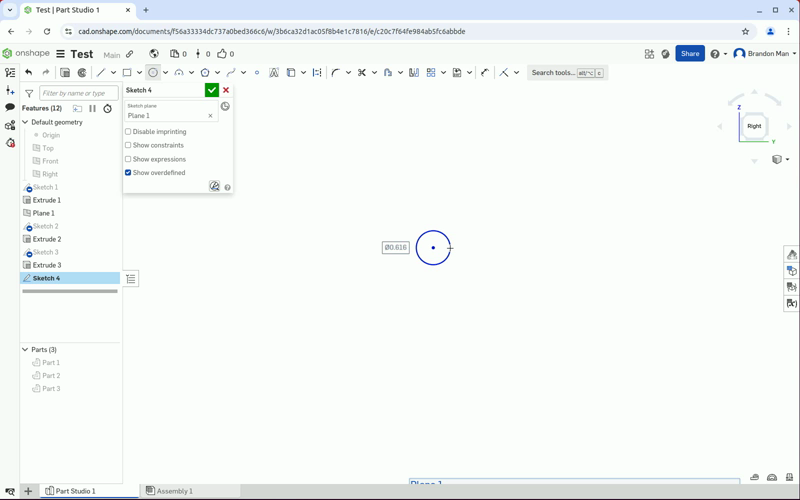
scroll(-6)
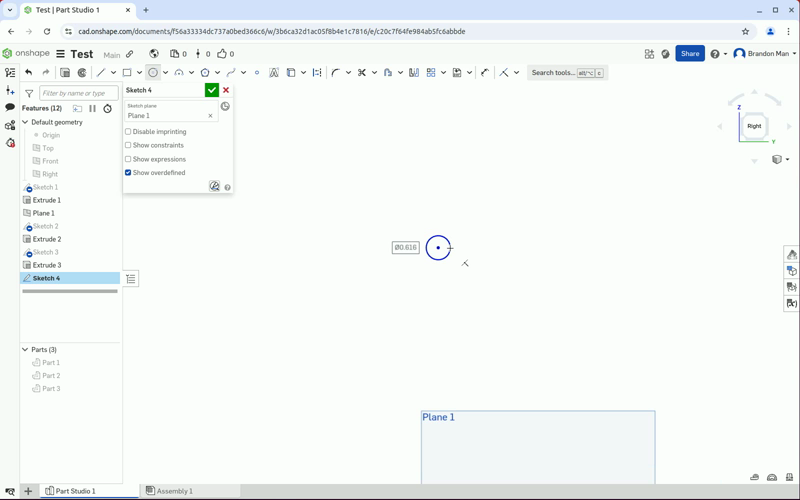
scroll(-6)
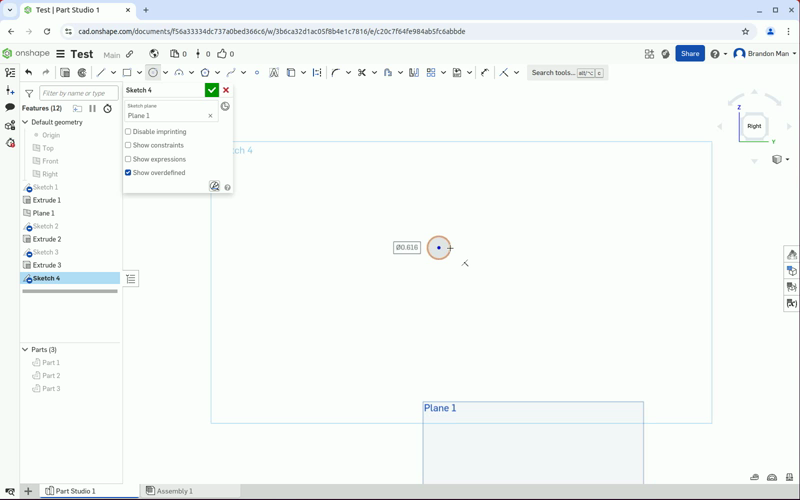
scroll(-6)
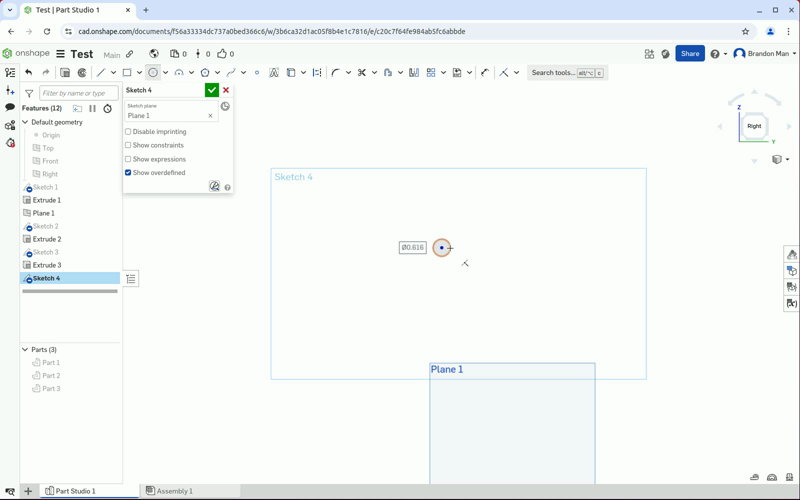
scroll(-6)
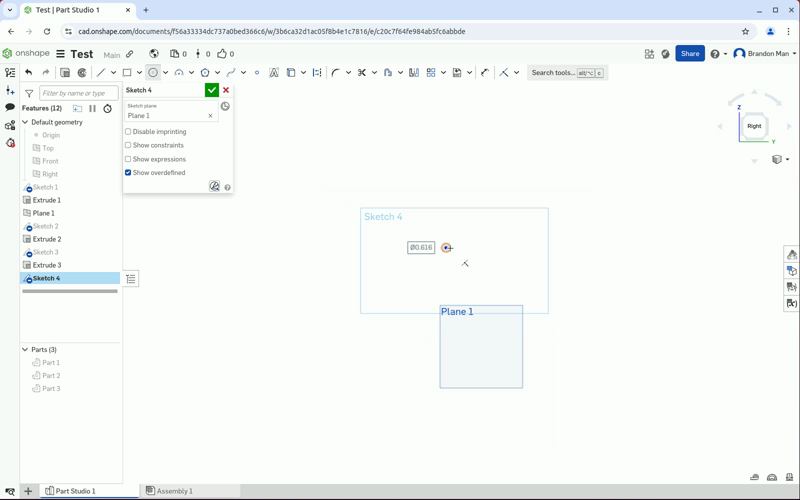
scroll(-6)
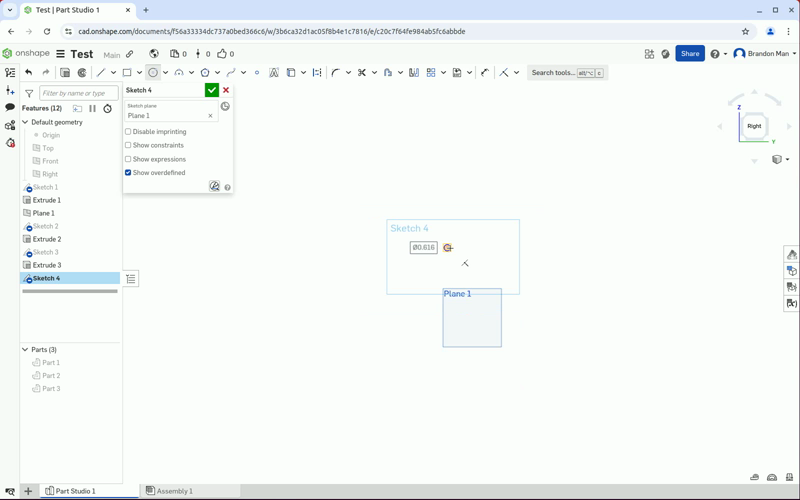
scroll(-6)
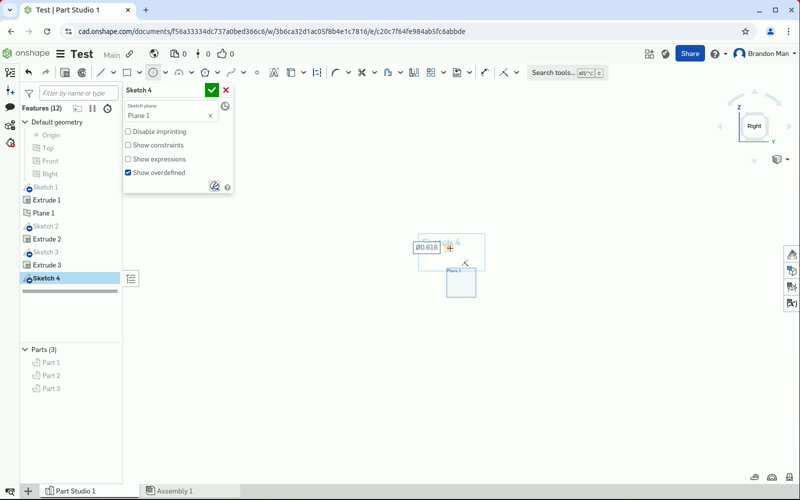
key(esc)
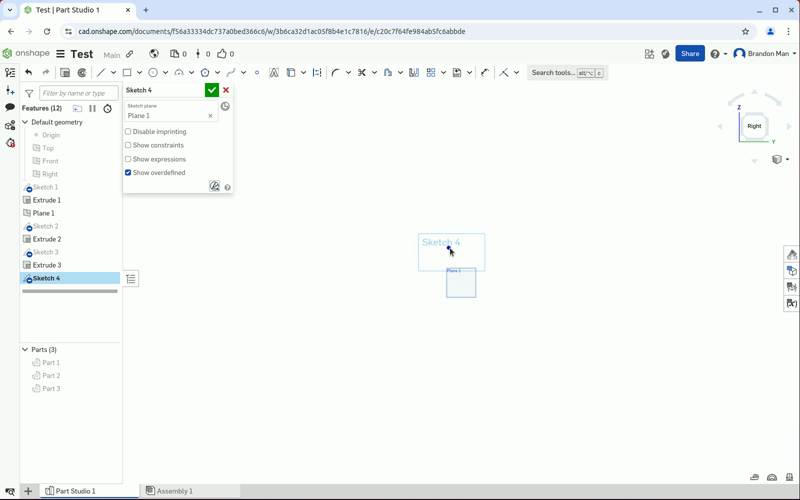
mouse_move(448, 248)
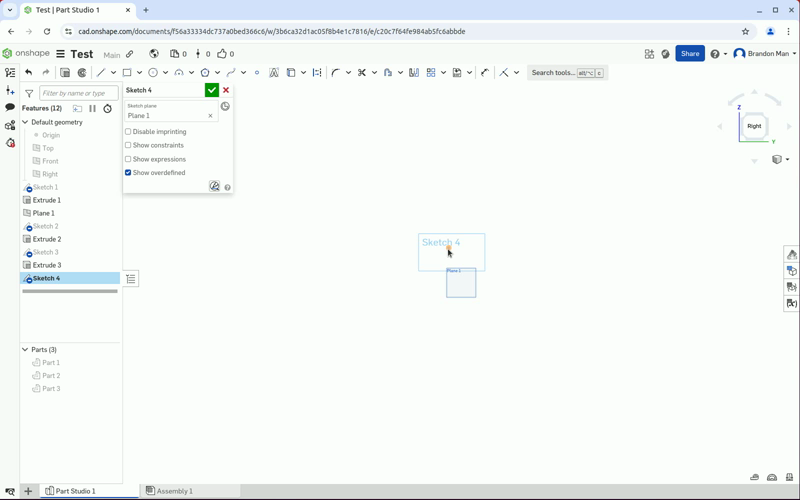
scroll(6)
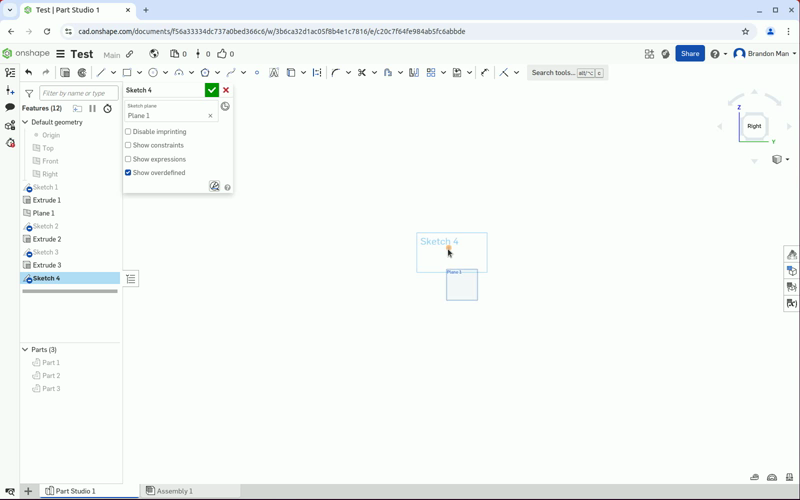
scroll(6)
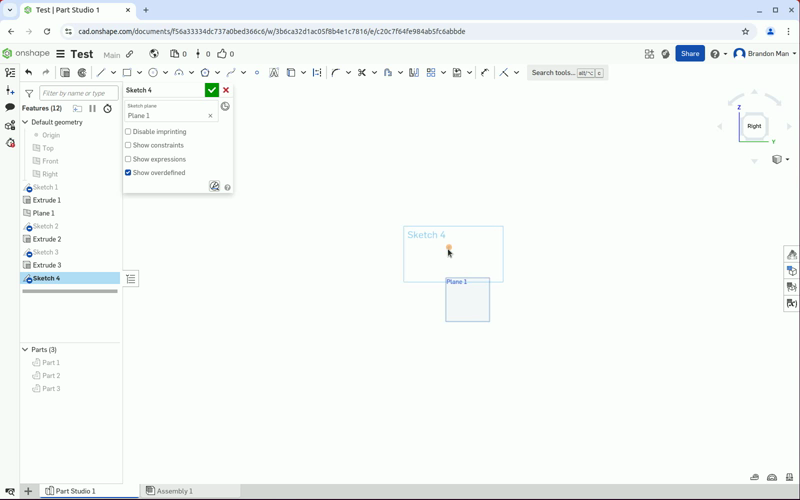
scroll(6)
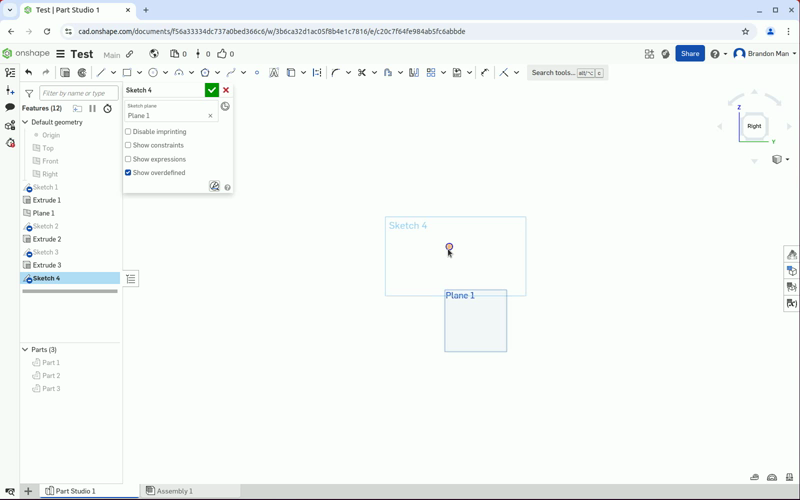
scroll(6)
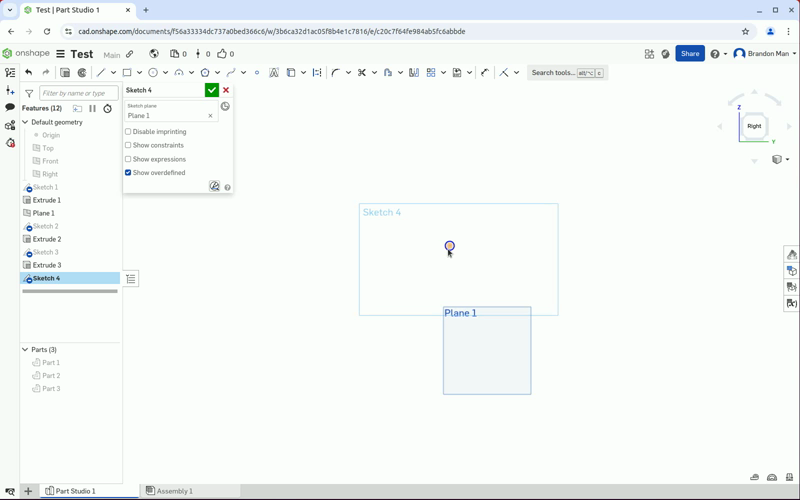
scroll(6)
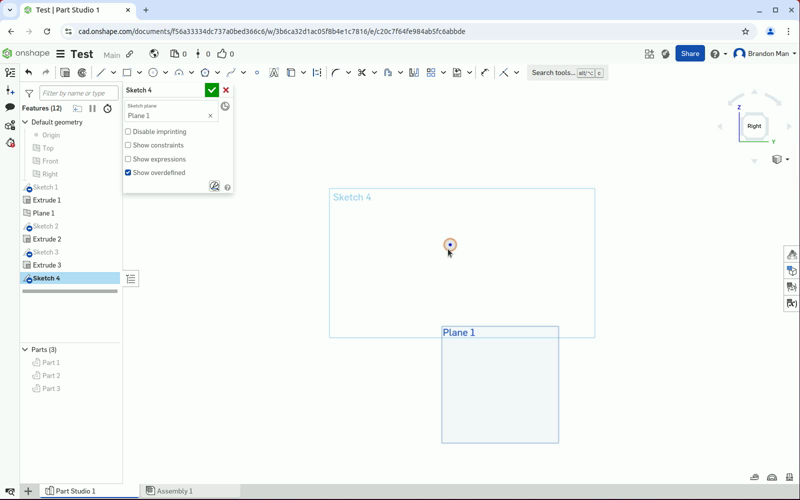
scroll(6)
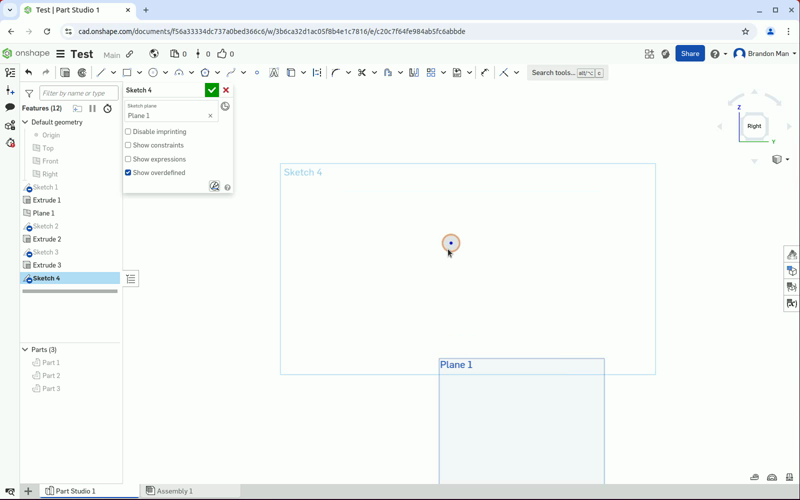
scroll(6)
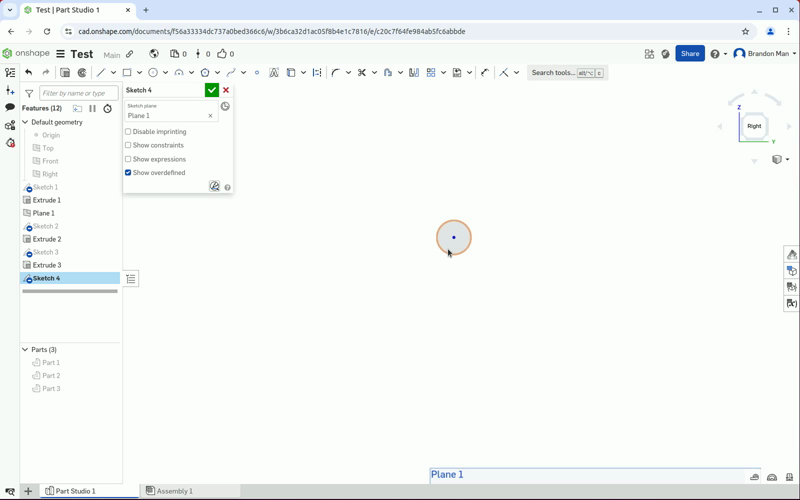
click(448, 248)
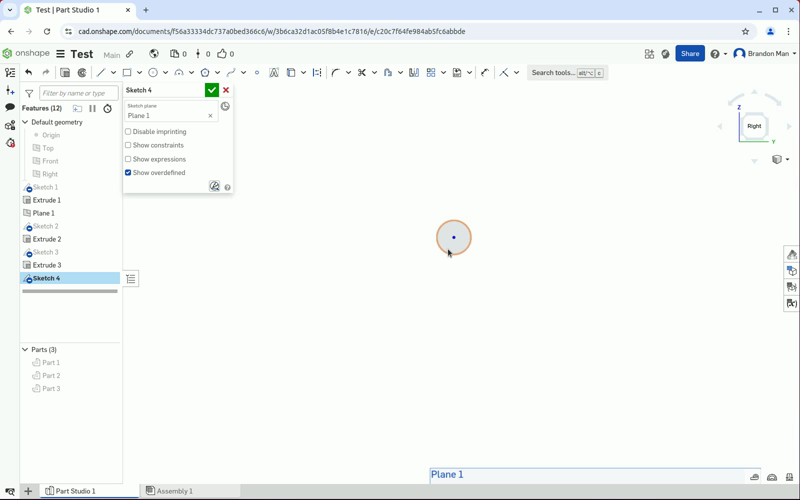
scroll(-6)
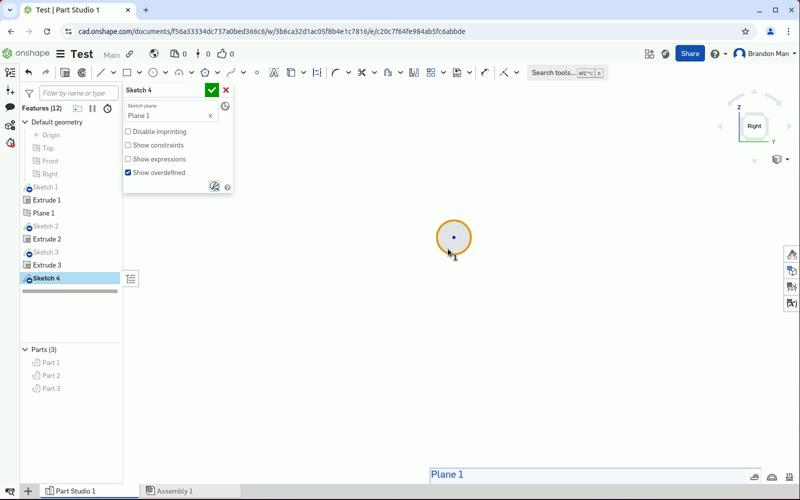
scroll(-6)
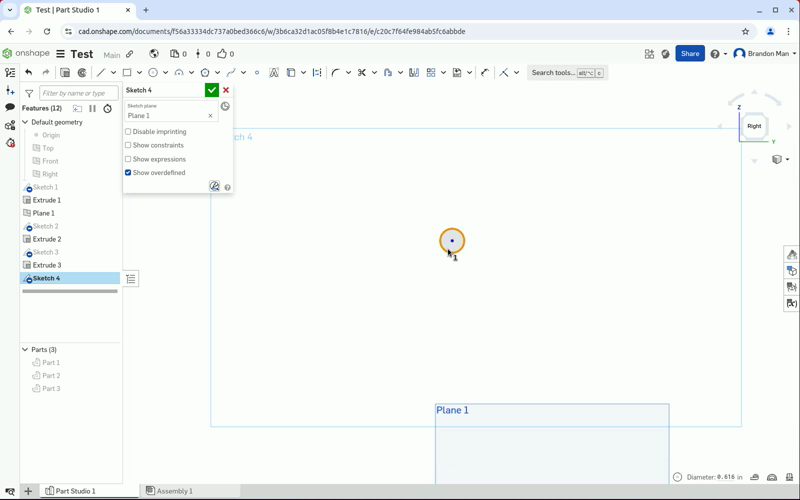
scroll(-6)
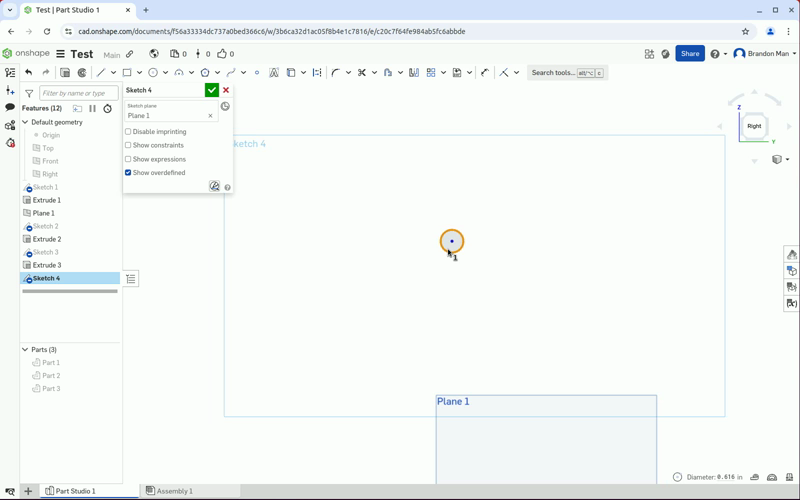
scroll(-6)
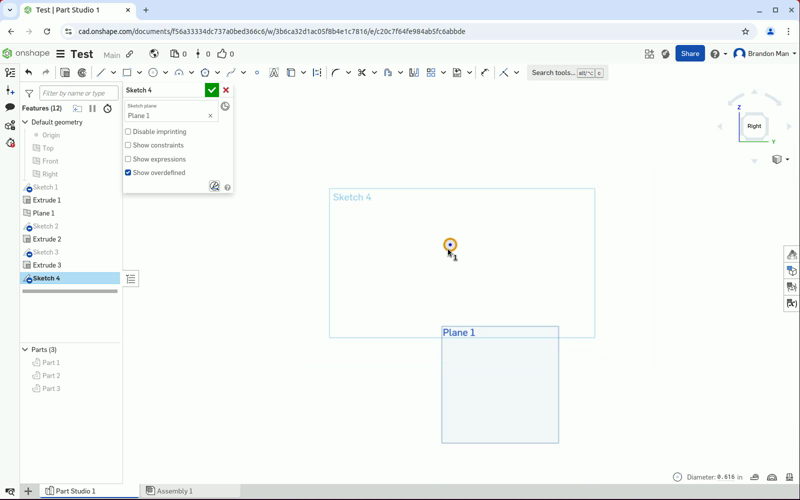
scroll(-6)
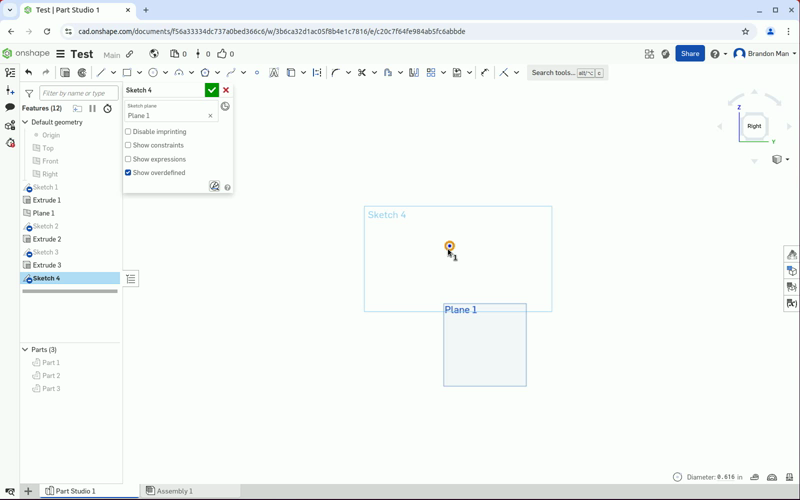
scroll(-6)
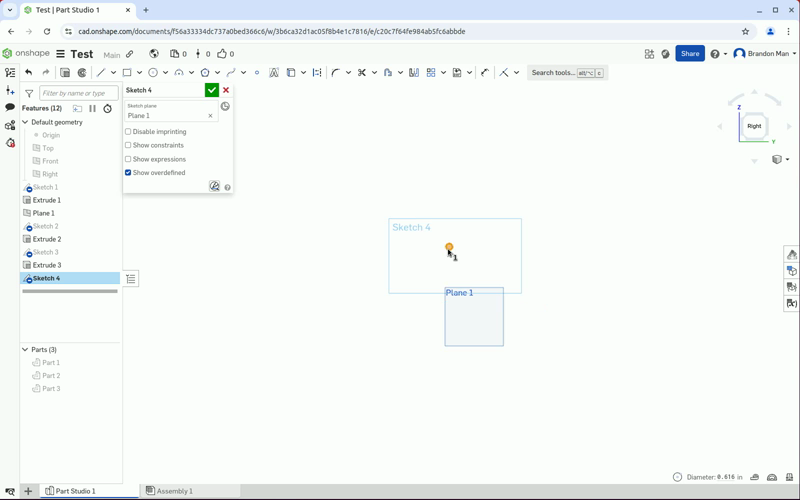
scroll(-6)
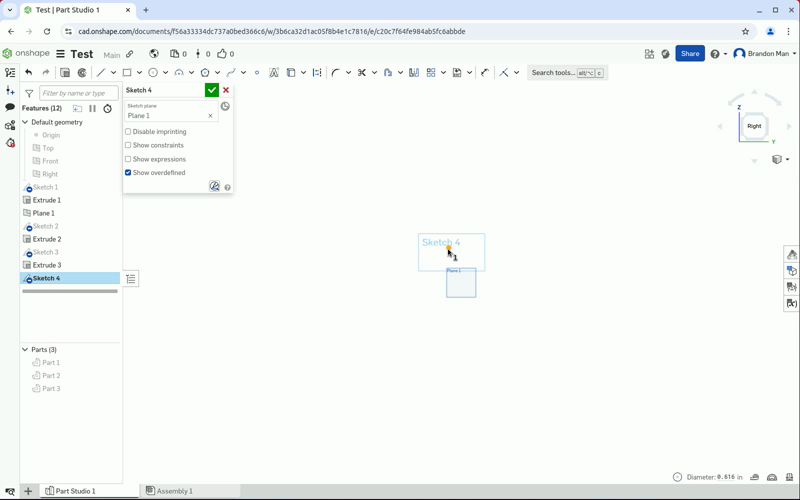
mouse_move(73, 352)
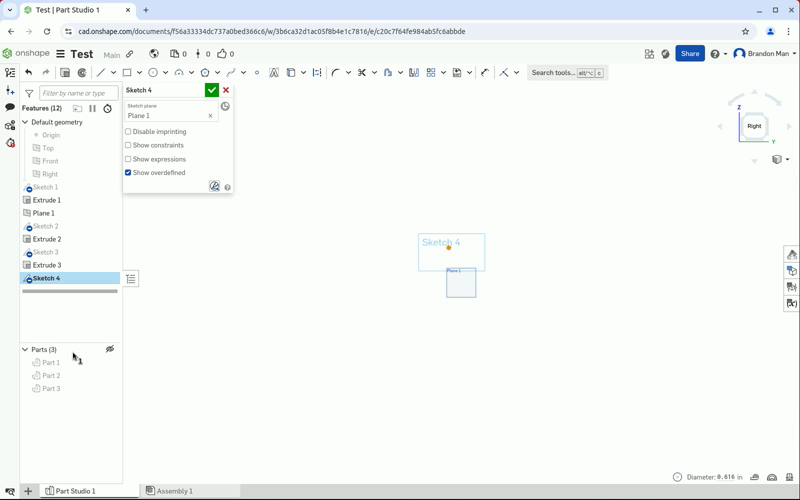
key(shift+y)
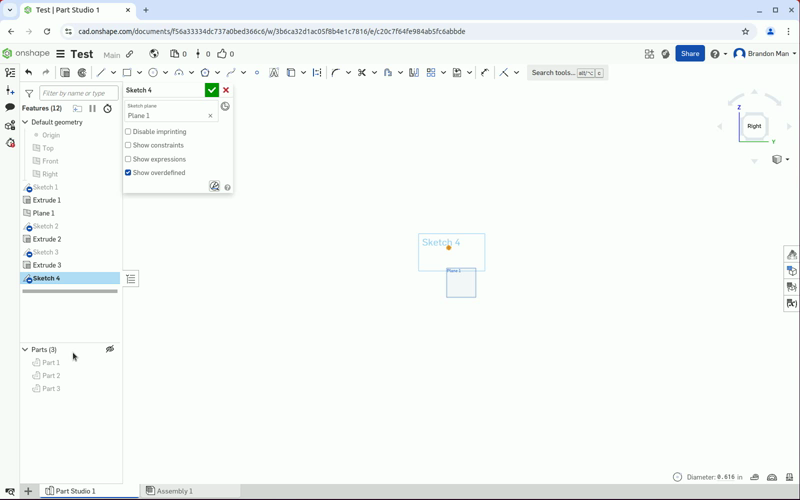
key(shift+e)
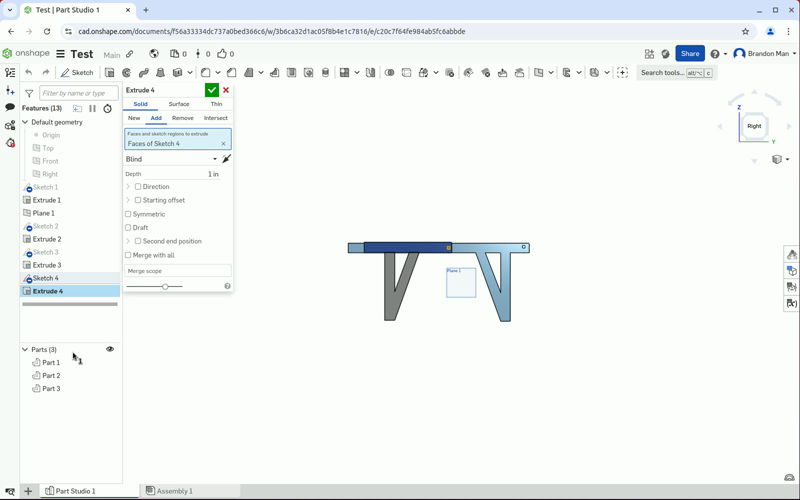
mouse_move(143, 106)
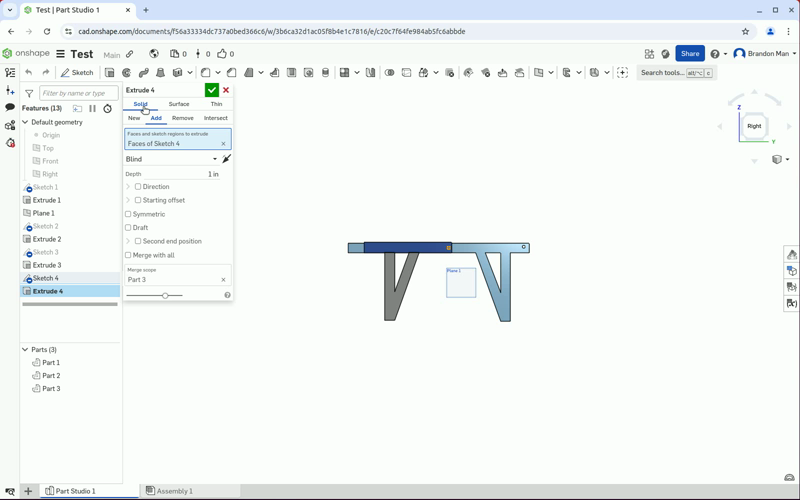
click(143, 106)
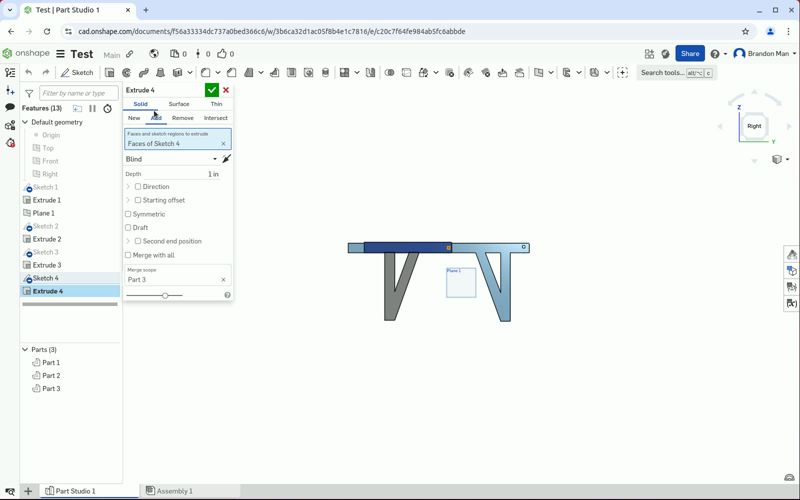
mouse_move(186, 120)
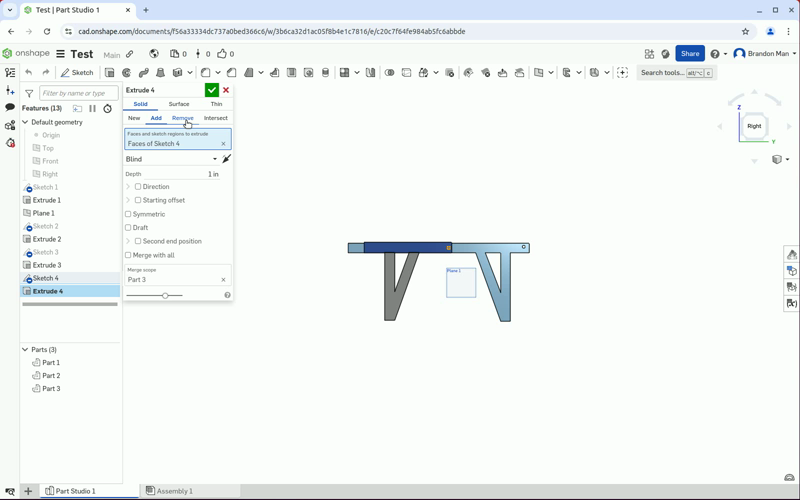
click(186, 120)
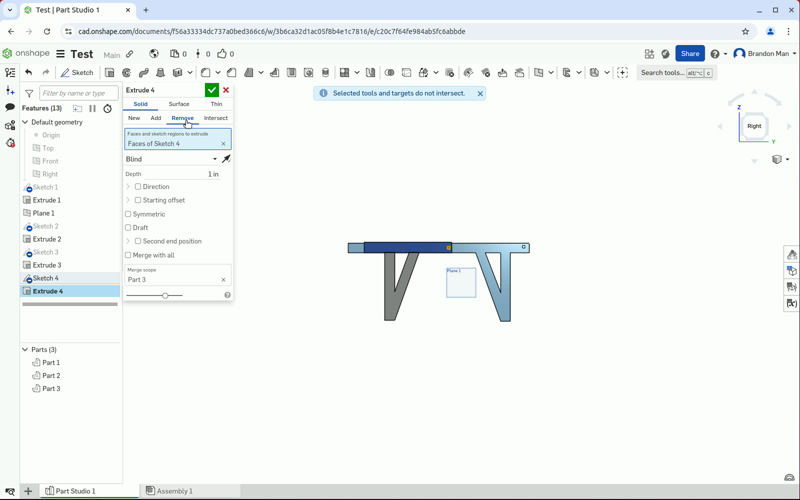
key(tab, 4)
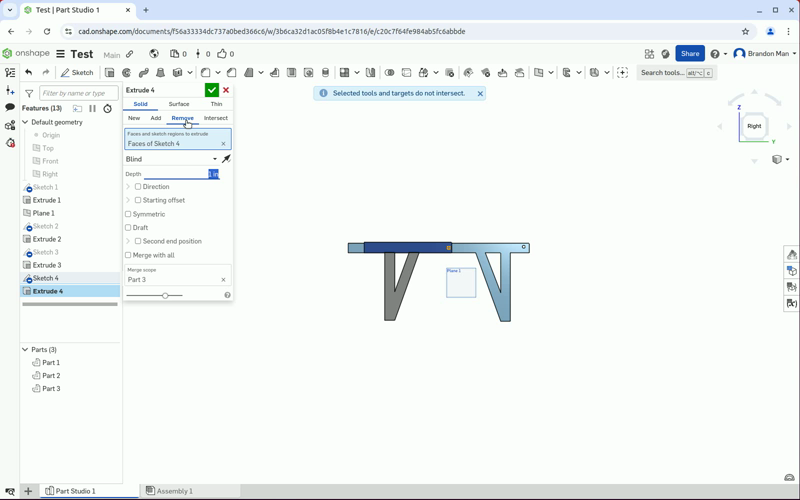
text(0.963)
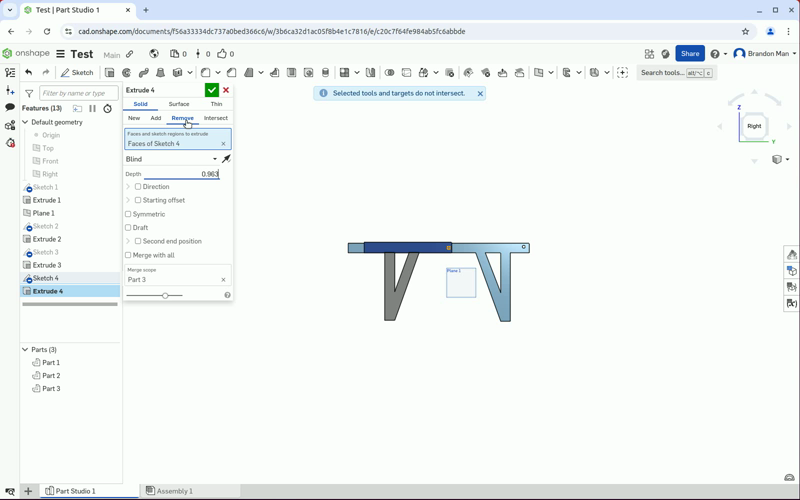
key(tab, 6)
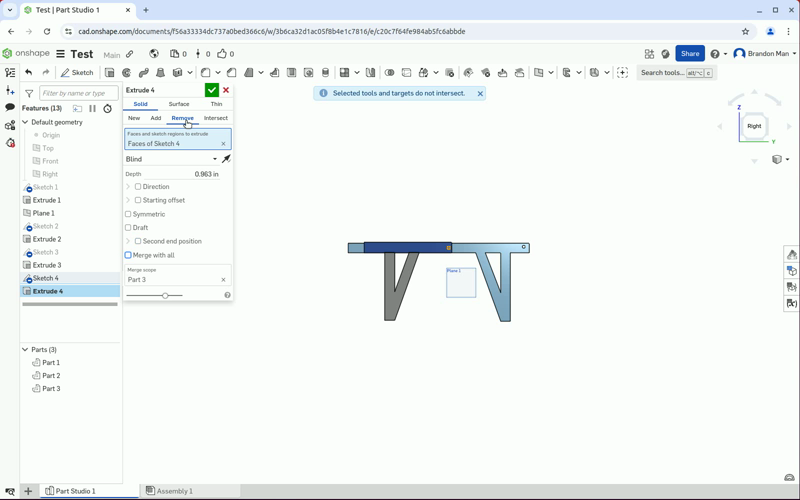
key(space)
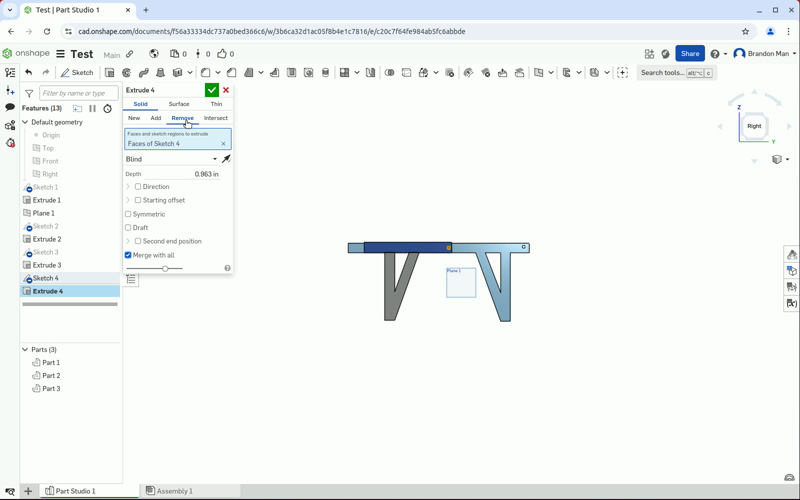
key(enter)
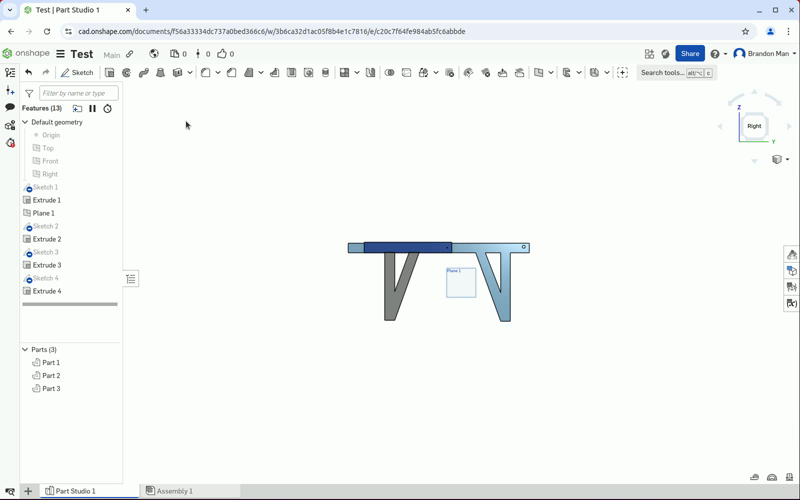
key(shift+h)
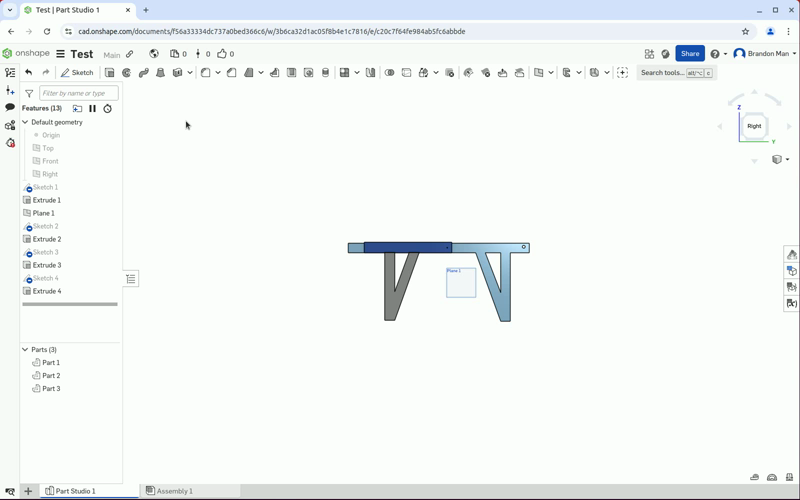
key(shift+h)
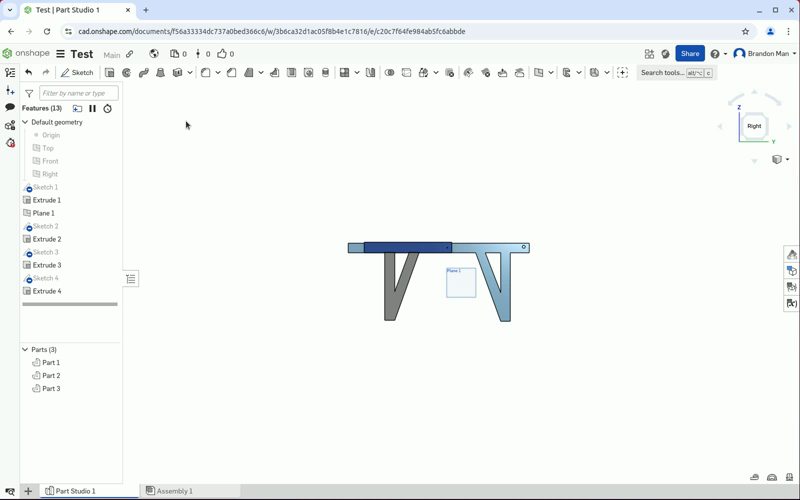
key(shift+7)
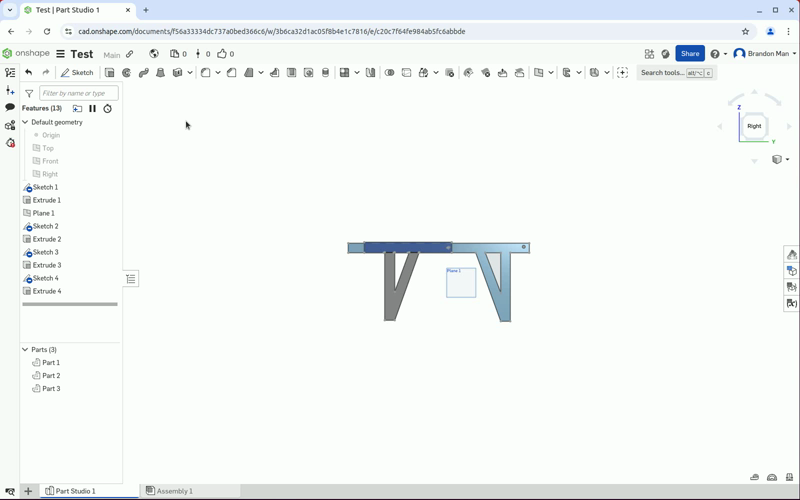
key(right, 2)
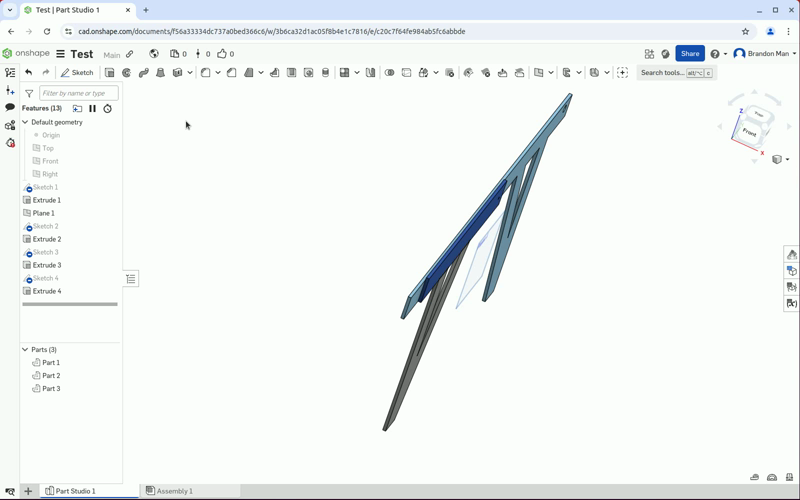
key(down, 2)
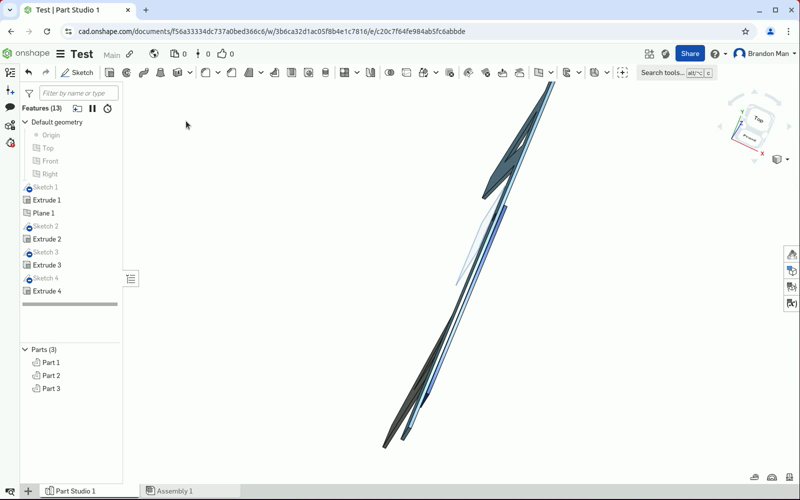
key(up, 2)
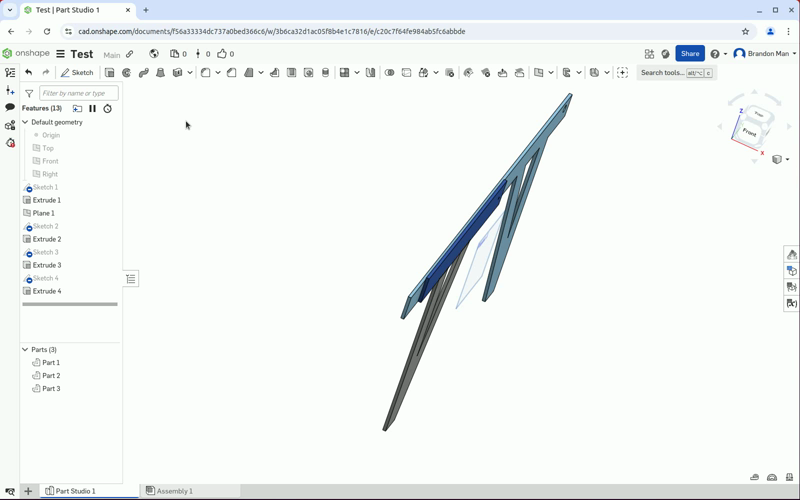
key(left, 2)
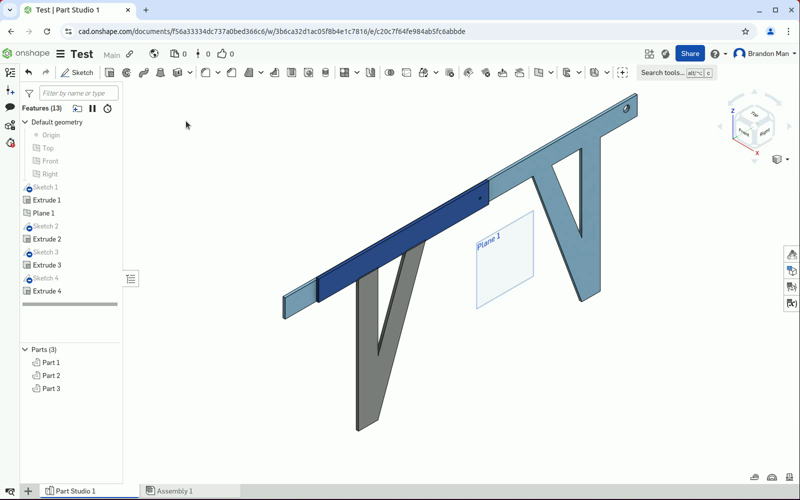
mouse_move(73, 189)
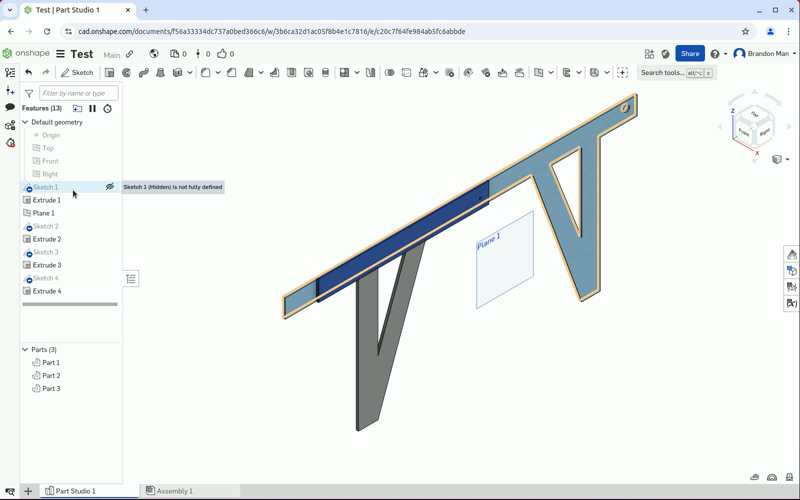
click(73, 189)